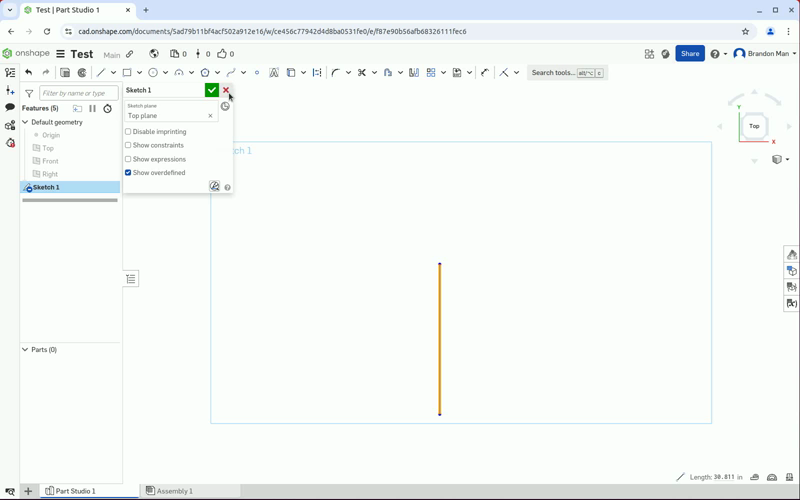
key(shift+h)
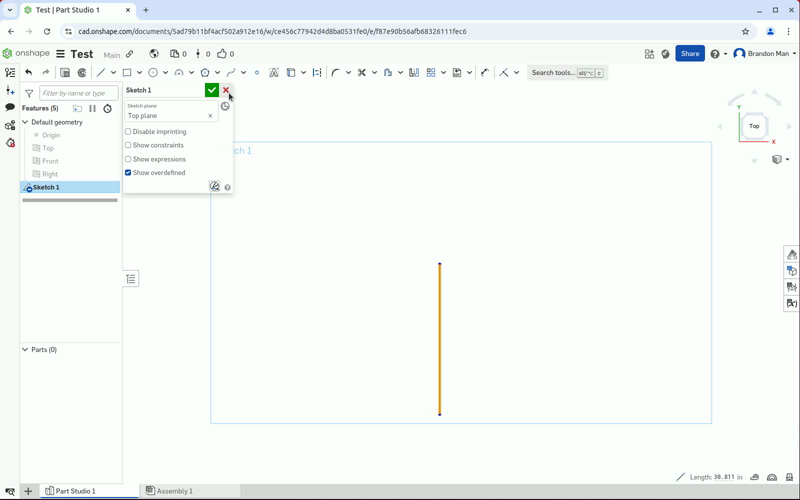
key(shift+s)
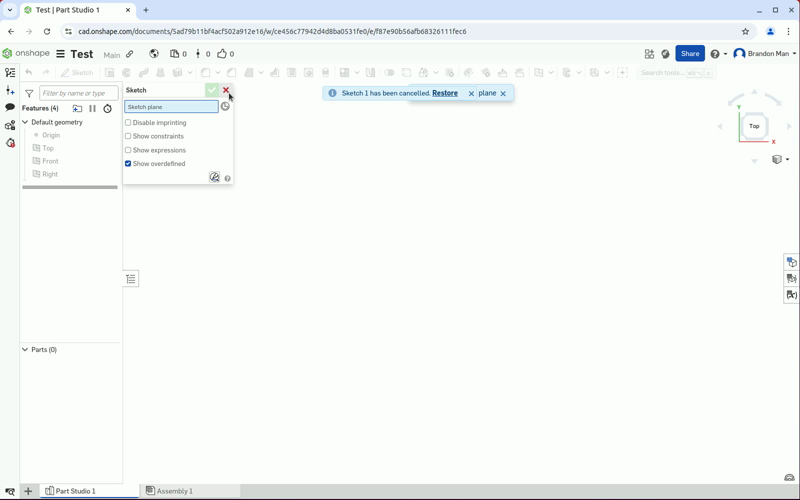
mouse_move(73, 150)
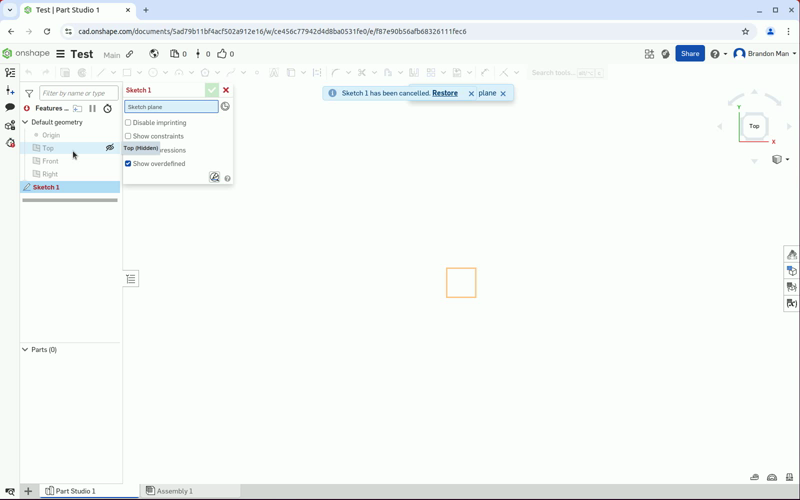
click(73, 150)
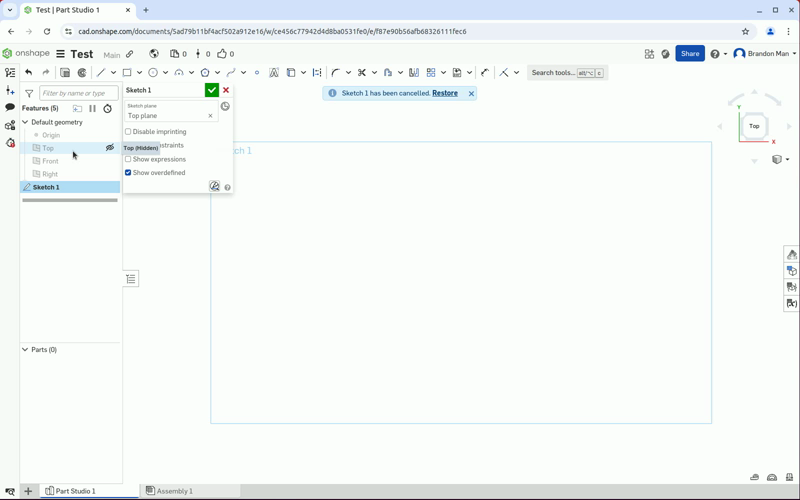
mouse_move(73, 352)
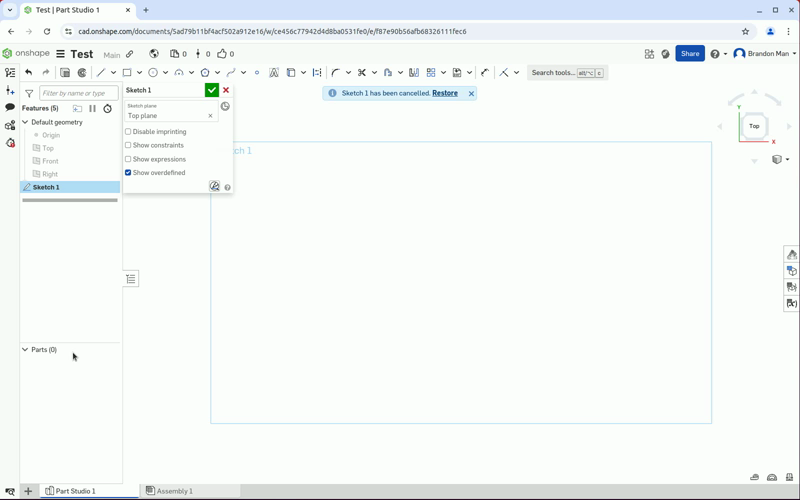
key(y)
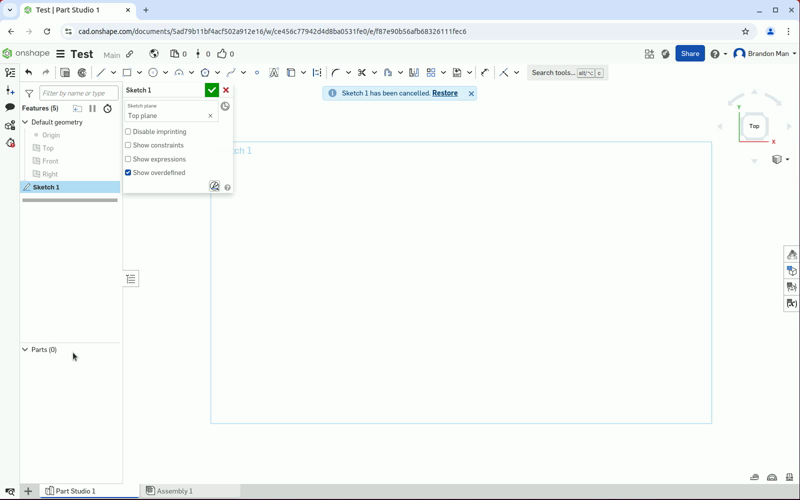
key(l)
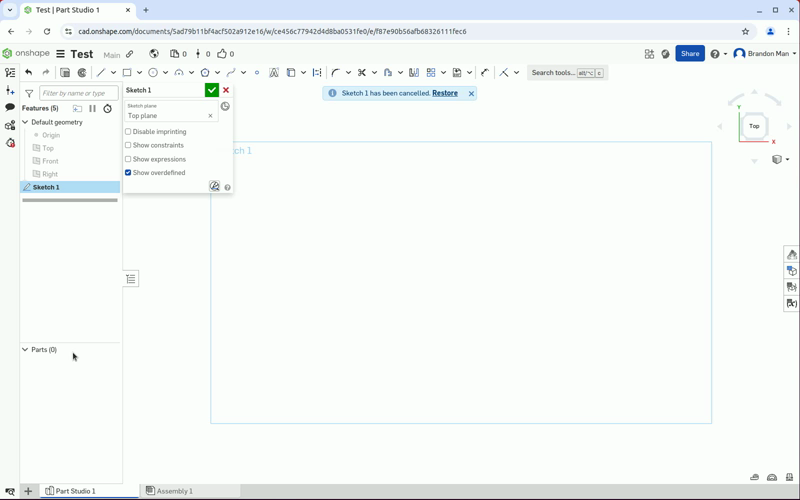
key_down(shift)
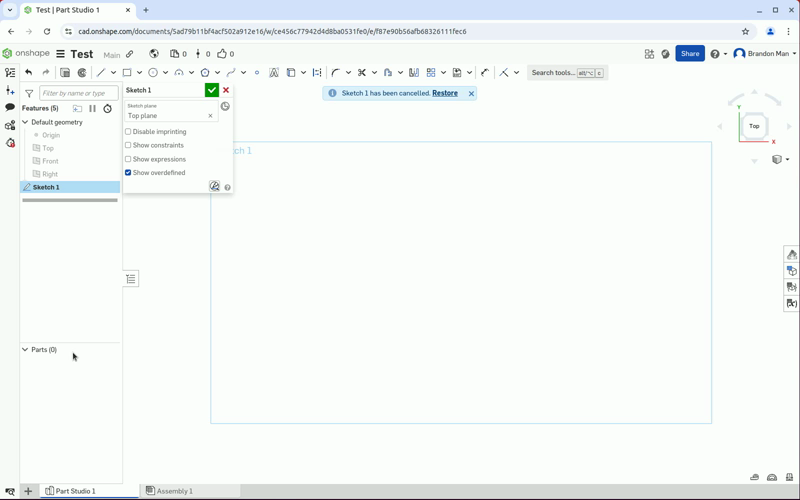
mouse_move(348, 357)
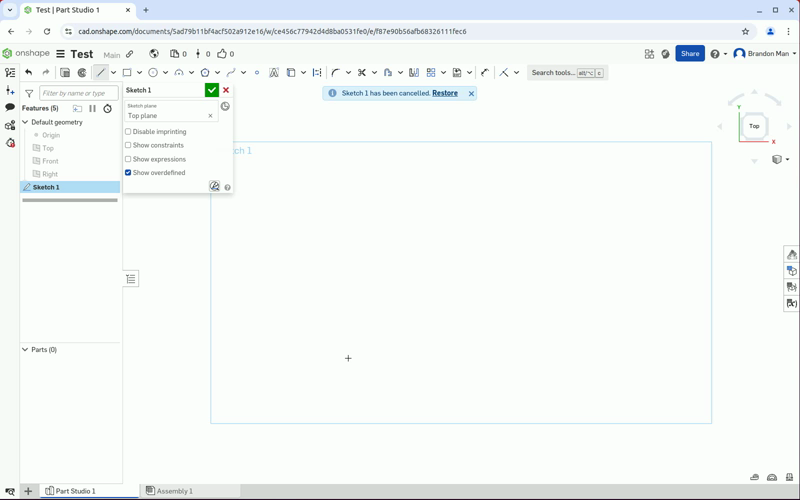
click(348, 357)
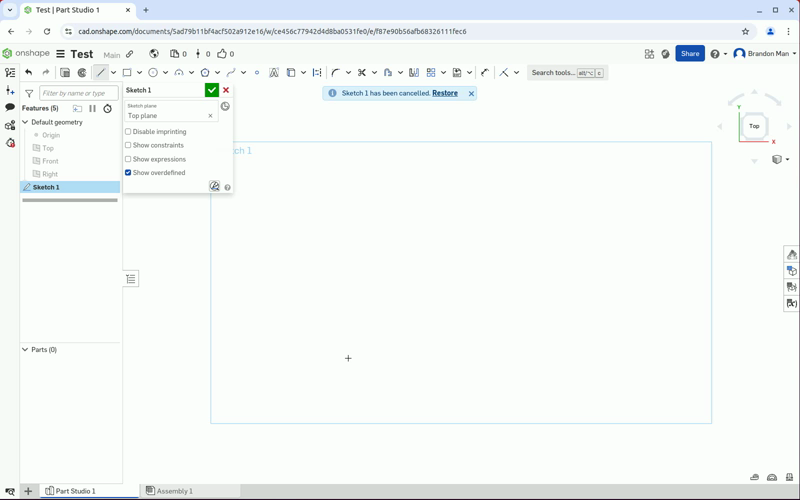
key_up(shift)
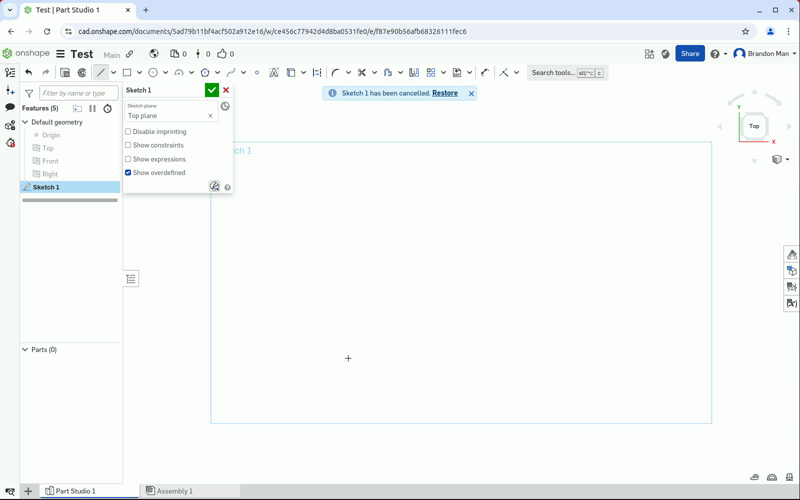
key_down(shift)
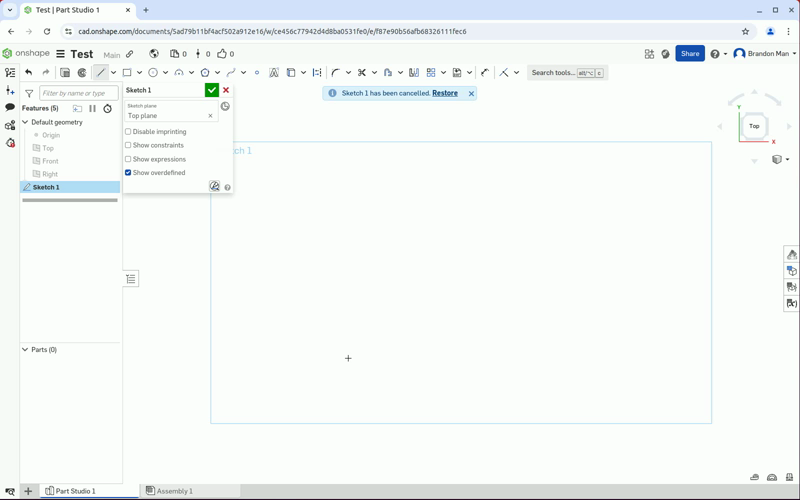
mouse_move(572, 357)
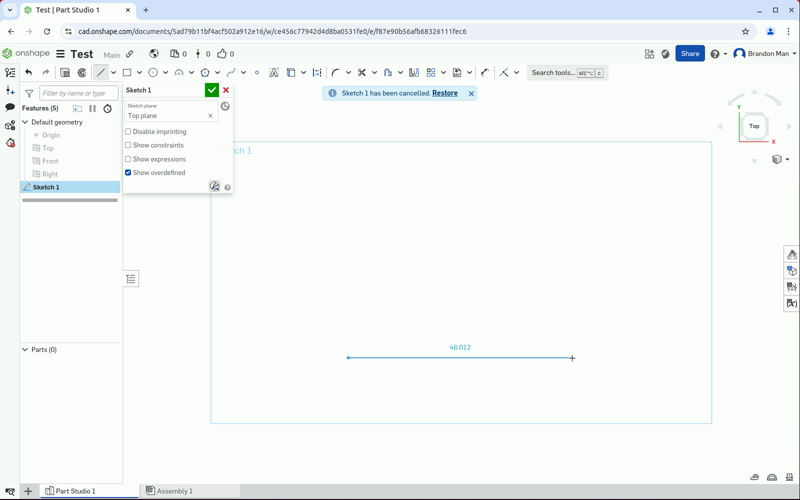
click(572, 357)
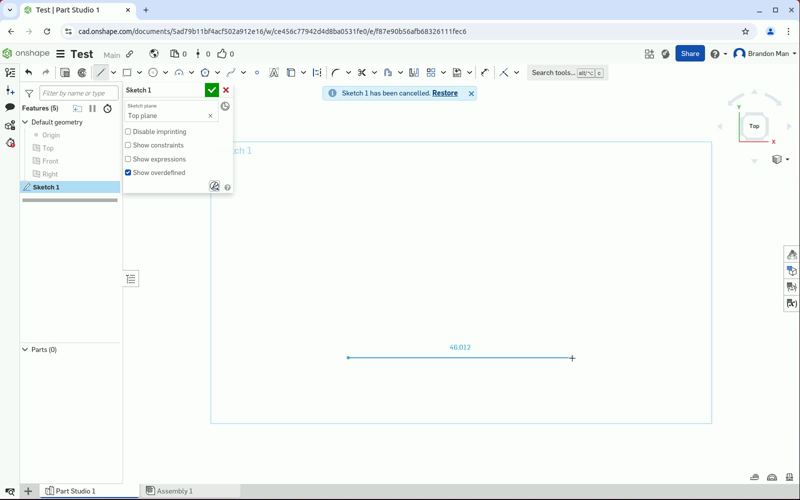
key_up(shift)
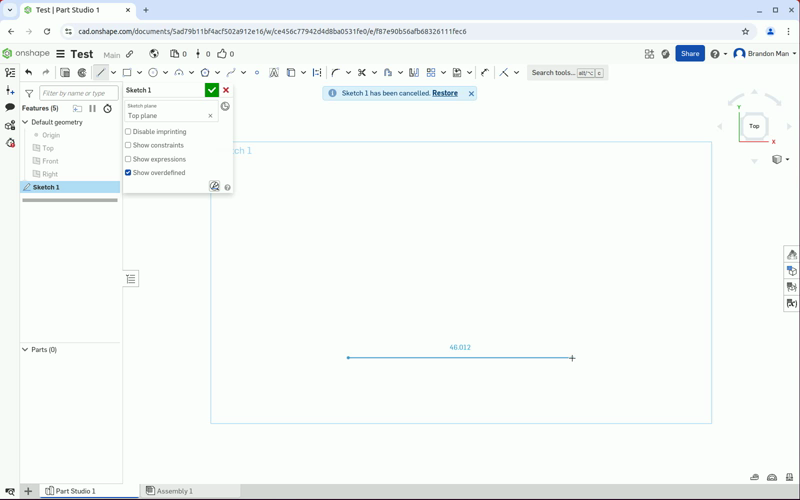
key_down(shift)
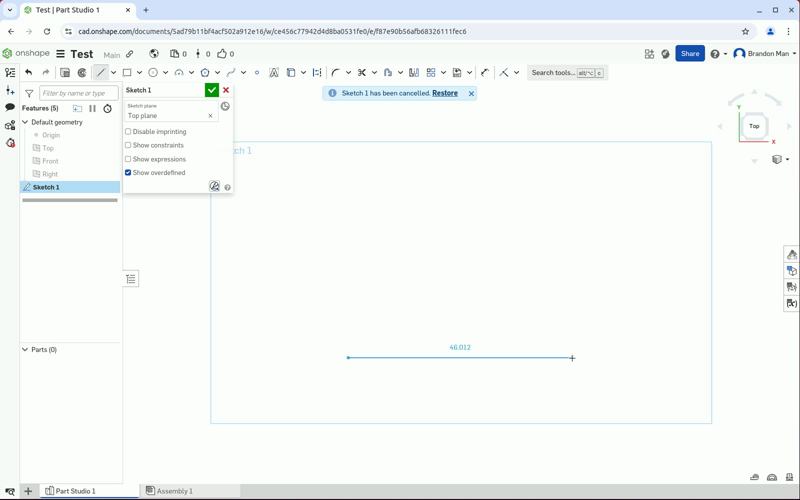
mouse_move(572, 209)
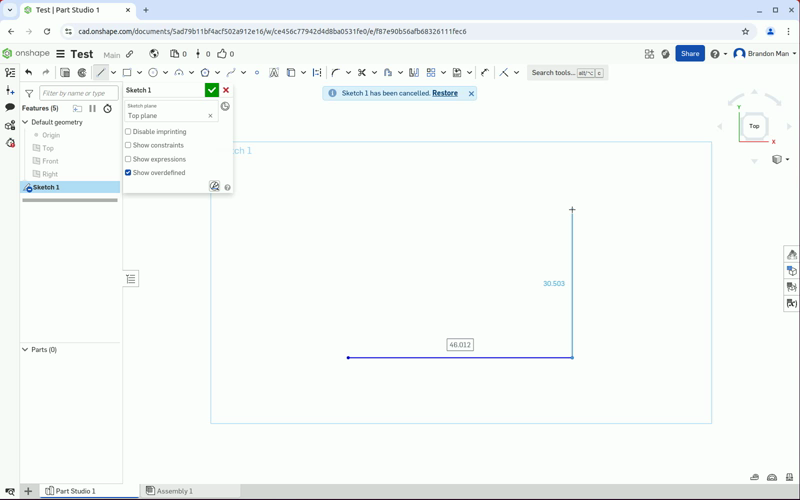
click(572, 209)
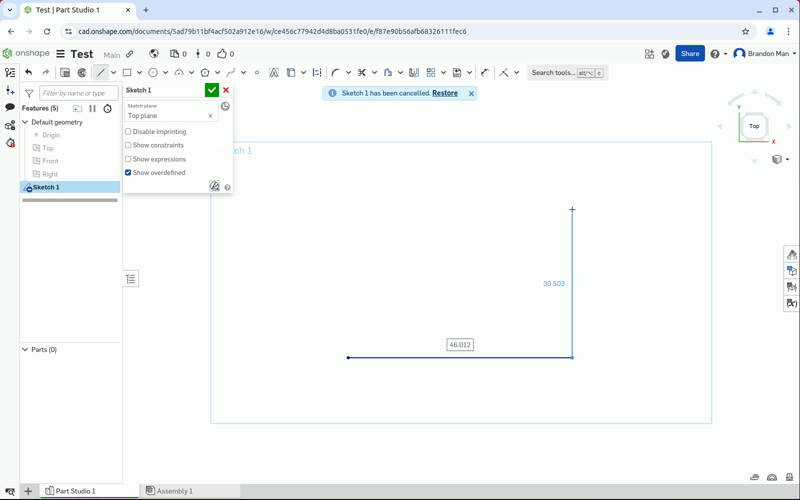
key_up(shift)
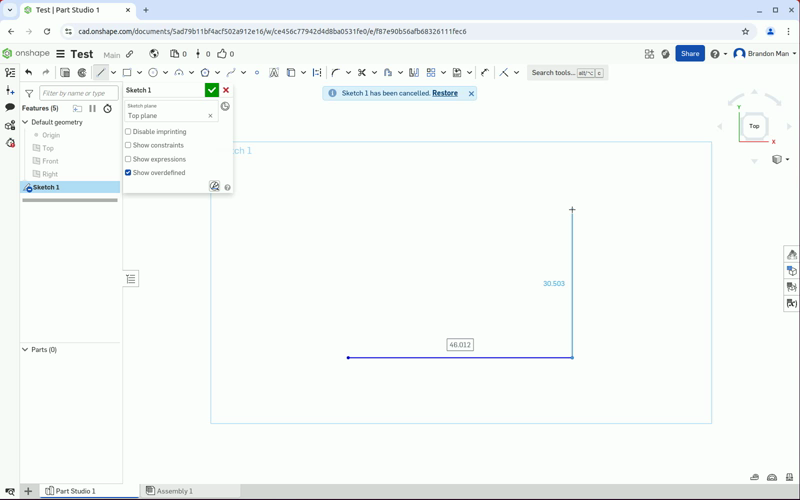
key_down(shift)
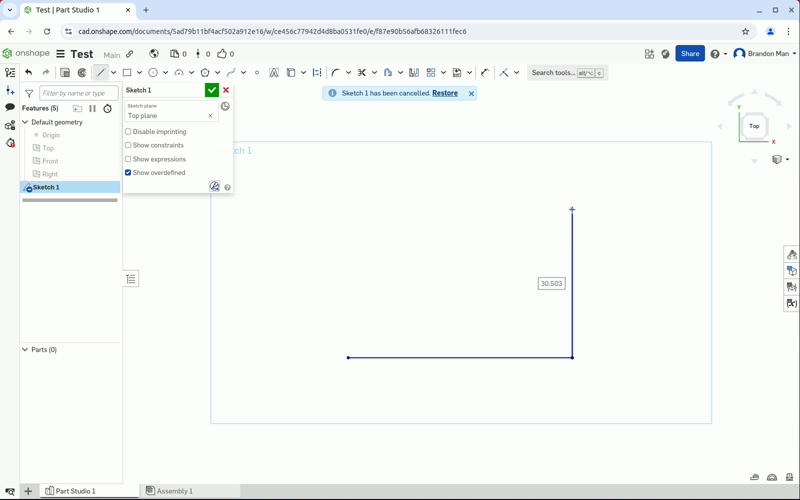
mouse_move(348, 209)
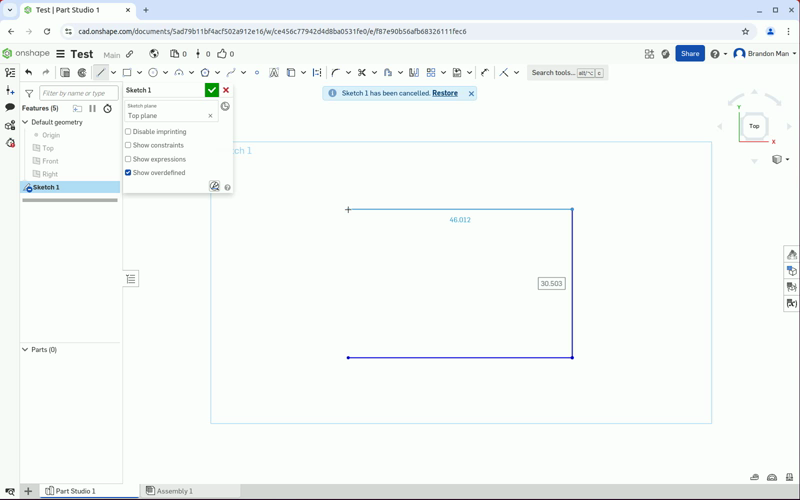
click(348, 209)
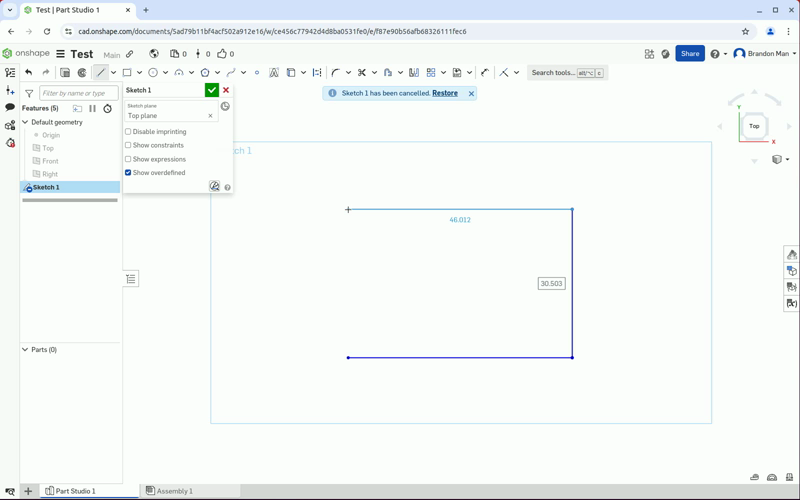
key_up(shift)
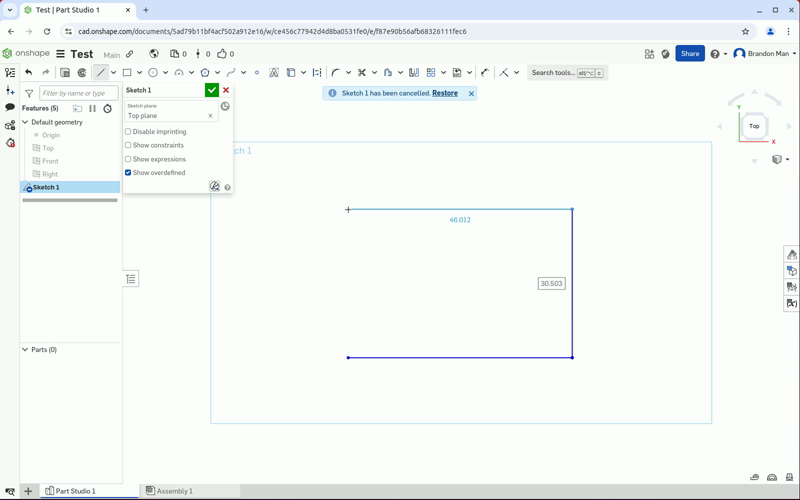
key_down(shift)
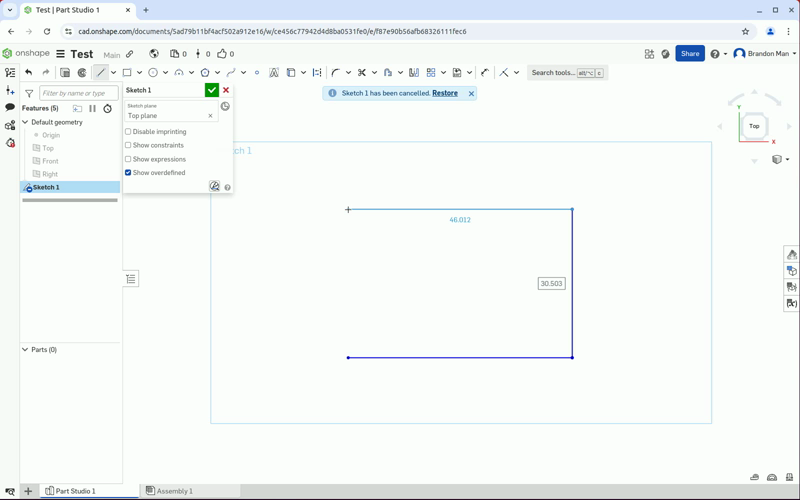
mouse_move(348, 357)
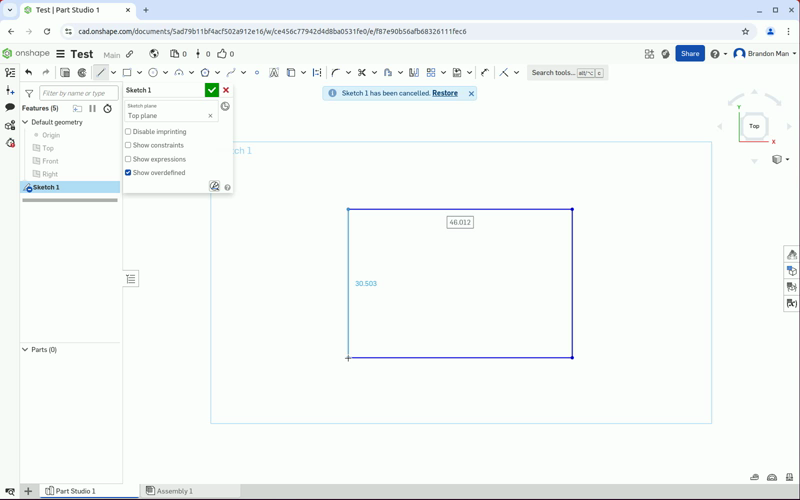
key_up(shift)
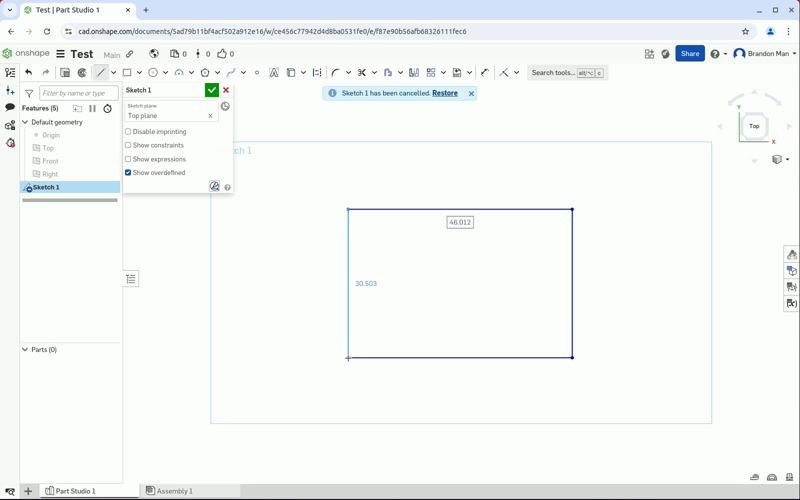
click(348, 357)
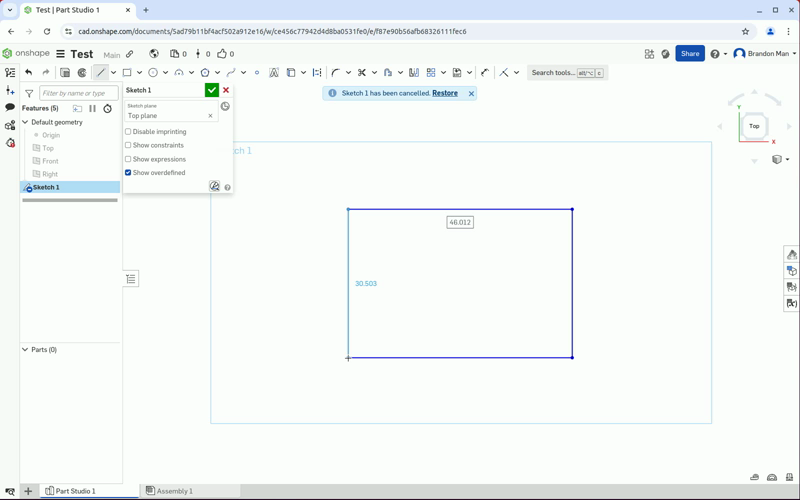
key(esc)
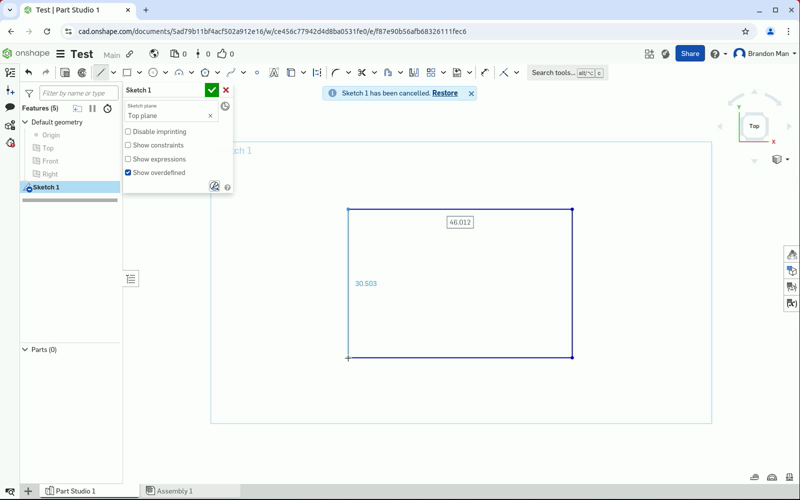
mouse_move(457, 253)
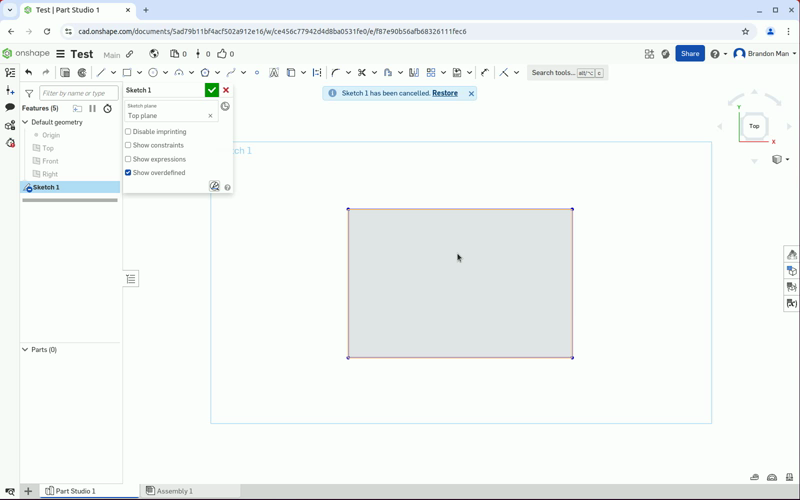
click(457, 253)
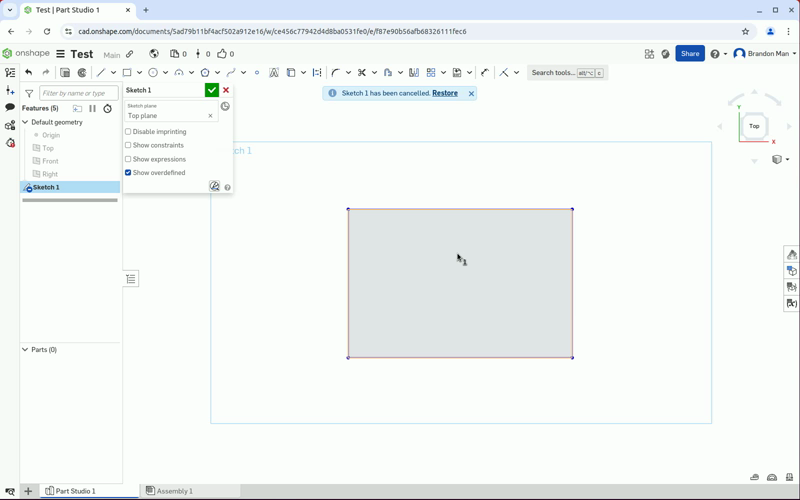
mouse_move(73, 352)
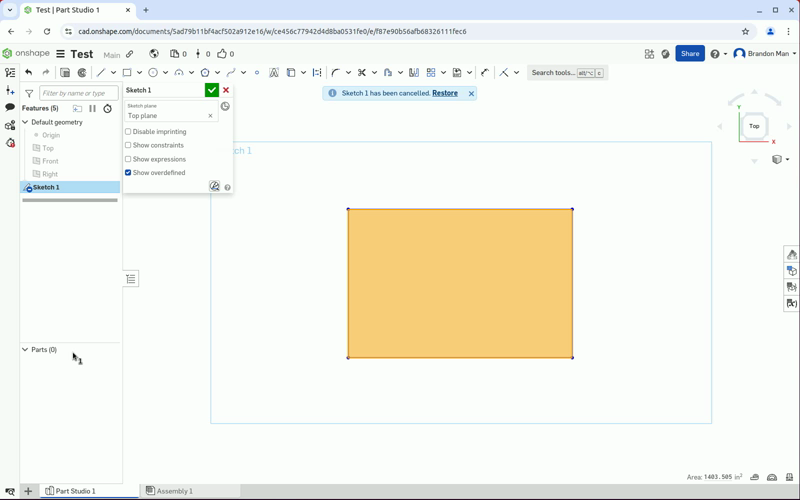
key(shift+y)
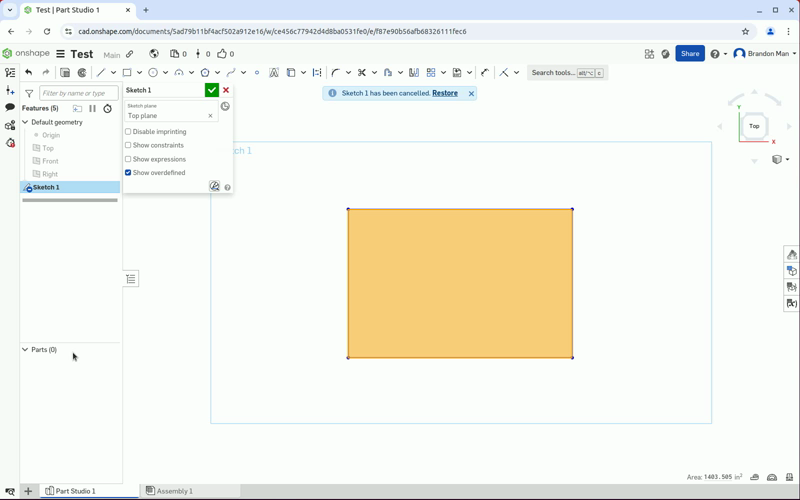
key(shift+e)
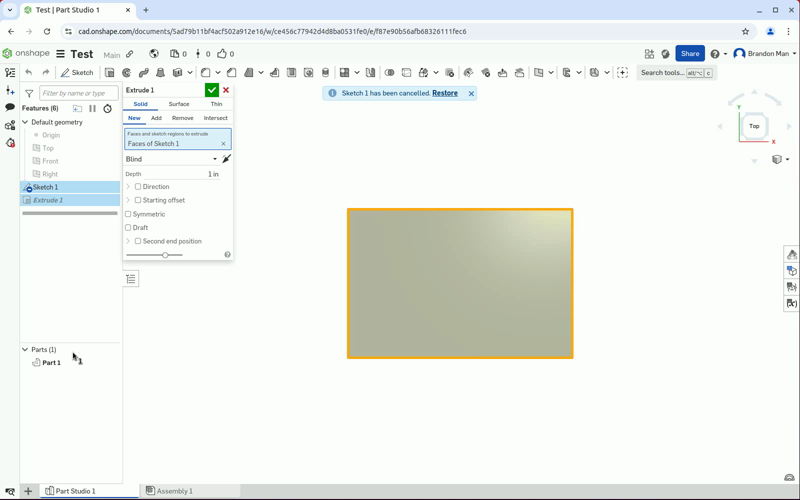
mouse_move(143, 106)
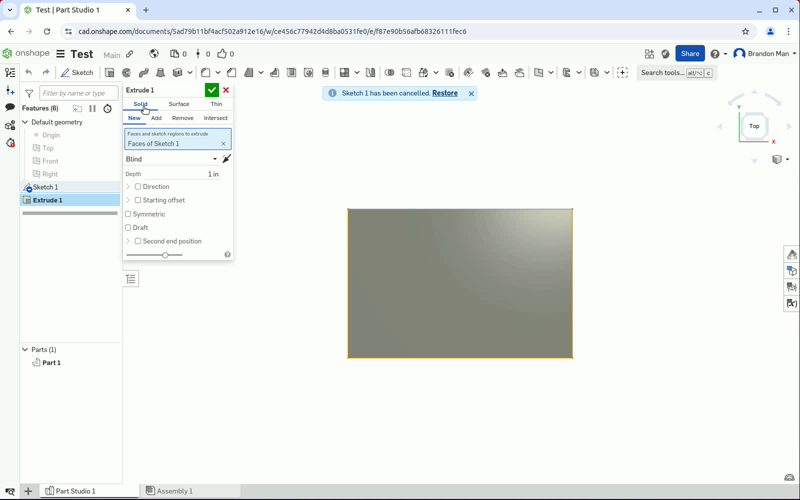
click(143, 106)
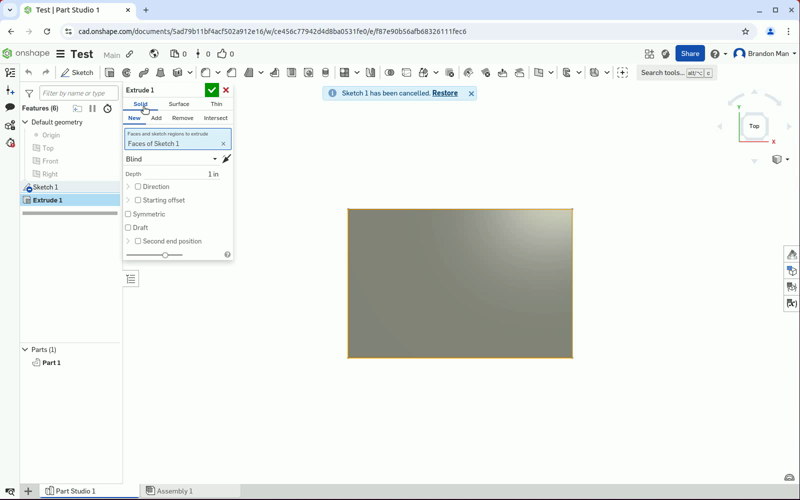
mouse_move(137, 120)
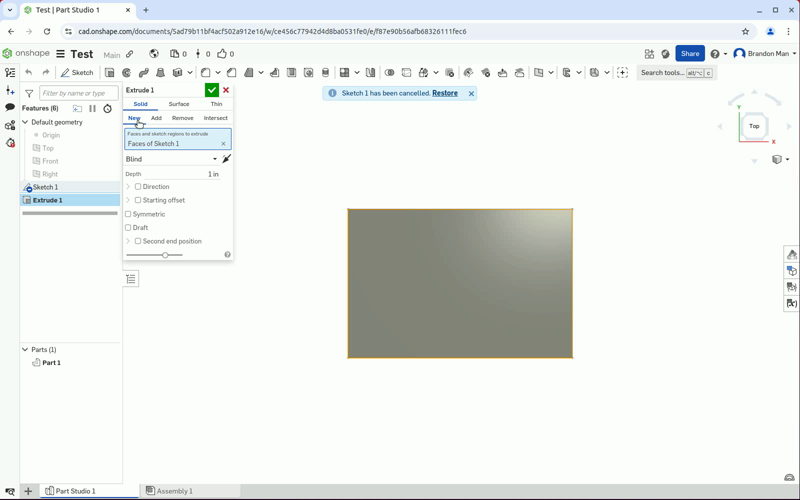
click(137, 120)
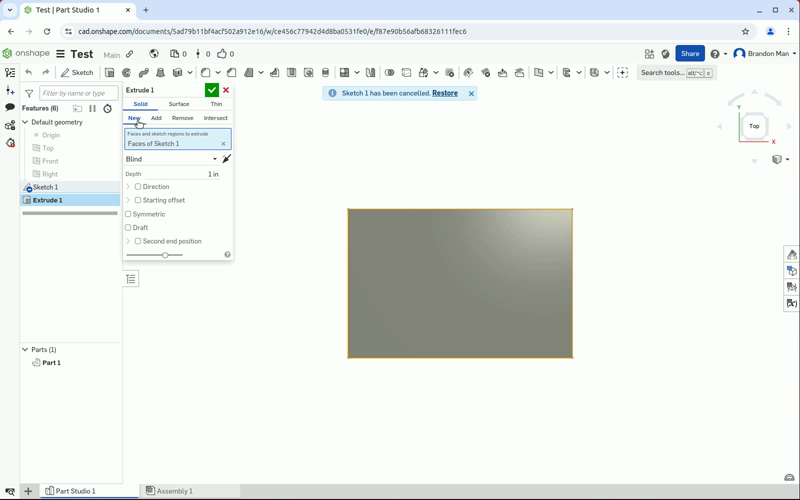
key(tab, 4)
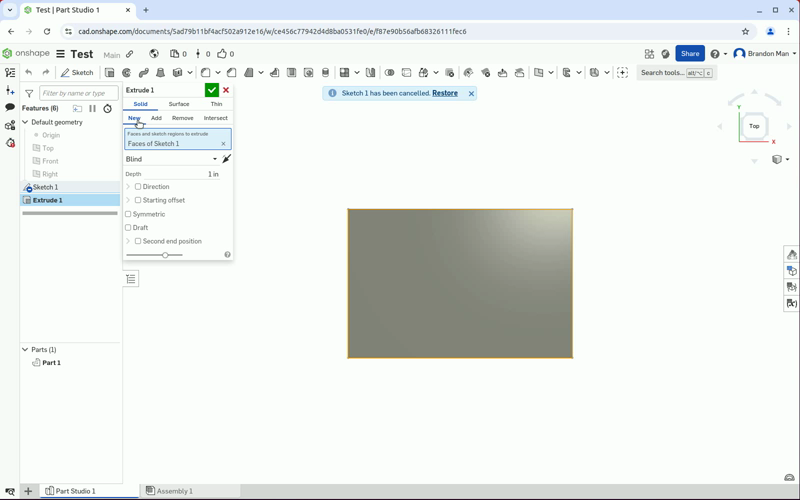
text(3.129)
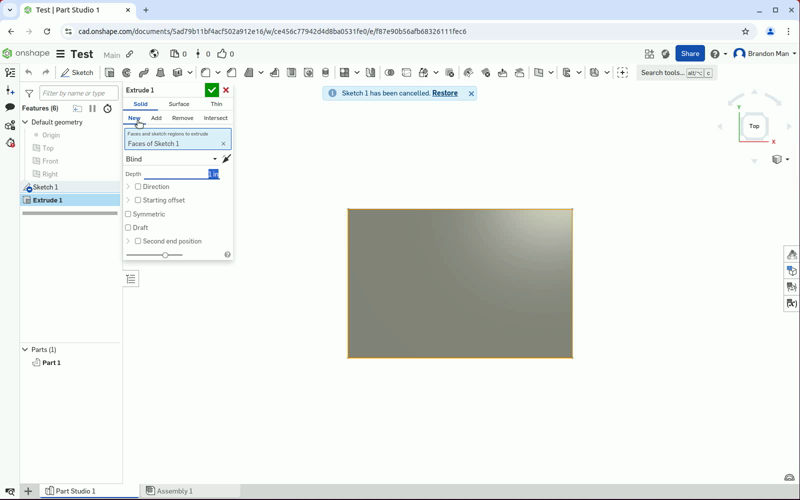
key(enter)
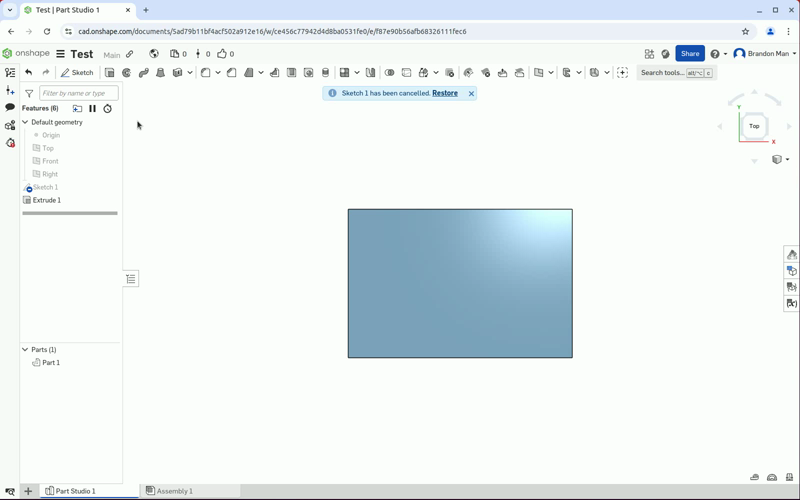
key(shift+h)
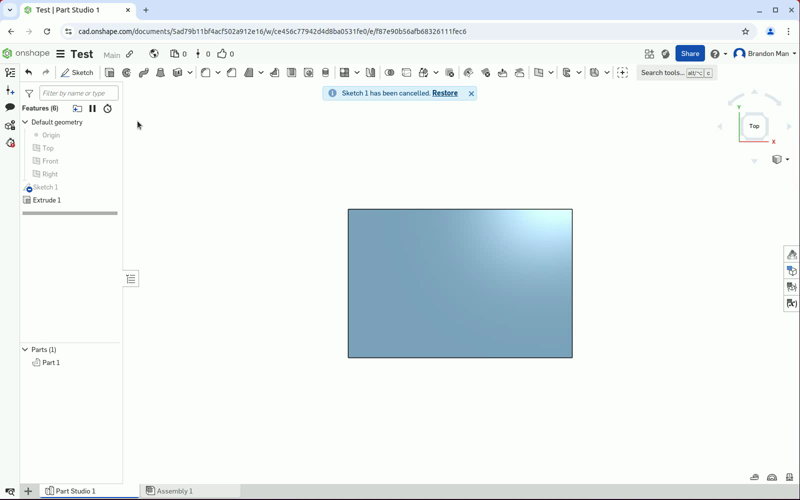
key(shift+h)
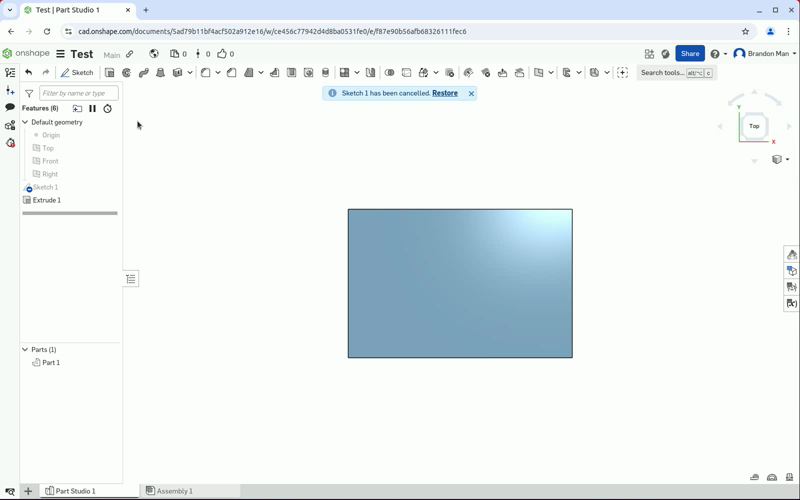
mouse_move(73, 189)
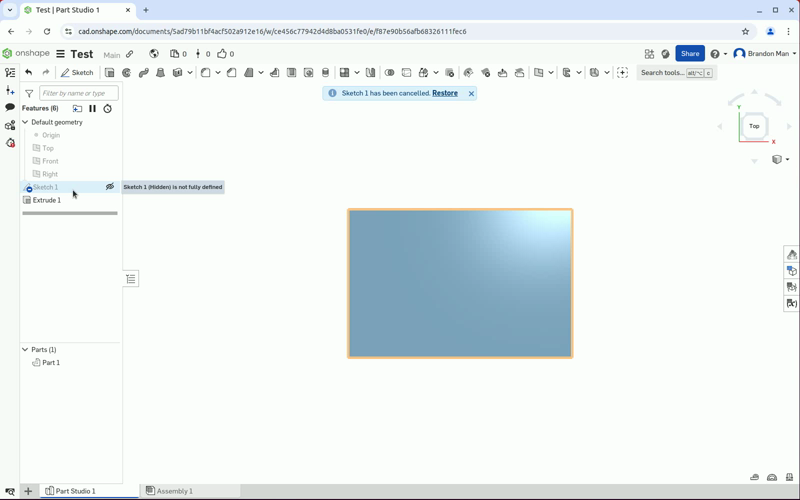
click(73, 189)
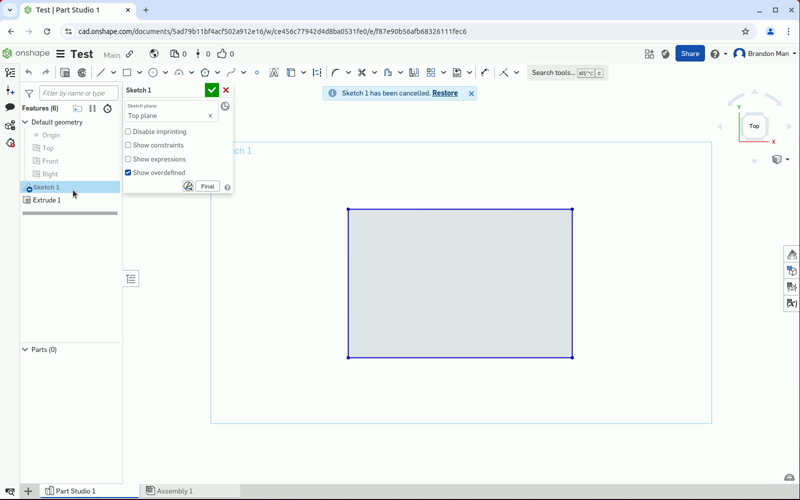
mouse_move(229, 92)
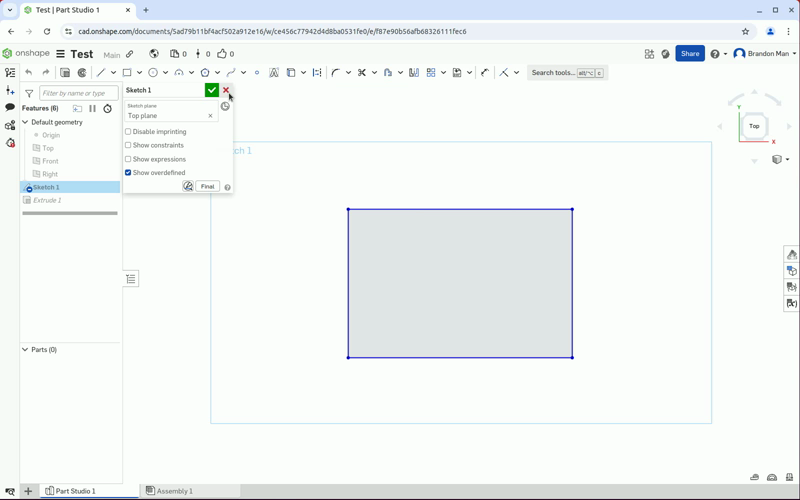
click(229, 92)
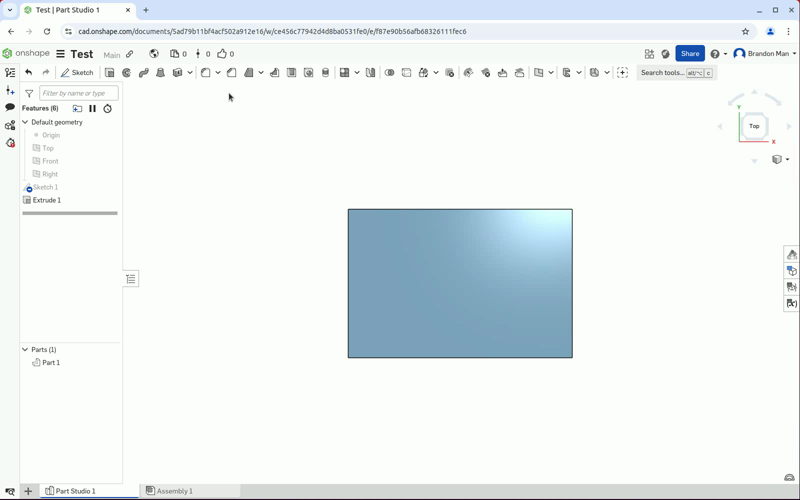
mouse_move(541, 75)
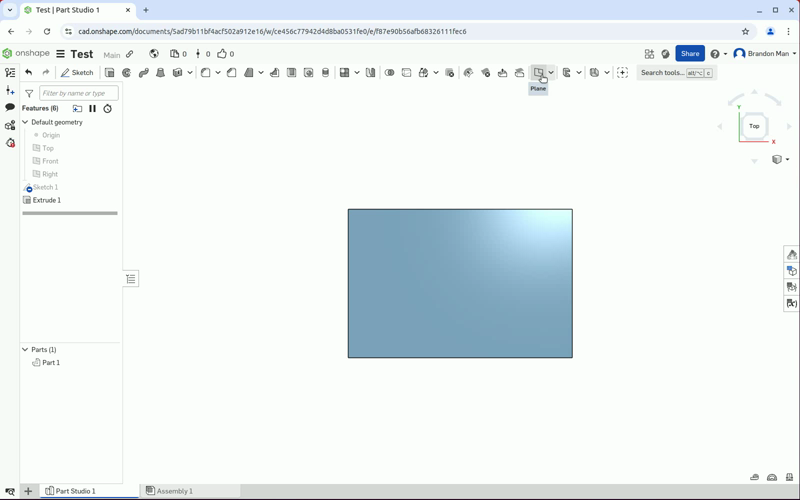
click(541, 75)
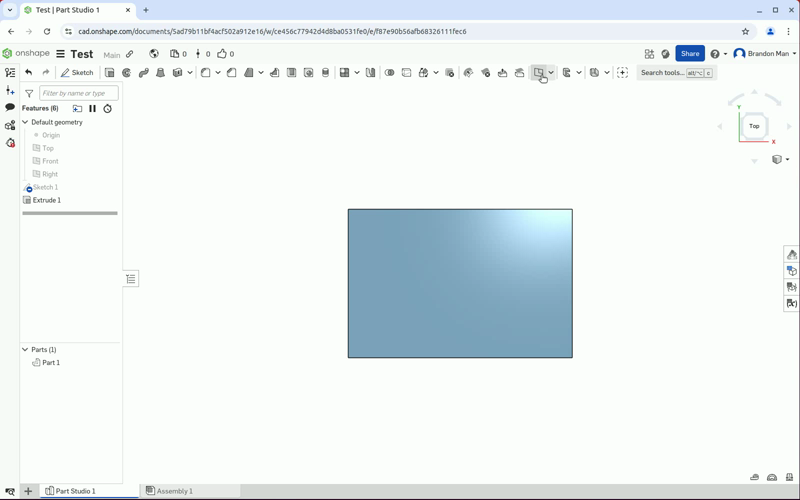
mouse_move(73, 150)
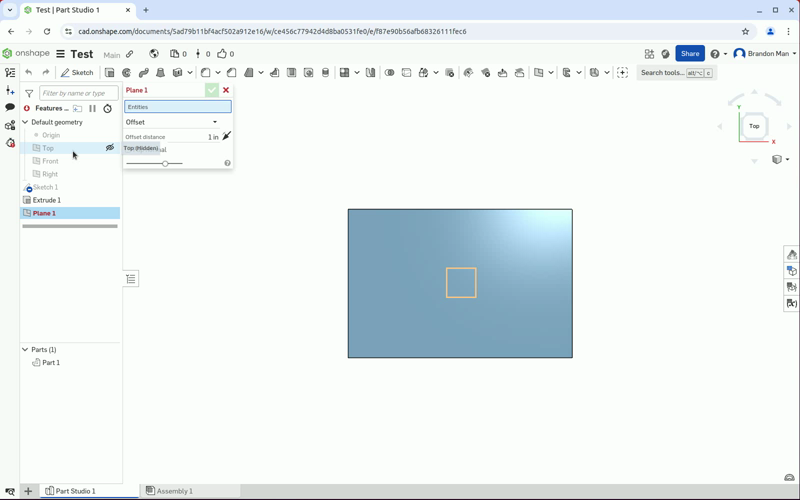
click(73, 150)
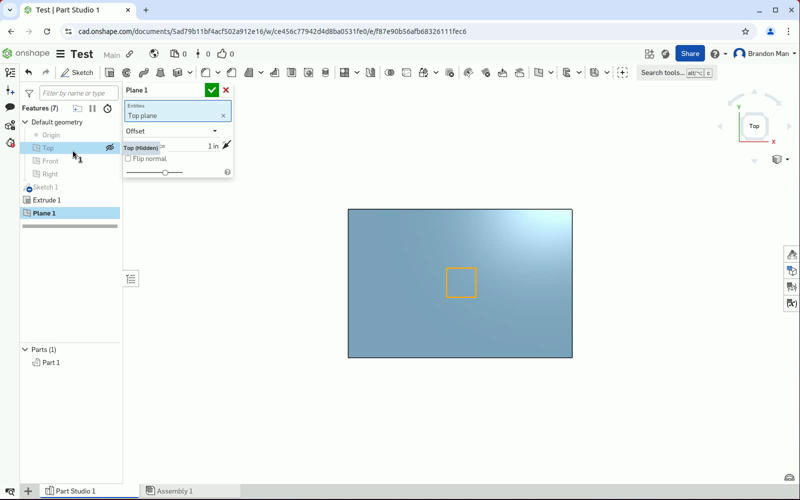
key(tab, 2)
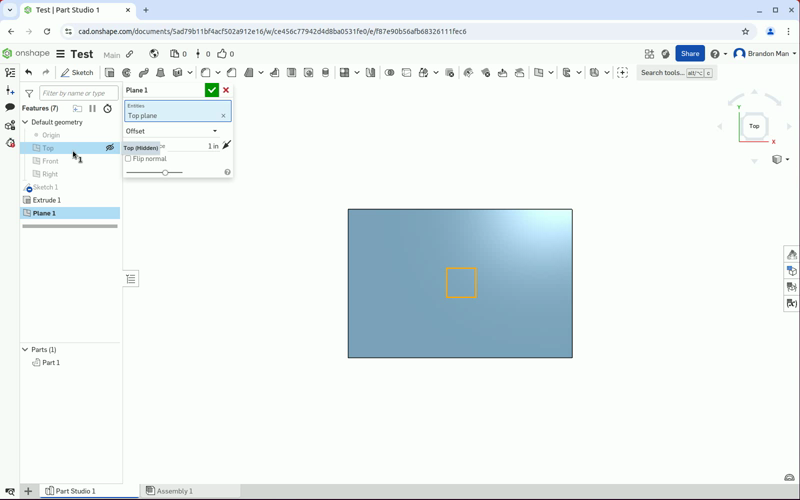
text(3.143)
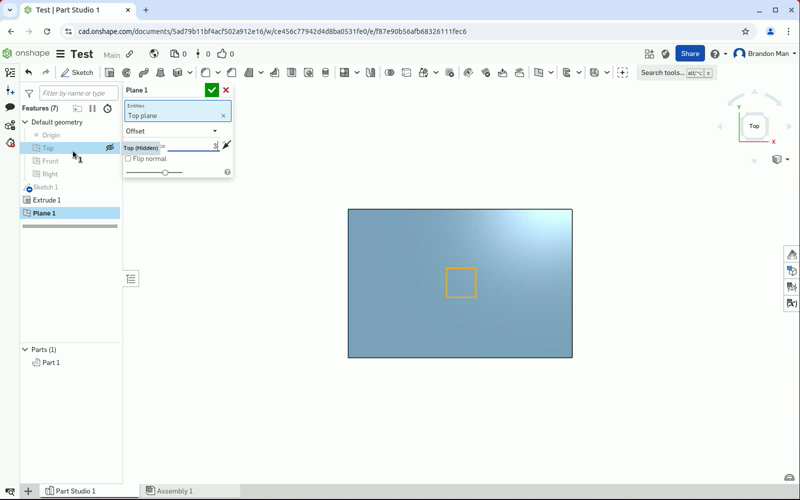
key(enter, 2)
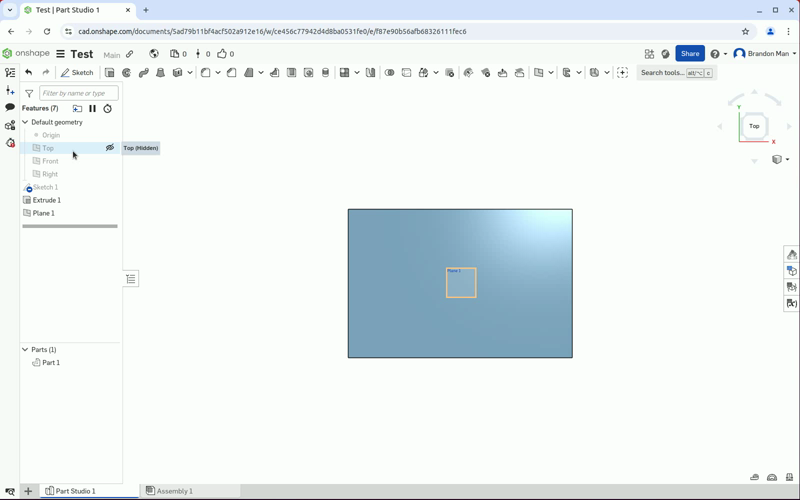
key(shift+s)
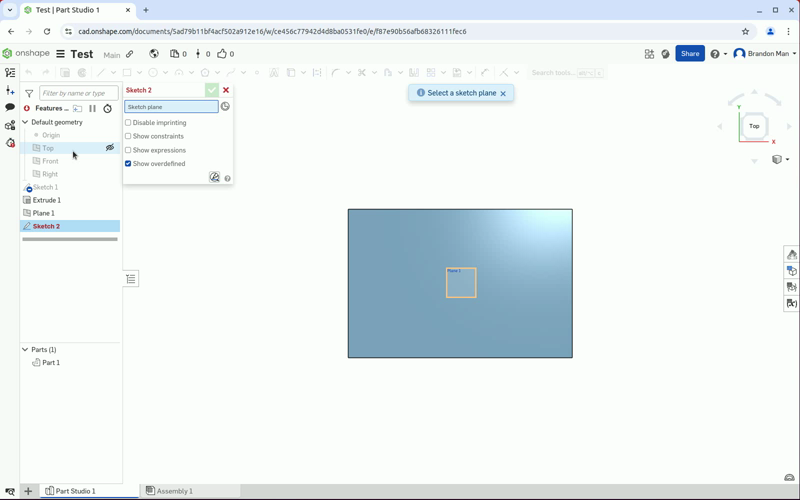
mouse_move(73, 215)
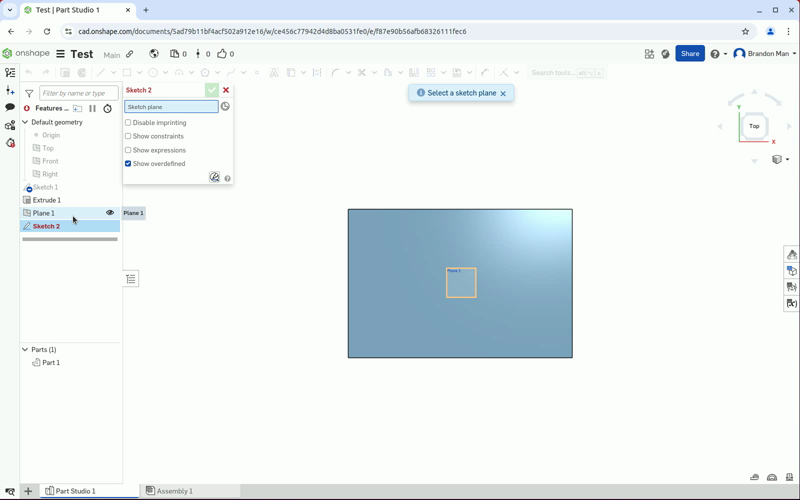
click(73, 215)
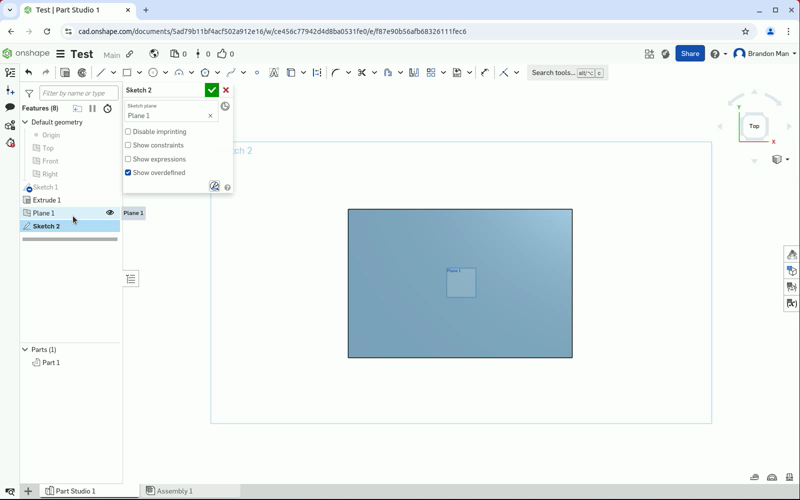
mouse_move(73, 352)
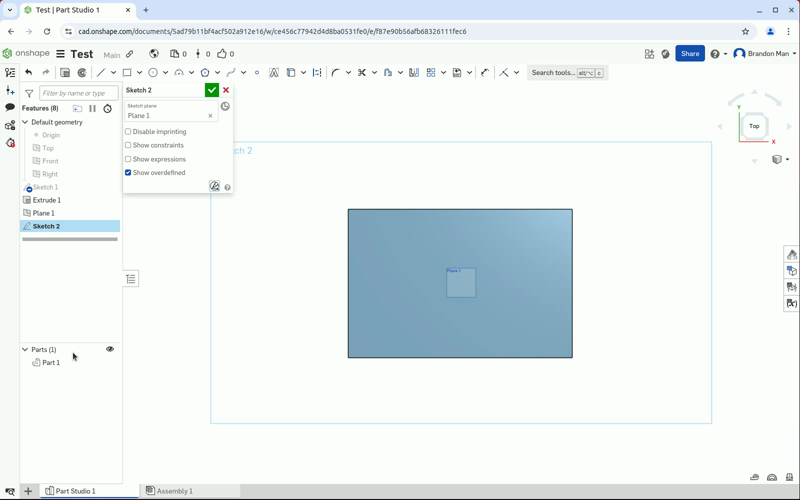
key(y)
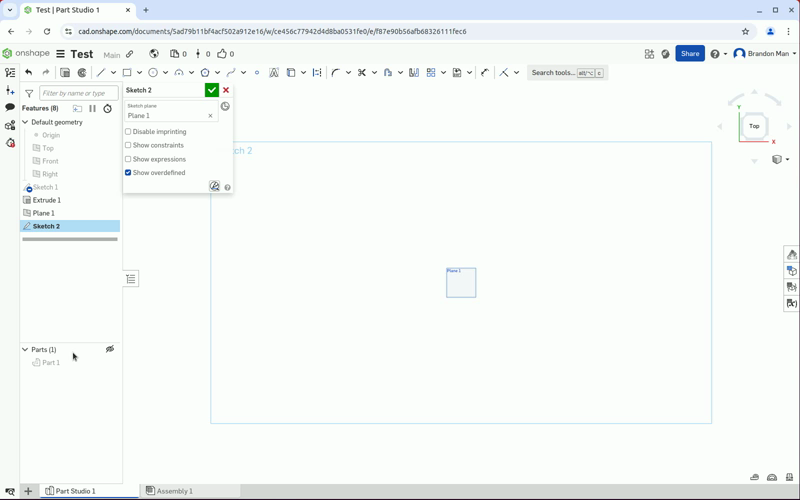
key(c)
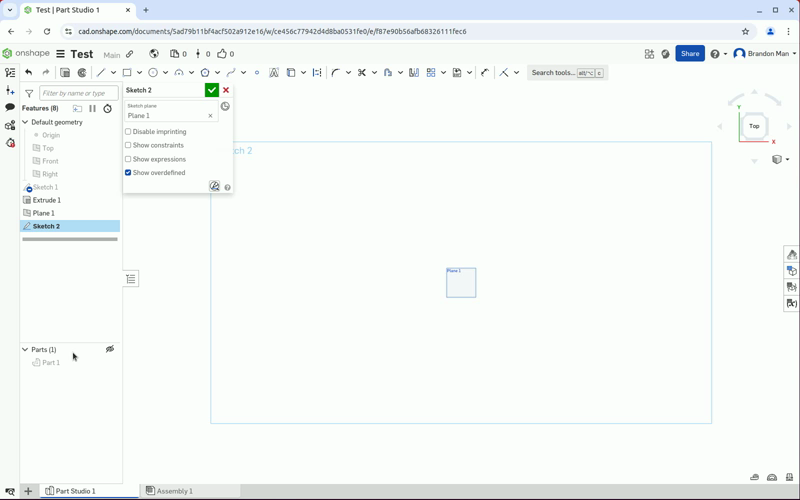
key_down(shift)
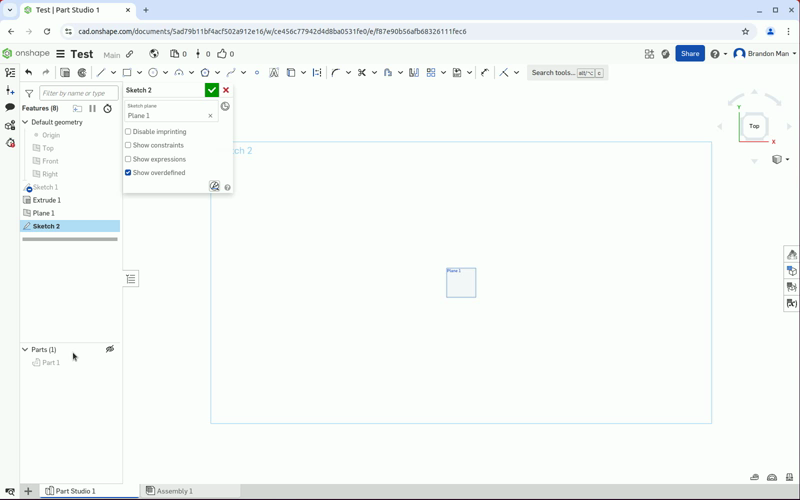
mouse_move(401, 238)
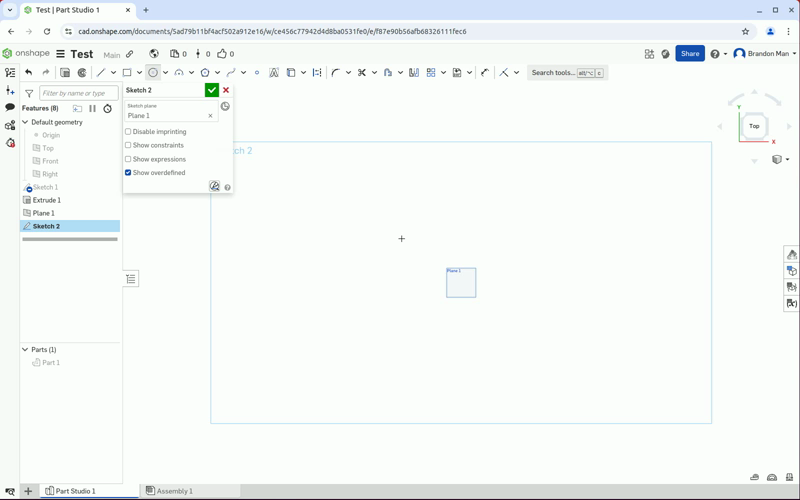
click(401, 238)
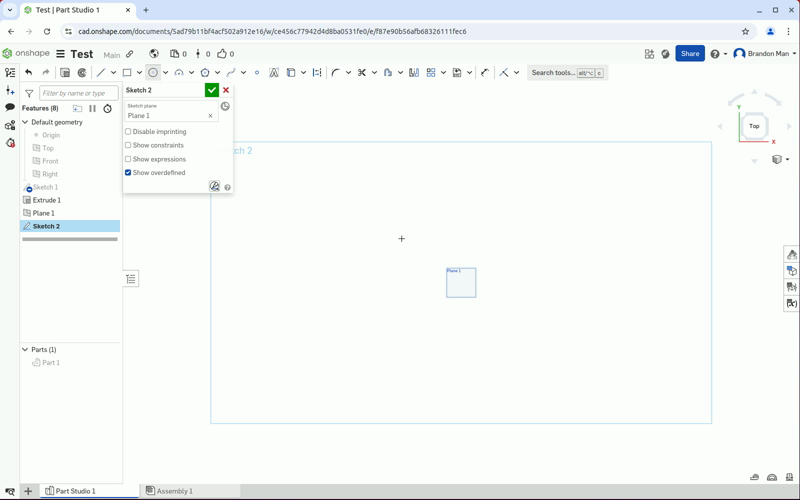
key_up(shift)
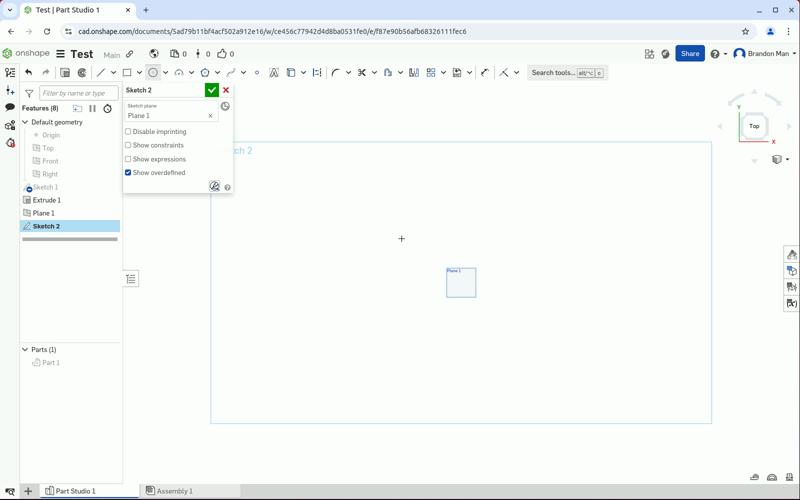
mouse_move(413, 238)
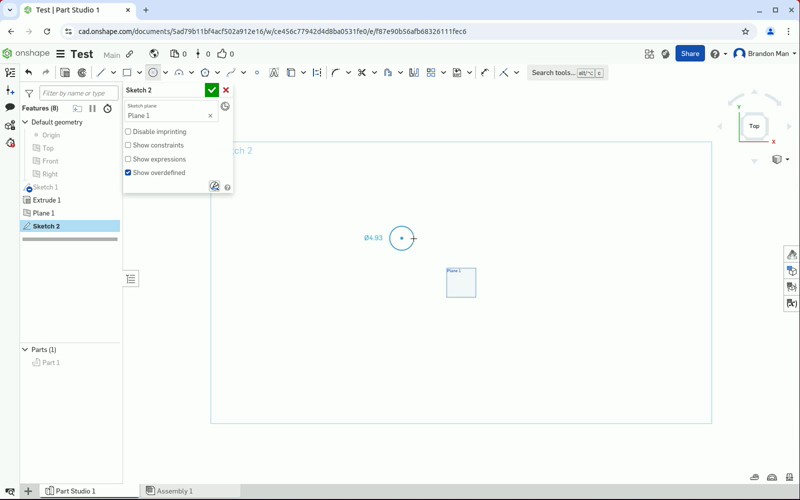
click(413, 238)
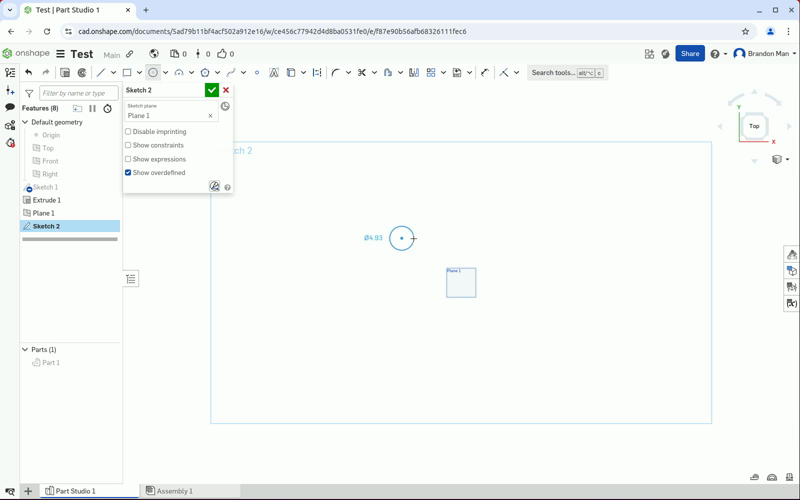
key(esc)
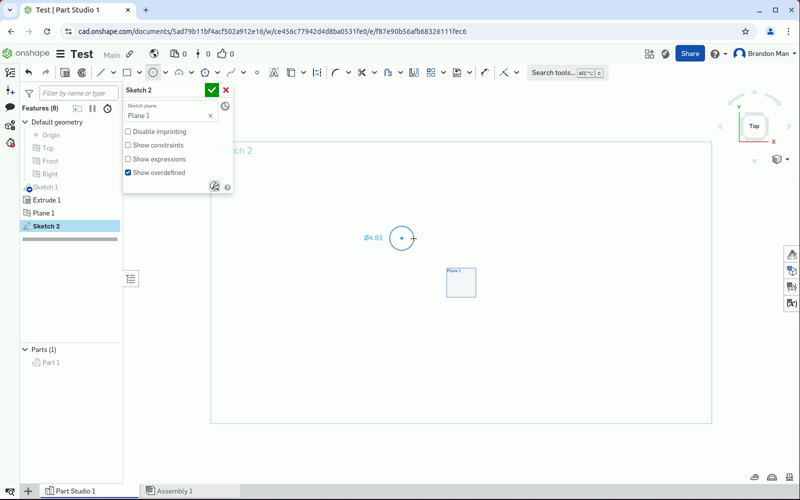
mouse_move(396, 245)
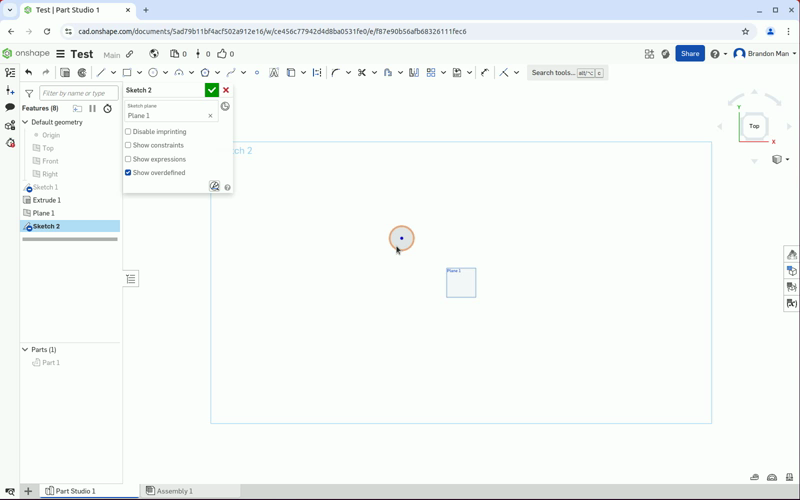
scroll(6)
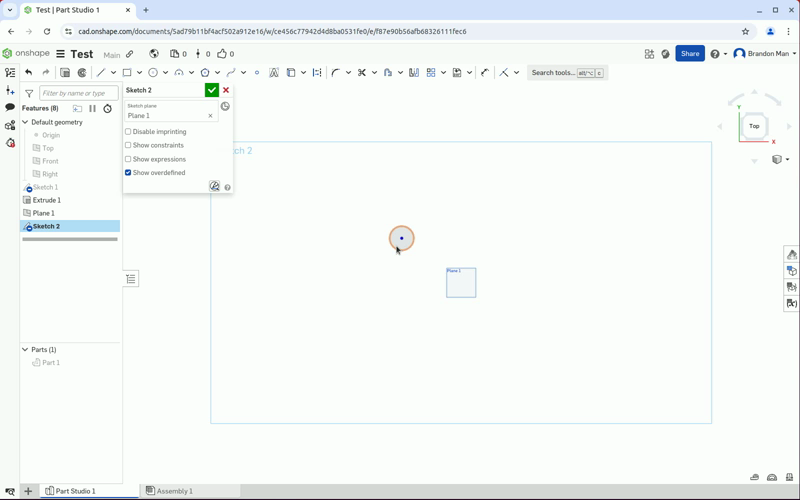
scroll(6)
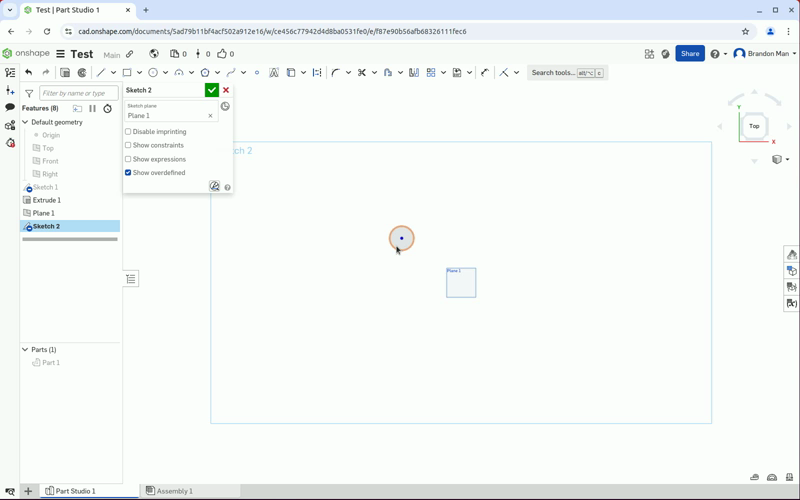
scroll(6)
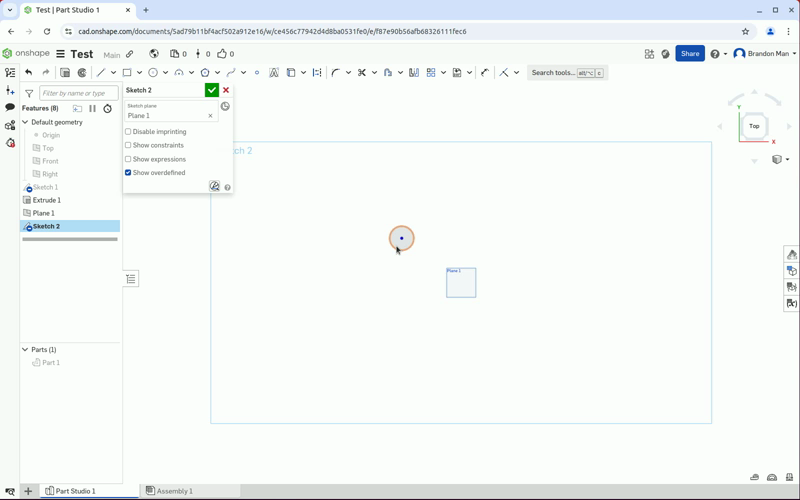
scroll(6)
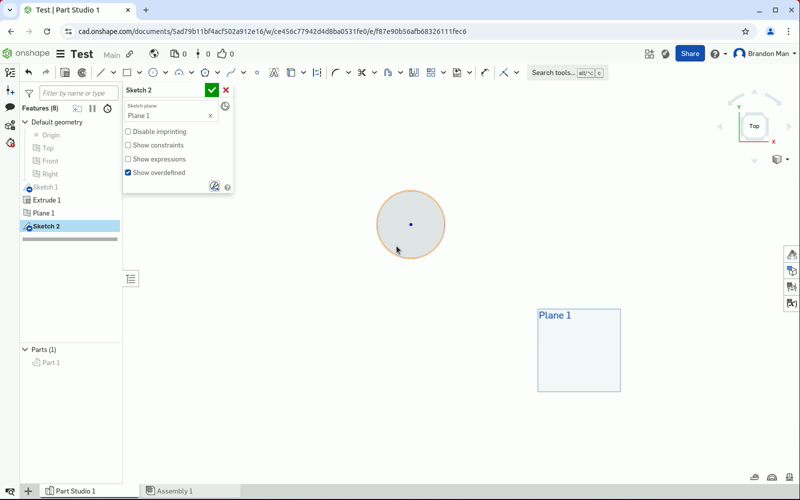
scroll(6)
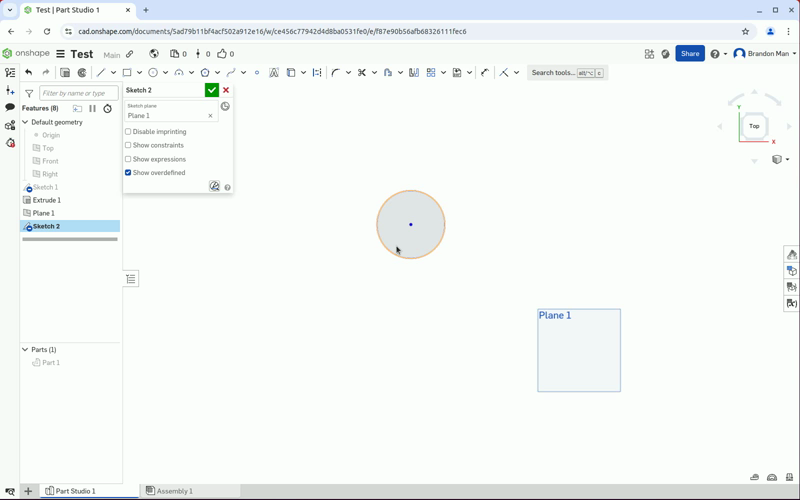
scroll(6)
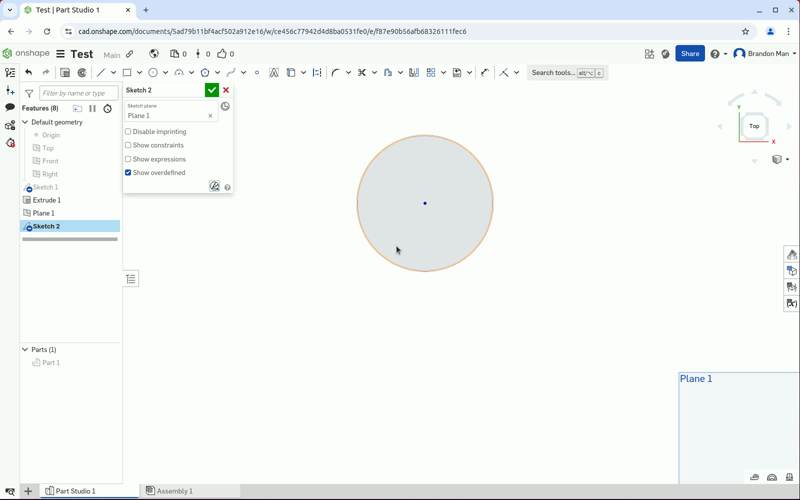
scroll(6)
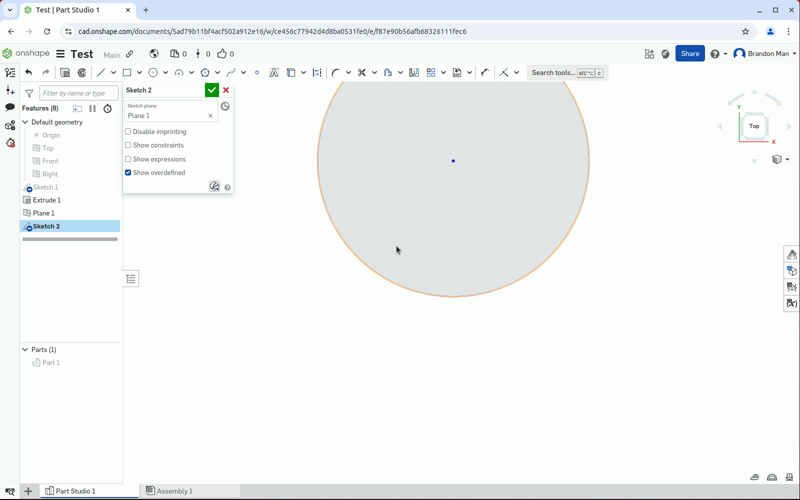
click(396, 245)
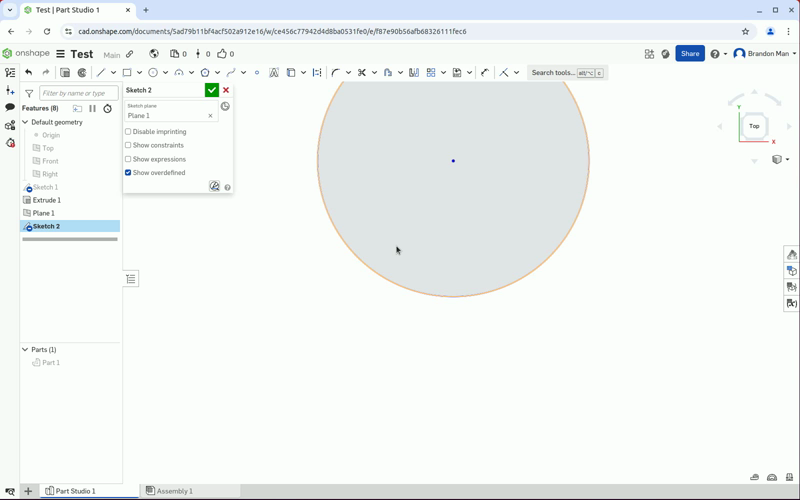
scroll(-6)
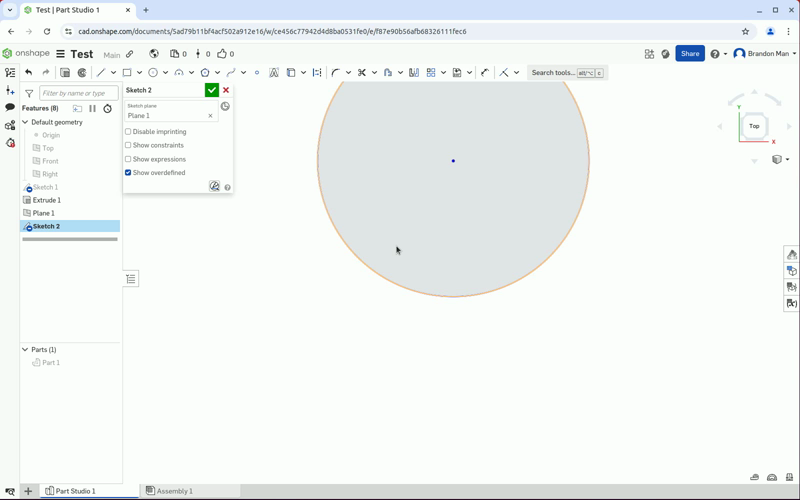
scroll(-6)
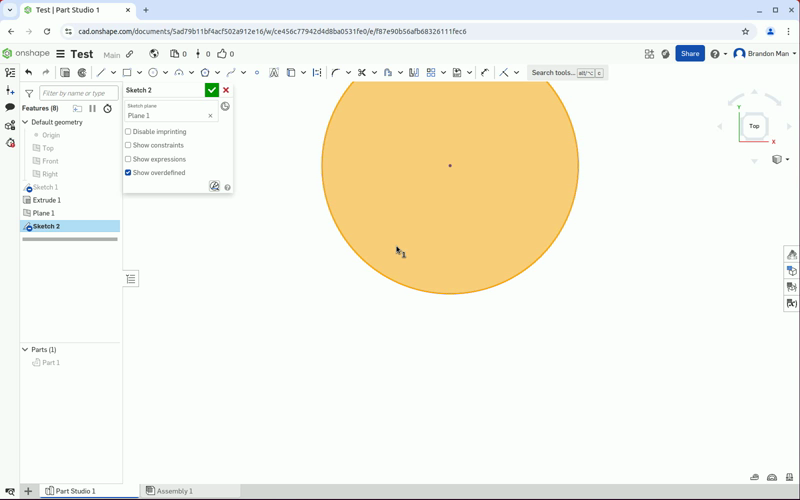
scroll(-6)
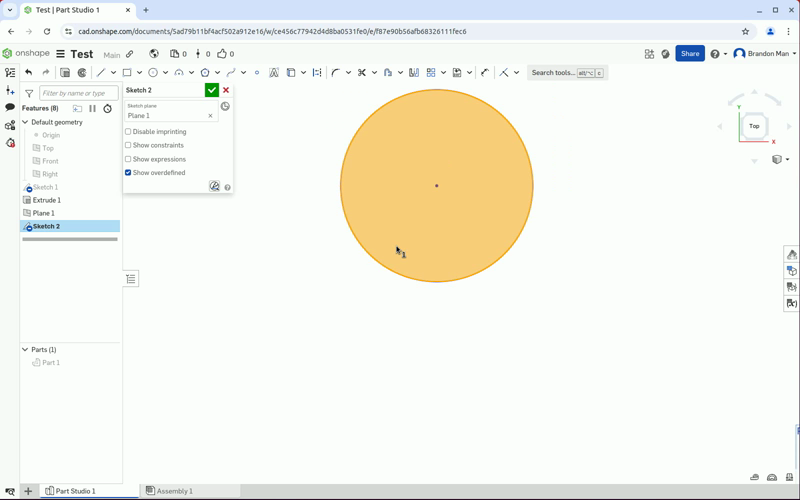
scroll(-6)
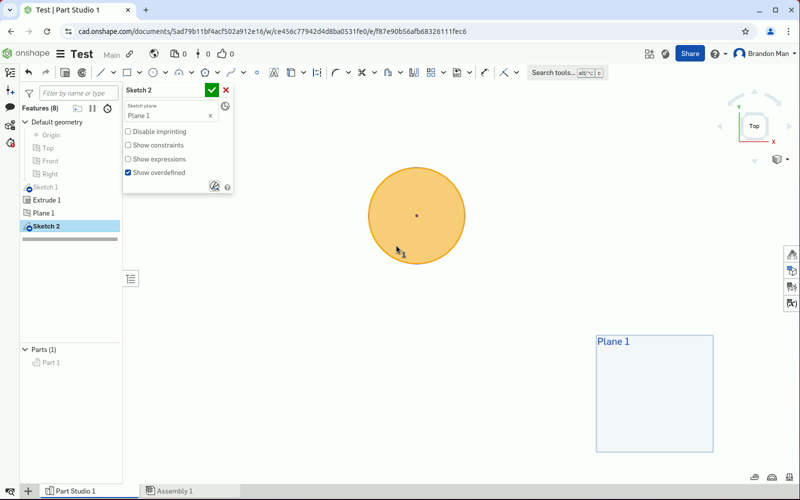
scroll(-6)
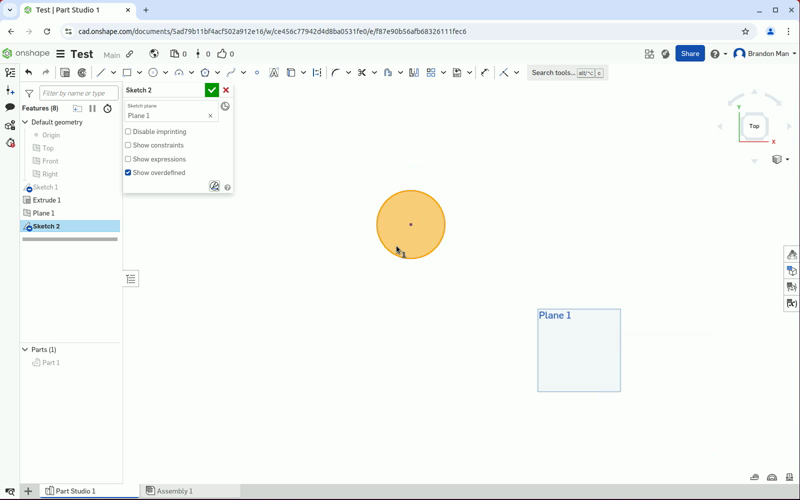
scroll(-6)
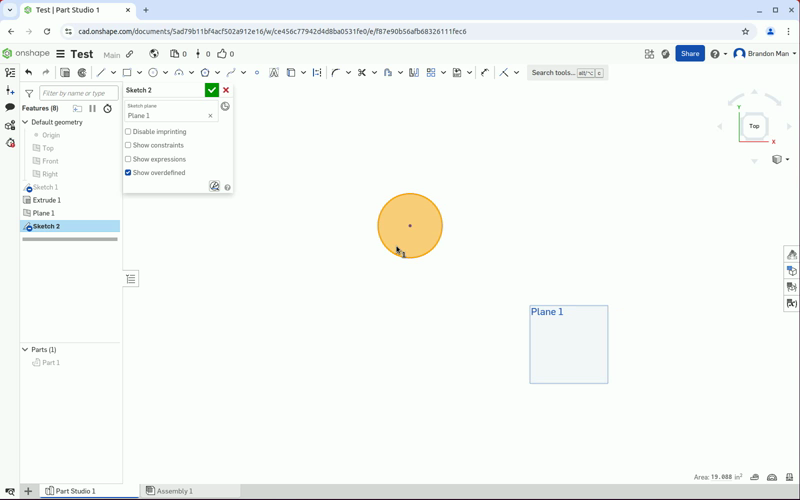
scroll(-6)
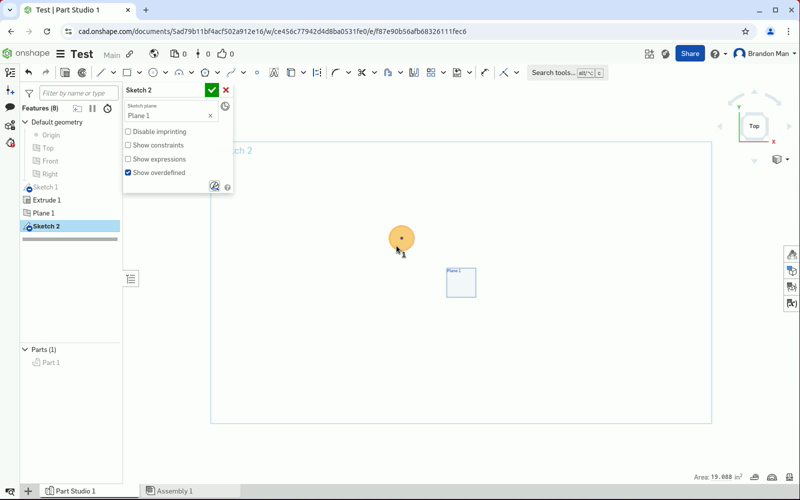
mouse_move(73, 352)
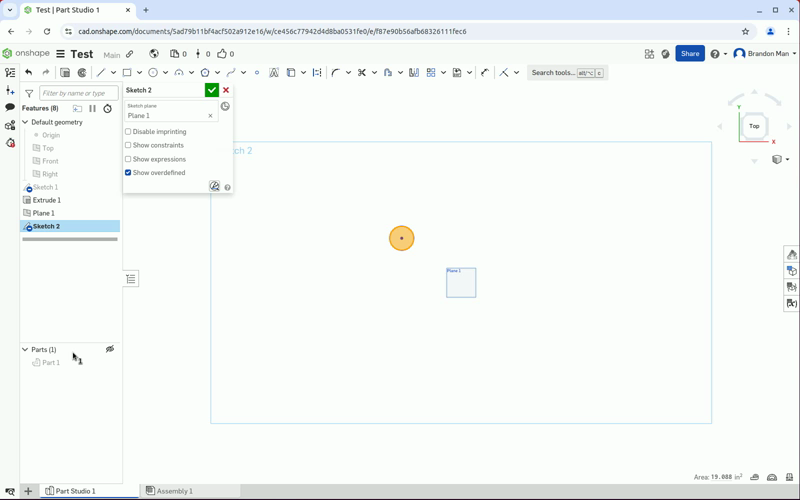
key(shift+y)
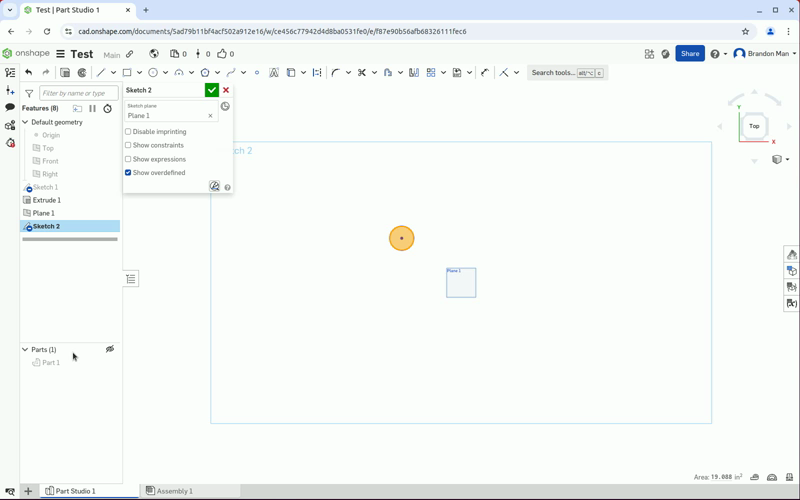
key(shift+e)
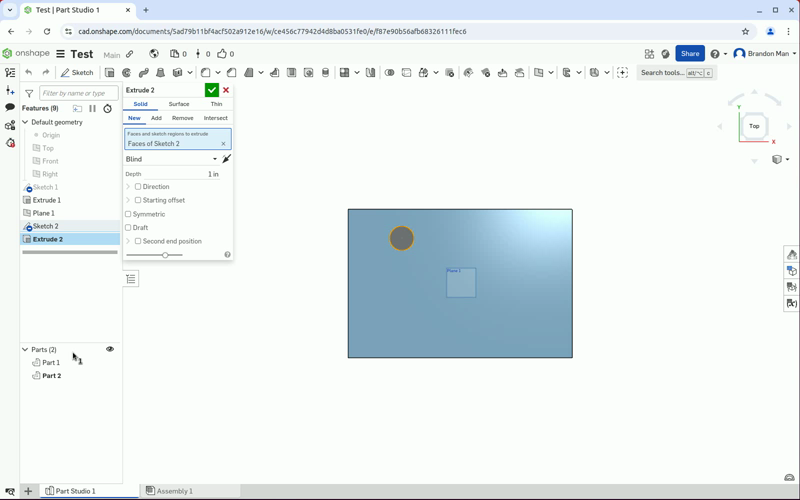
mouse_move(143, 106)
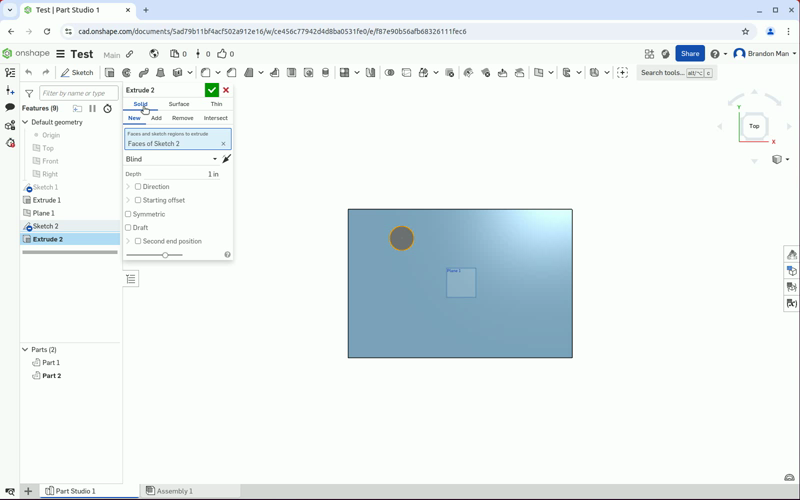
click(143, 106)
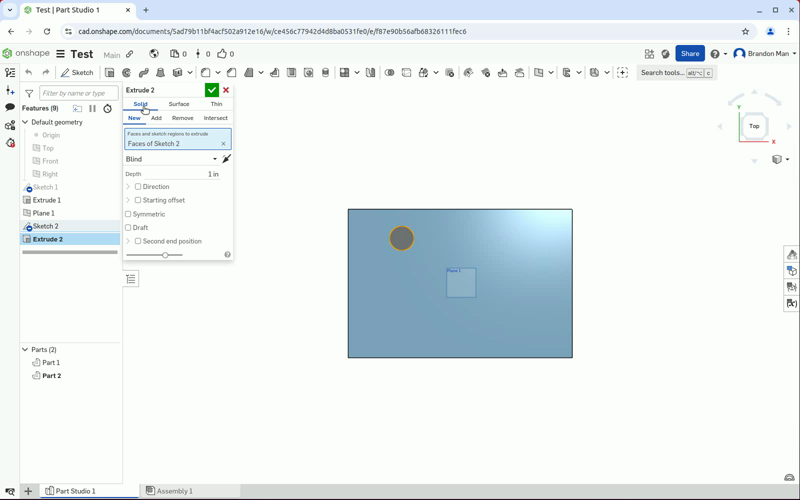
mouse_move(137, 120)
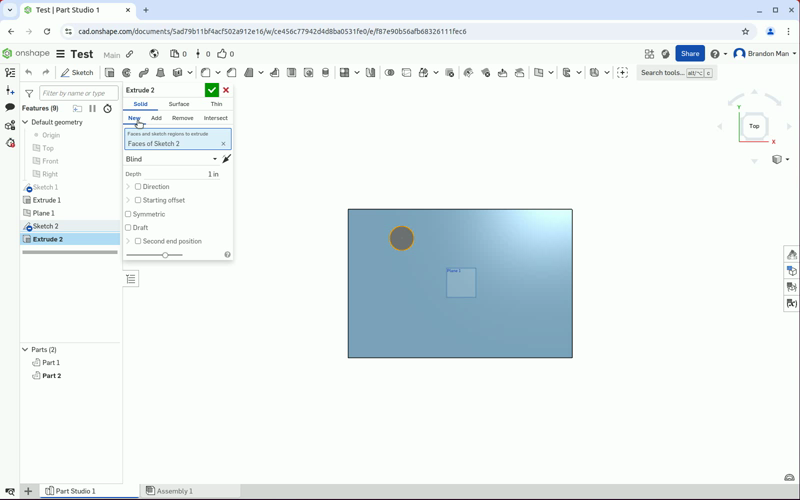
click(137, 120)
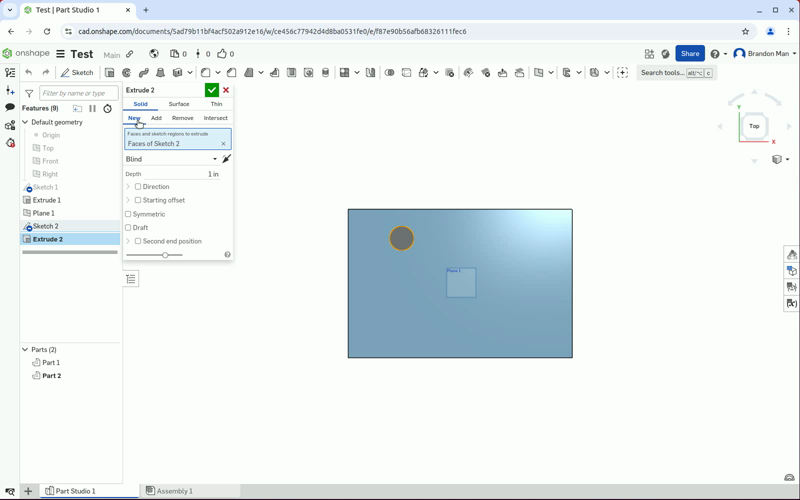
key(tab, 4)
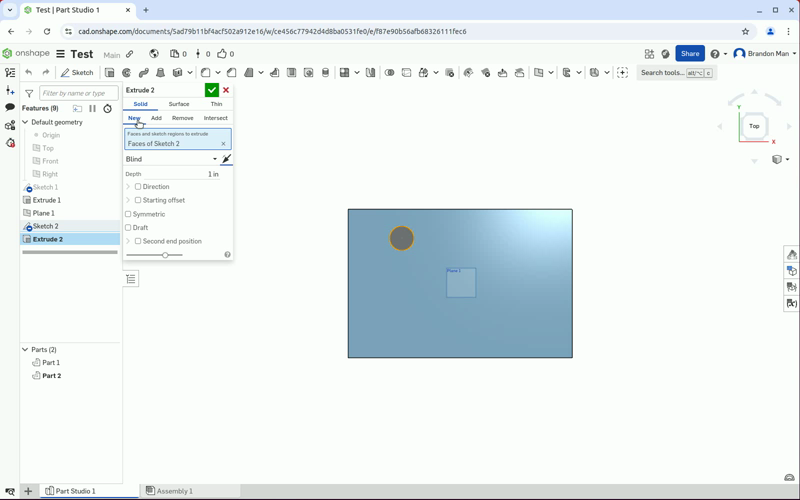
text(15.405)
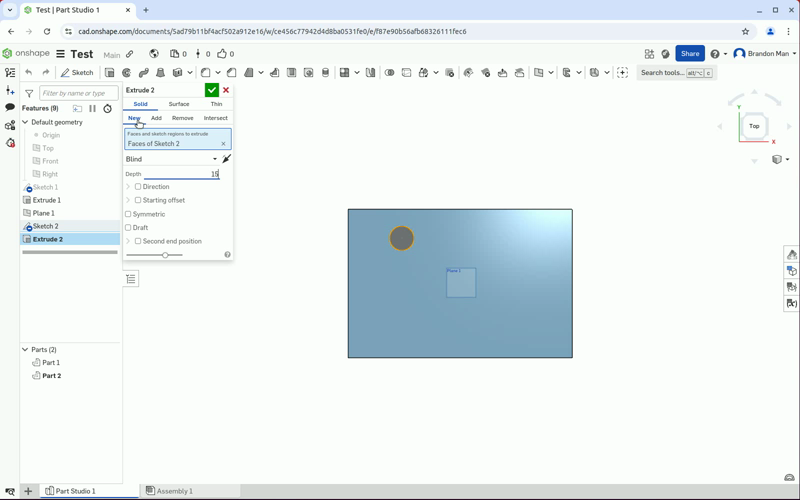
key(enter)
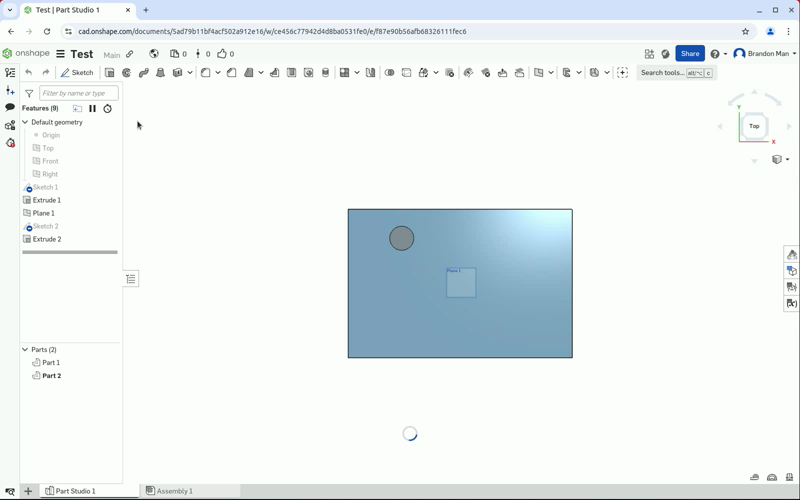
key(shift+h)
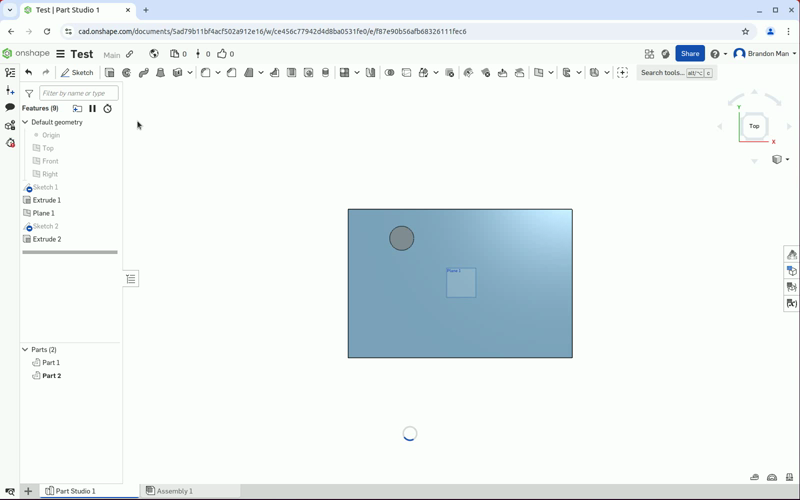
key(shift+h)
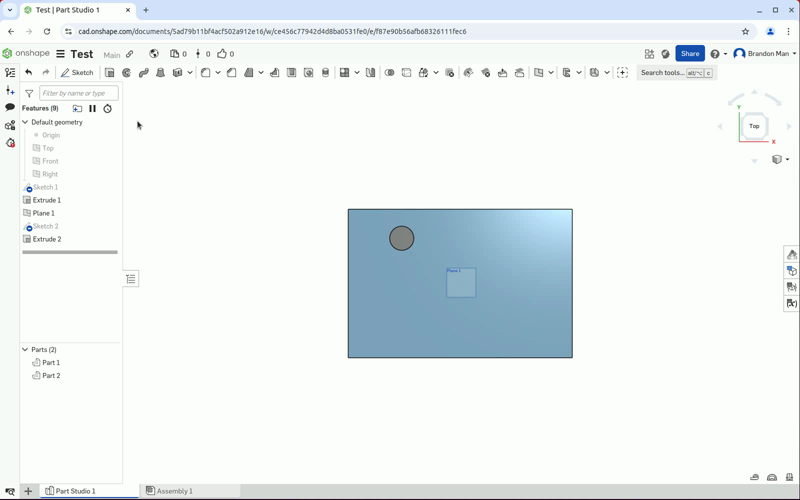
mouse_move(73, 189)
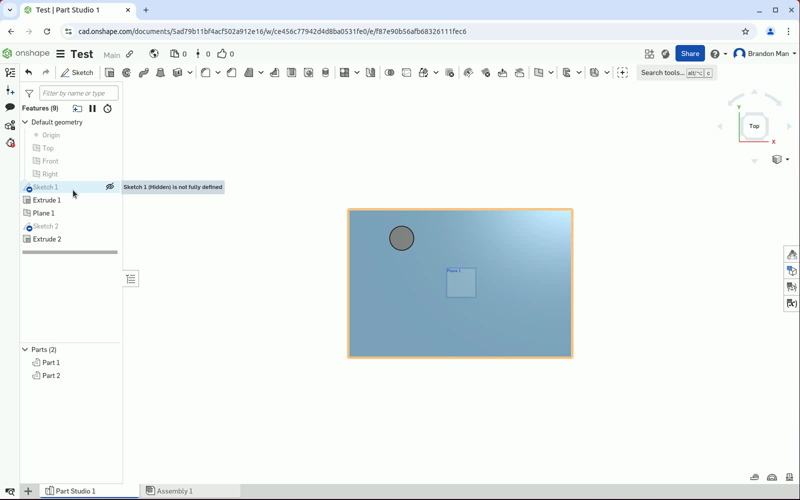
click(73, 189)
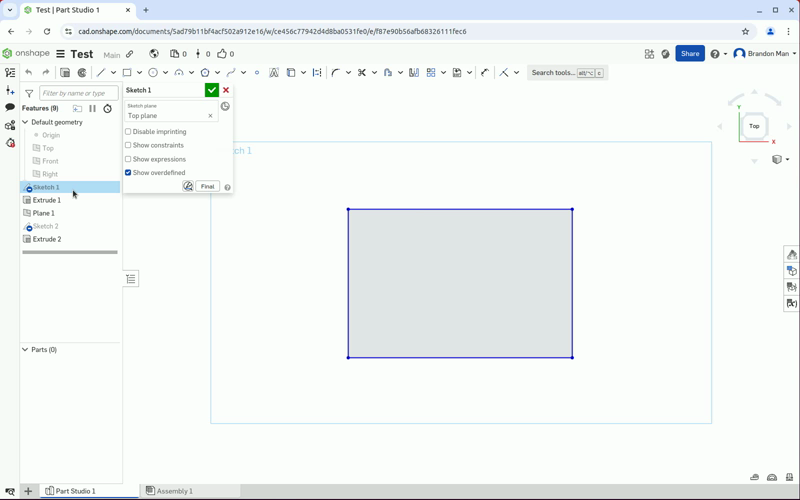
mouse_move(229, 92)
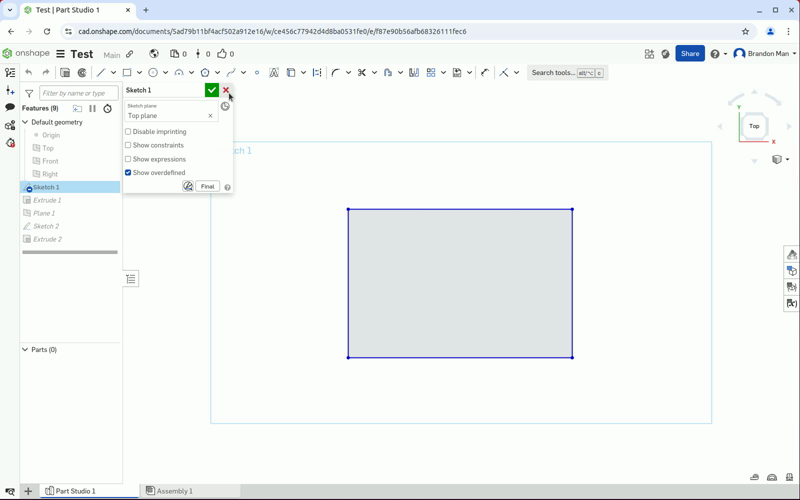
click(229, 92)
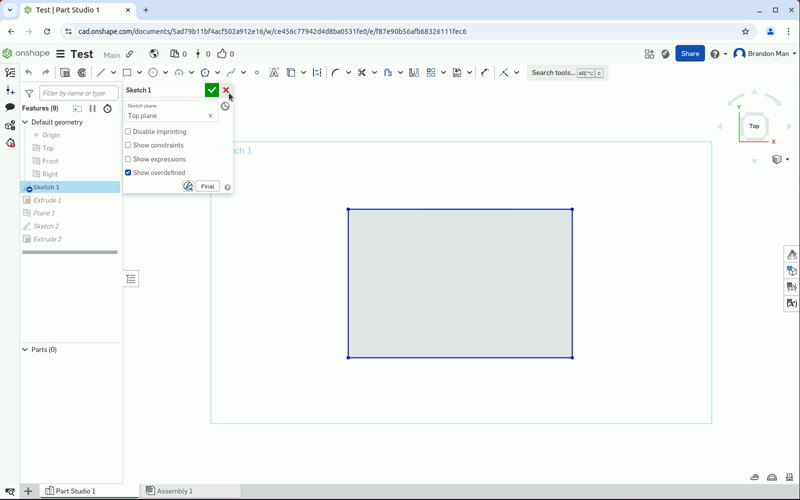
key(shift+s)
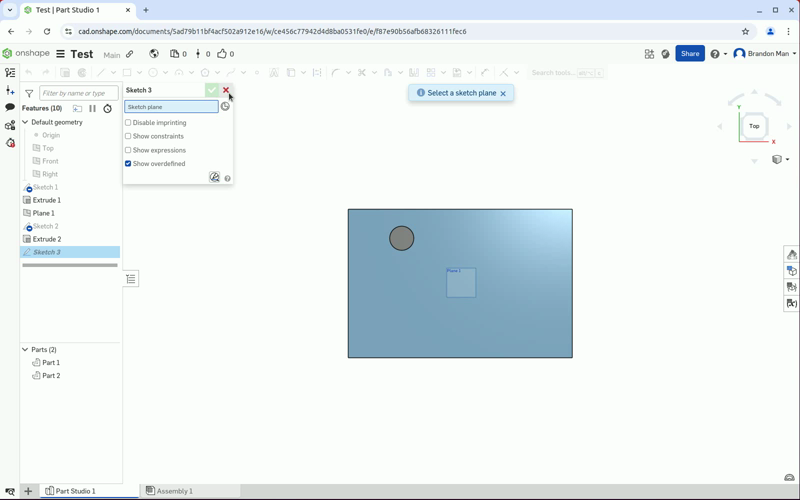
mouse_move(73, 215)
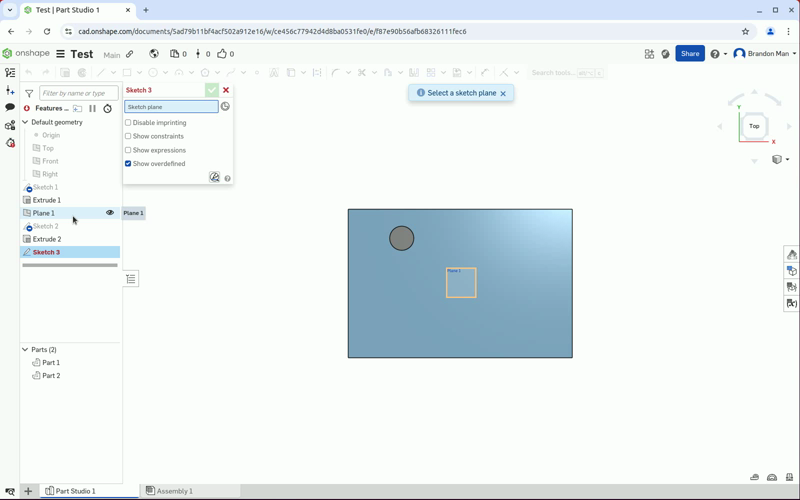
click(73, 215)
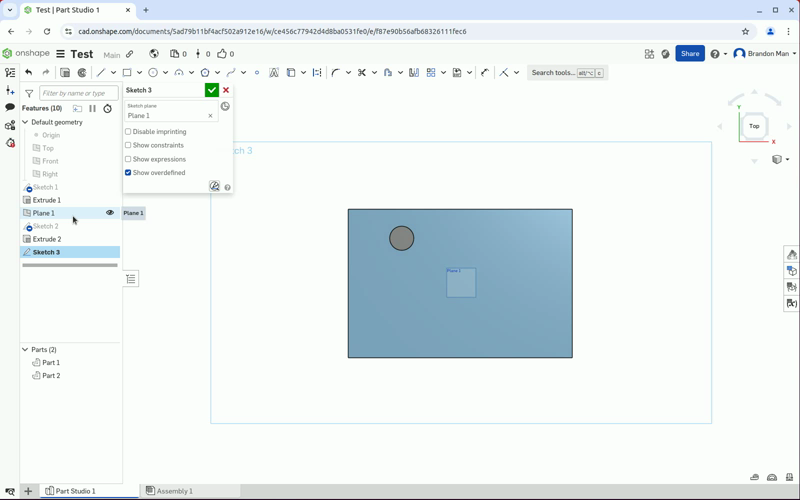
mouse_move(73, 352)
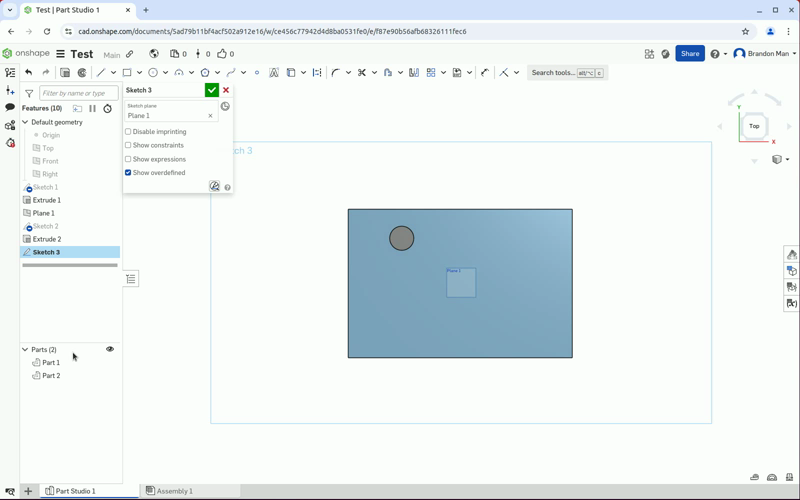
key(y)
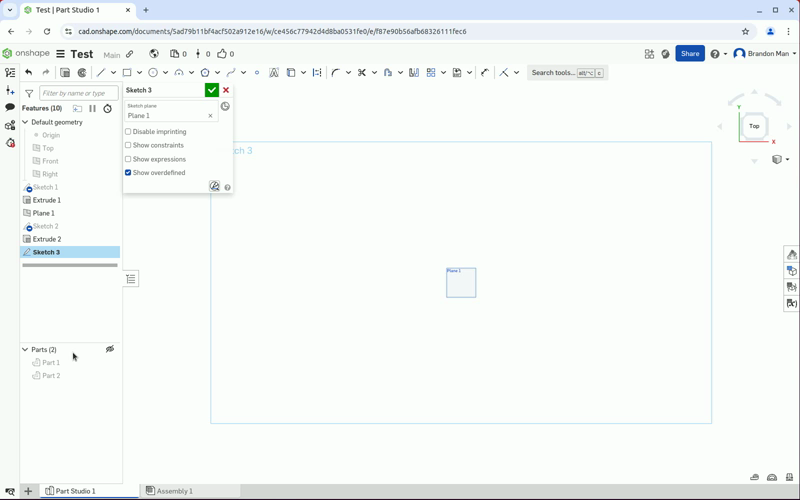
key(c)
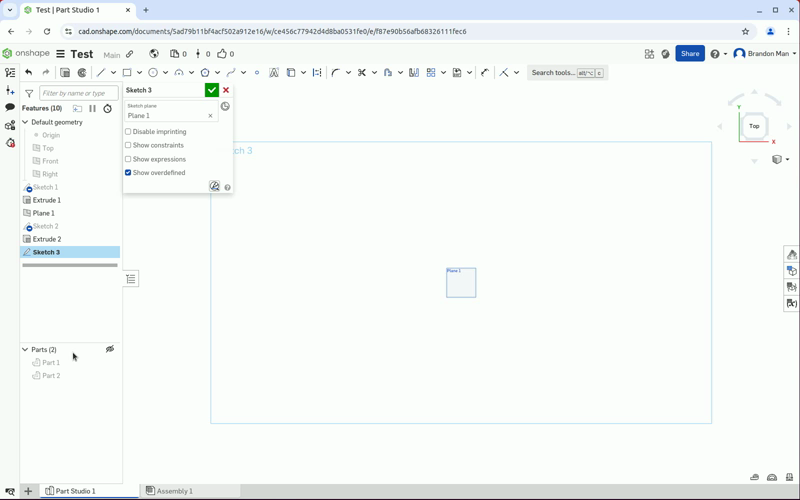
key_down(shift)
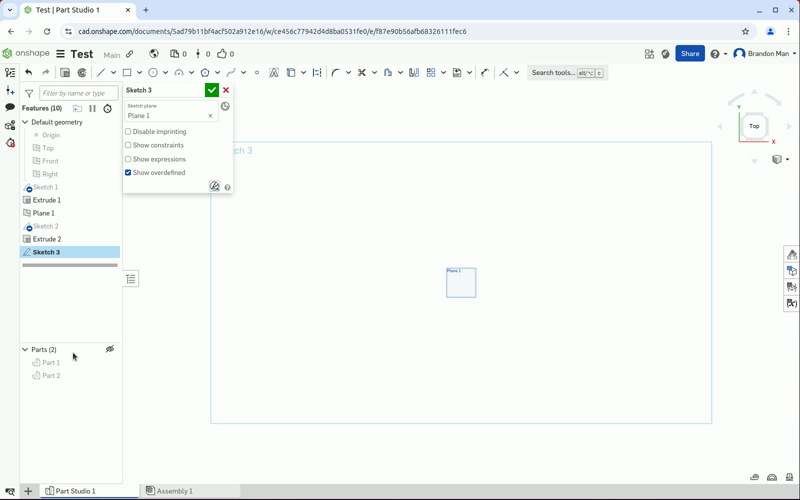
mouse_move(401, 327)
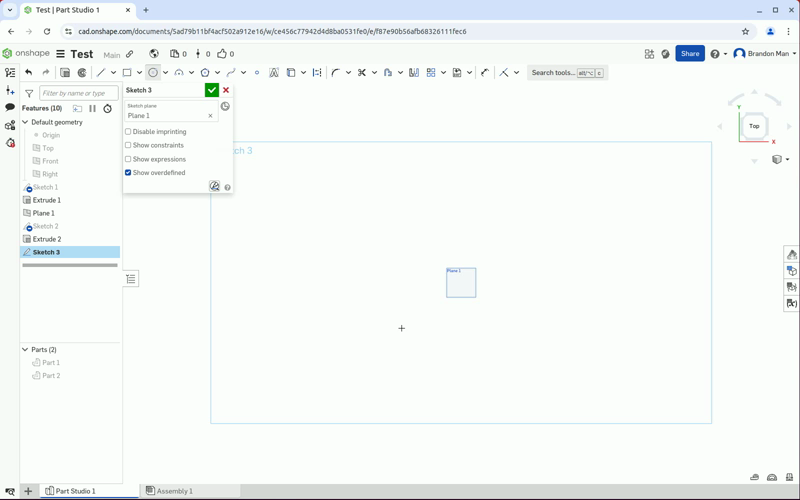
click(401, 327)
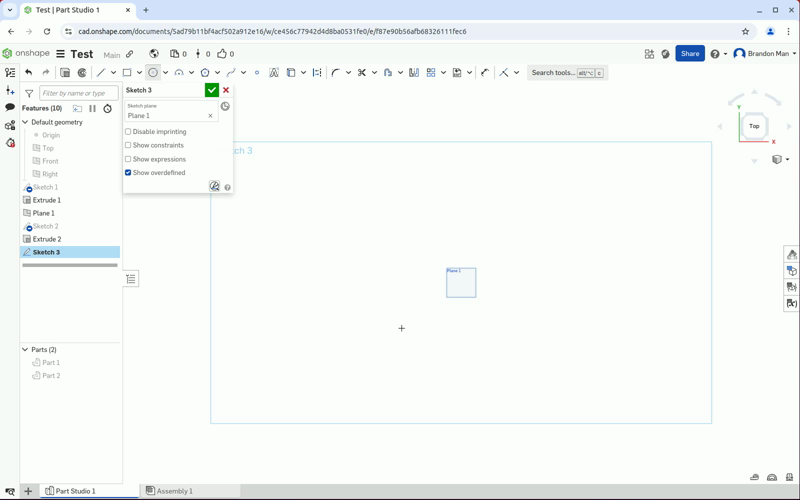
key_up(shift)
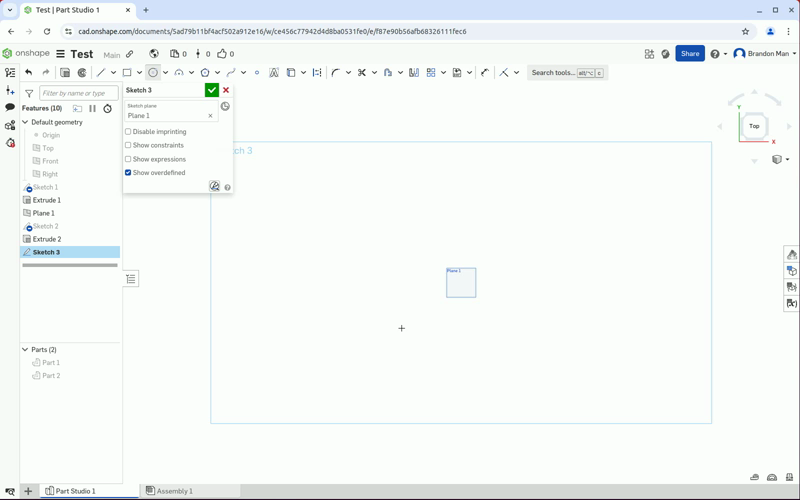
mouse_move(413, 327)
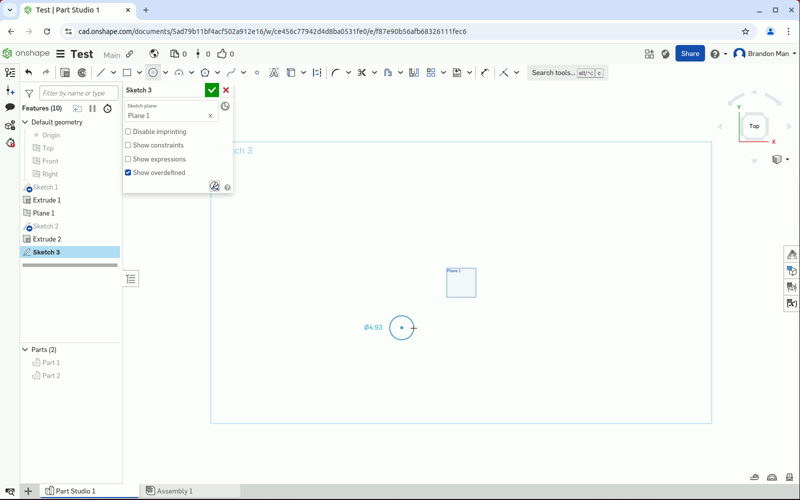
click(413, 327)
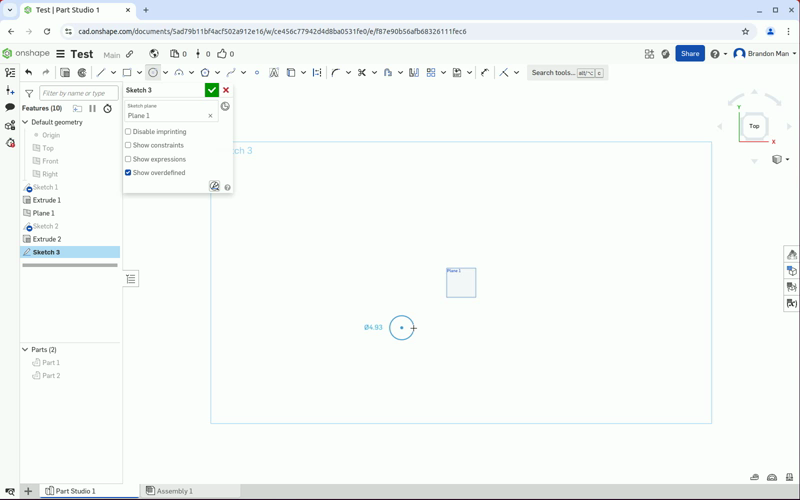
key(esc)
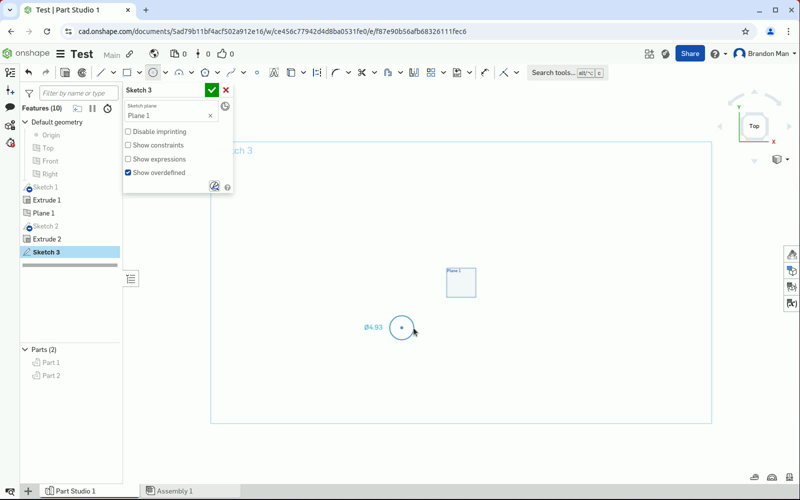
mouse_move(409, 320)
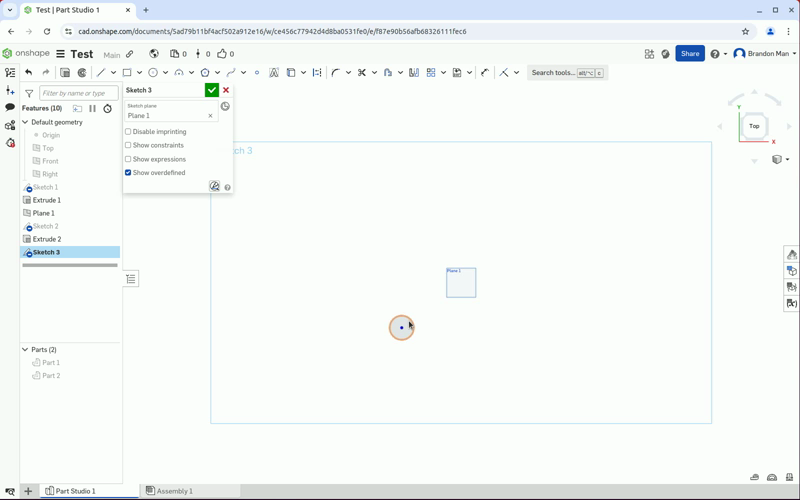
scroll(6)
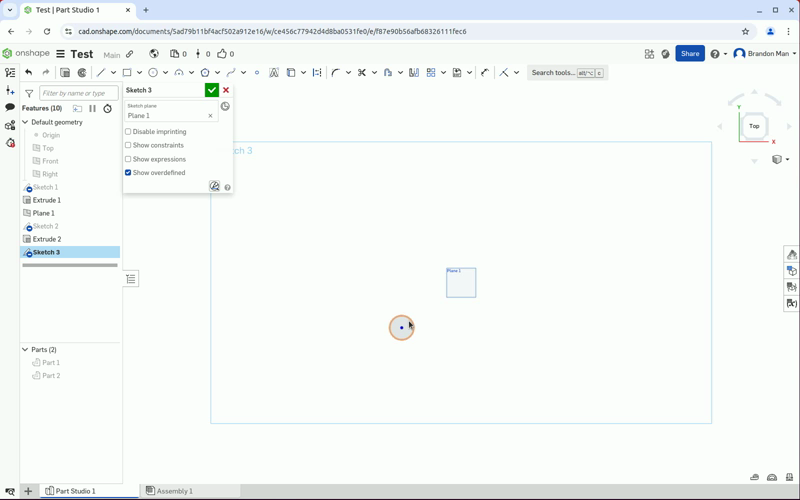
scroll(6)
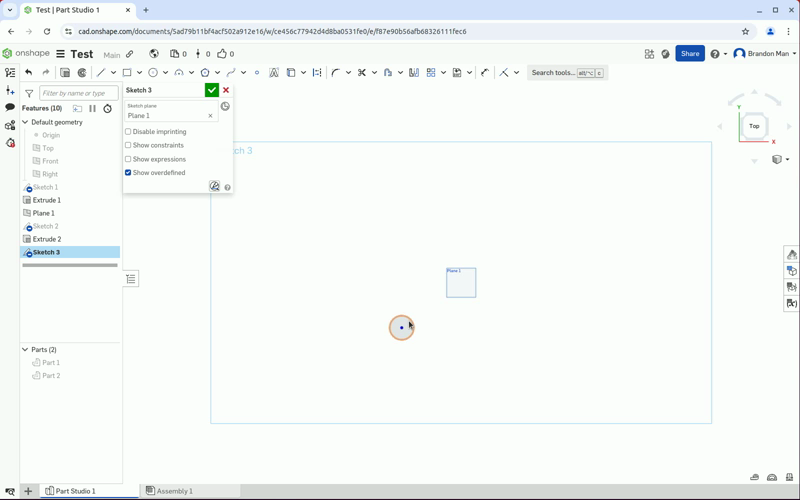
scroll(6)
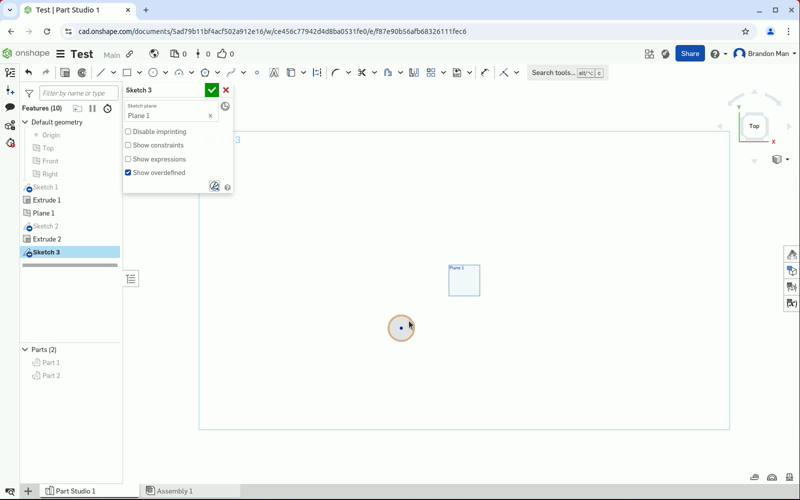
scroll(6)
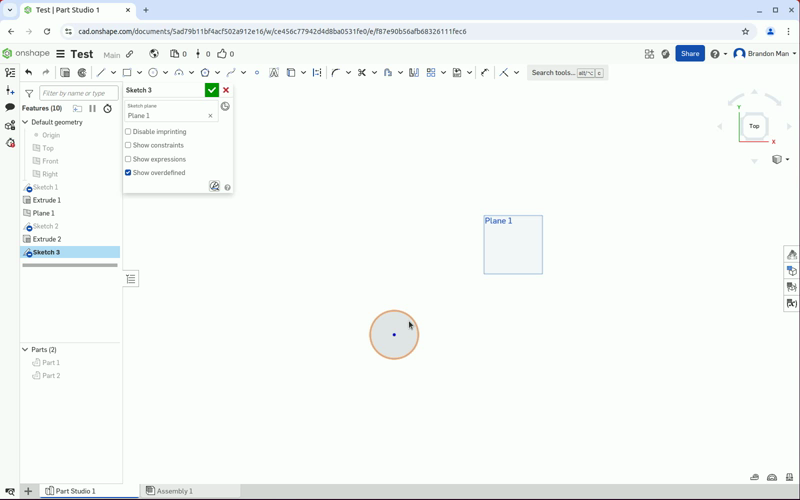
scroll(6)
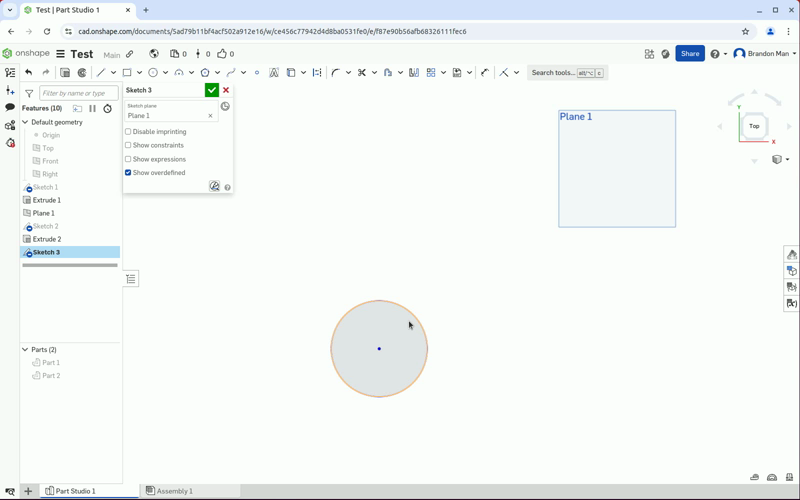
scroll(6)
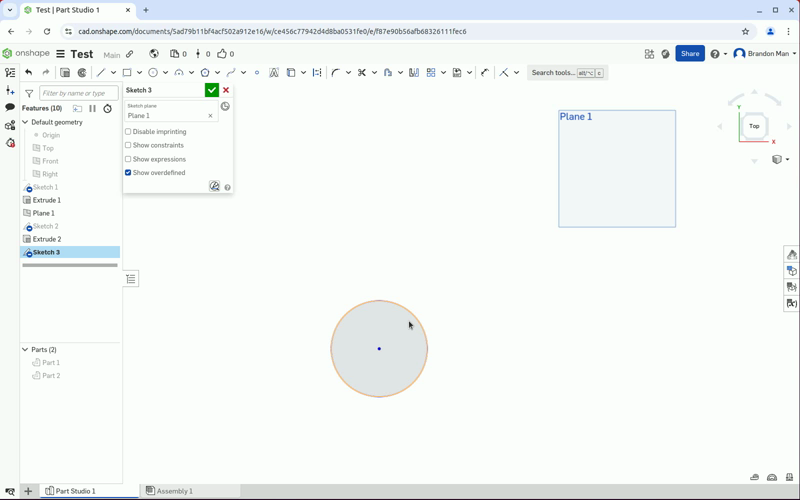
scroll(6)
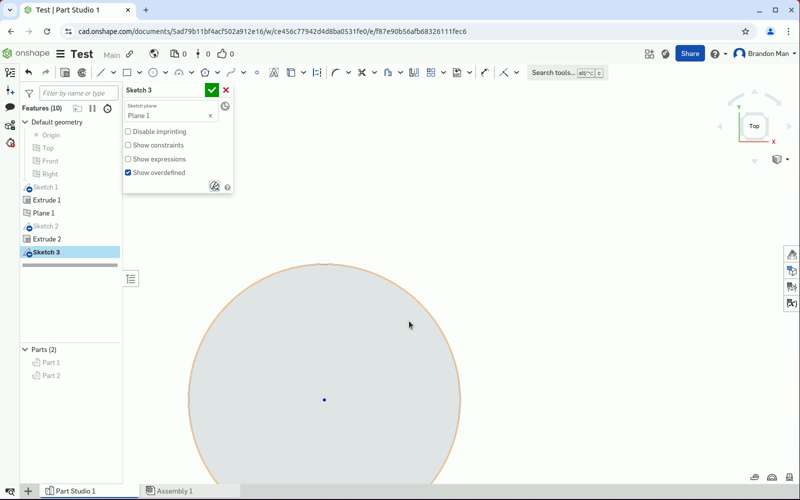
click(409, 320)
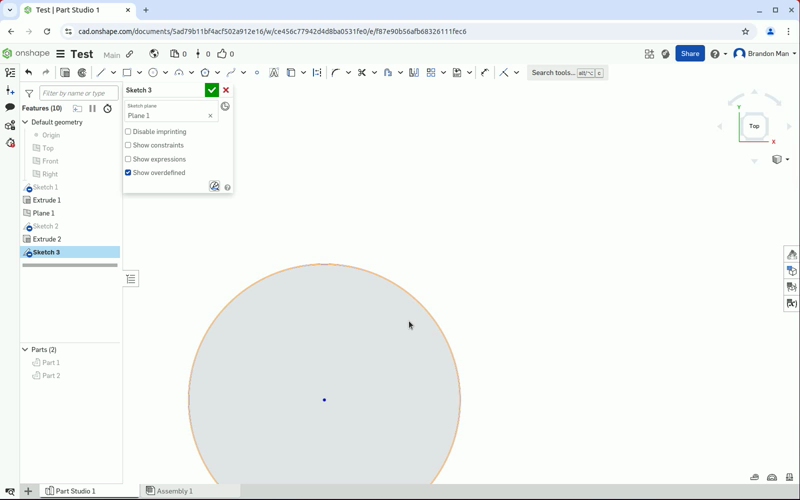
scroll(-6)
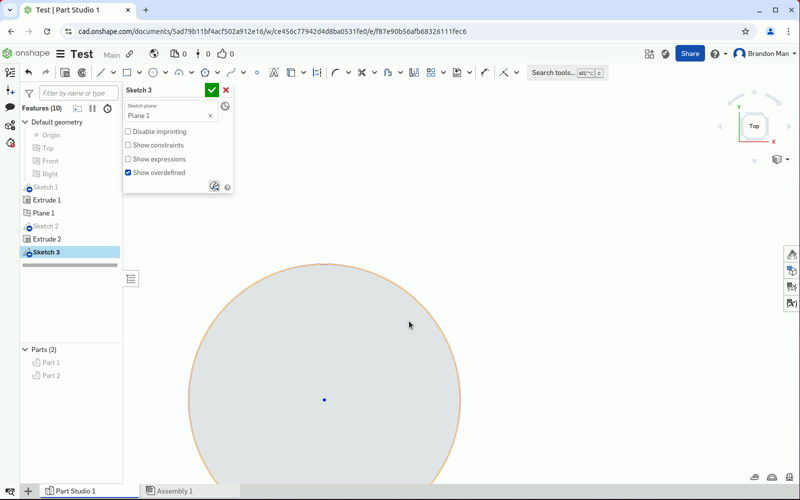
scroll(-6)
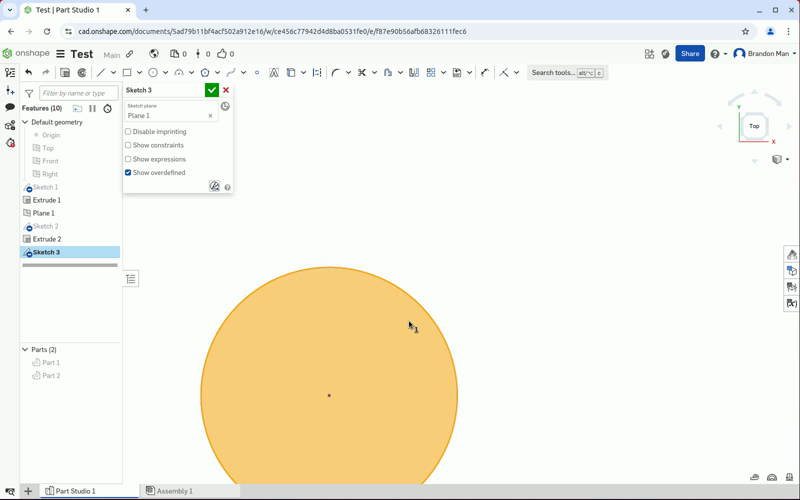
scroll(-6)
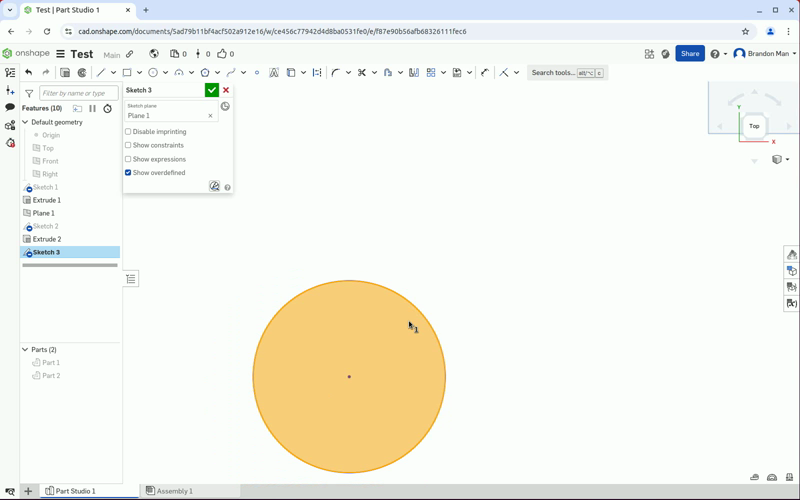
scroll(-6)
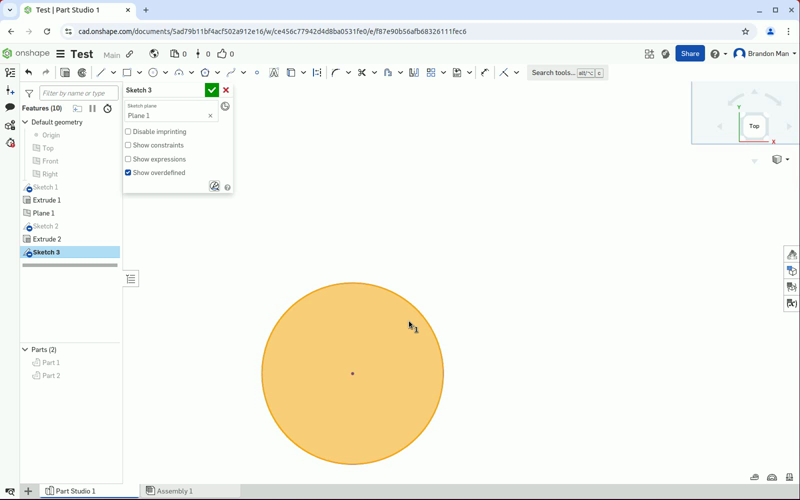
scroll(-6)
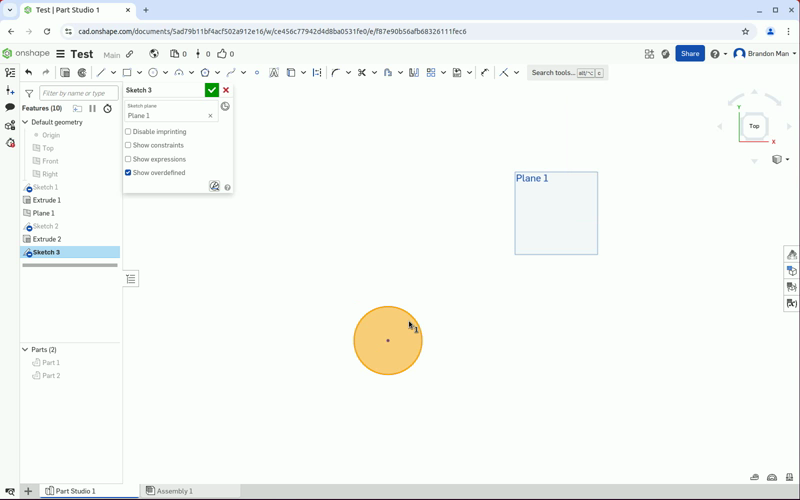
scroll(-6)
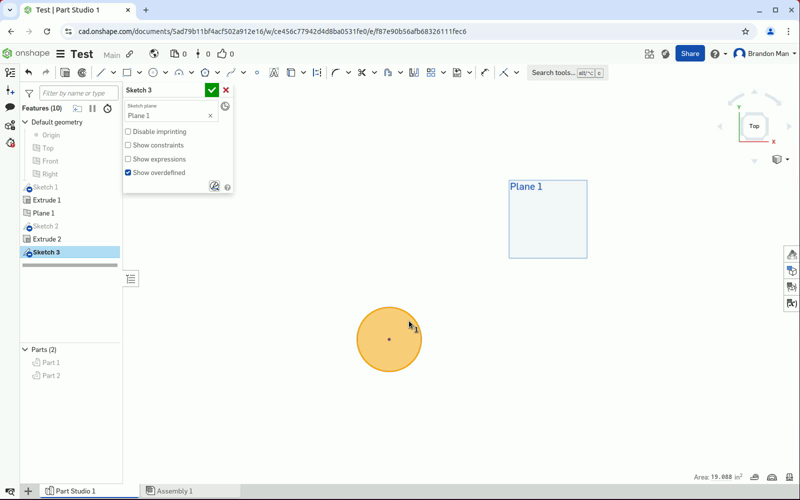
scroll(-6)
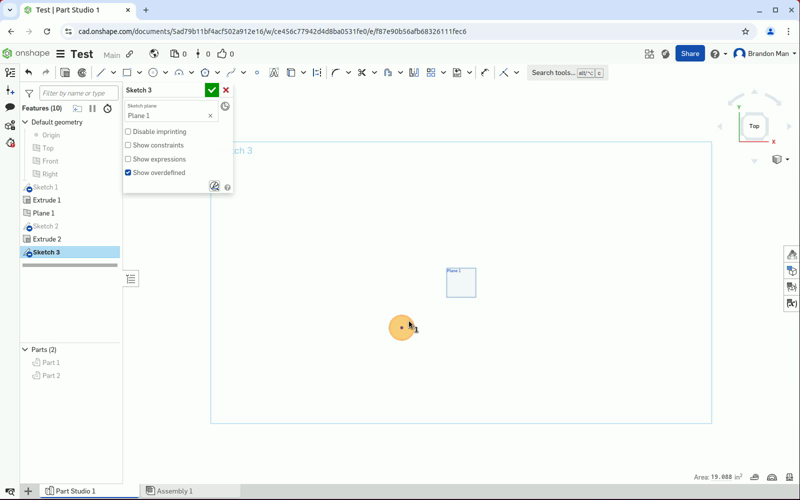
mouse_move(73, 352)
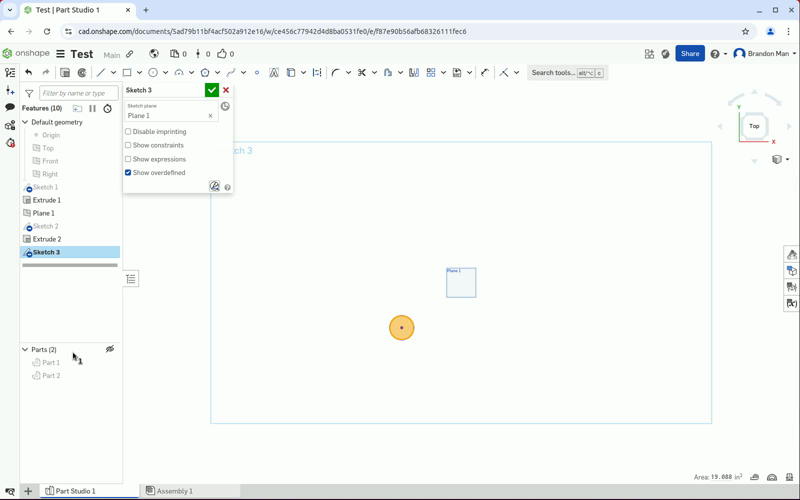
key(shift+y)
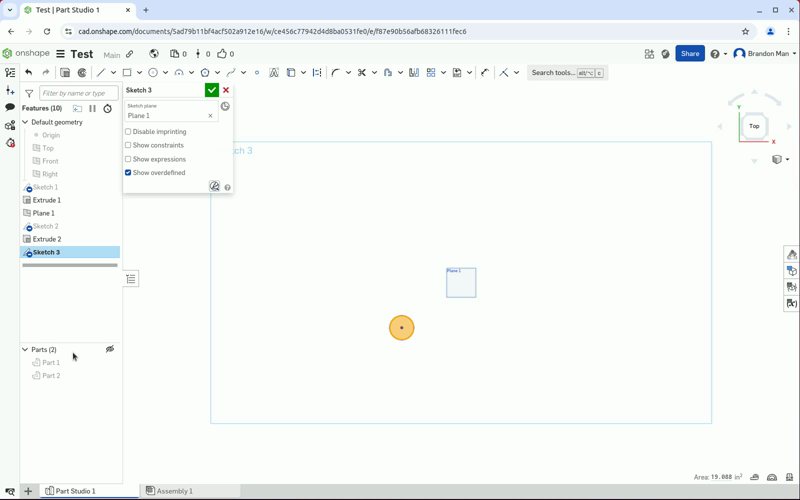
key(shift+e)
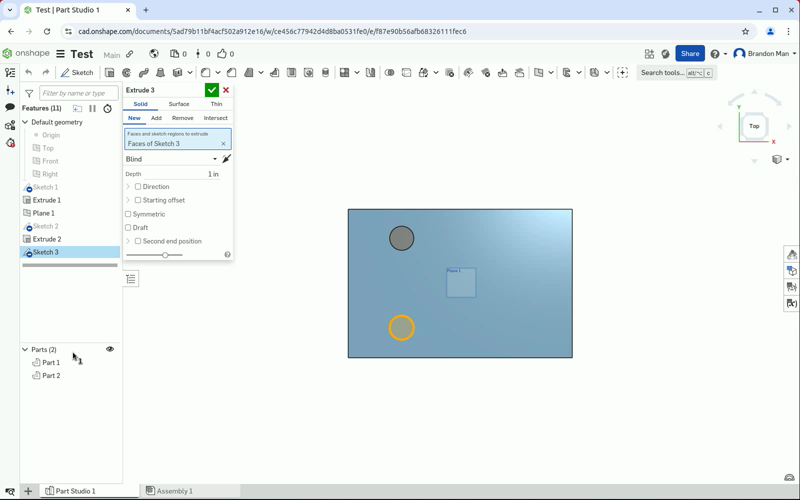
mouse_move(143, 106)
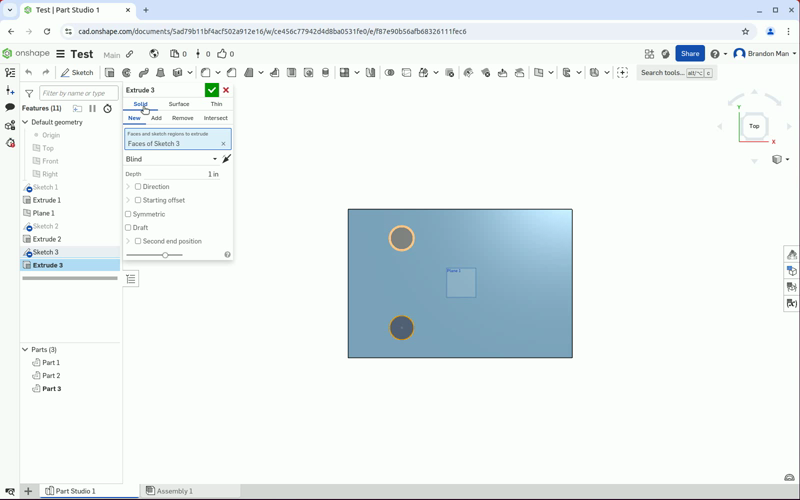
click(143, 106)
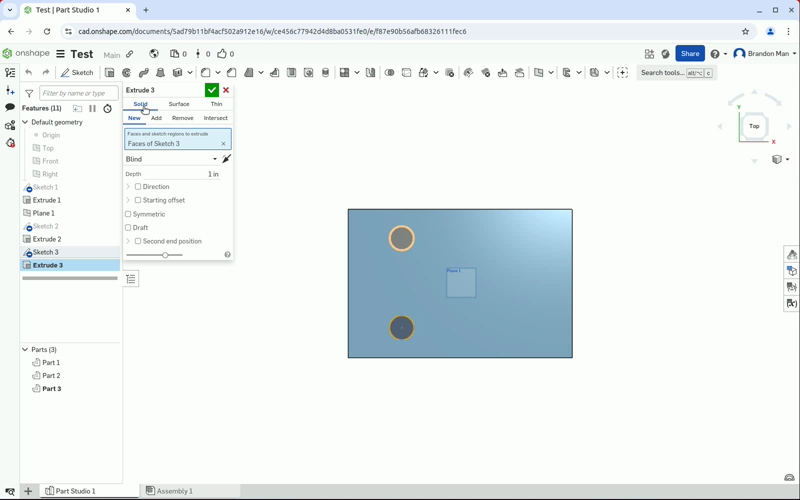
mouse_move(137, 120)
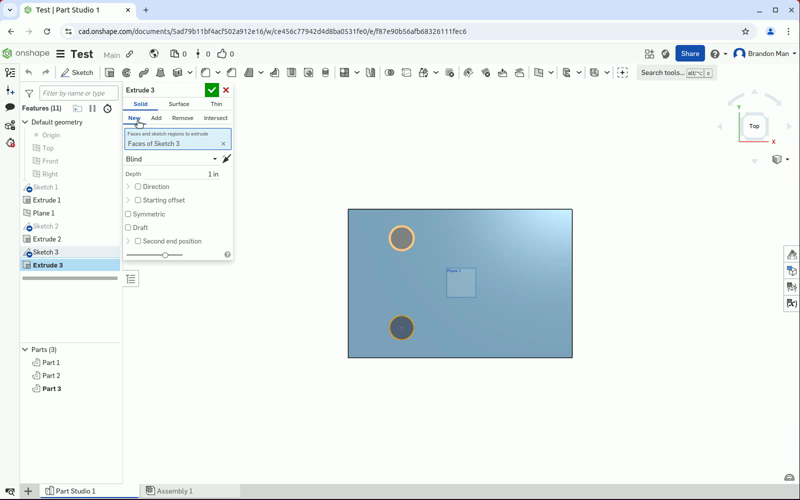
click(137, 120)
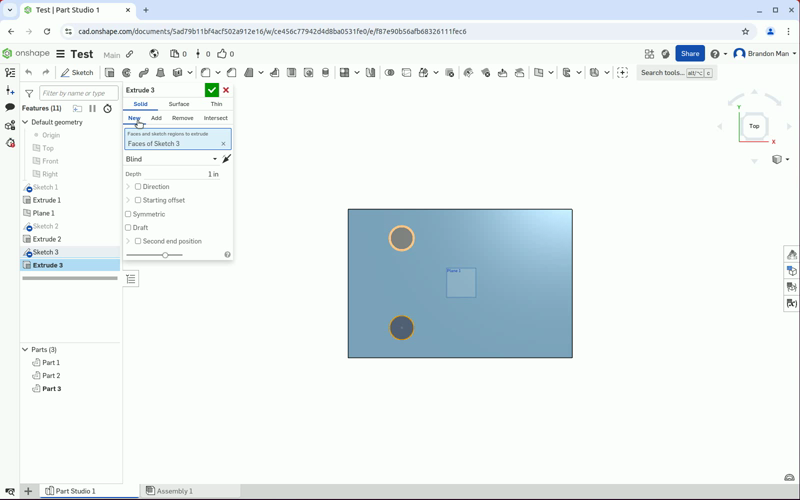
key(tab, 4)
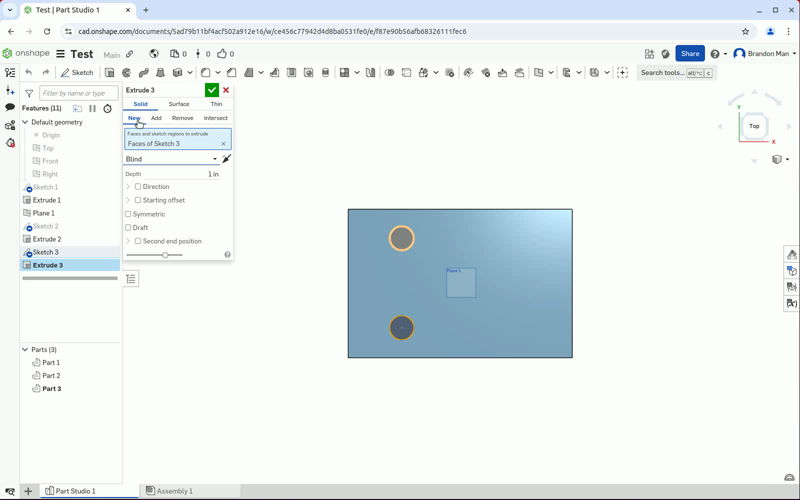
text(15.405)
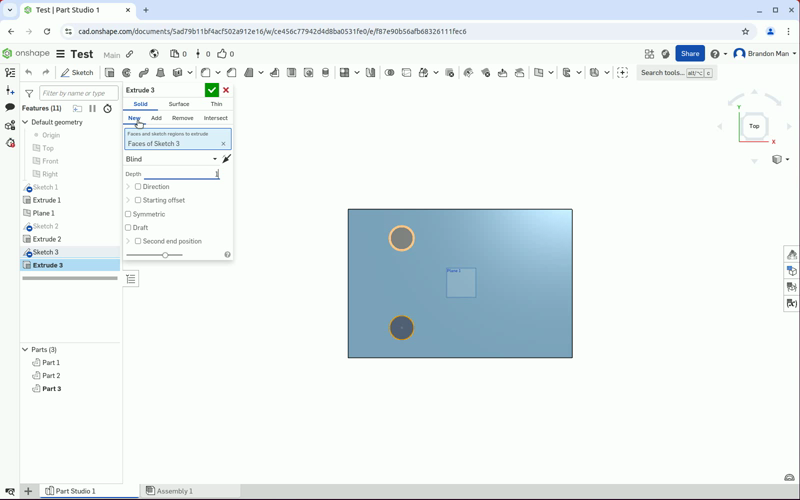
key(enter)
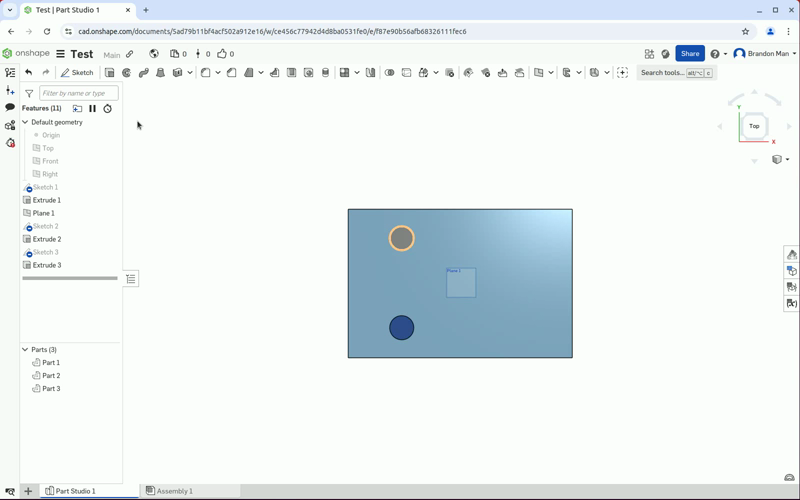
key(shift+h)
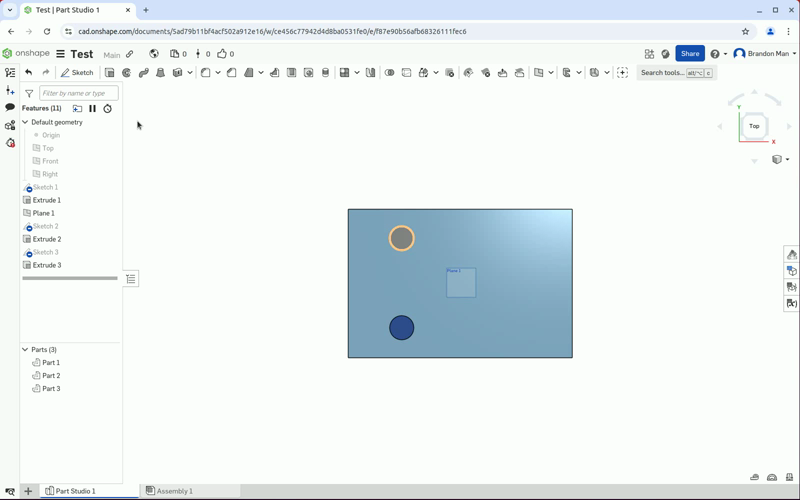
key(shift+h)
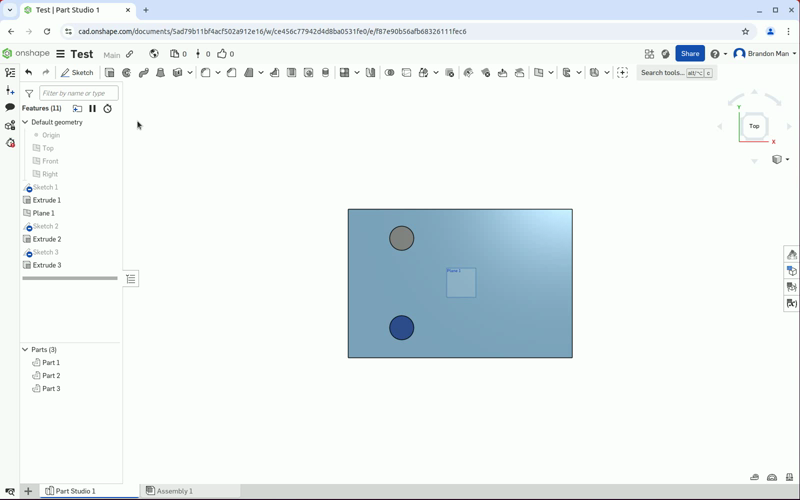
mouse_move(73, 189)
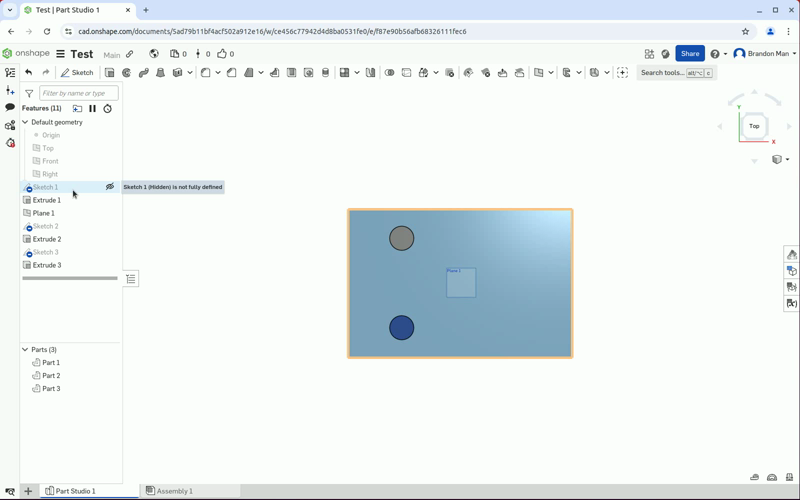
click(73, 189)
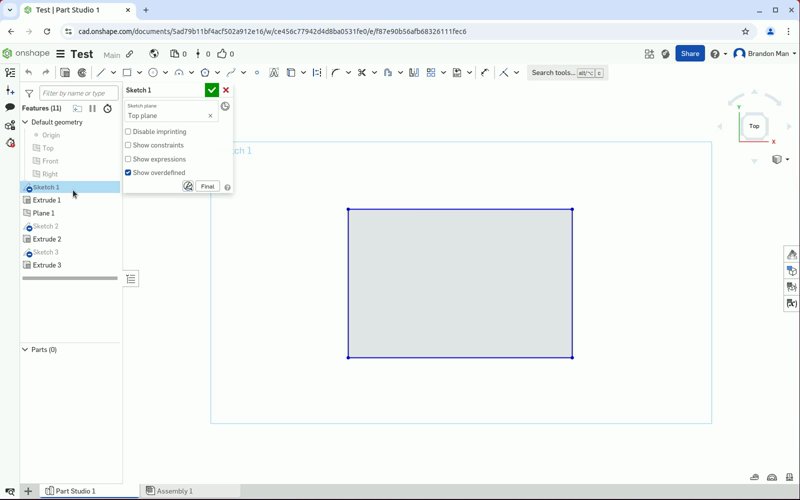
mouse_move(229, 92)
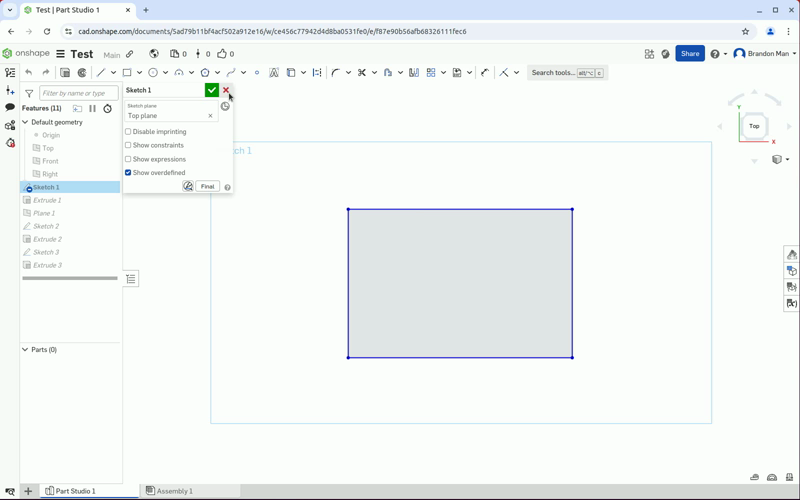
click(229, 92)
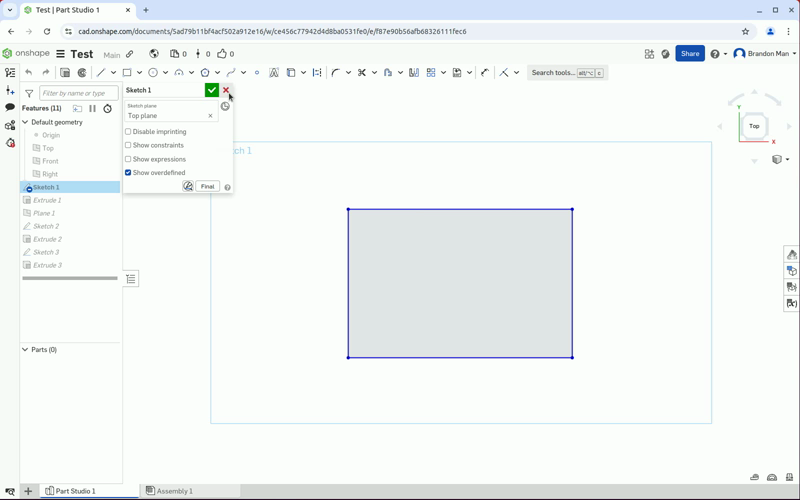
key(shift+s)
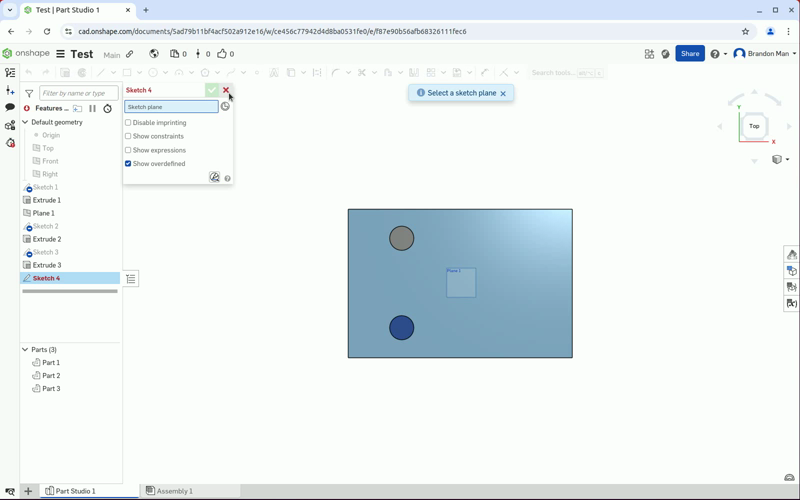
mouse_move(73, 215)
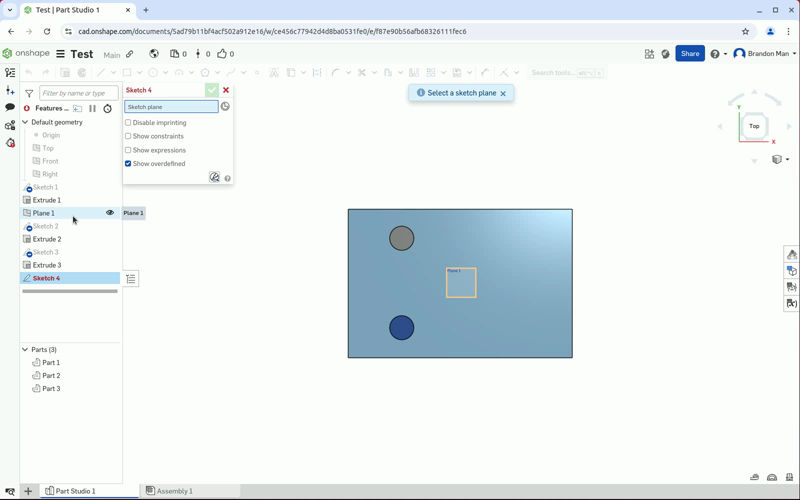
click(73, 215)
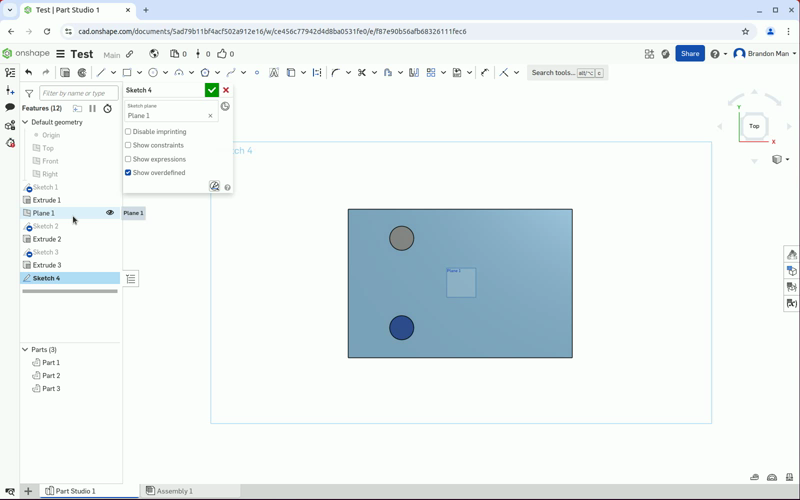
mouse_move(73, 352)
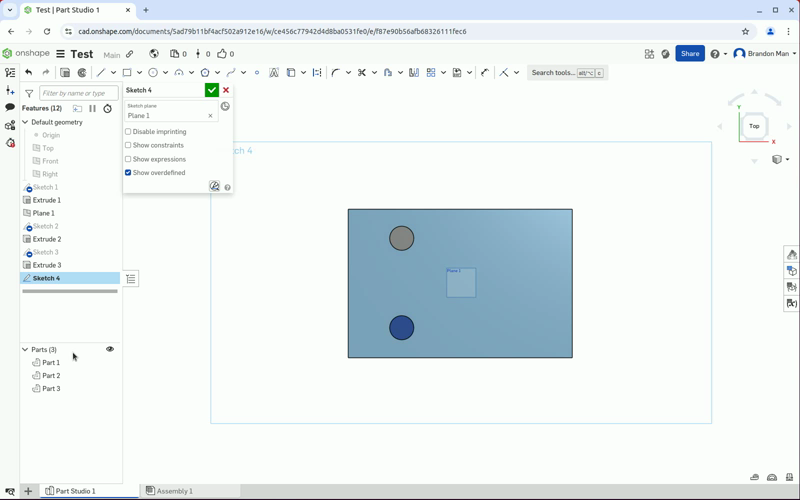
key(y)
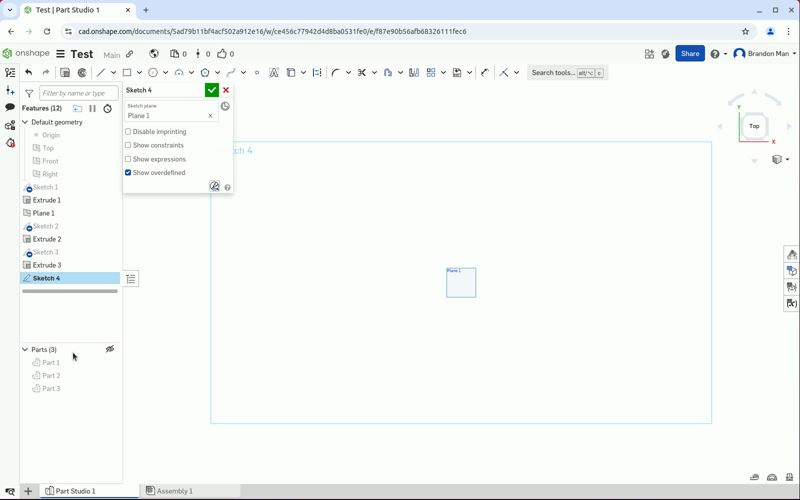
key(l)
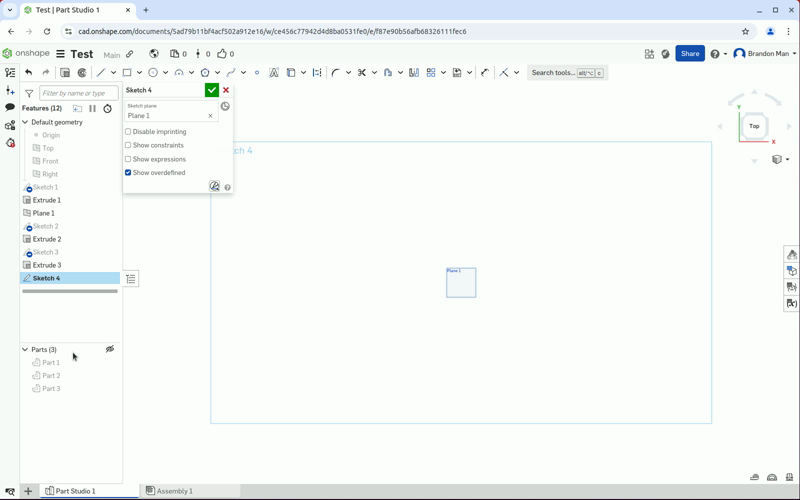
key_down(shift)
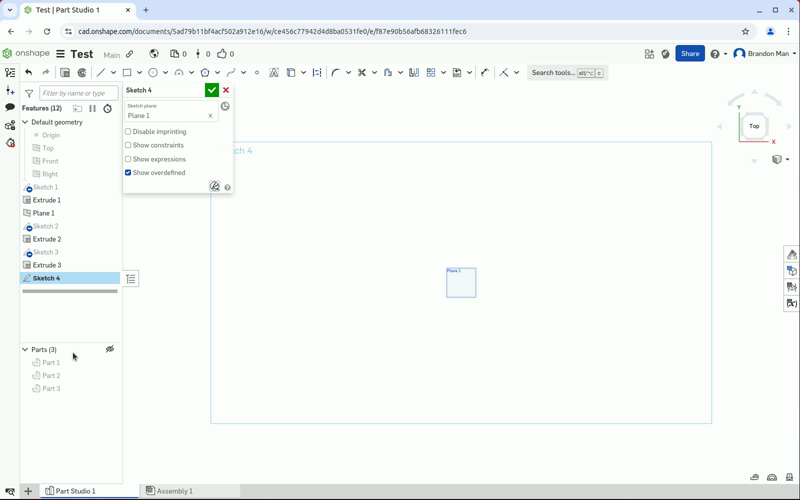
mouse_move(508, 238)
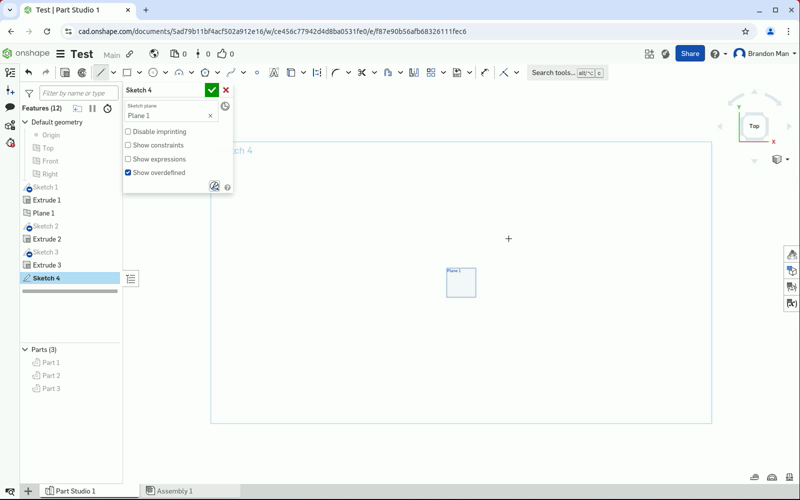
click(508, 238)
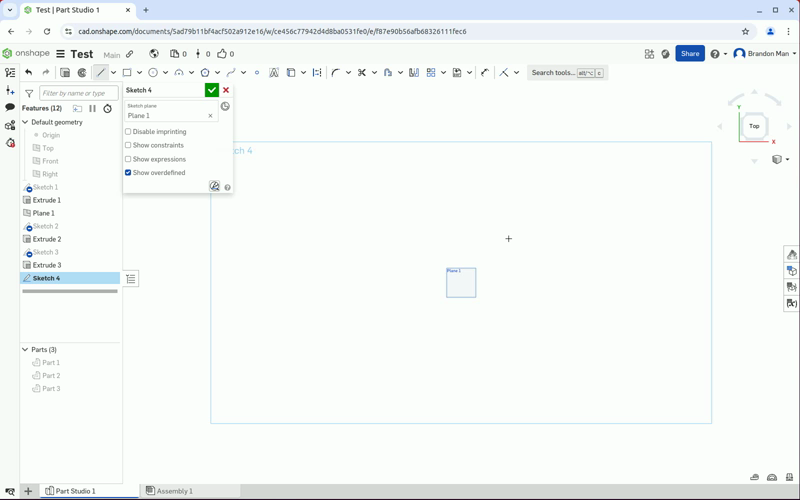
key_up(shift)
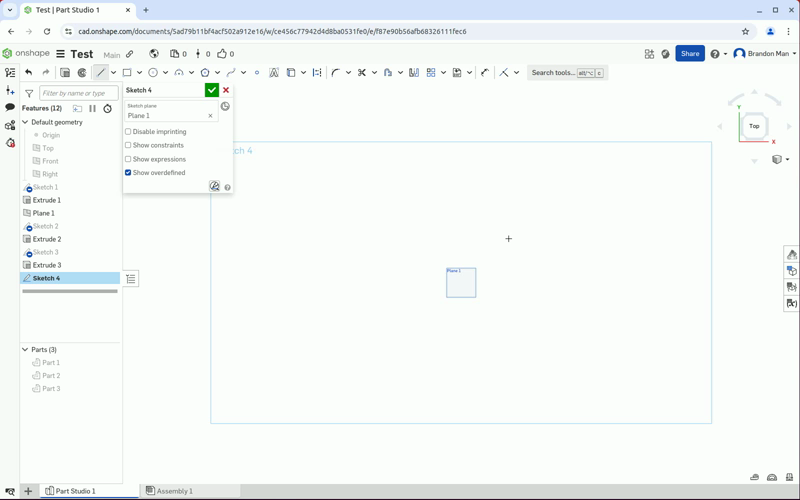
key_down(shift)
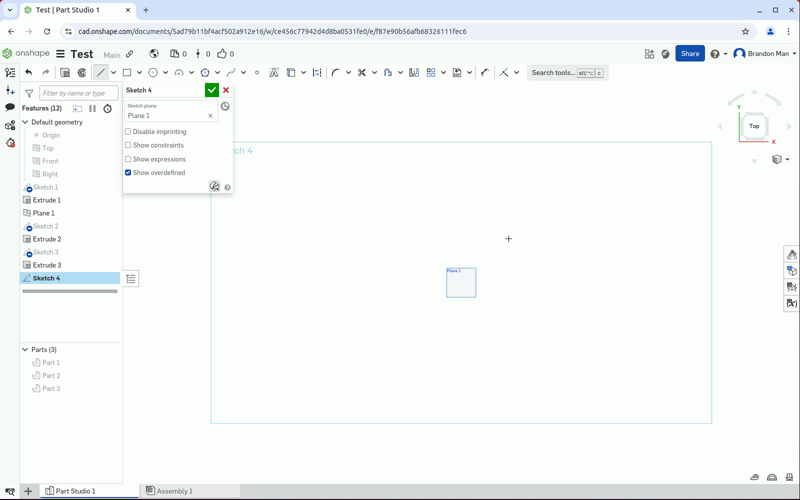
mouse_move(538, 238)
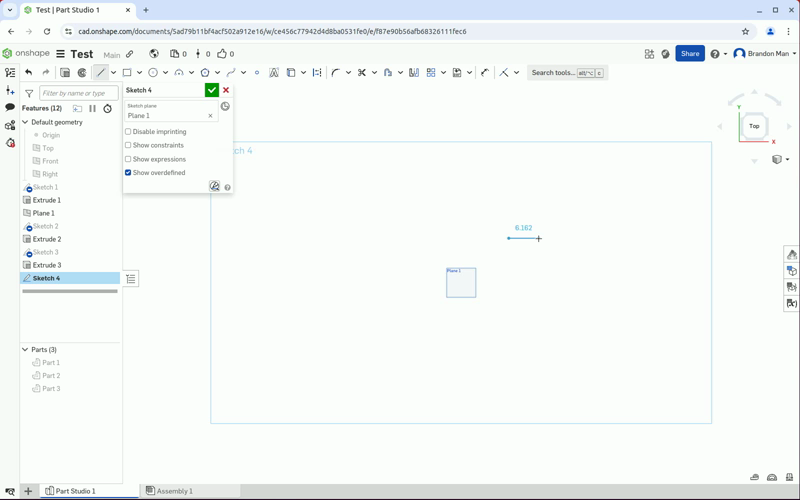
mouse_move(521, 238)
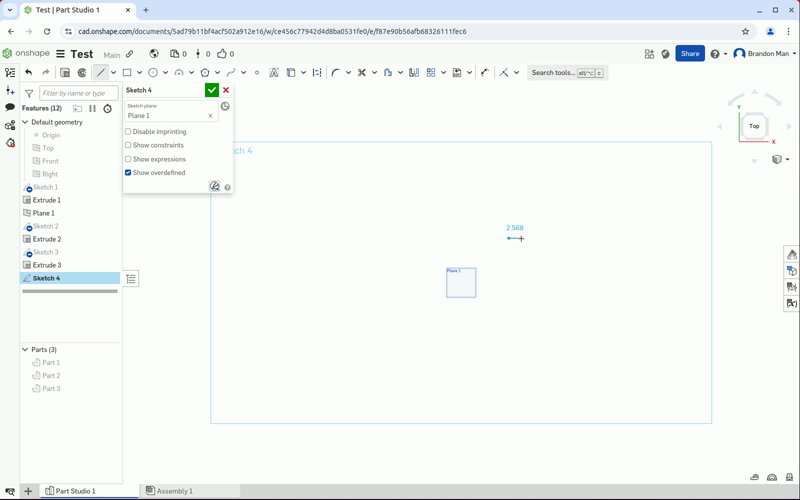
click(521, 238)
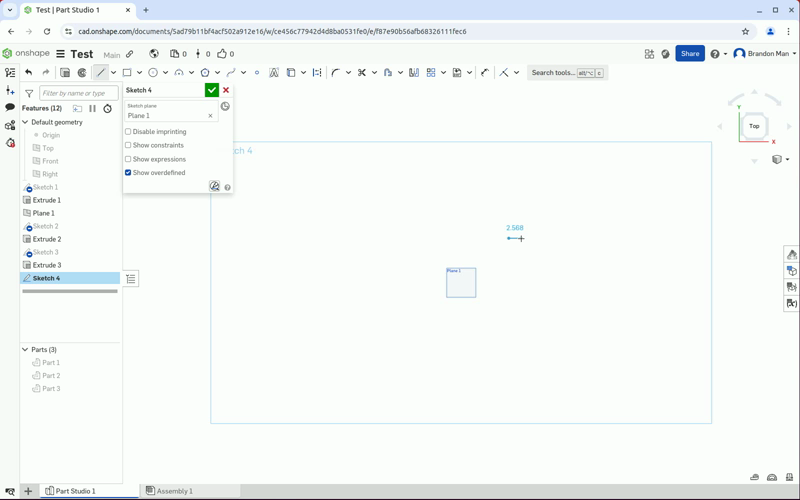
key_up(shift)
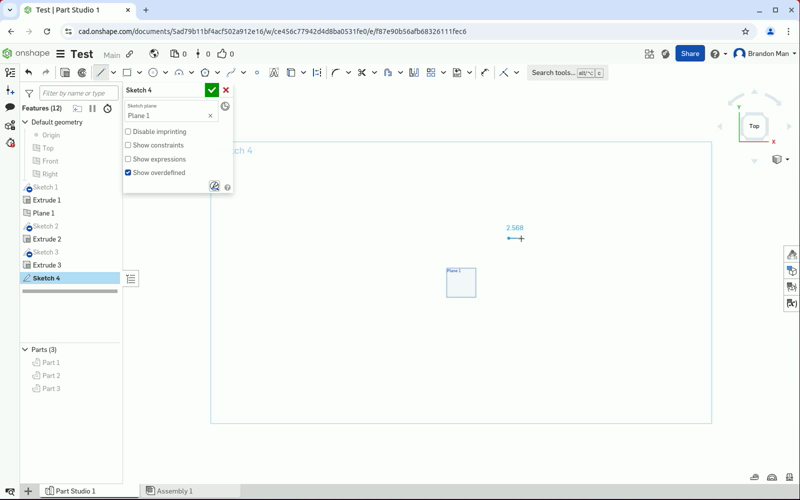
key_down(shift)
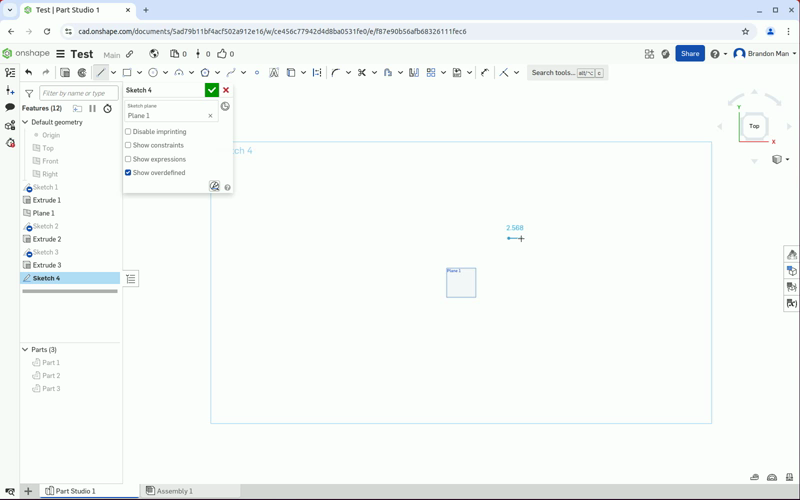
mouse_move(551, 238)
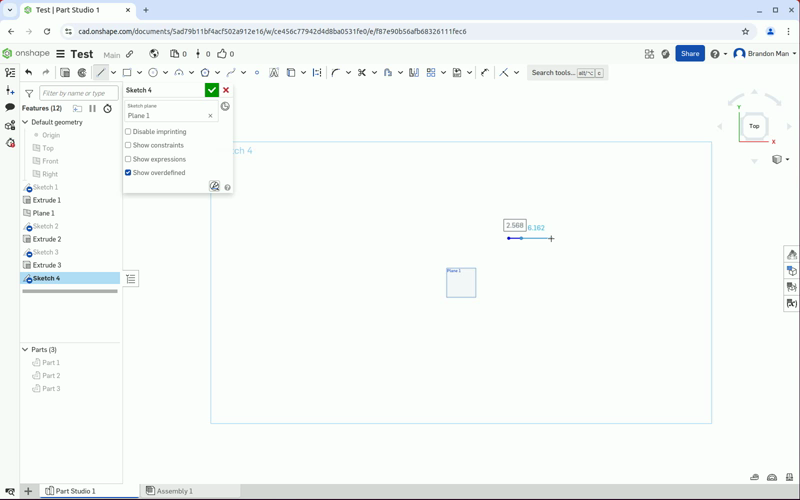
mouse_move(521, 250)
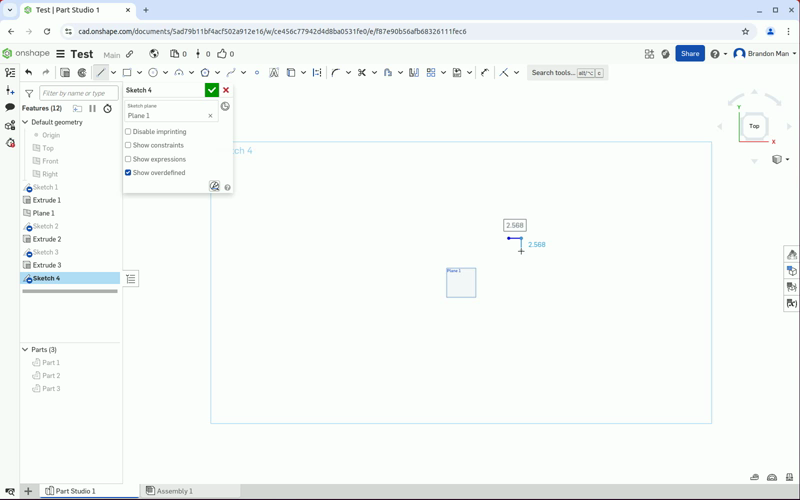
click(521, 250)
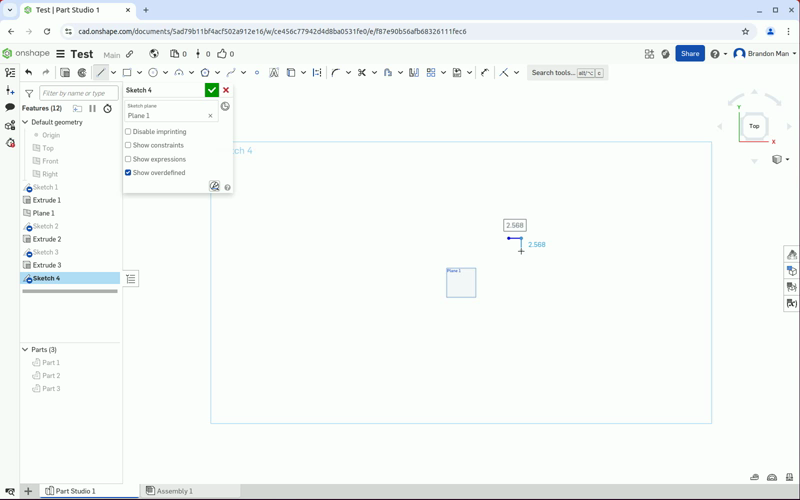
key_up(shift)
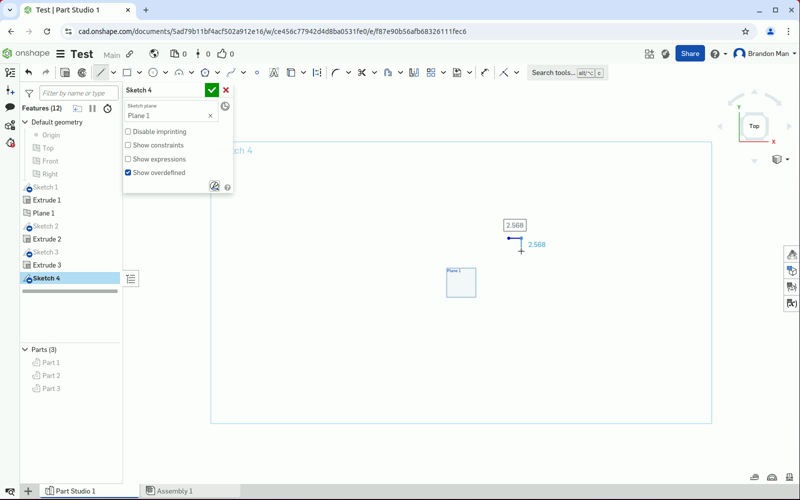
key(esc)
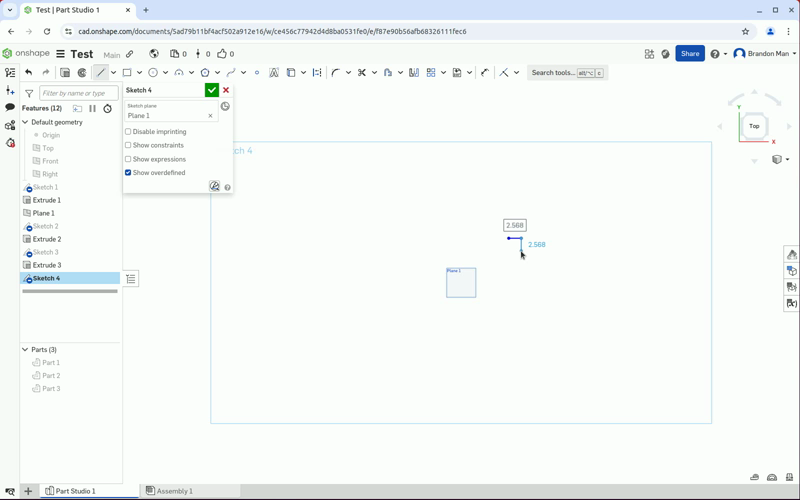
key(a)
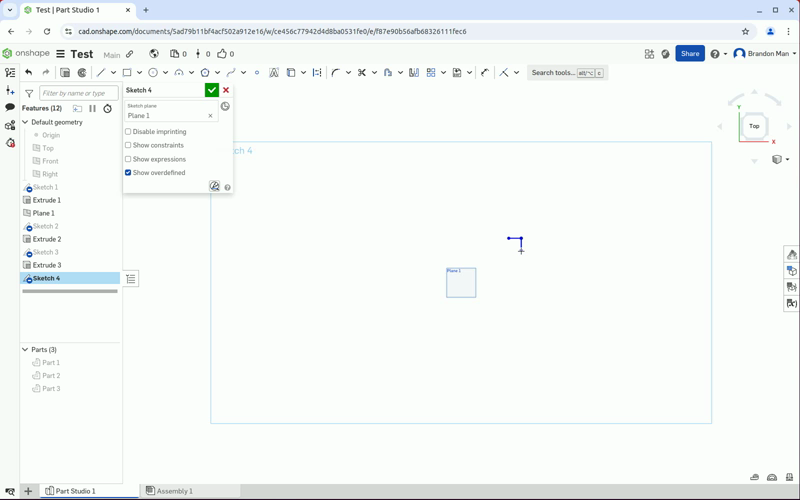
mouse_move(521, 250)
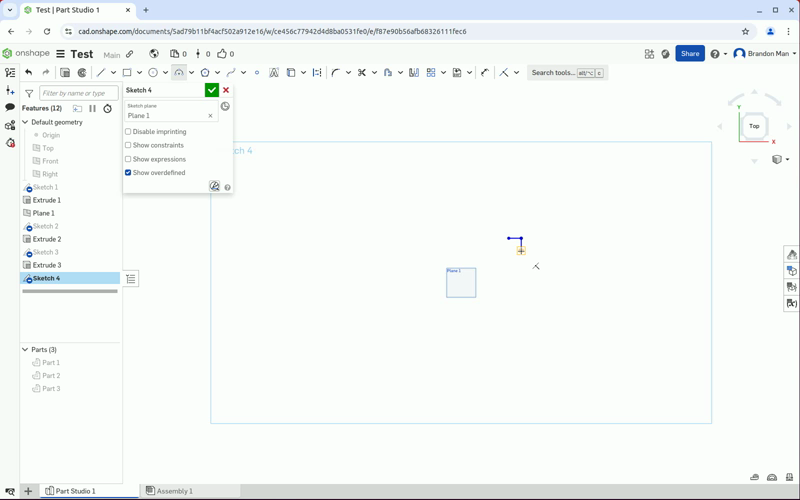
click(521, 250)
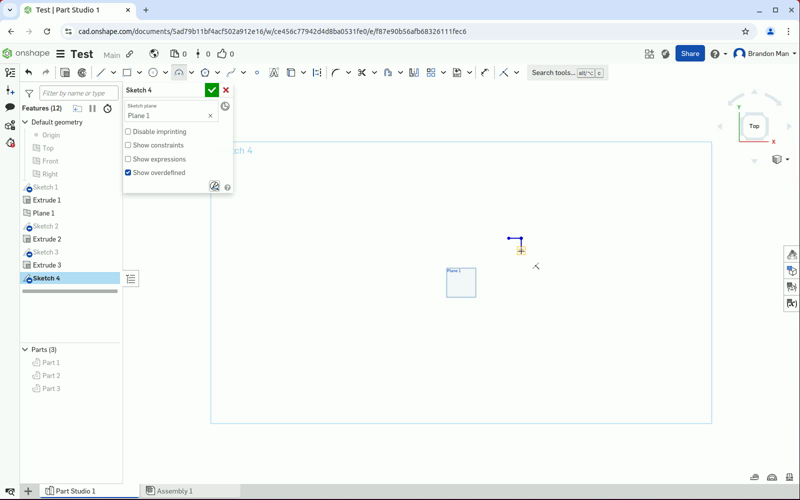
mouse_move(508, 238)
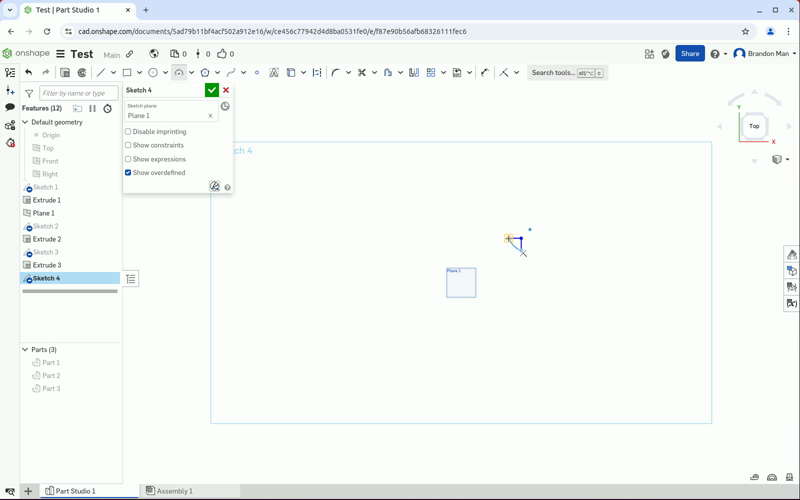
click(508, 238)
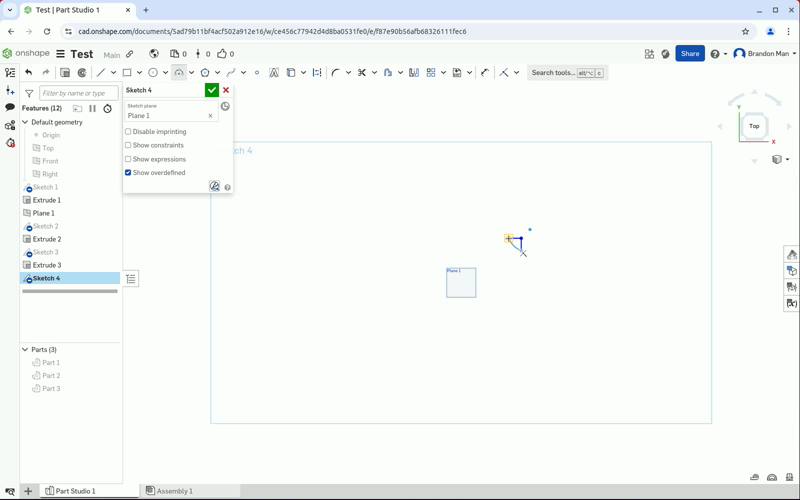
key_down(shift)
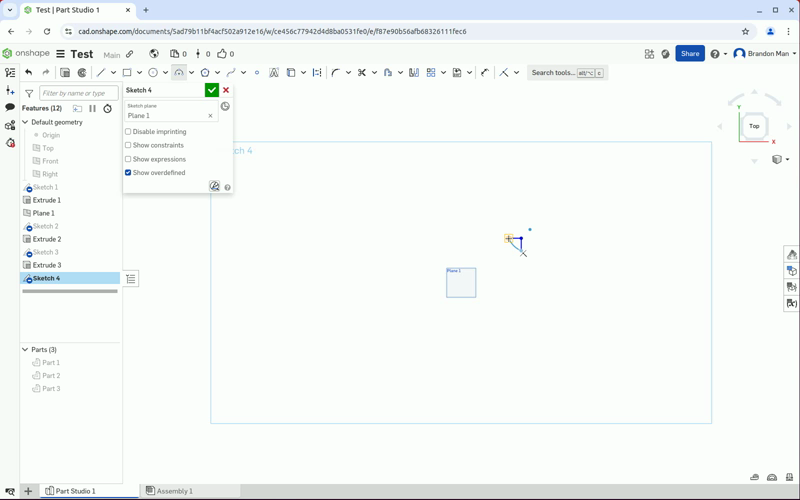
mouse_move(529, 229)
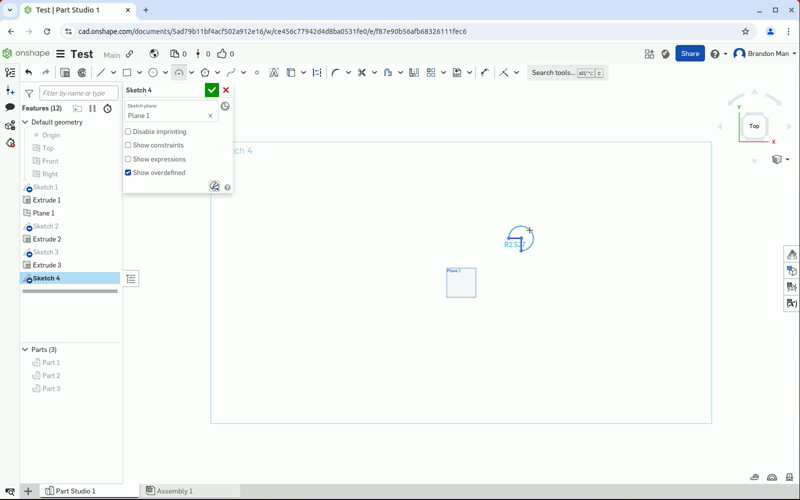
click(529, 229)
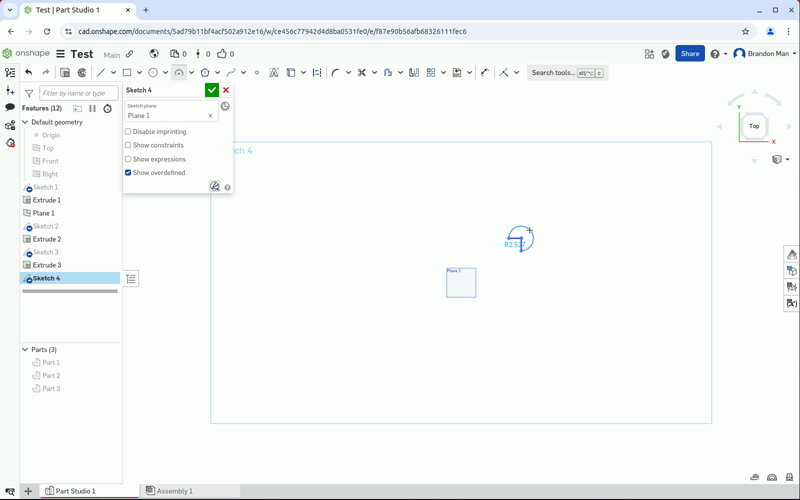
key_up(shift)
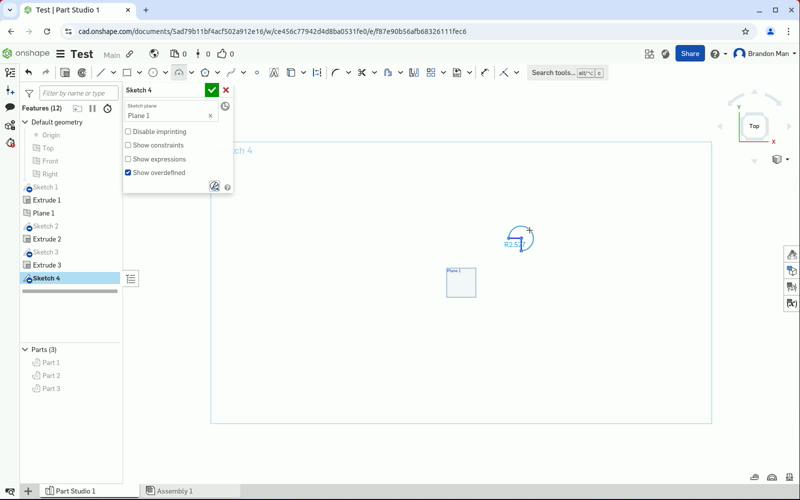
key(esc)
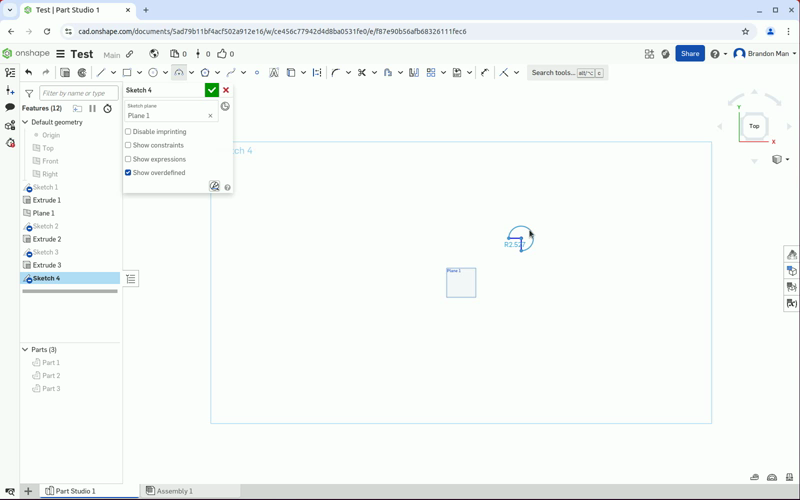
mouse_move(527, 240)
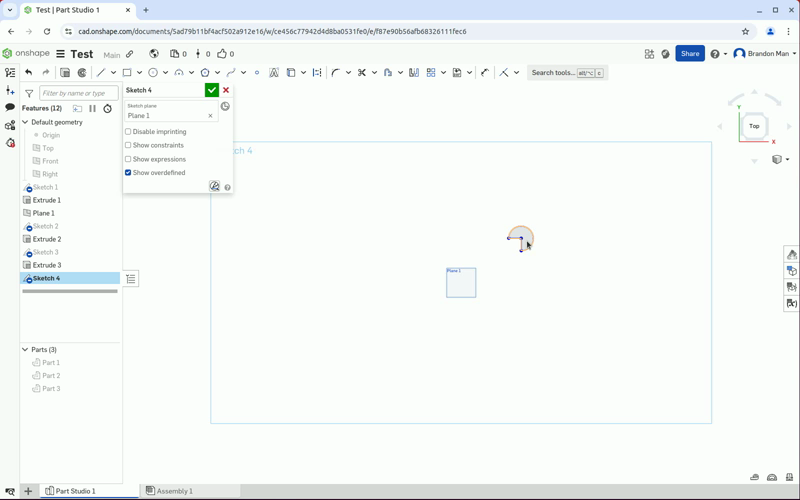
scroll(6)
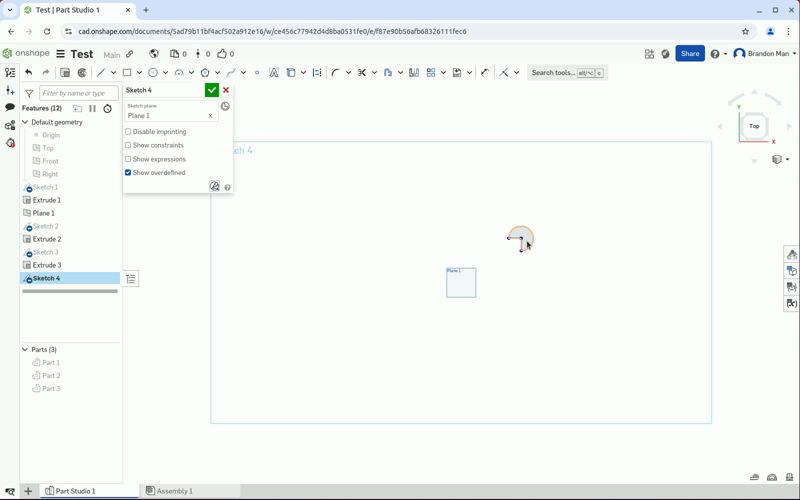
scroll(6)
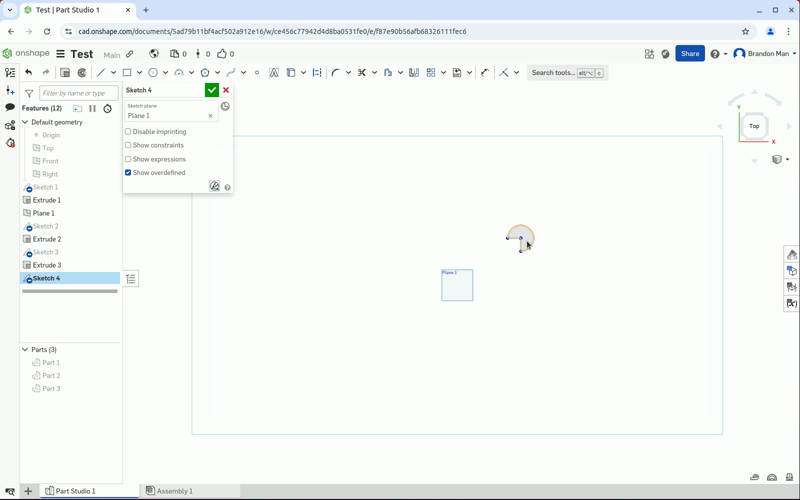
scroll(6)
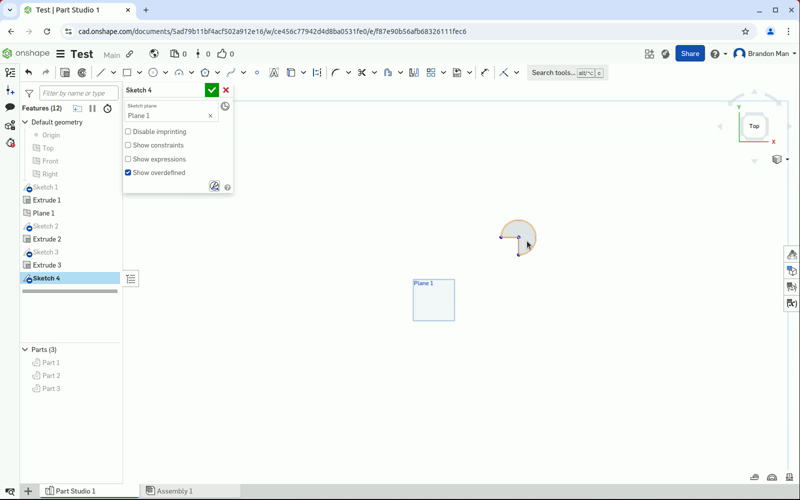
scroll(6)
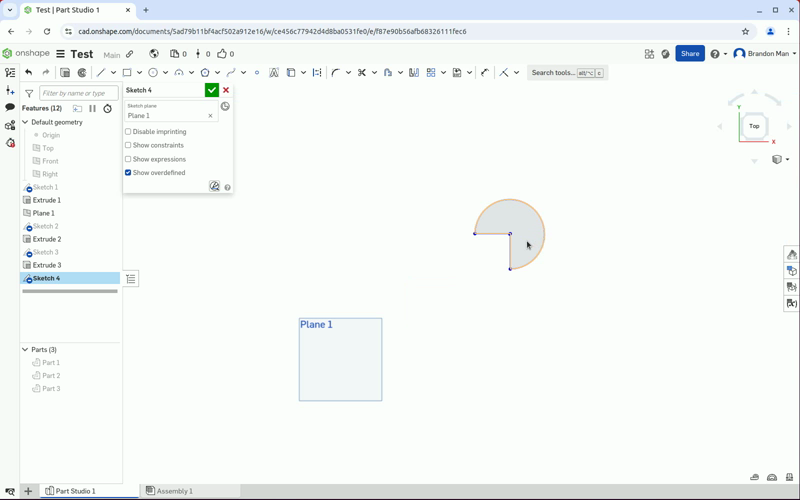
scroll(6)
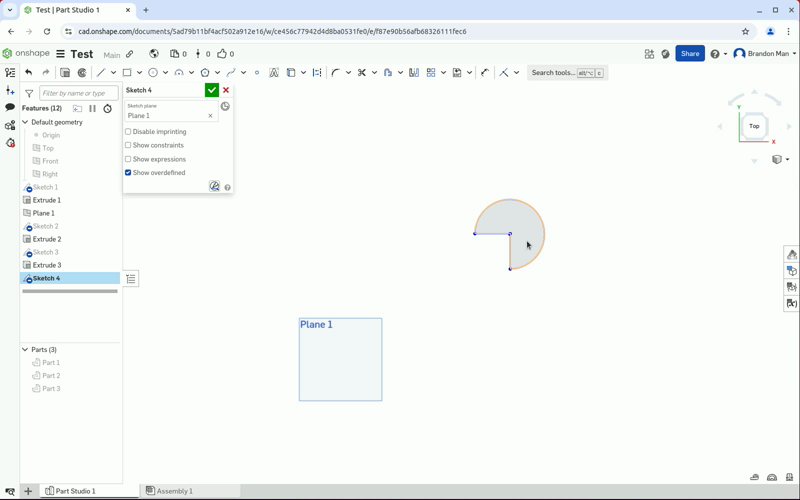
scroll(6)
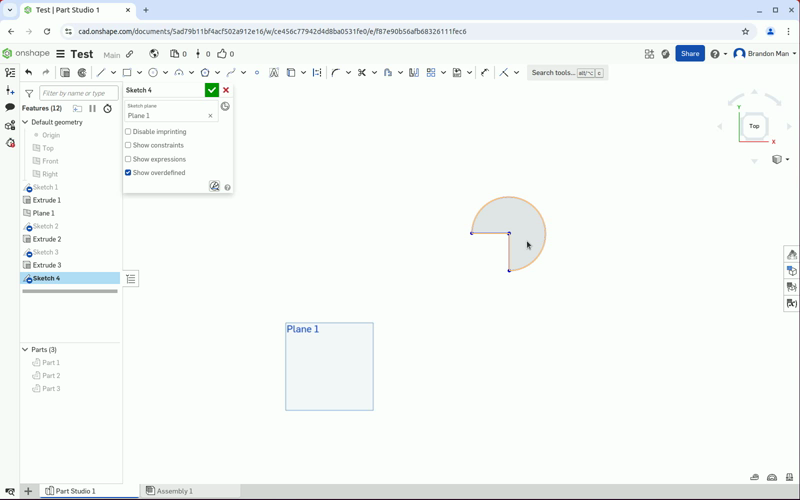
scroll(6)
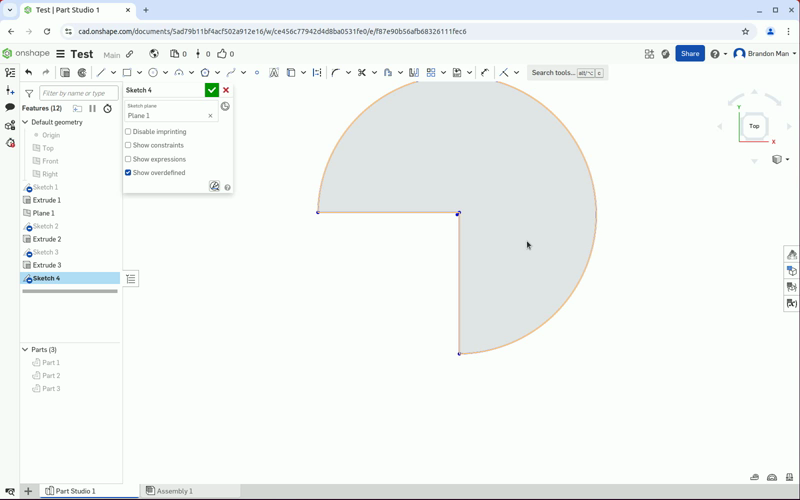
click(527, 240)
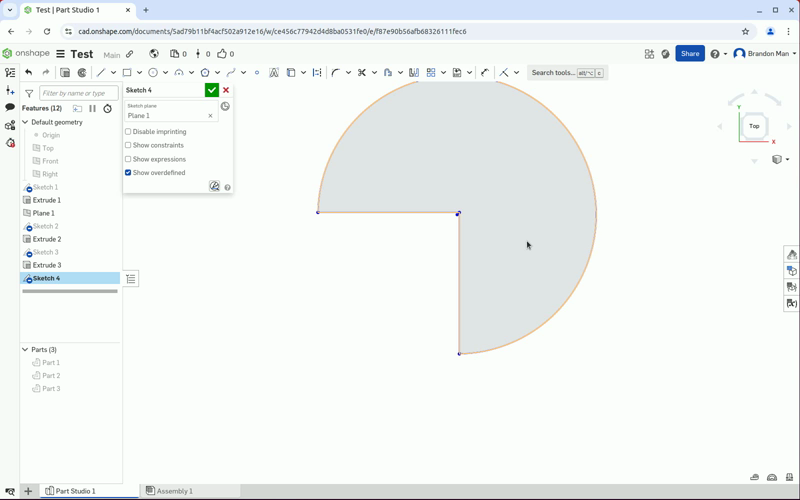
scroll(-6)
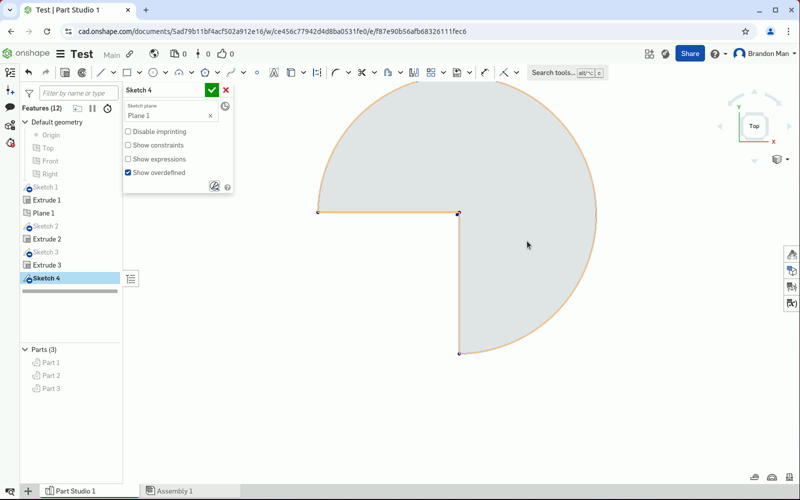
scroll(-6)
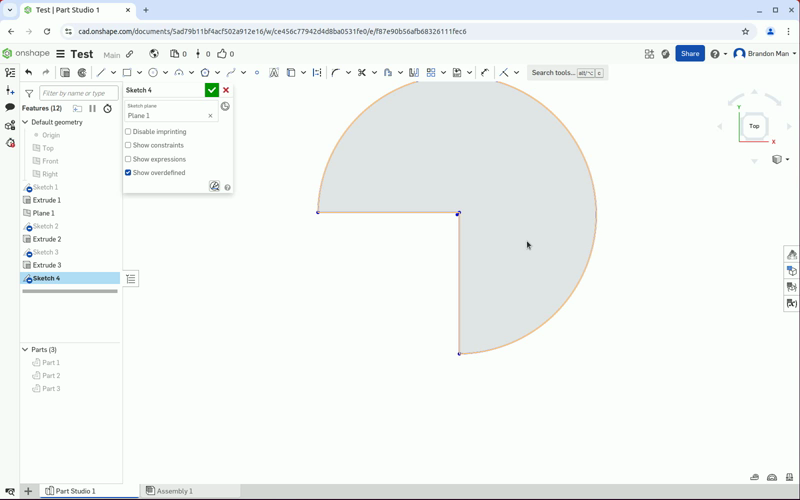
scroll(-6)
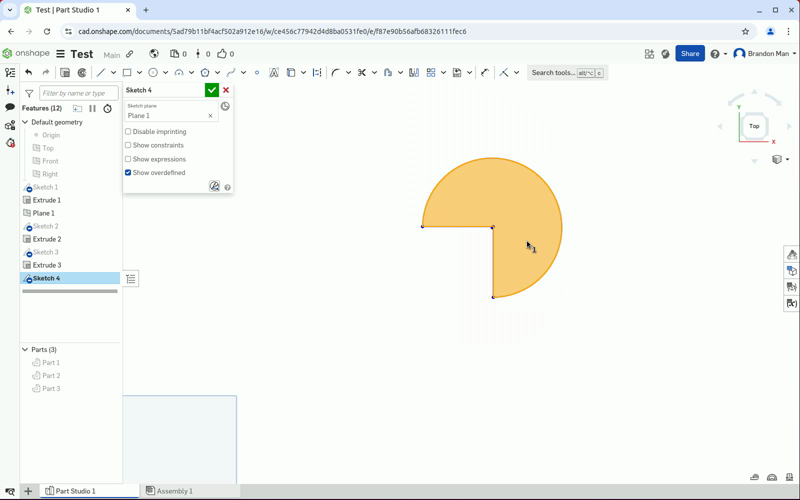
scroll(-6)
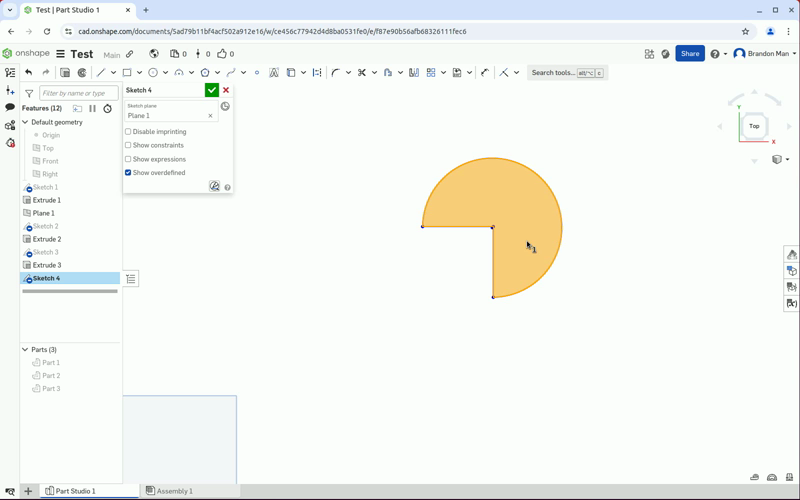
scroll(-6)
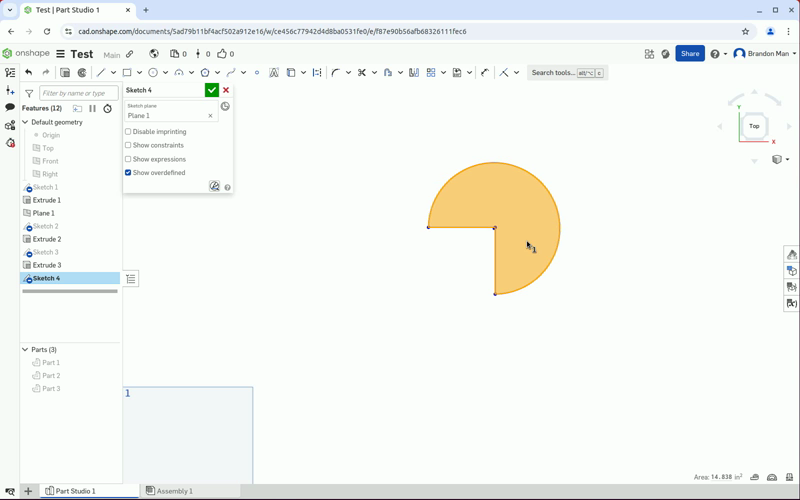
scroll(-6)
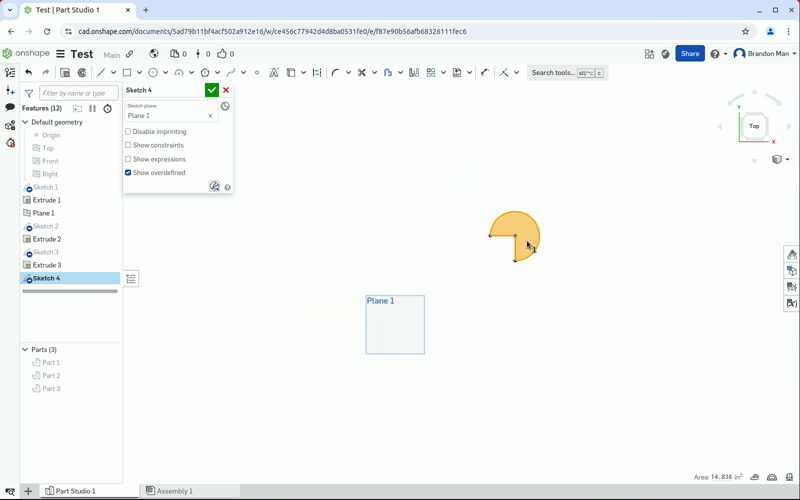
scroll(-6)
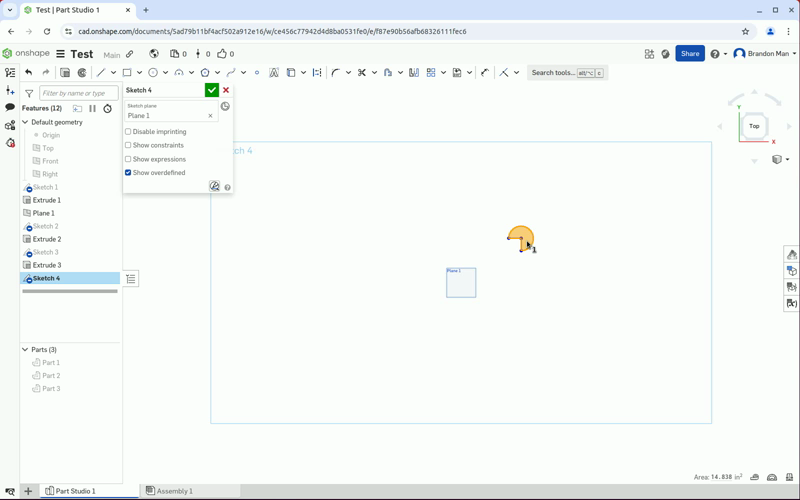
mouse_move(73, 352)
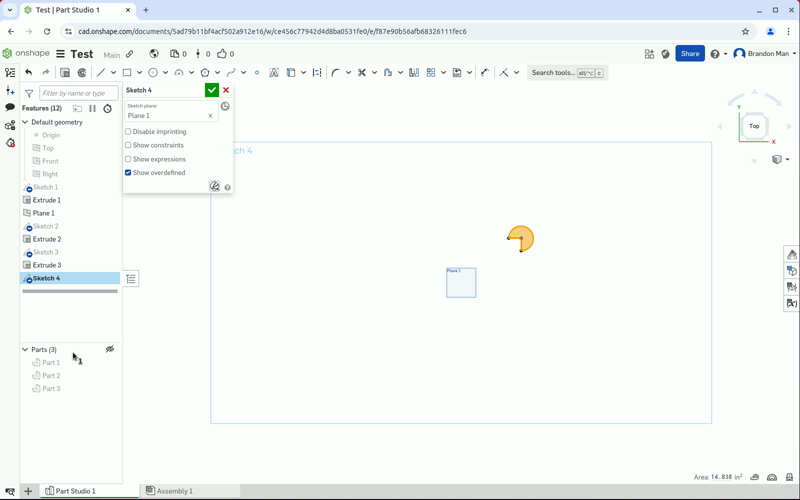
key(shift+y)
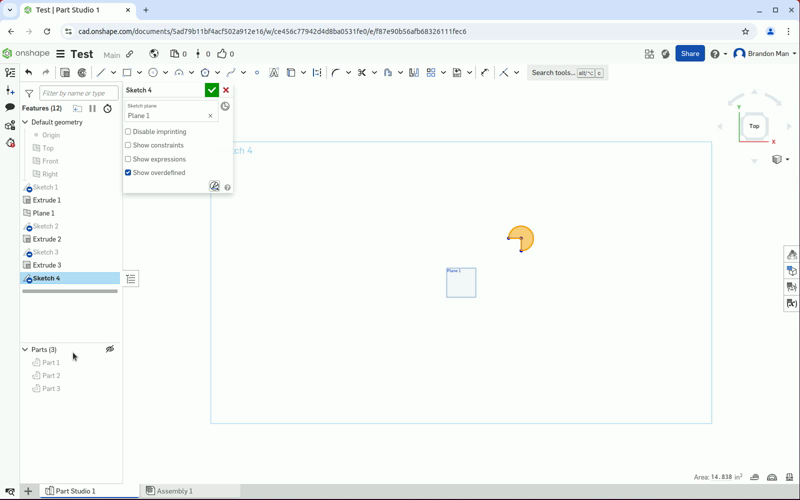
key(shift+e)
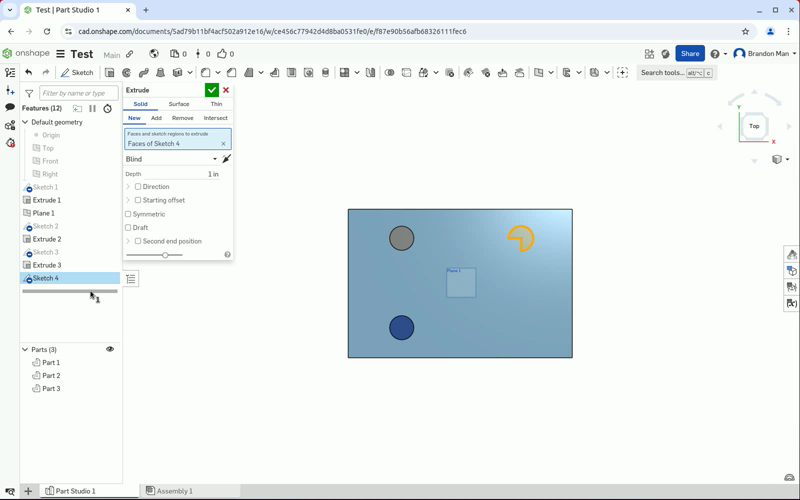
mouse_move(143, 106)
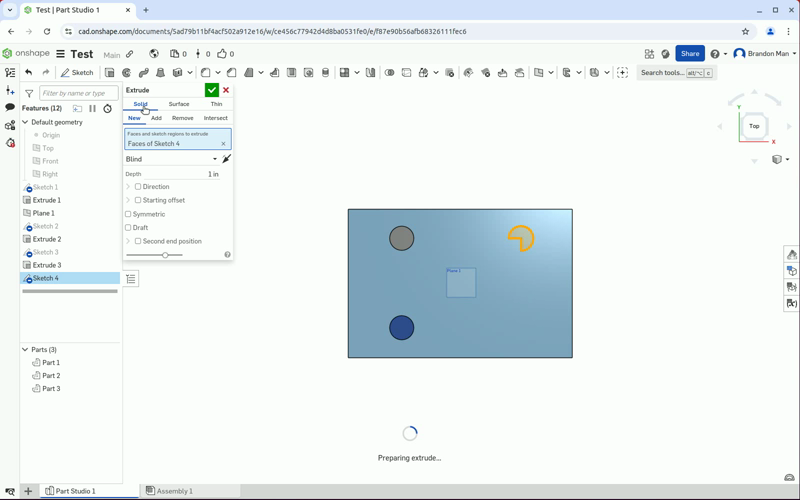
click(143, 106)
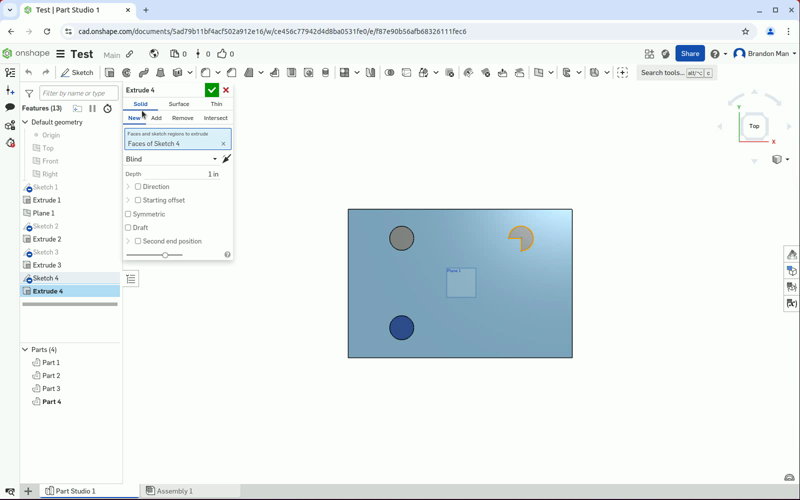
mouse_move(137, 120)
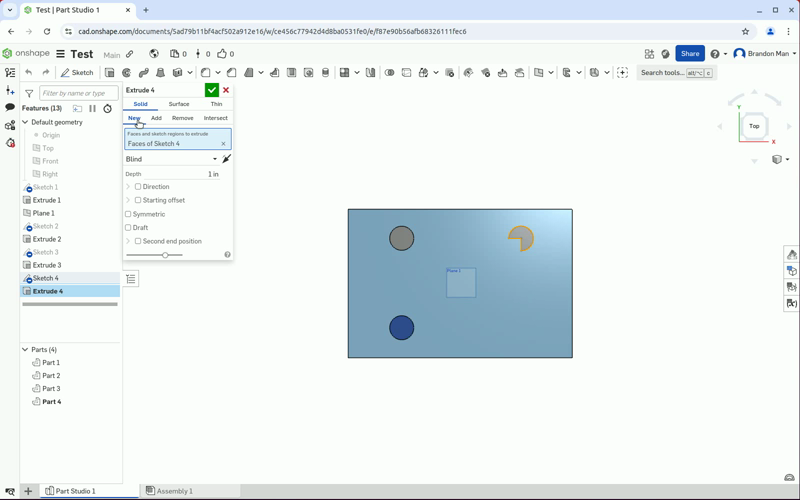
click(137, 120)
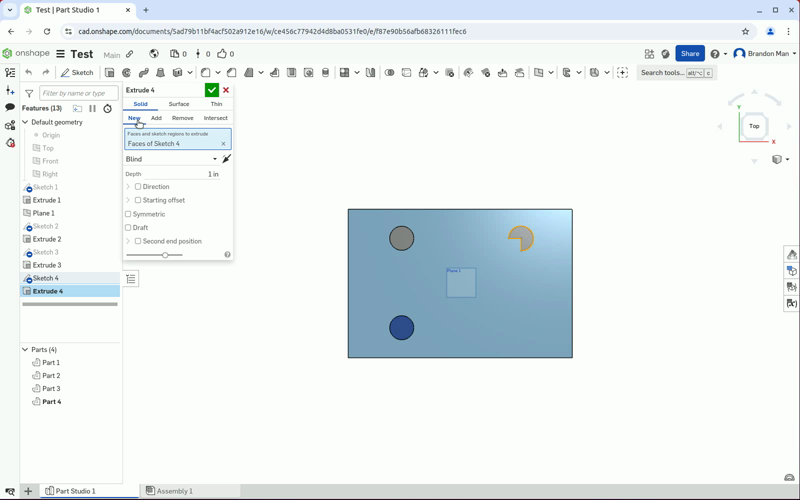
key(tab, 4)
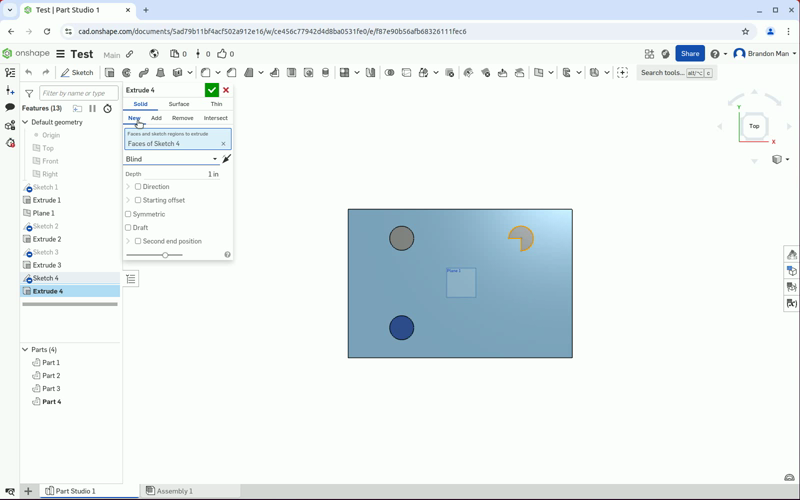
text(15.405)
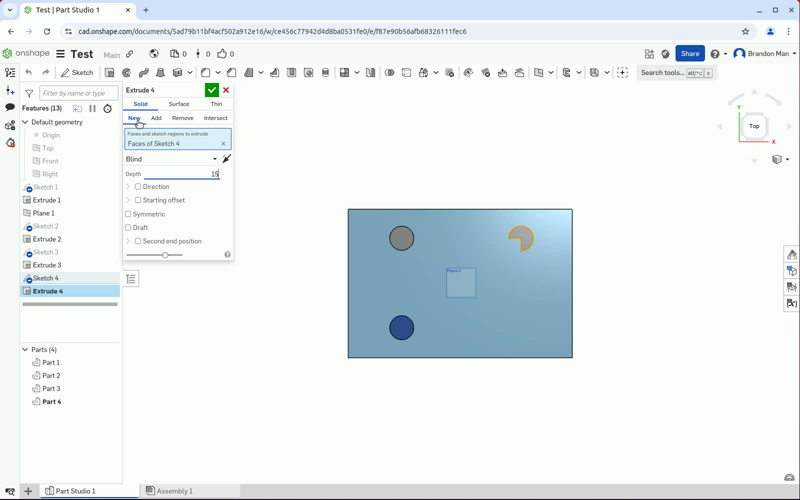
key(enter)
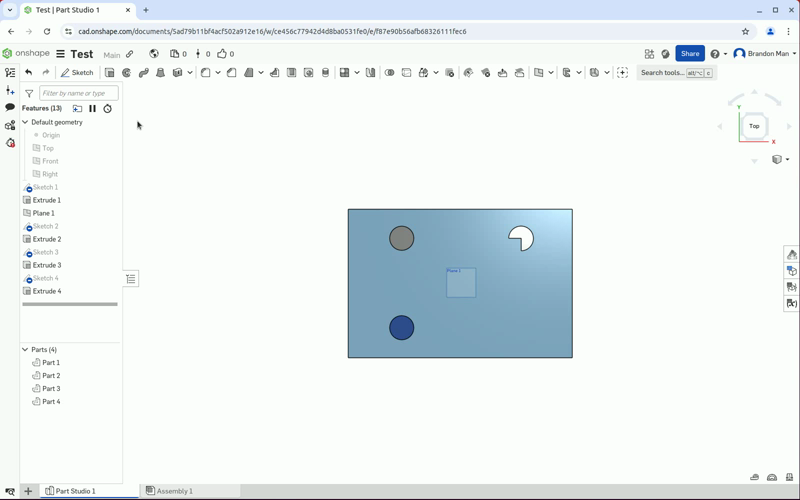
key(shift+h)
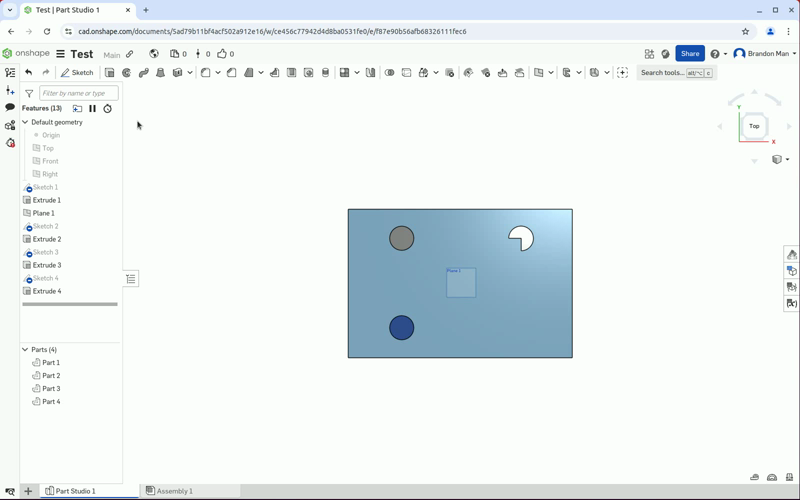
key(shift+h)
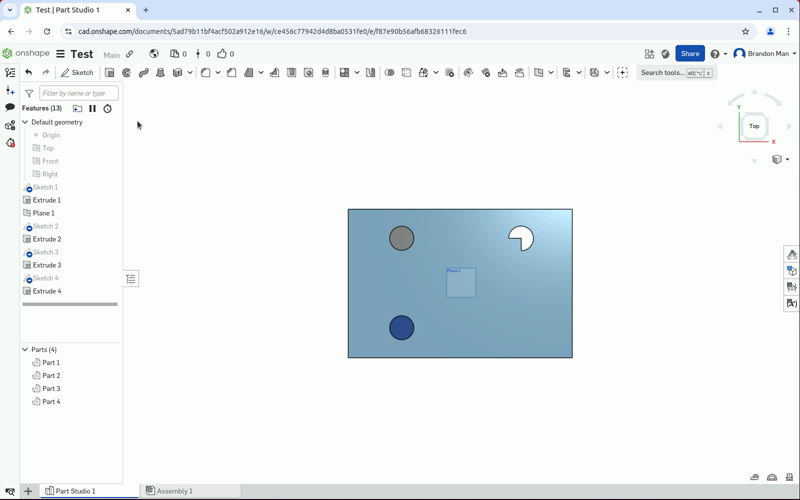
mouse_move(73, 189)
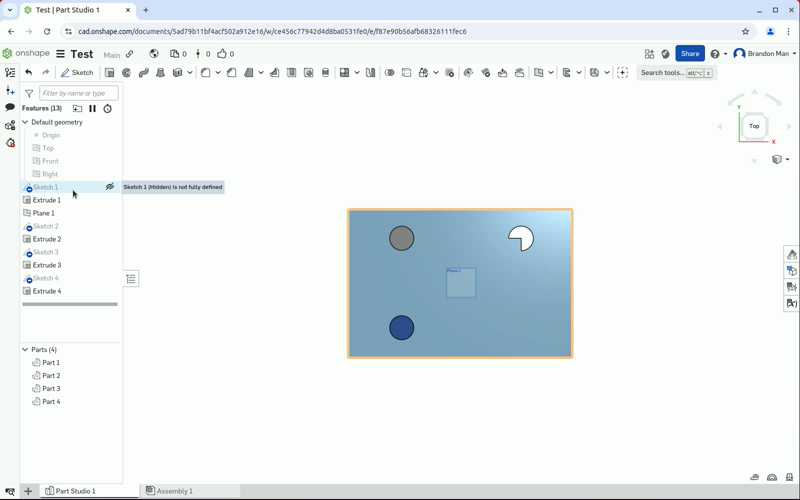
click(73, 189)
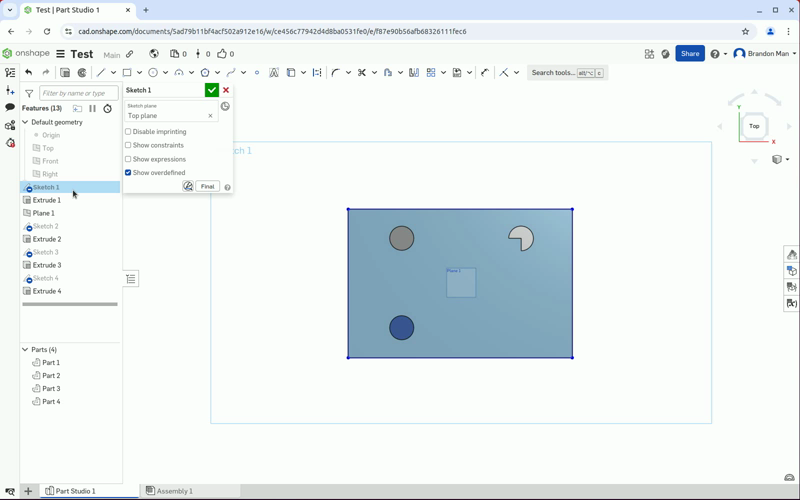
mouse_move(229, 92)
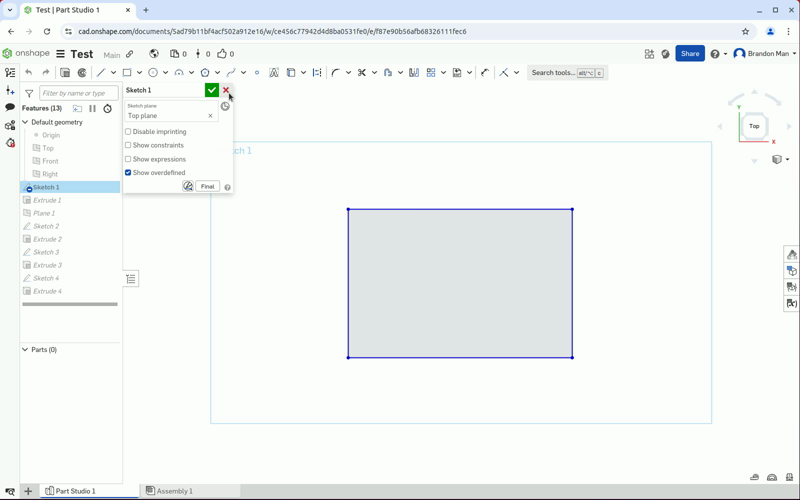
click(229, 92)
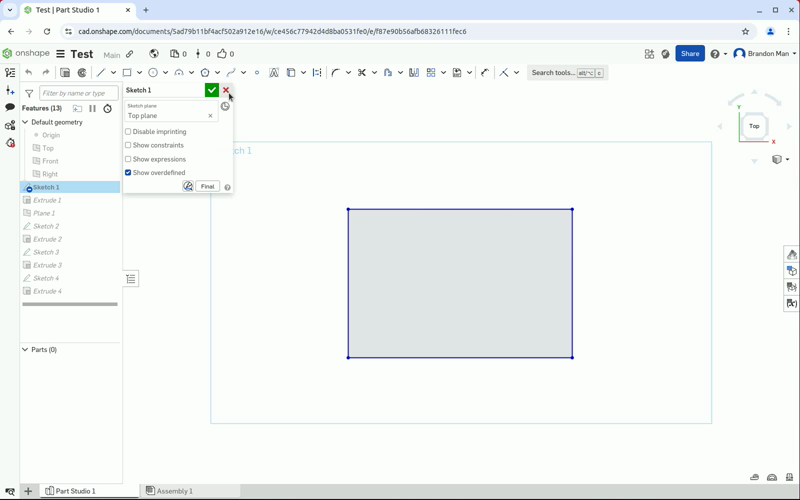
key(shift+s)
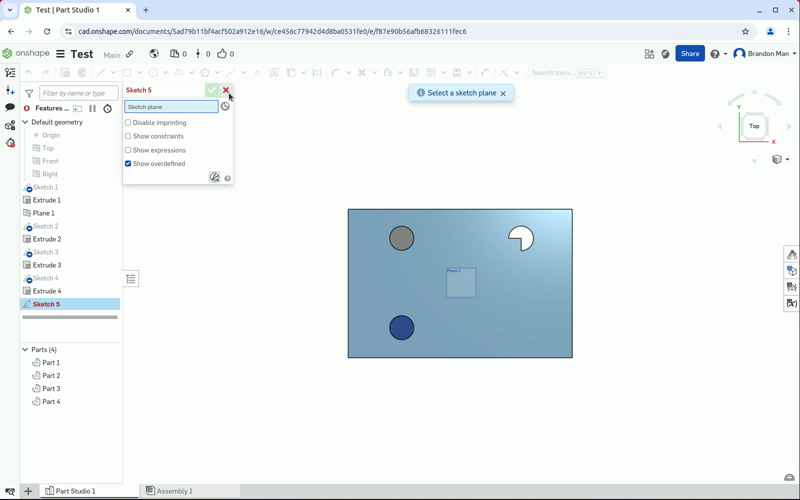
mouse_move(73, 215)
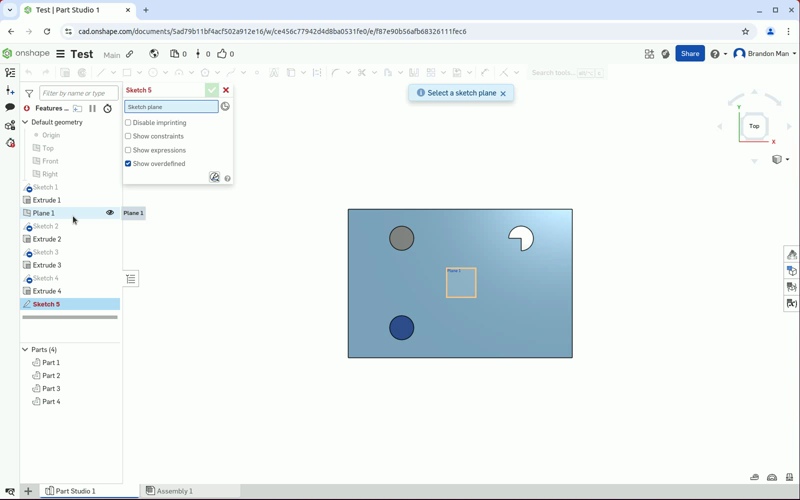
click(73, 215)
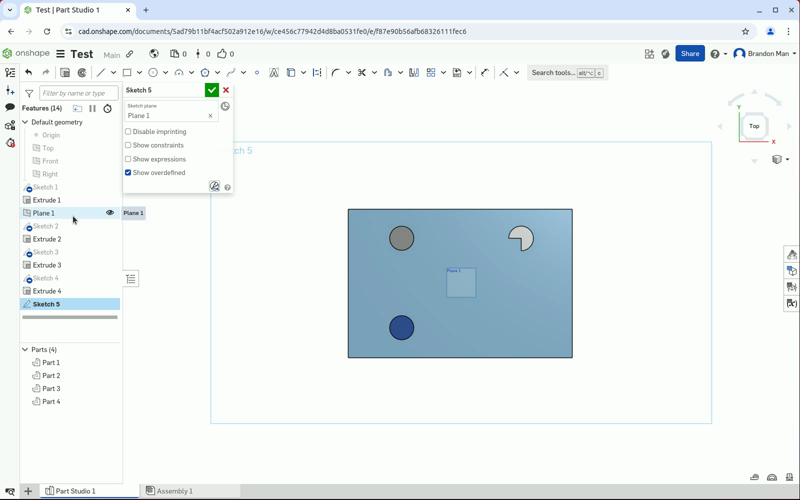
mouse_move(73, 352)
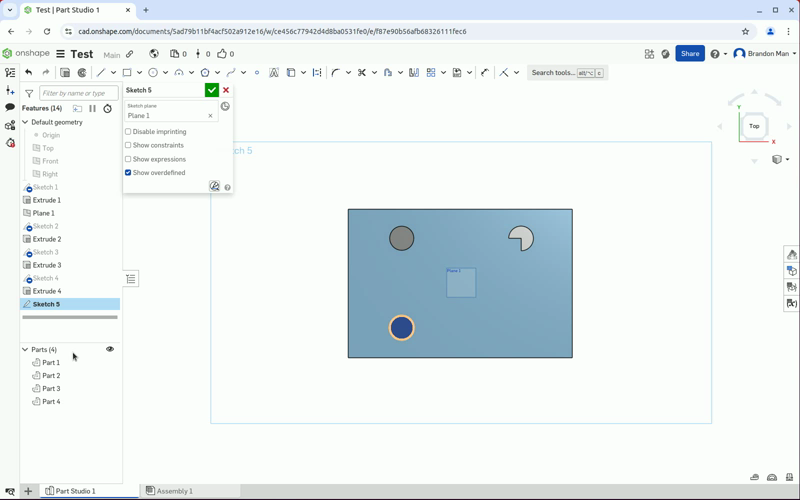
key(y)
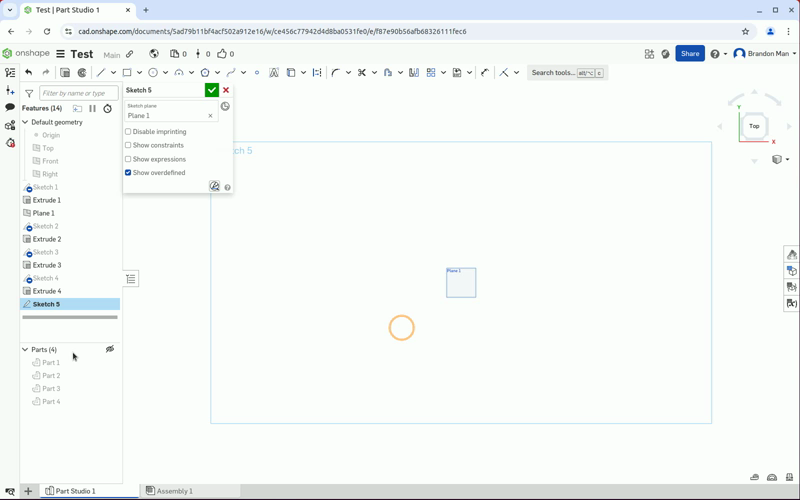
key(a)
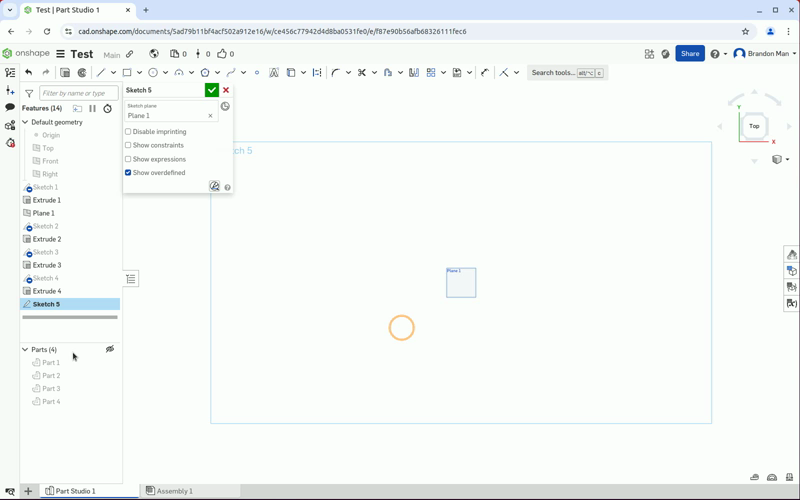
key_down(shift)
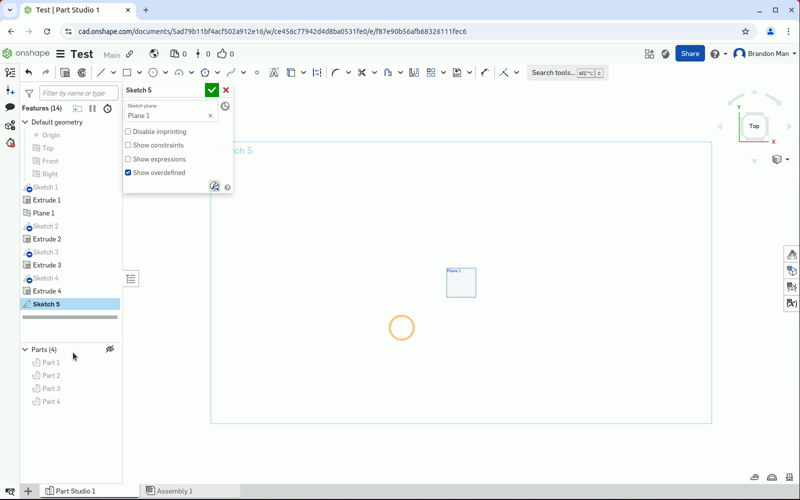
mouse_move(508, 238)
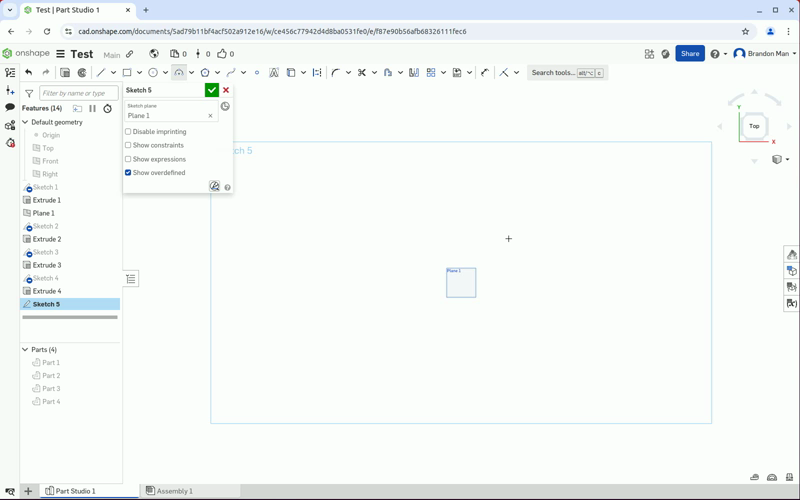
click(508, 238)
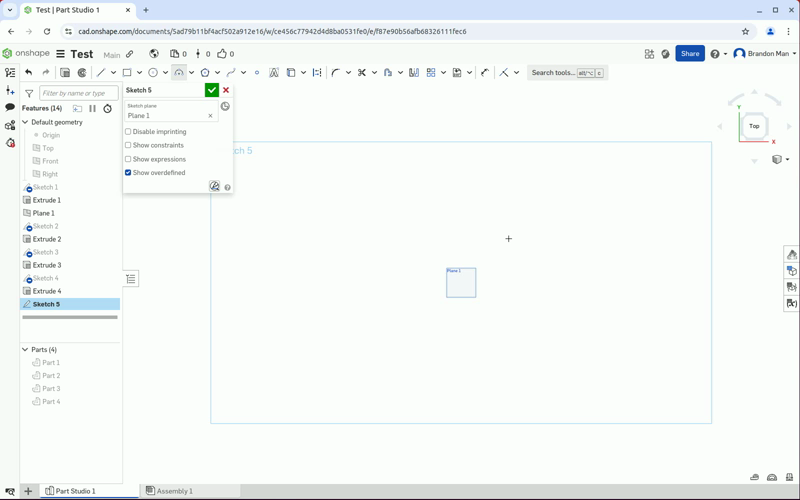
key_up(shift)
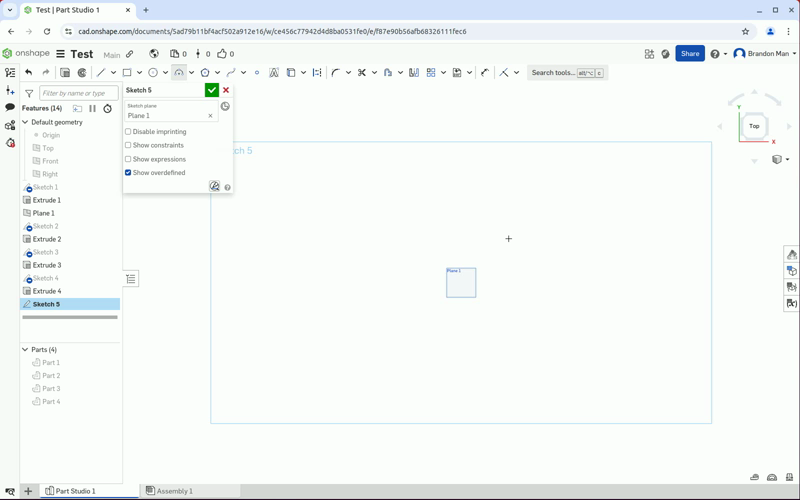
key_down(shift)
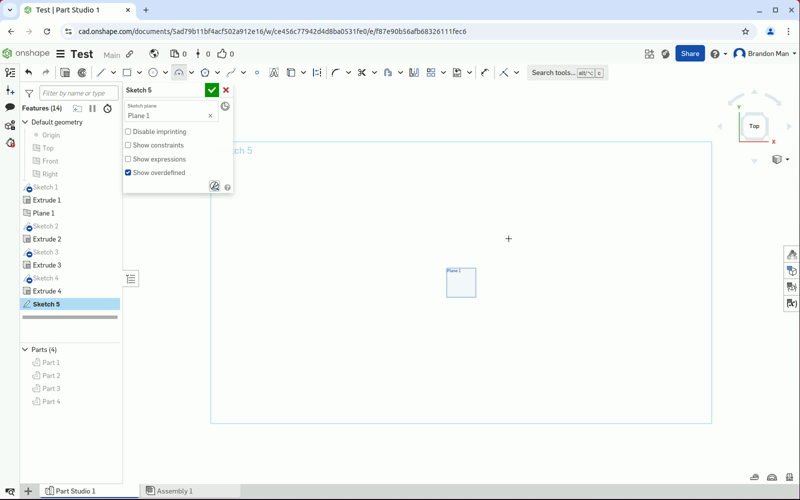
mouse_move(521, 251)
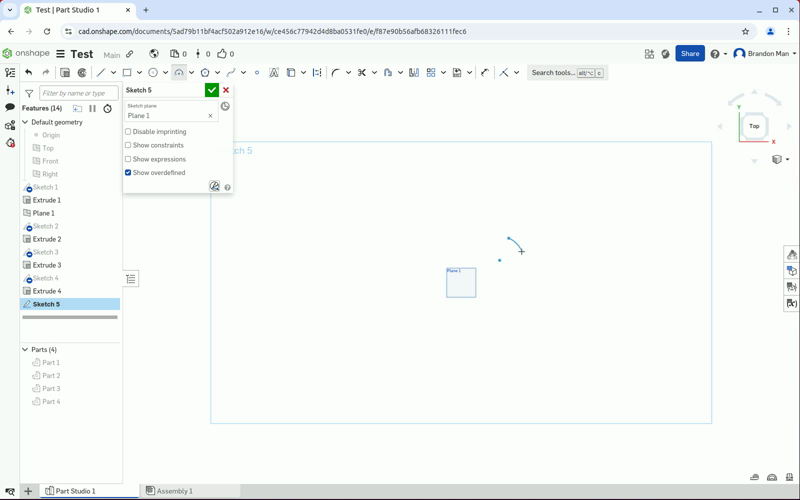
click(521, 251)
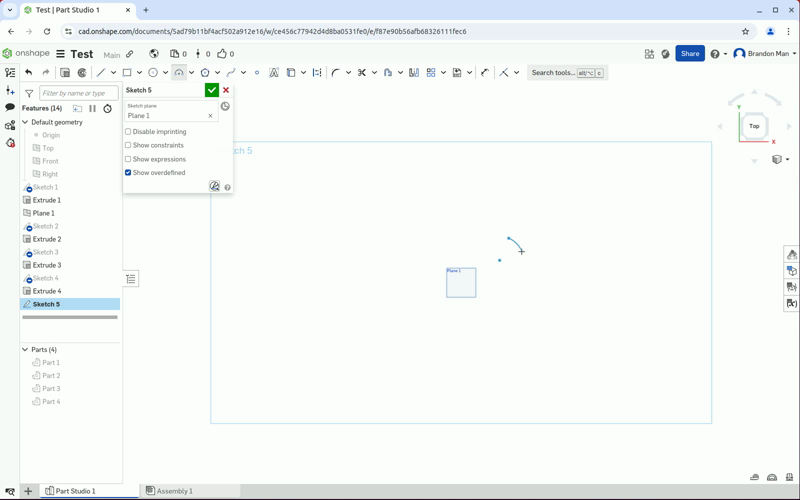
mouse_move(512, 247)
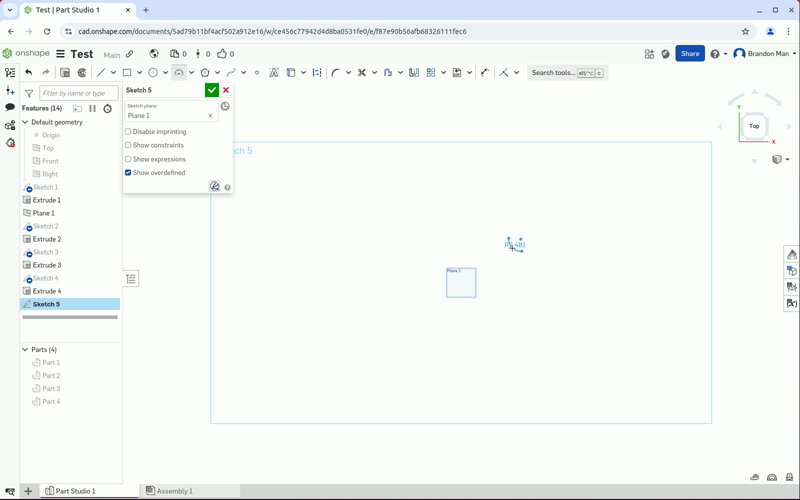
click(512, 247)
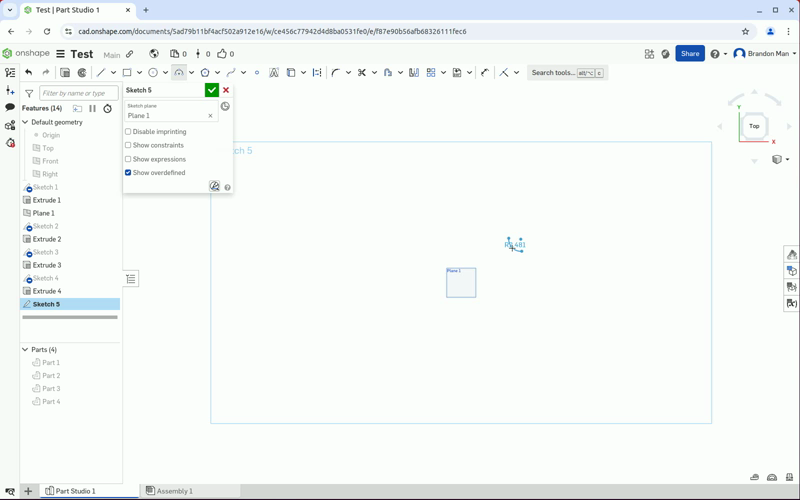
key_up(shift)
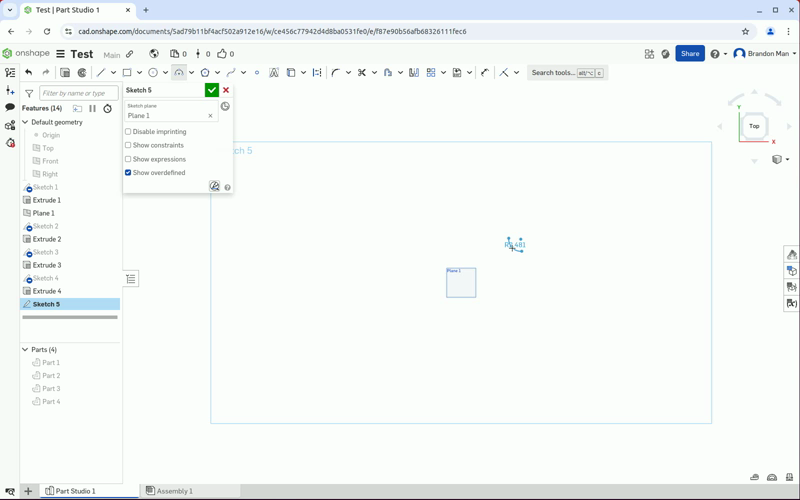
key(esc)
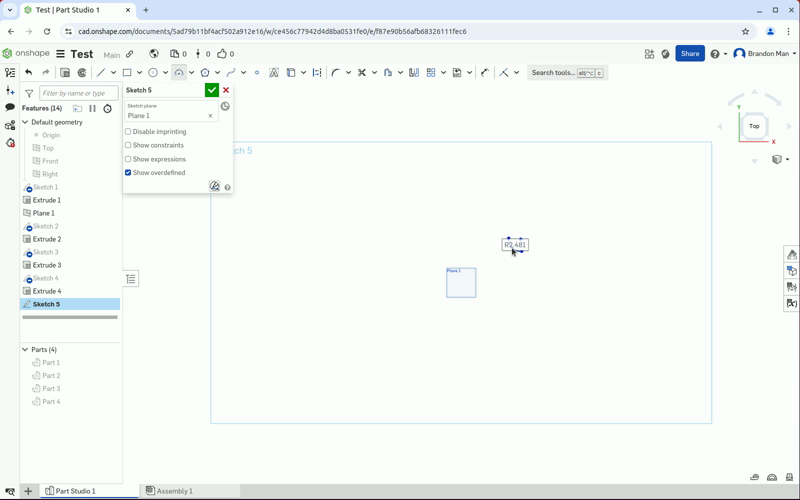
key(l)
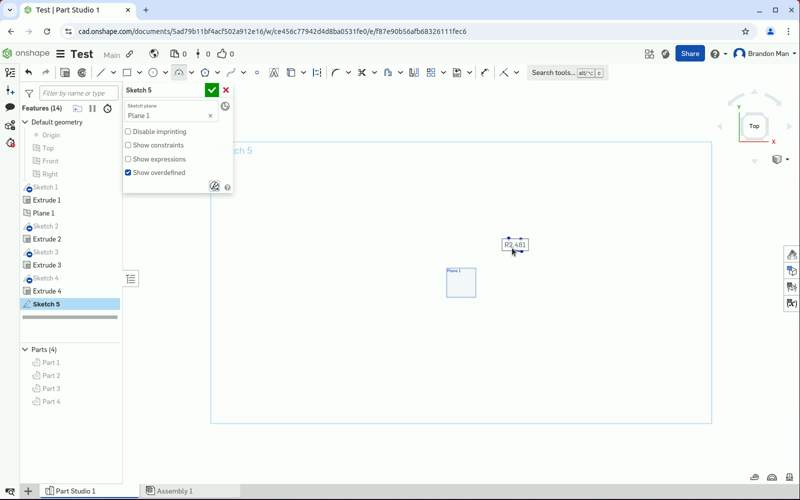
mouse_move(521, 251)
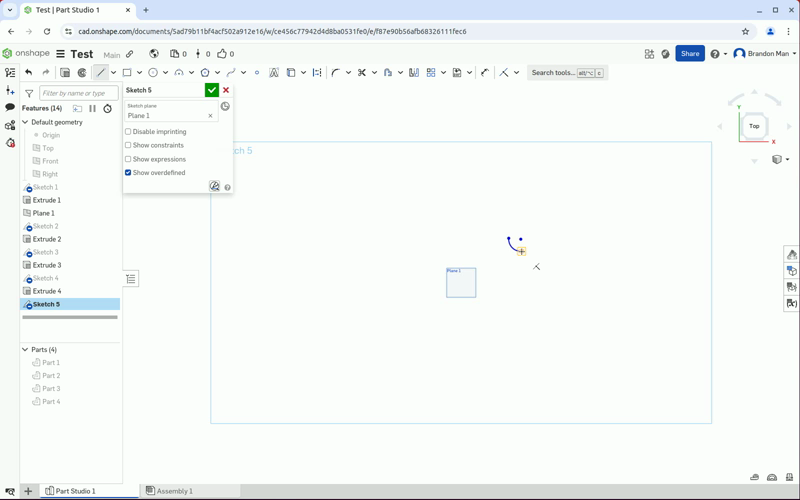
click(521, 251)
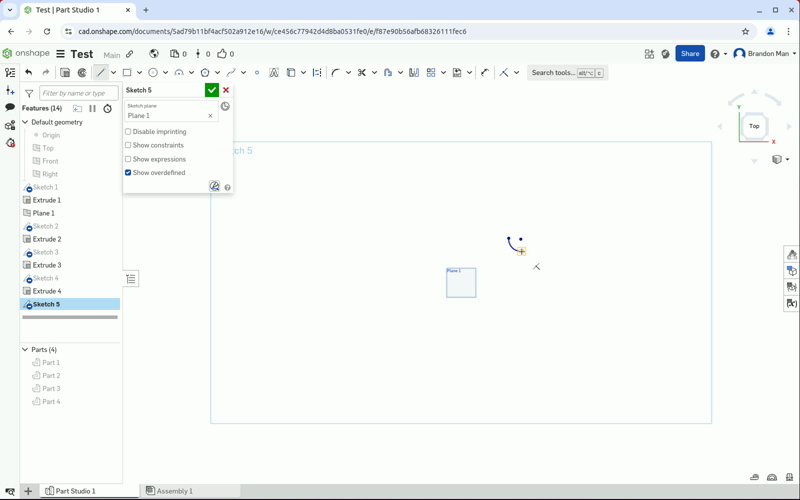
key_down(shift)
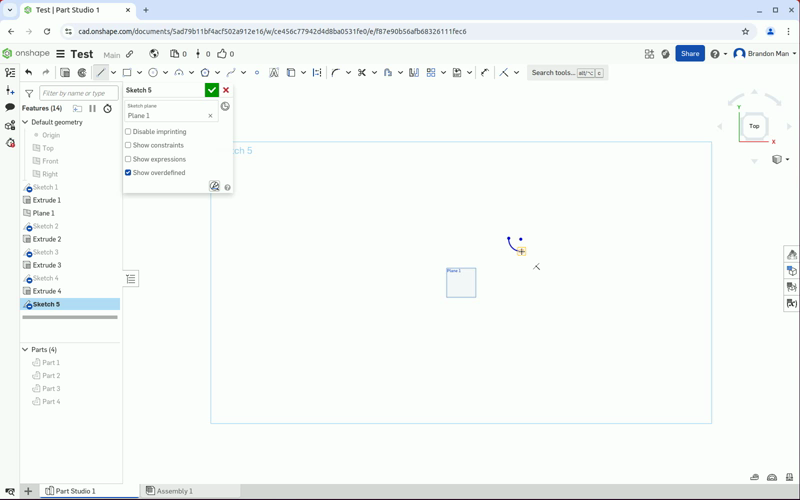
mouse_move(551, 251)
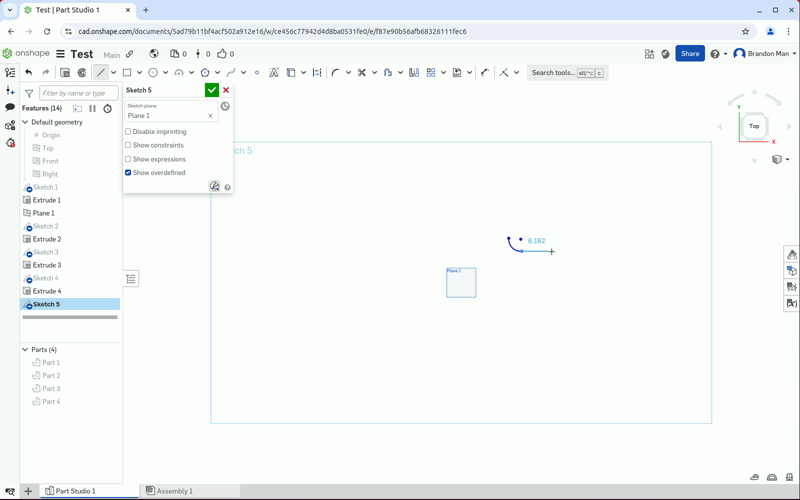
mouse_move(521, 238)
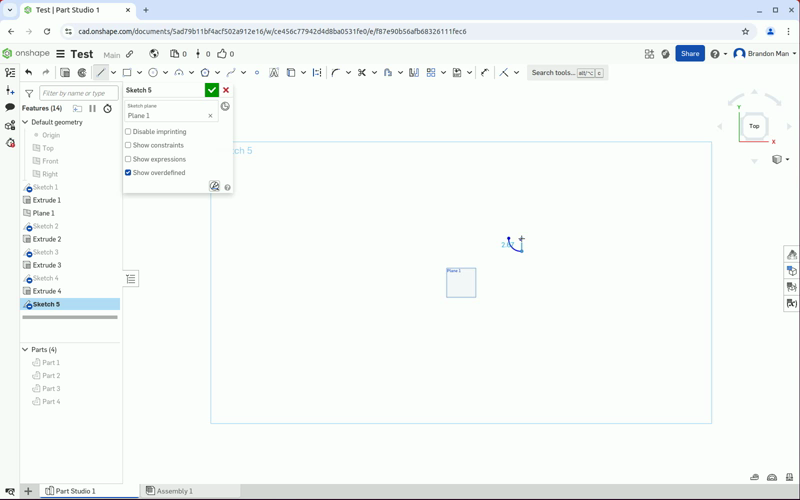
click(521, 238)
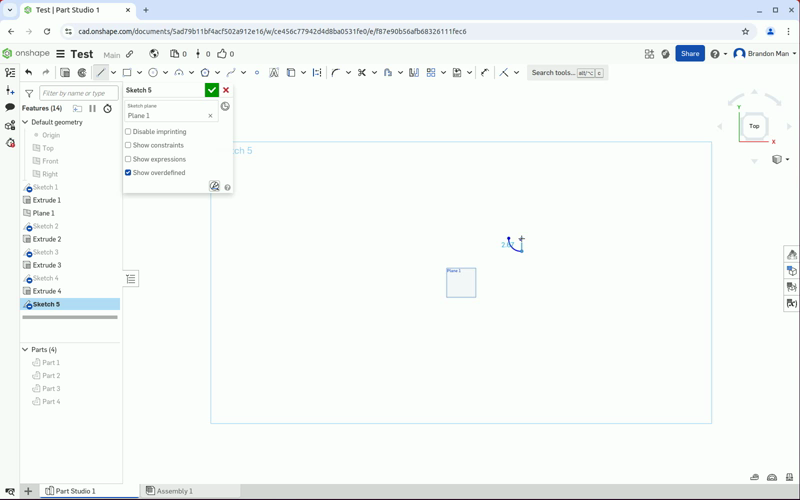
key_up(shift)
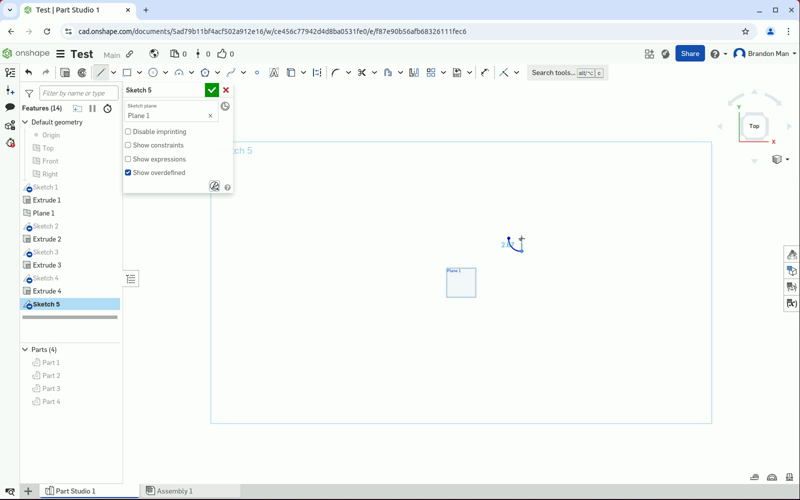
mouse_move(551, 238)
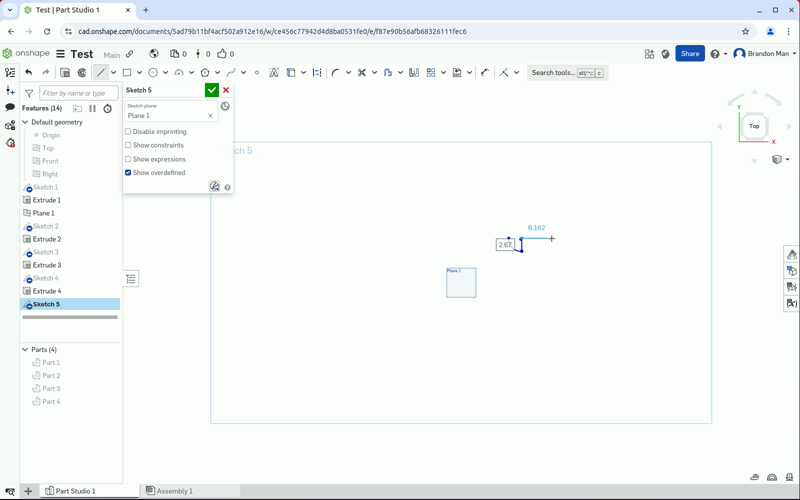
key_down(shift)
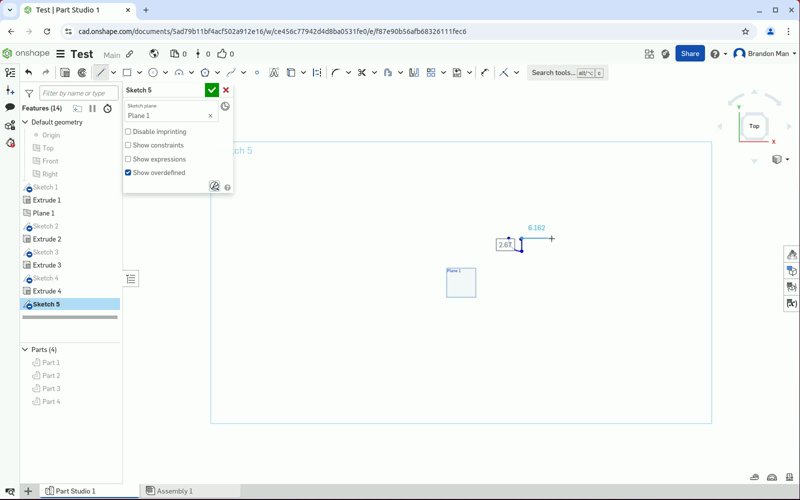
mouse_move(508, 238)
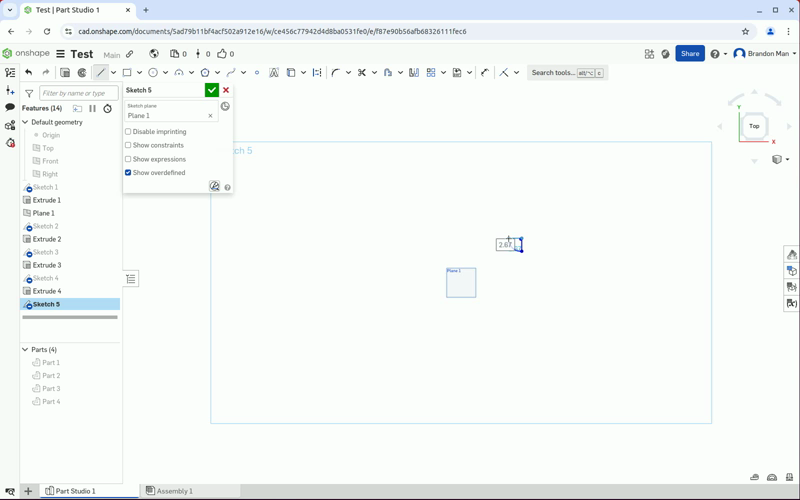
key_up(shift)
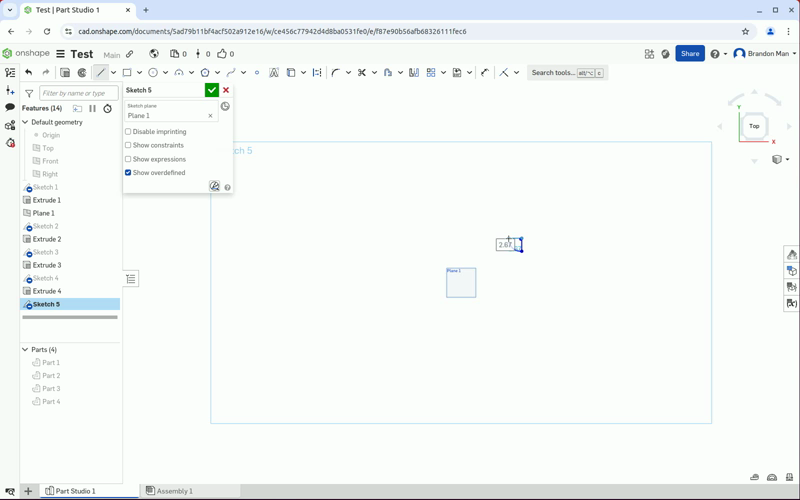
click(508, 238)
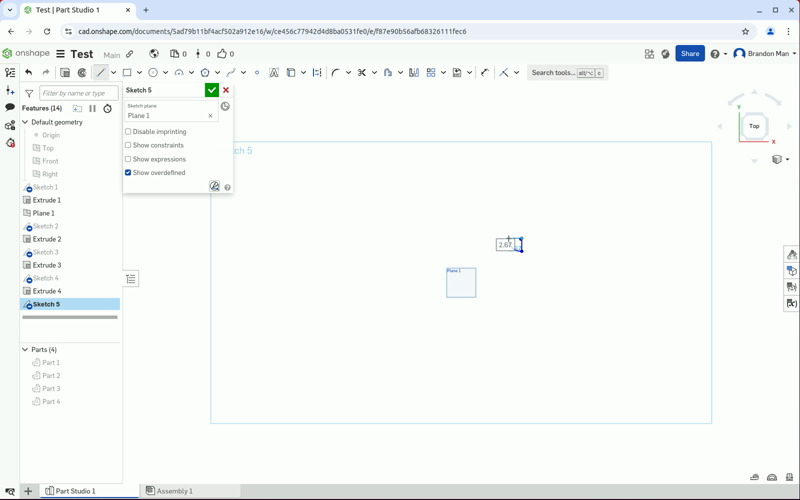
key(esc)
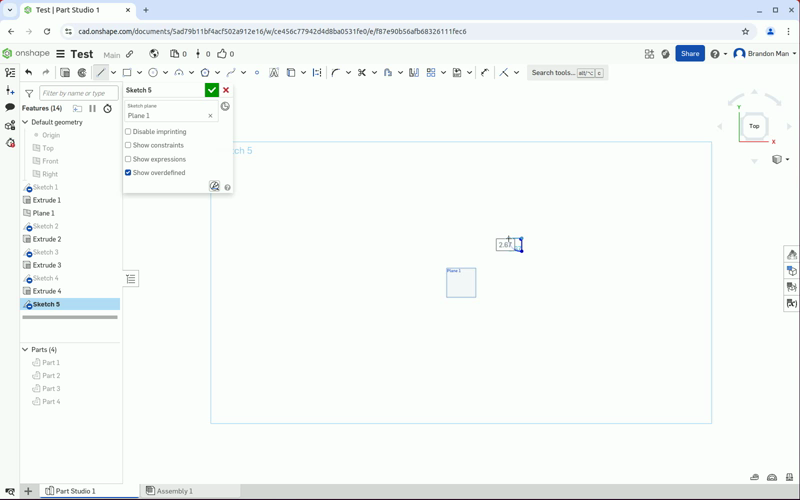
mouse_move(521, 238)
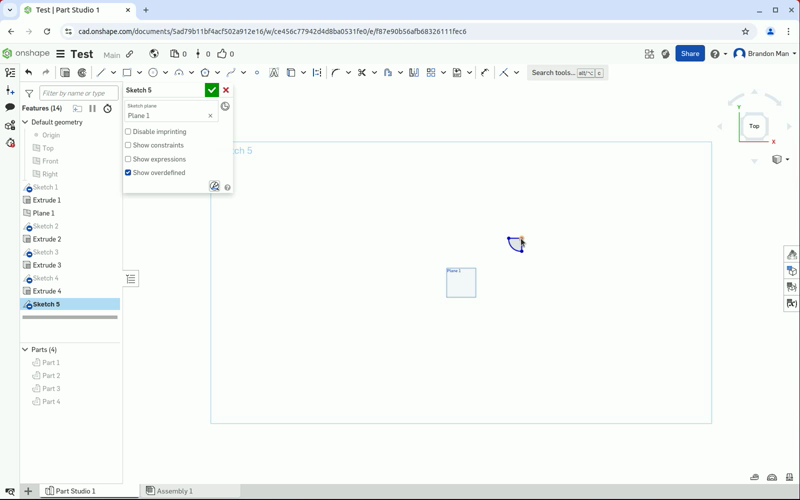
scroll(6)
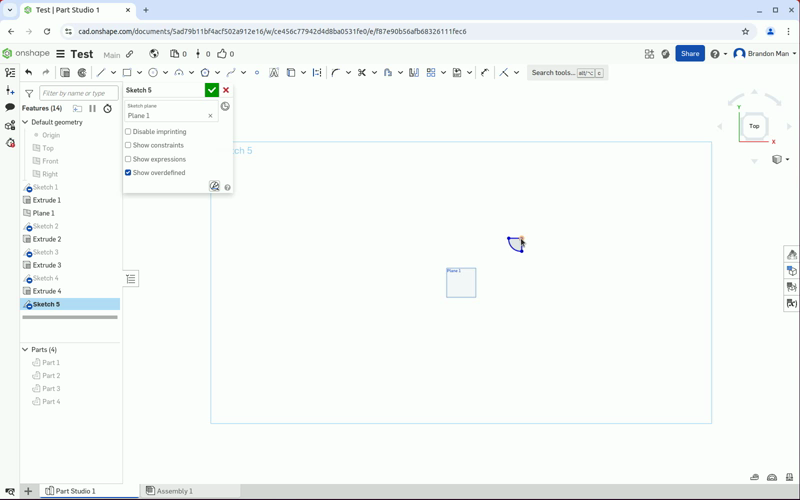
scroll(6)
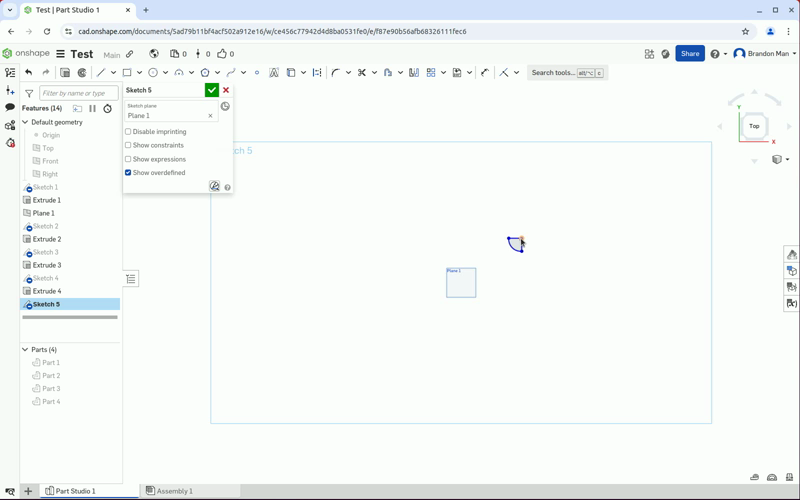
scroll(6)
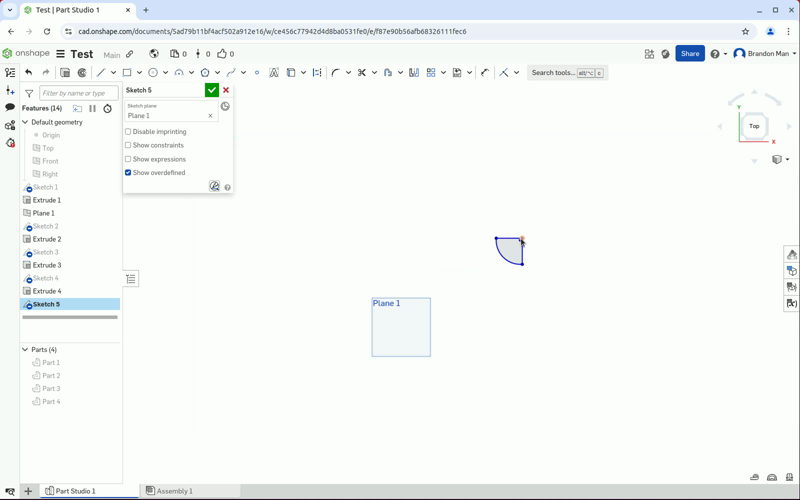
scroll(6)
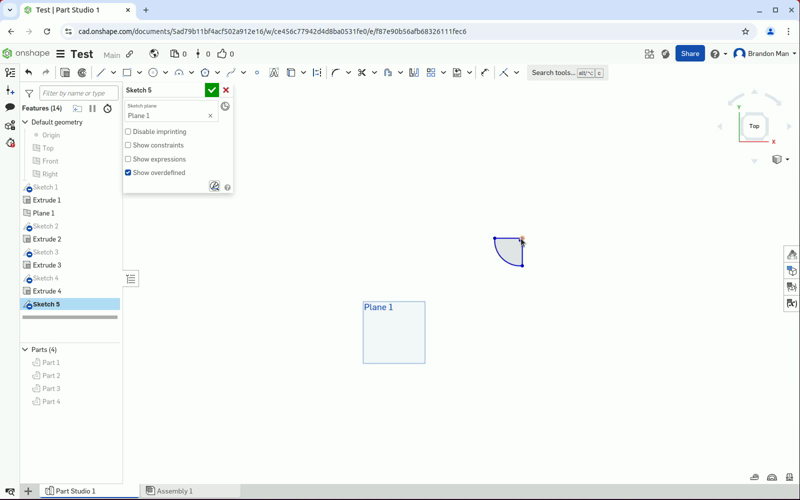
scroll(6)
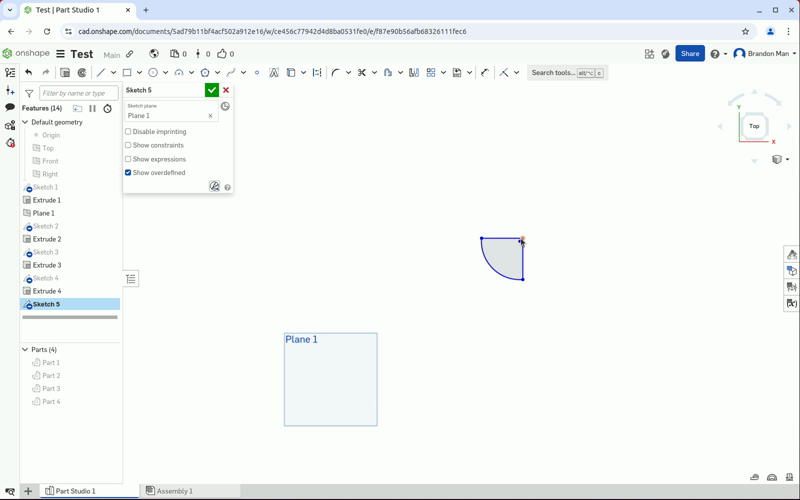
scroll(6)
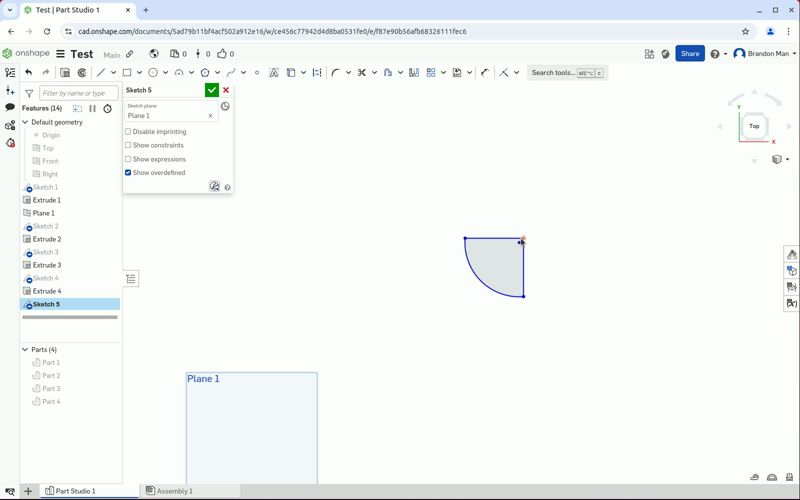
scroll(6)
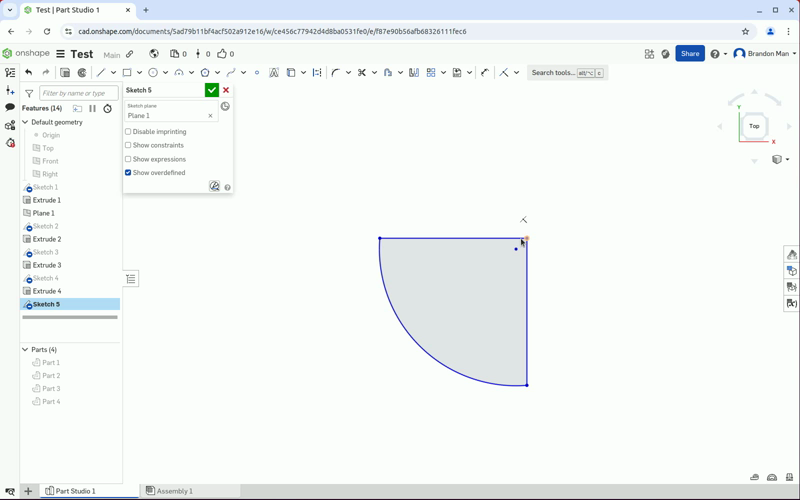
click(521, 238)
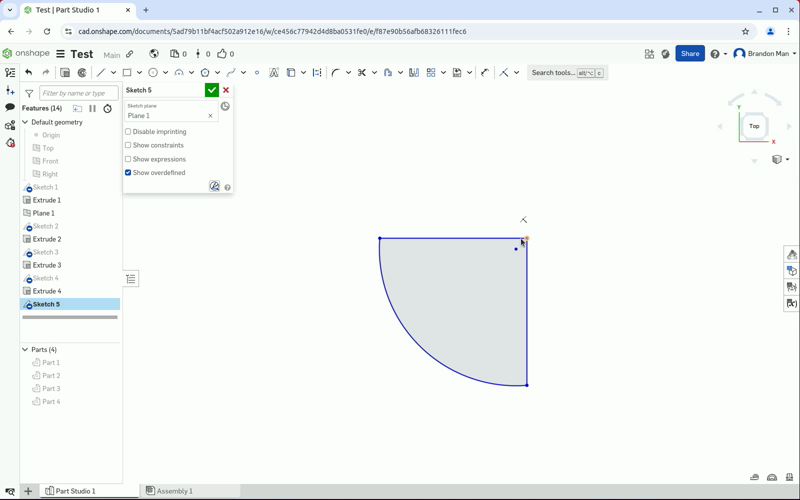
scroll(-6)
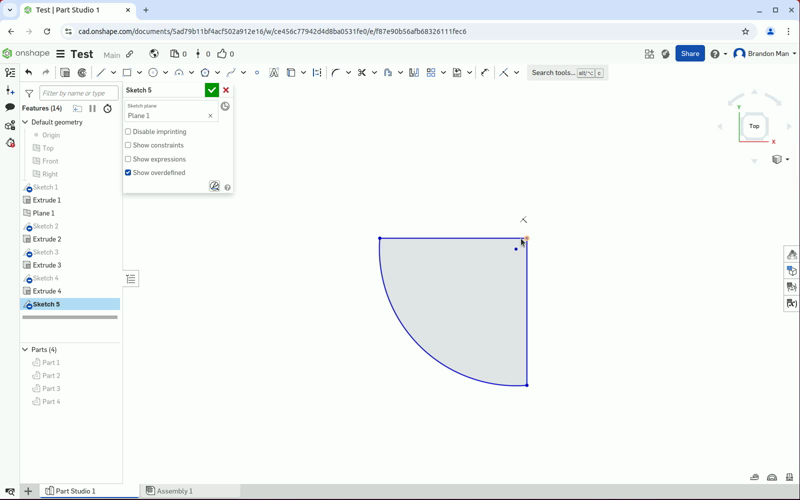
scroll(-6)
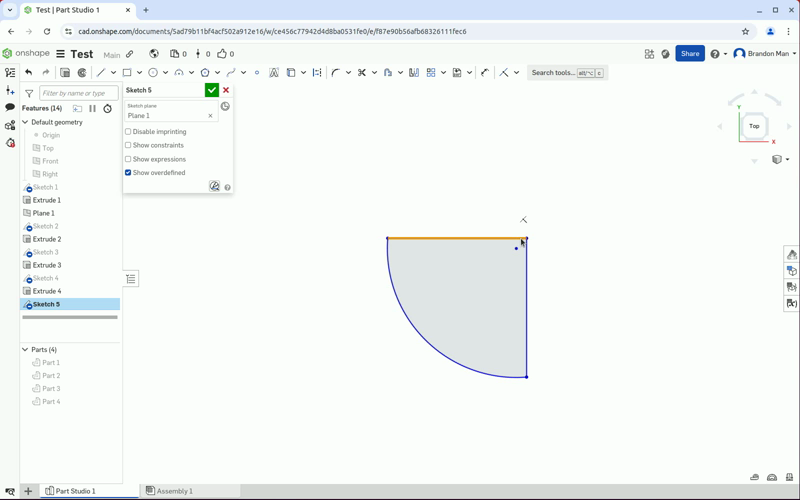
scroll(-6)
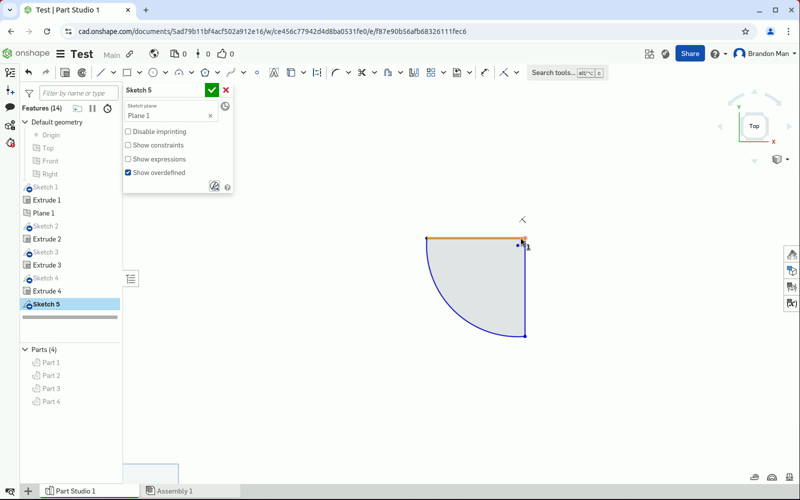
scroll(-6)
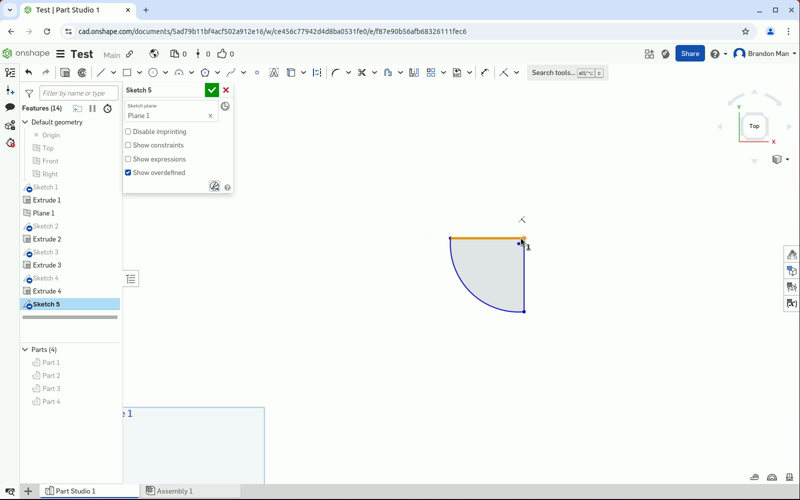
scroll(-6)
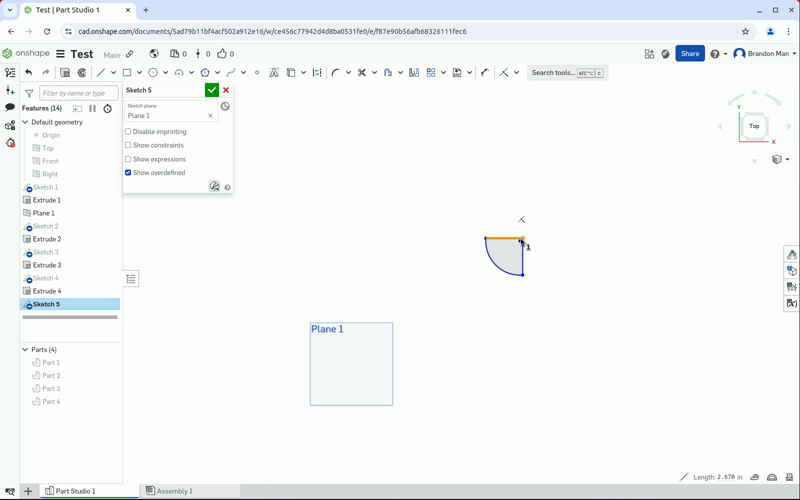
scroll(-6)
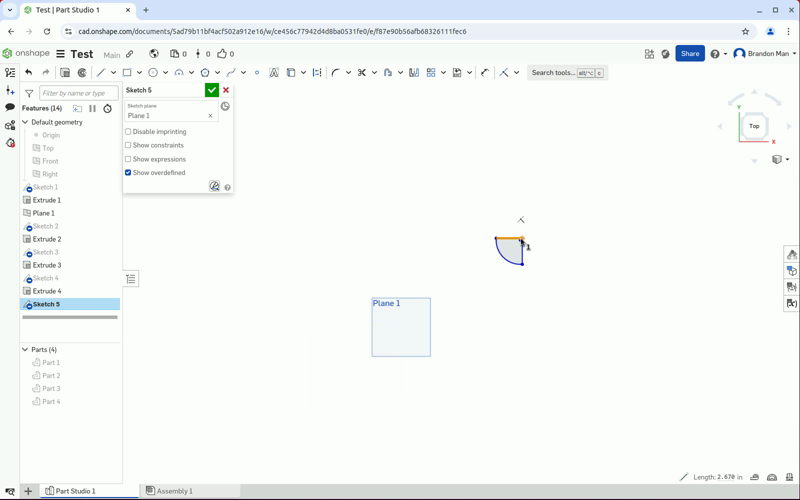
scroll(-6)
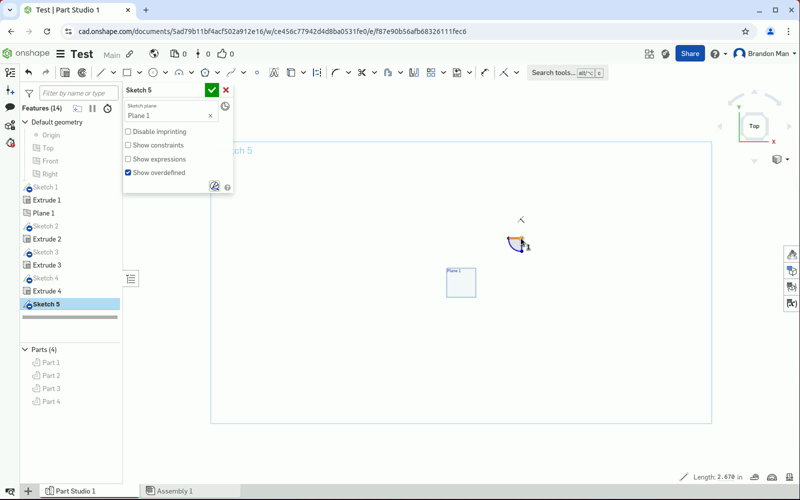
mouse_move(73, 352)
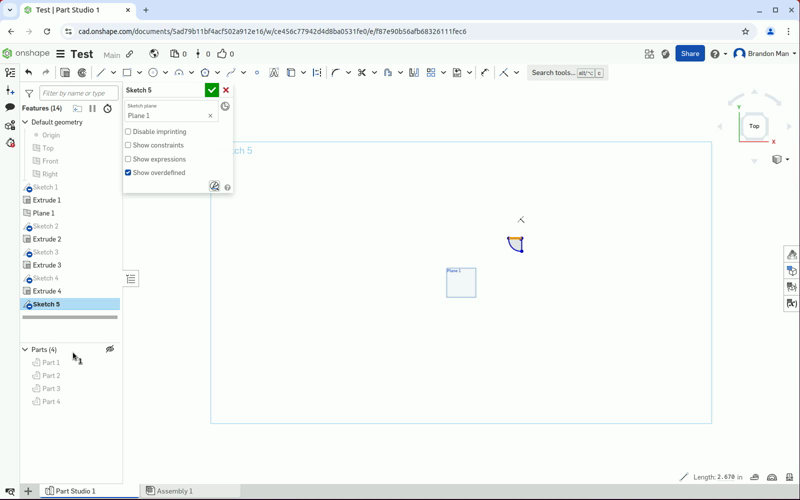
key(shift+y)
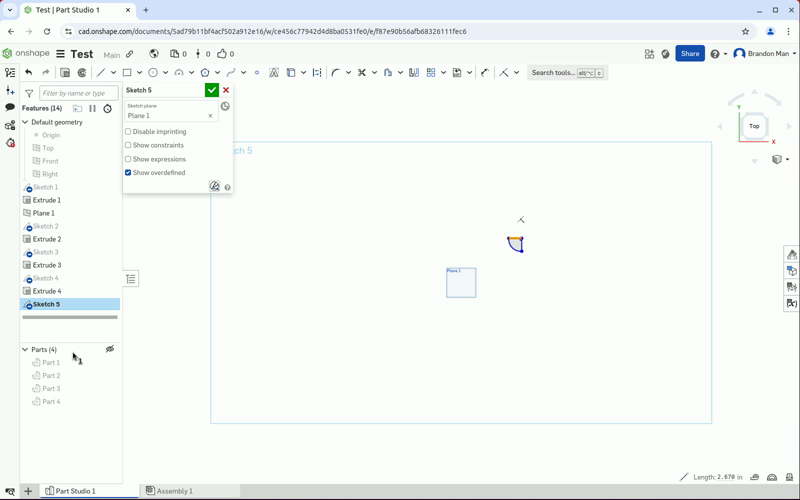
key(shift+e)
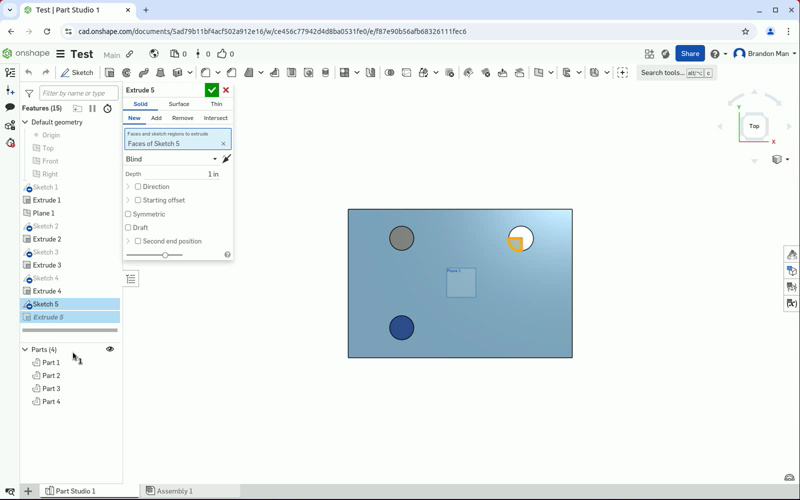
mouse_move(143, 106)
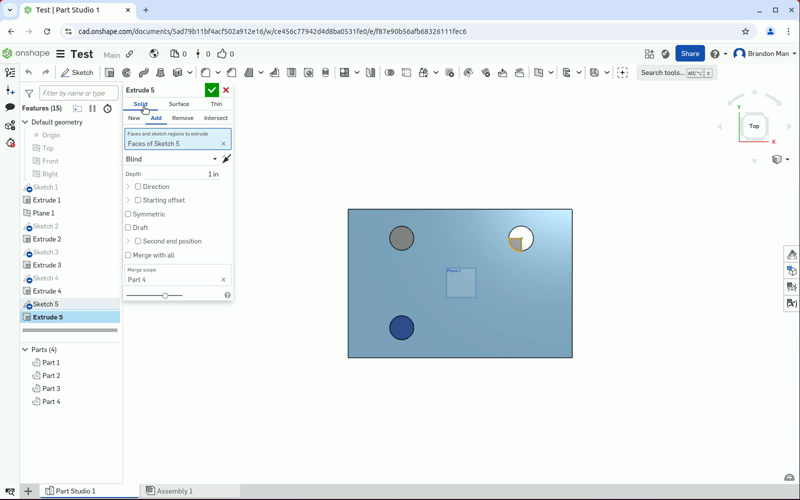
click(143, 106)
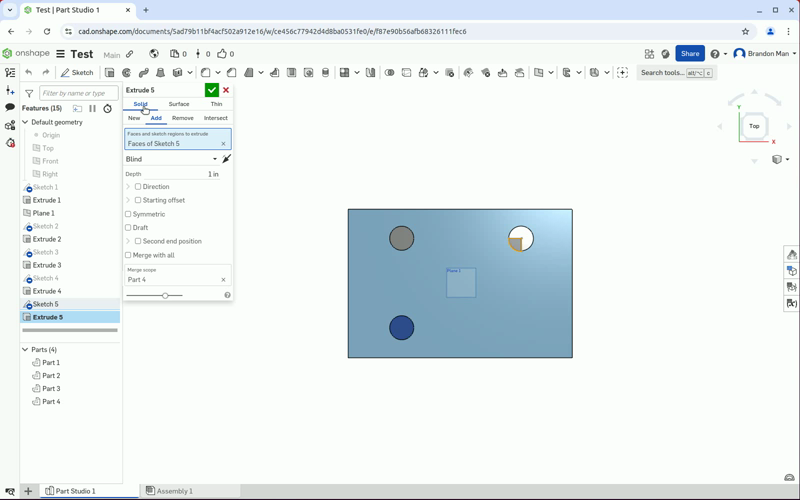
mouse_move(137, 120)
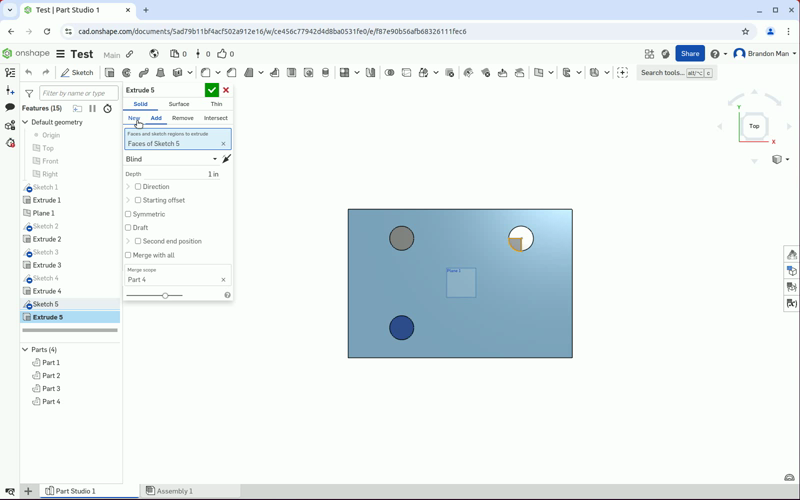
click(137, 120)
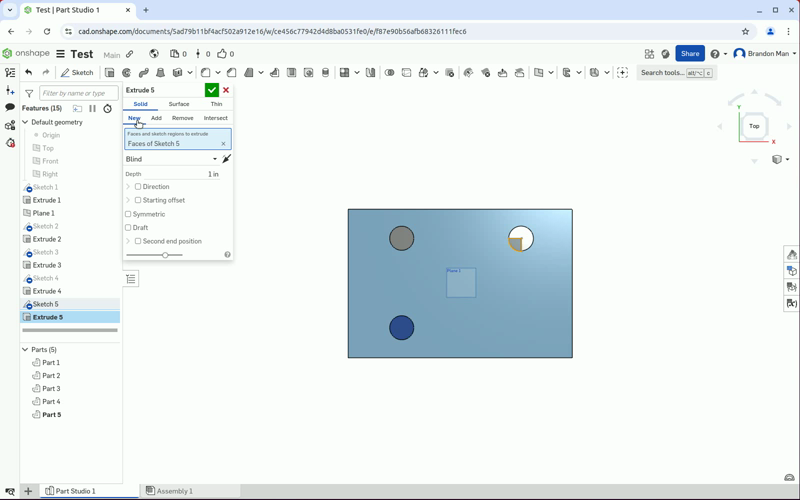
key(tab, 4)
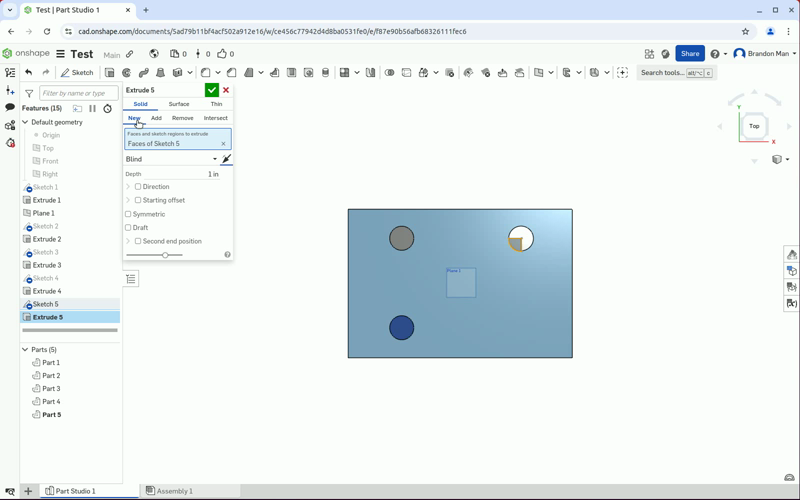
text(15.405)
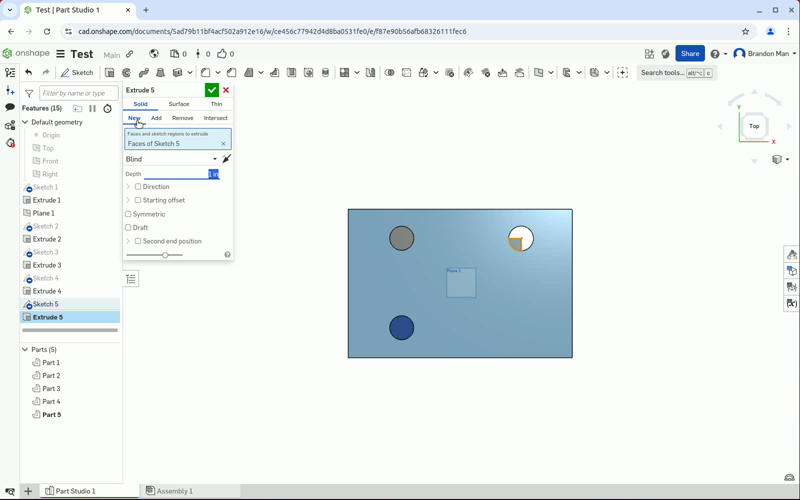
key(enter)
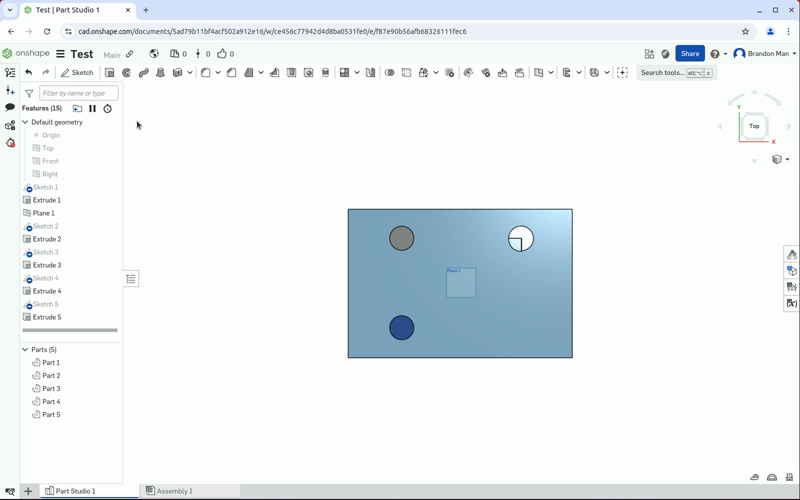
key(shift+h)
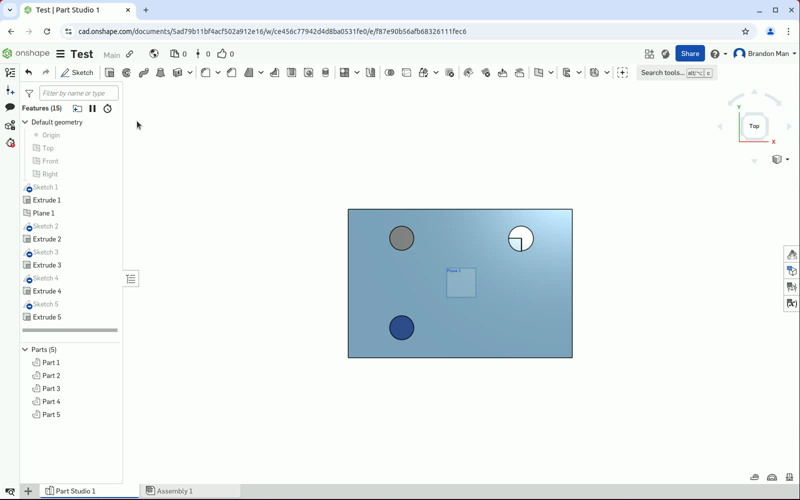
key(shift+h)
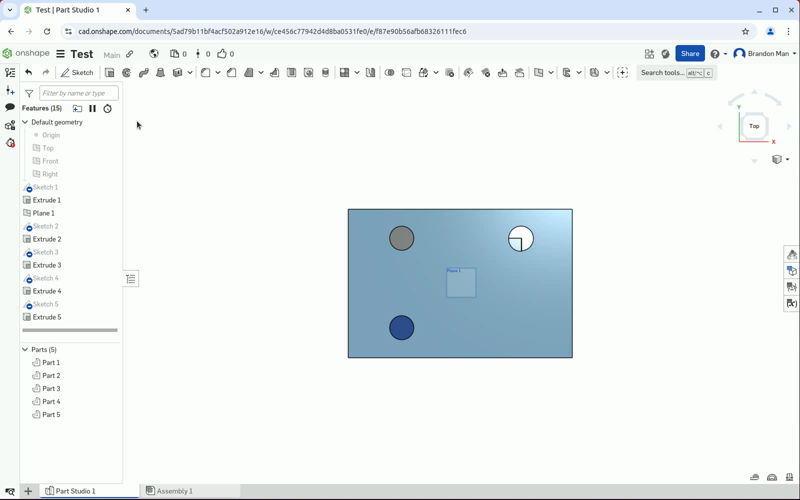
mouse_move(73, 189)
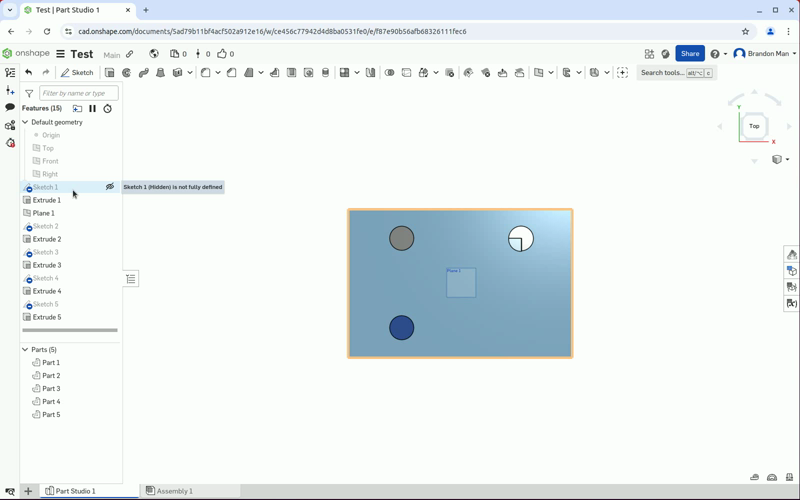
click(73, 189)
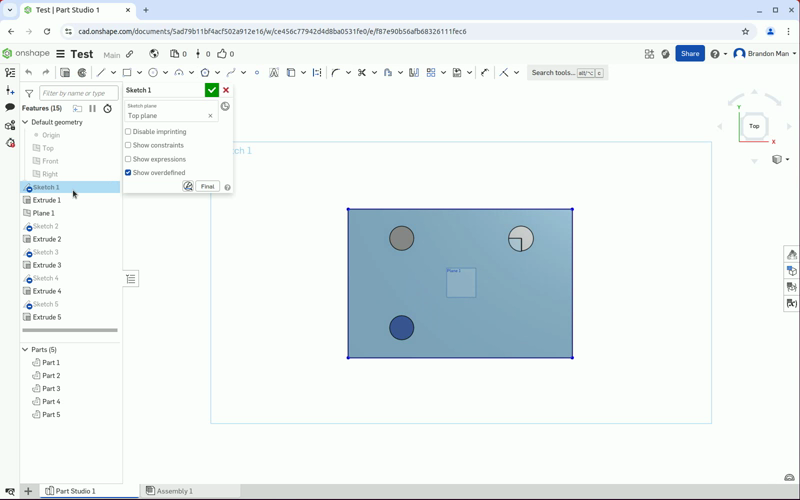
mouse_move(229, 92)
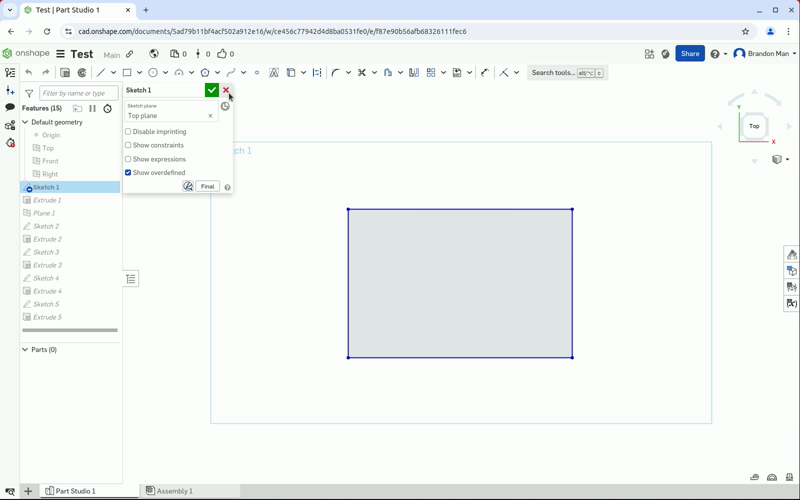
click(229, 92)
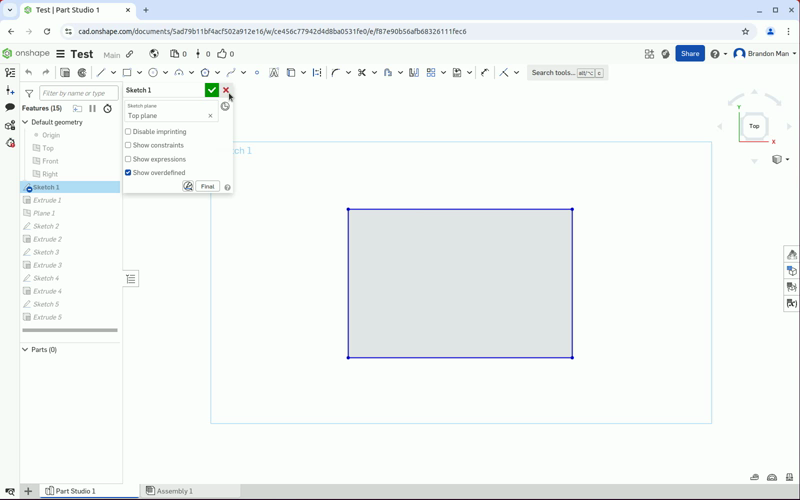
key(shift+s)
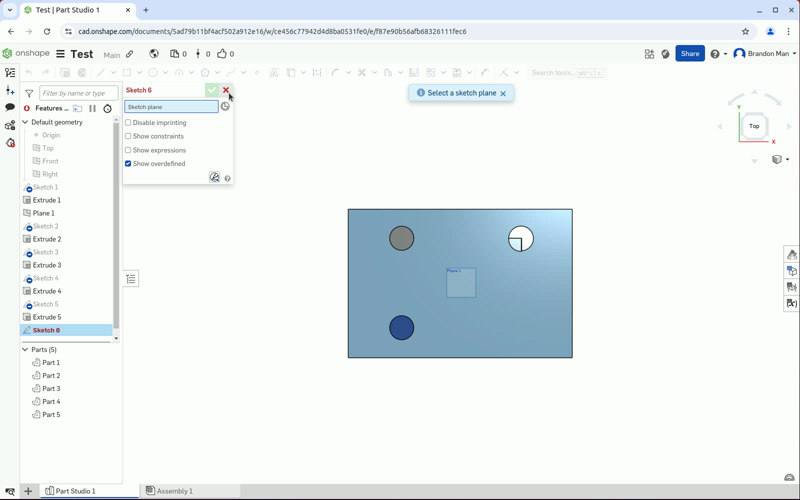
mouse_move(69, 215)
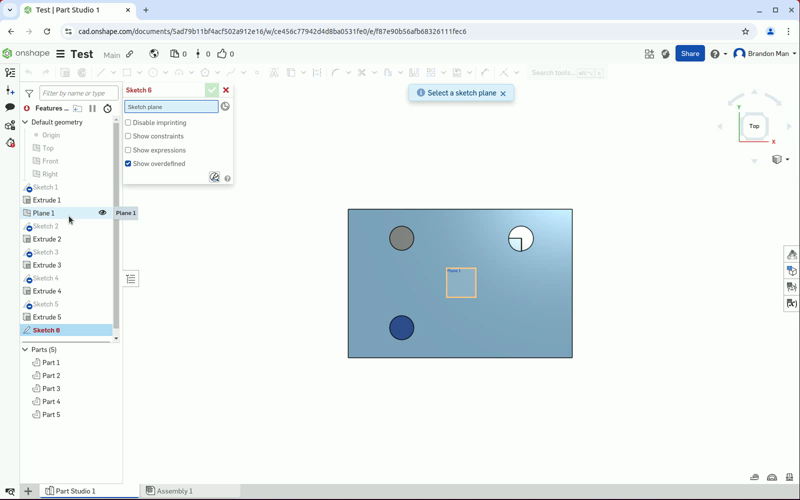
click(69, 215)
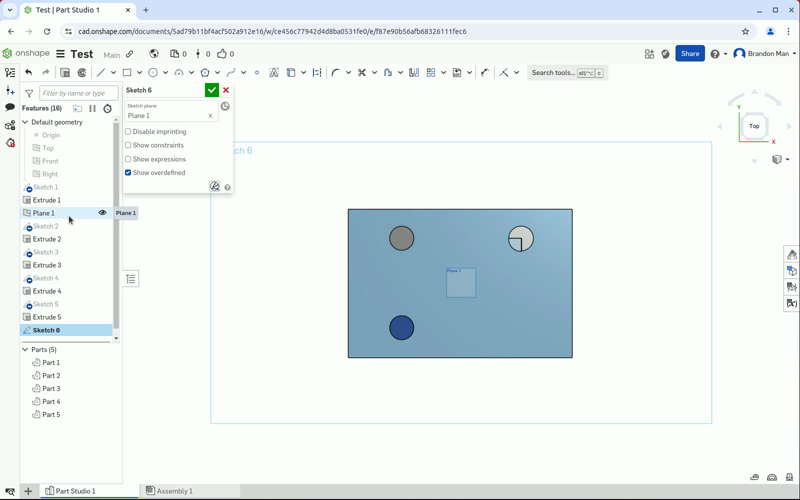
mouse_move(73, 352)
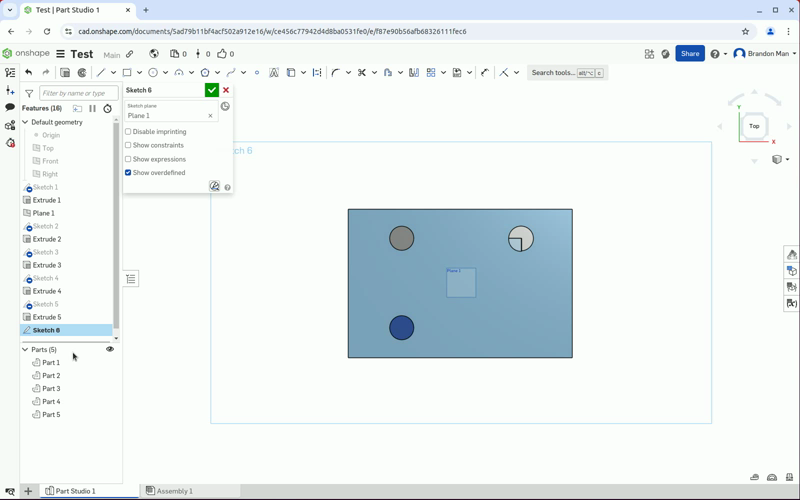
key(y)
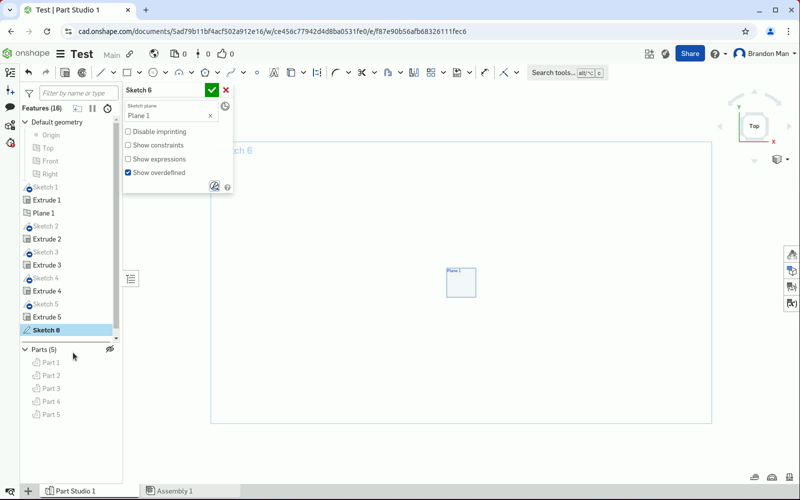
key(a)
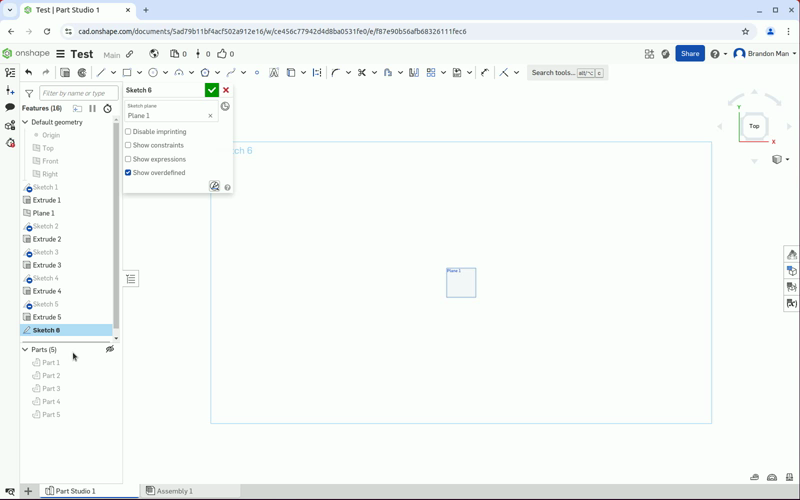
key_down(shift)
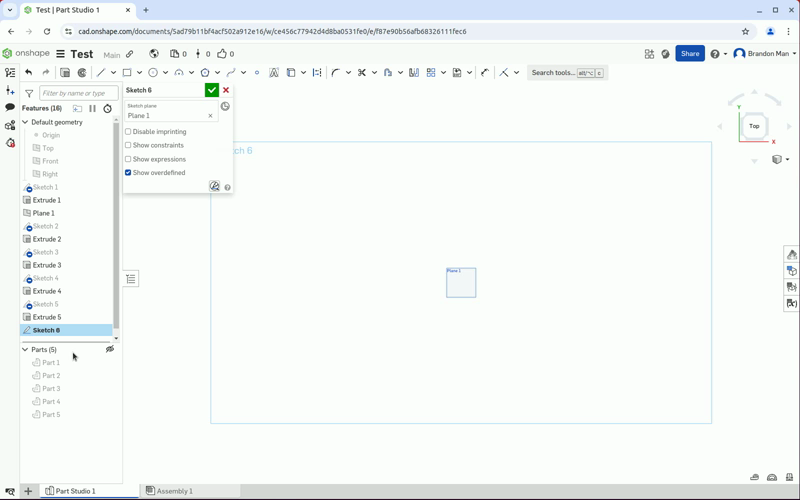
mouse_move(508, 327)
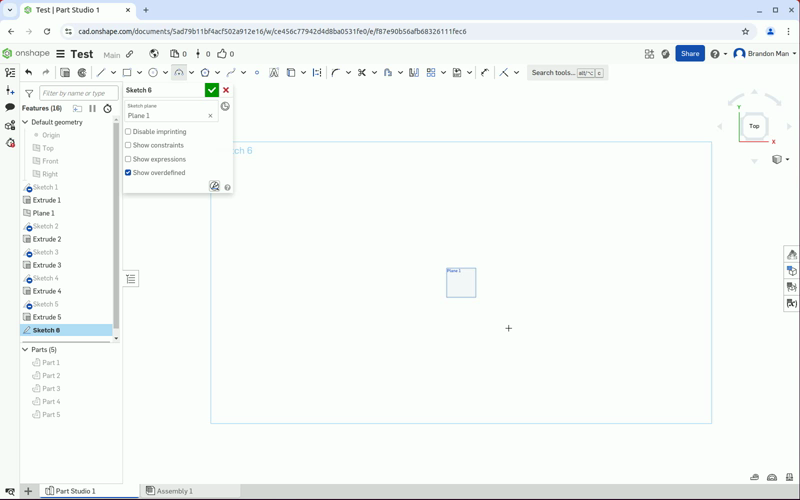
click(508, 327)
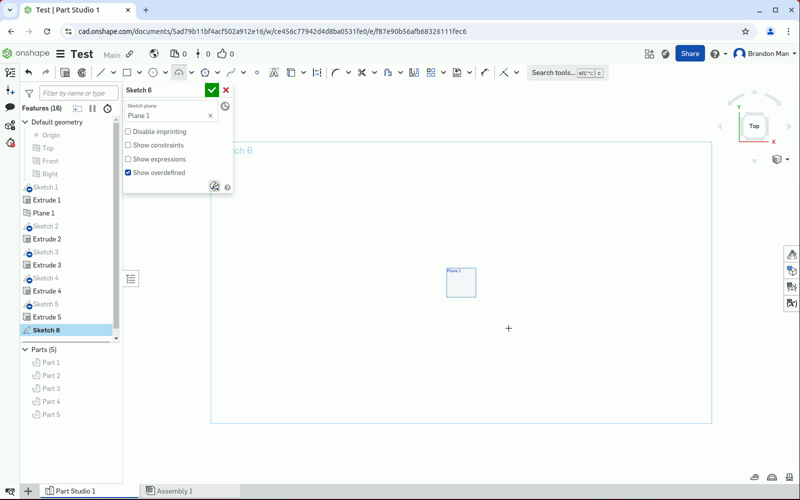
key_up(shift)
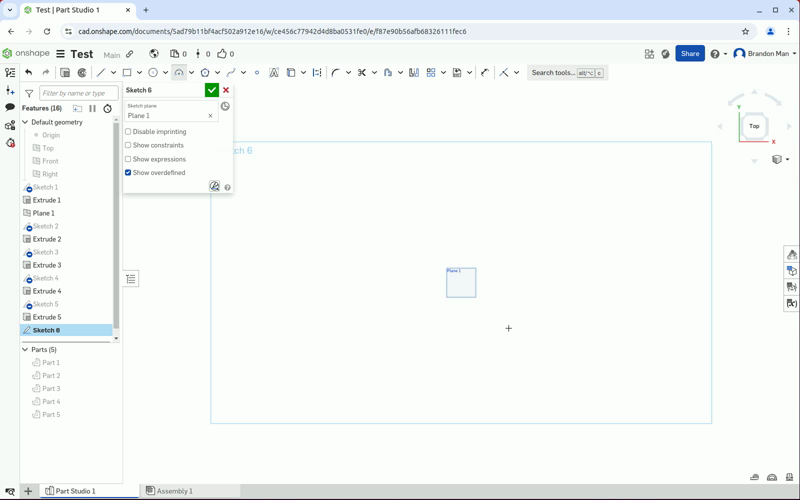
key_down(shift)
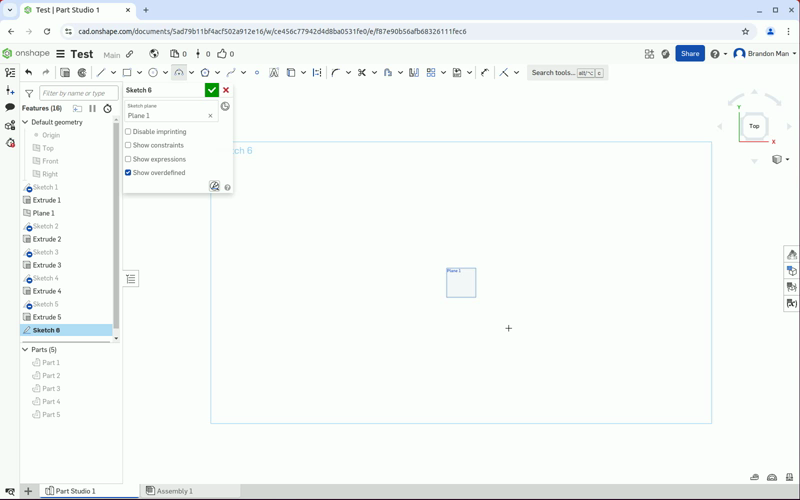
mouse_move(521, 315)
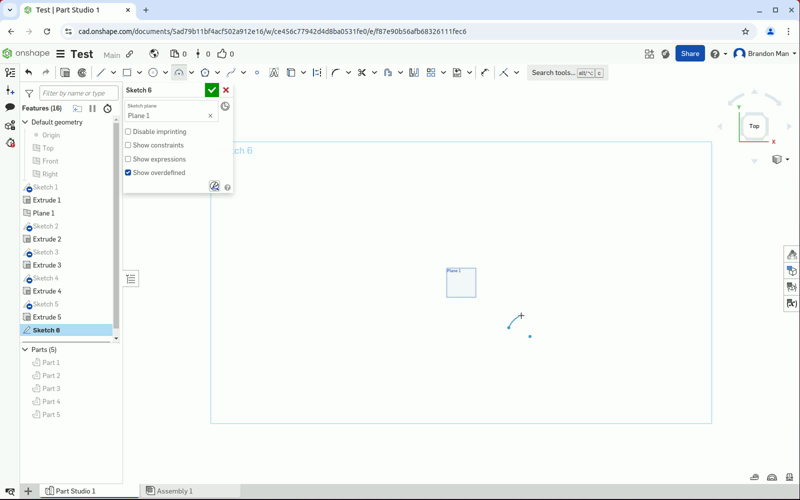
click(521, 315)
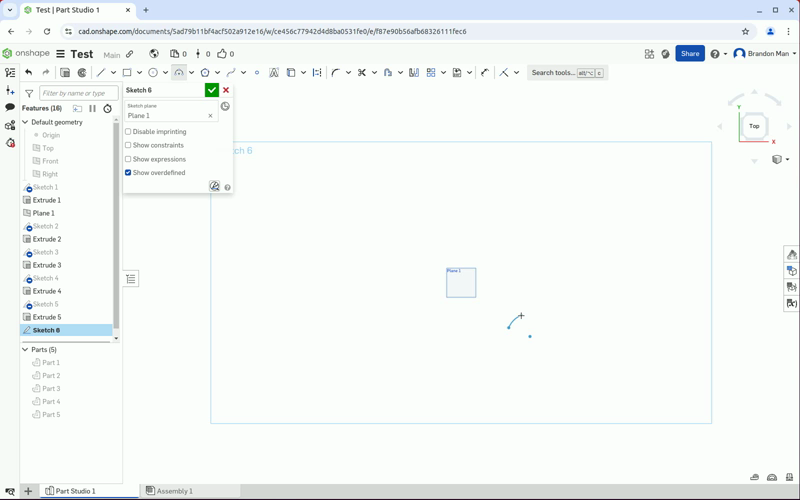
mouse_move(529, 336)
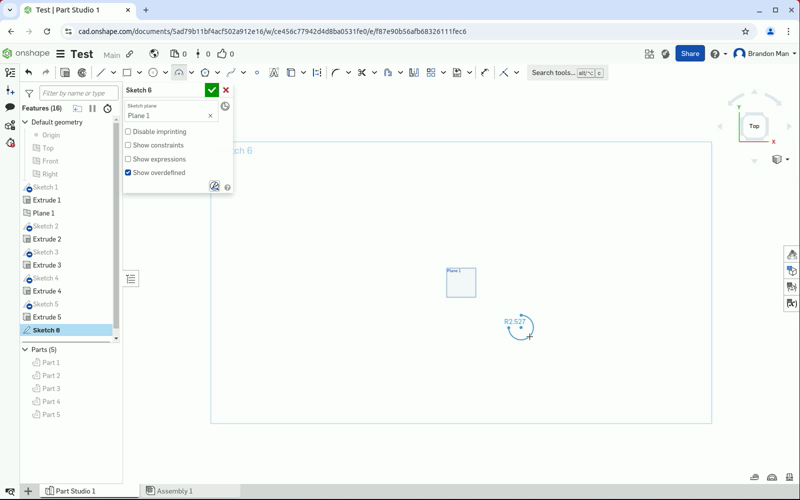
click(529, 336)
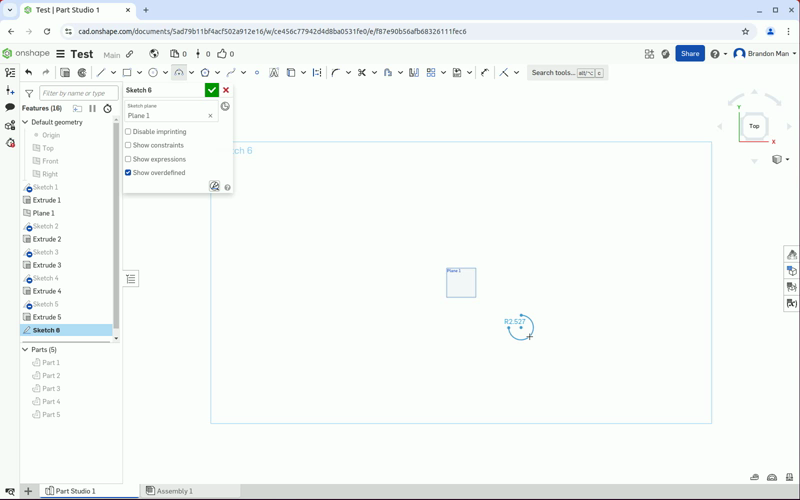
key_up(shift)
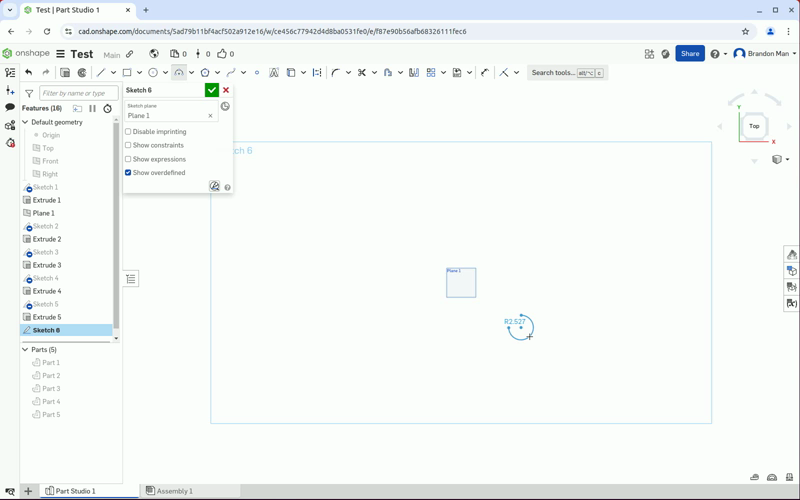
key(esc)
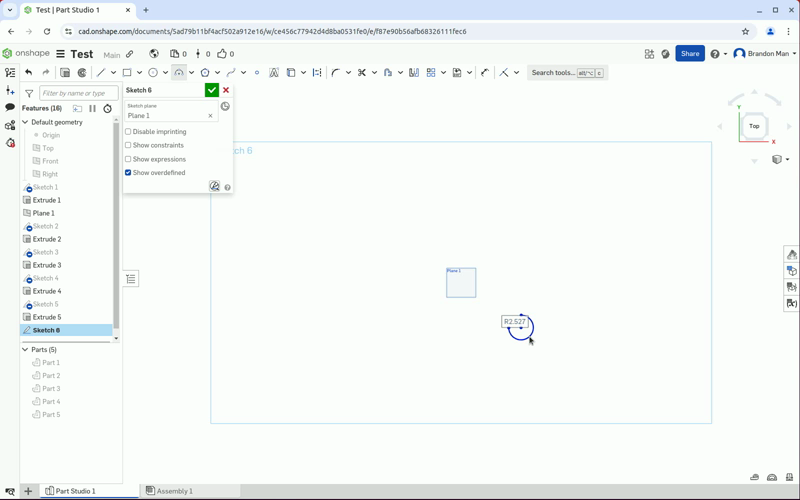
key(l)
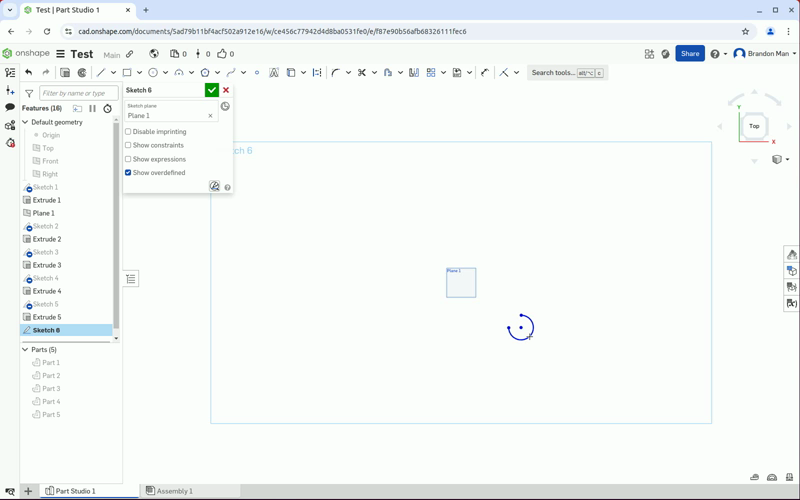
mouse_move(521, 315)
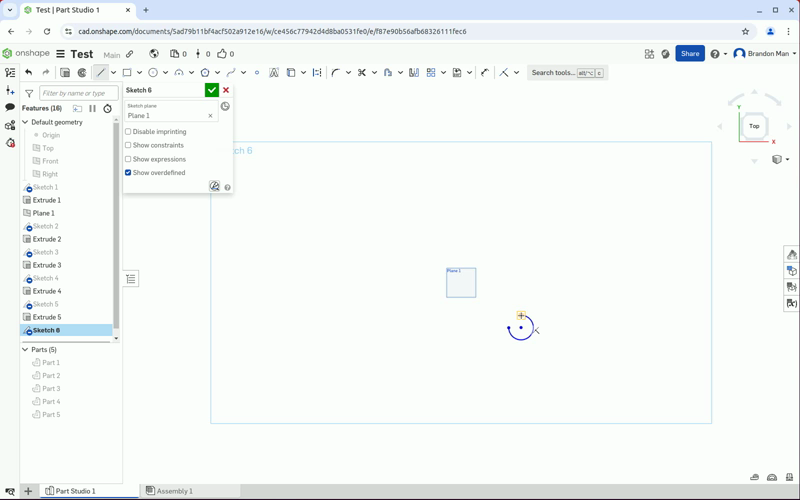
click(521, 315)
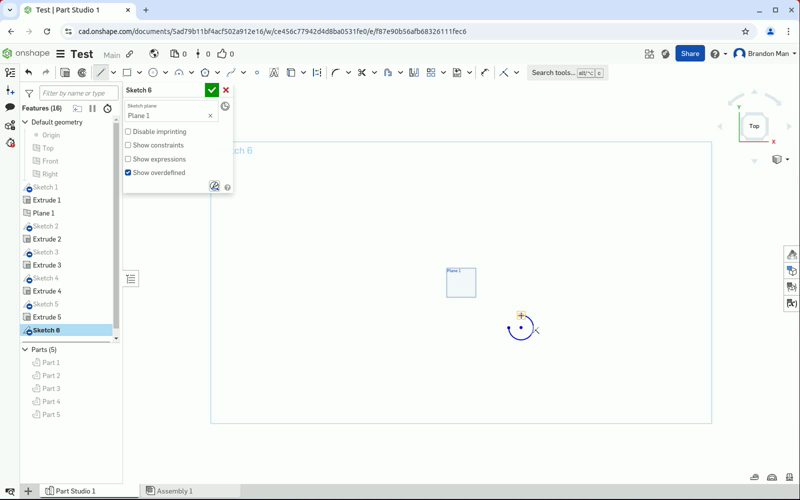
key_down(shift)
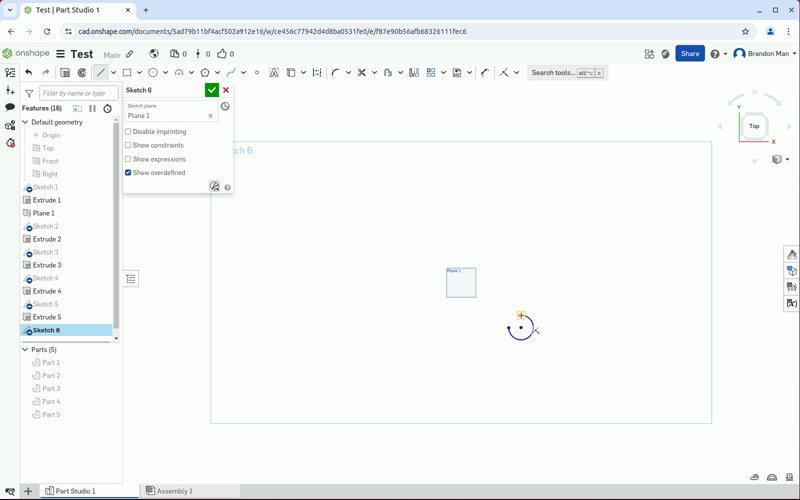
mouse_move(551, 315)
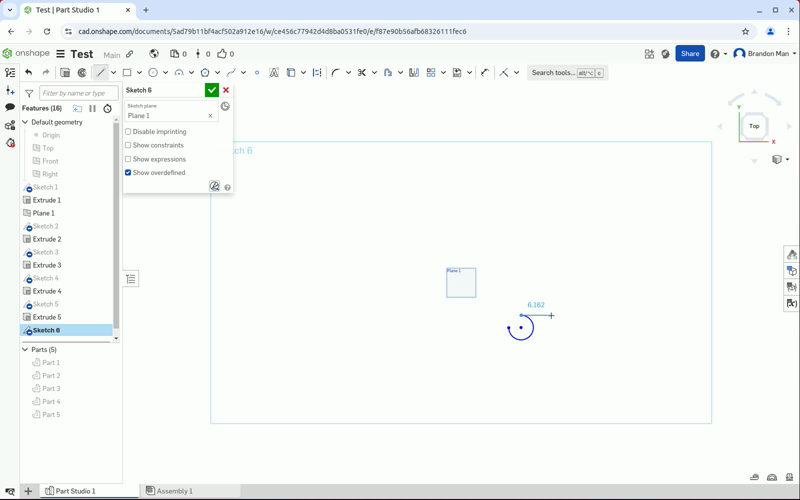
mouse_move(521, 327)
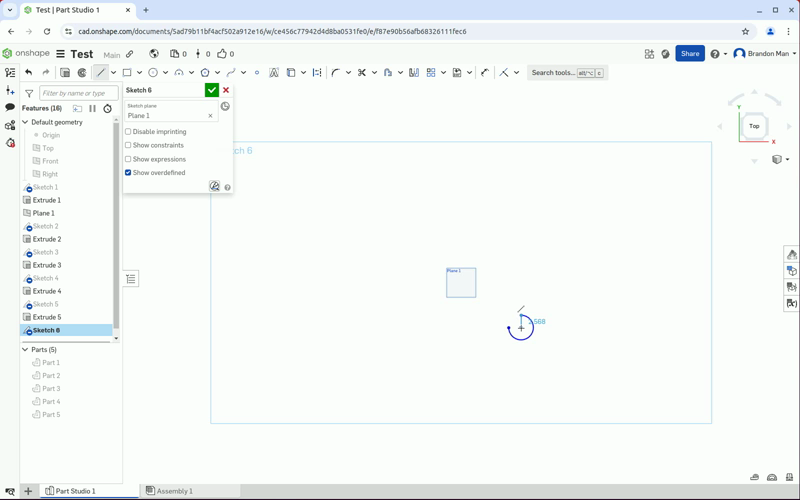
click(521, 327)
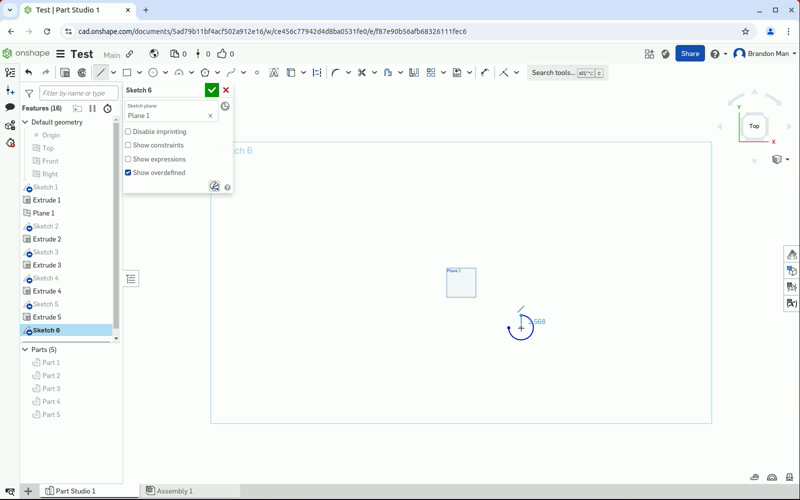
key_up(shift)
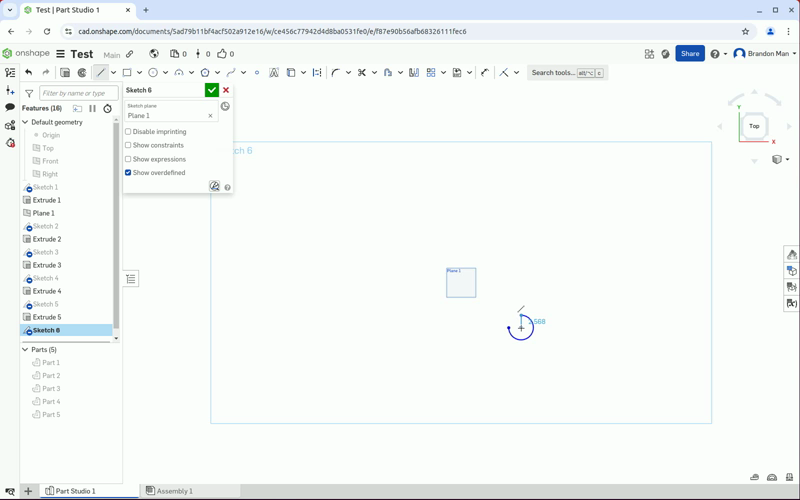
mouse_move(551, 327)
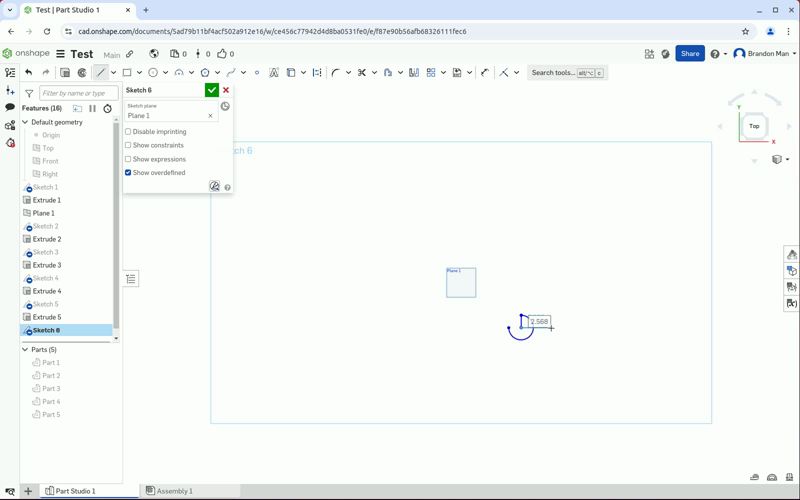
key_down(shift)
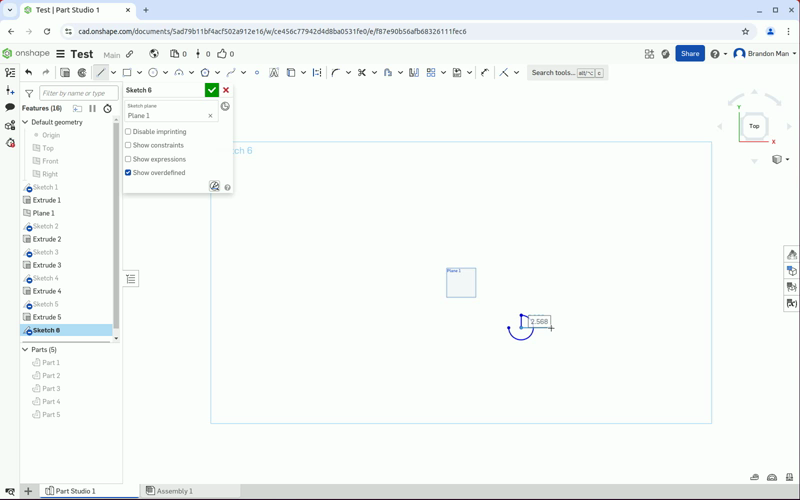
mouse_move(508, 327)
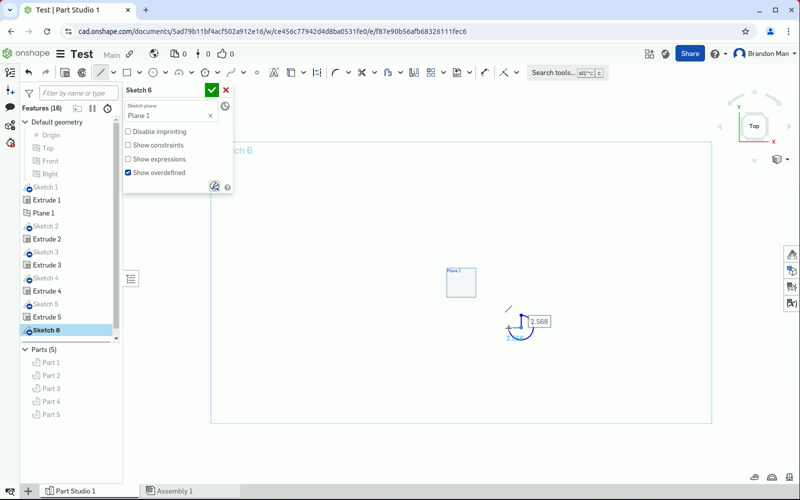
key_up(shift)
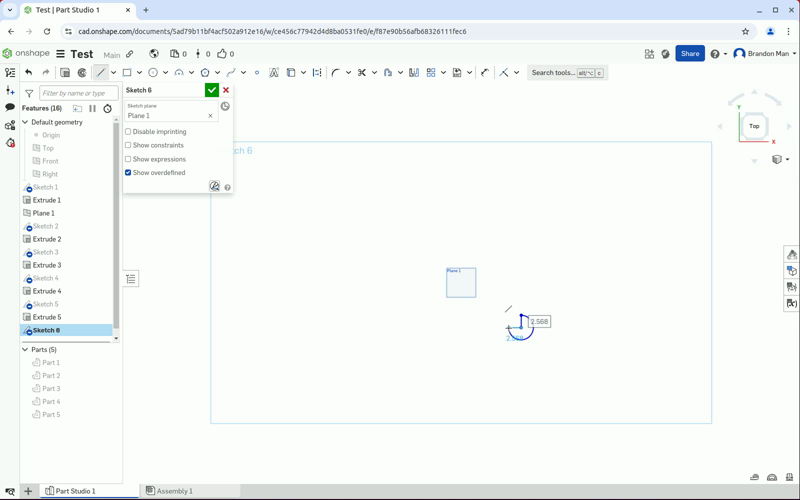
click(508, 327)
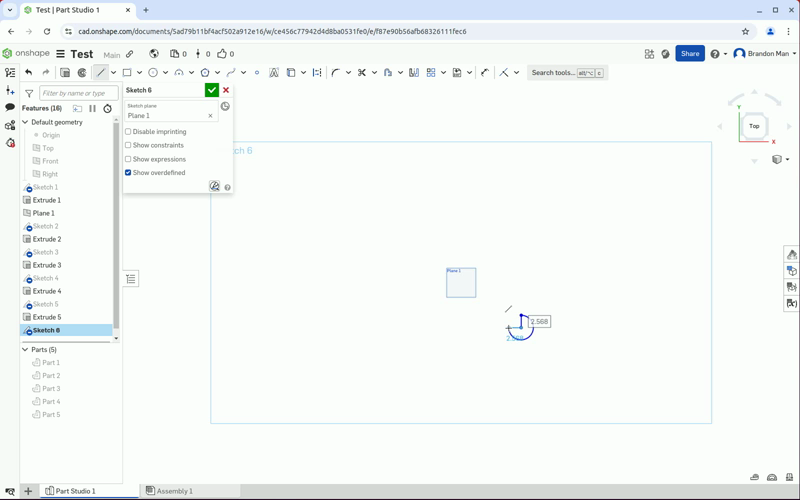
key(esc)
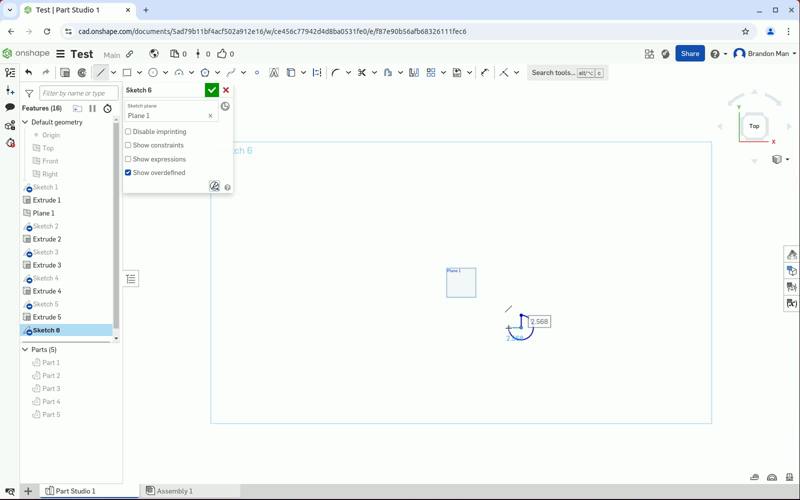
mouse_move(519, 328)
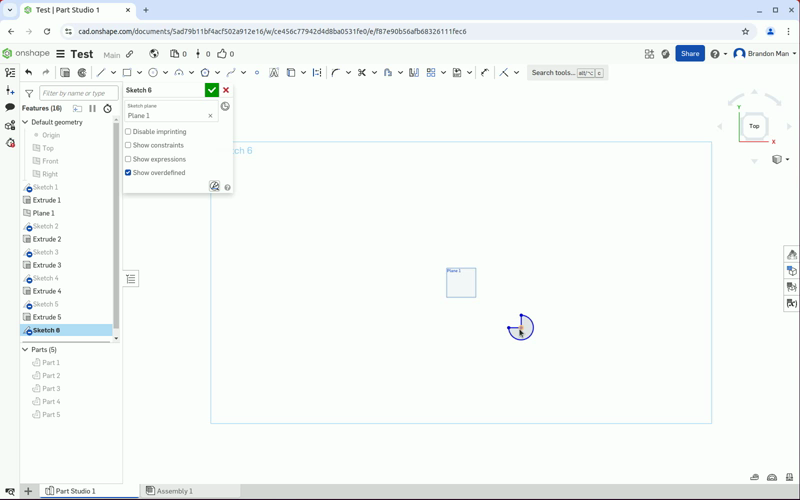
scroll(6)
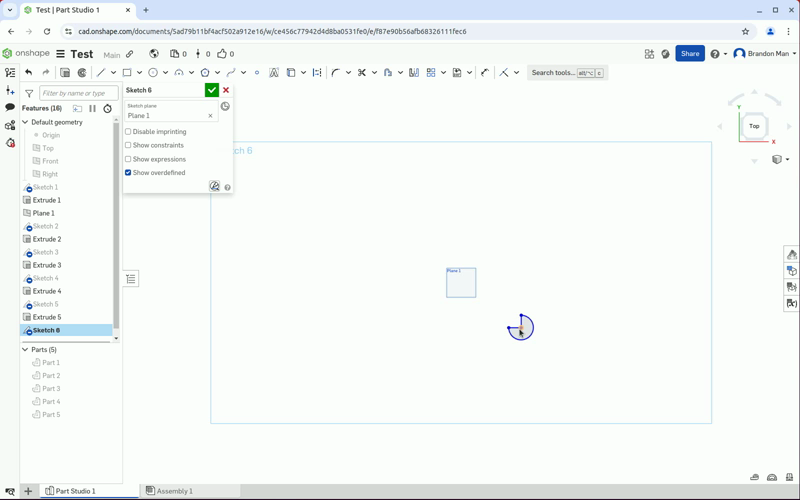
scroll(6)
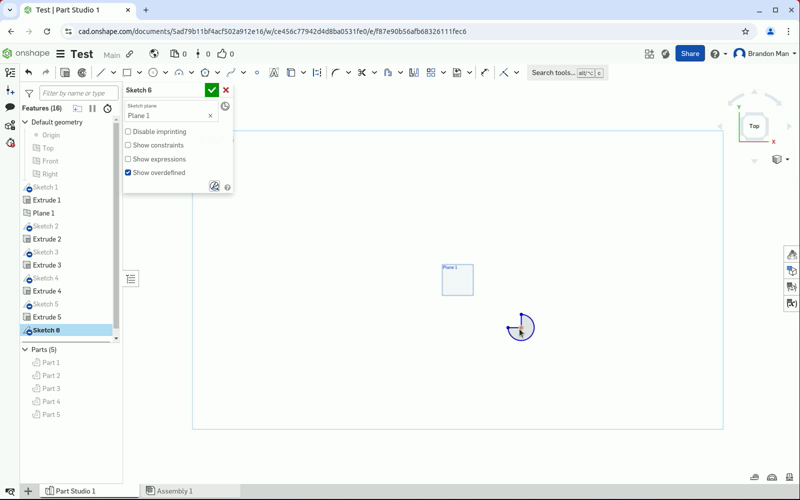
scroll(6)
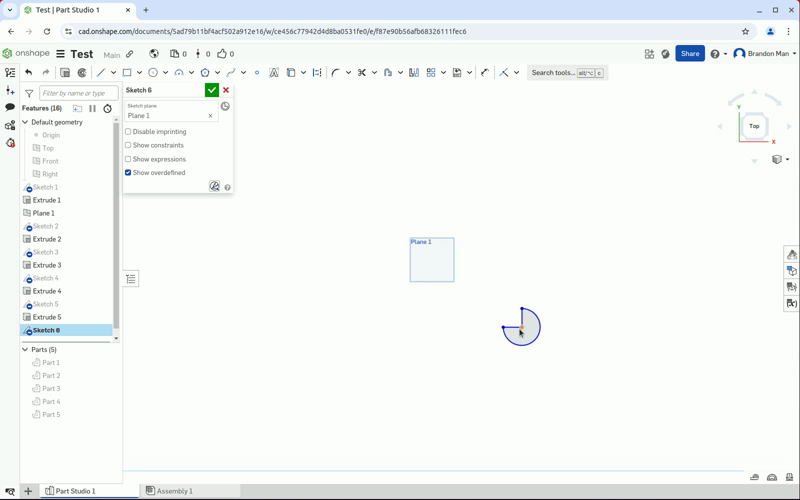
scroll(6)
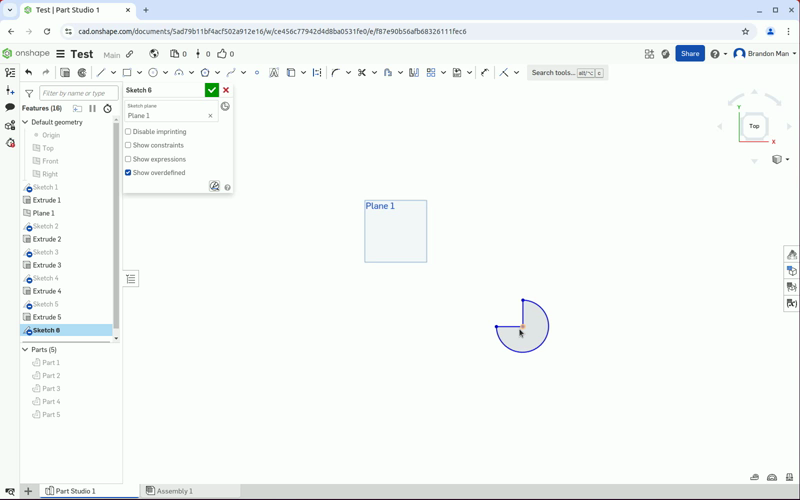
scroll(6)
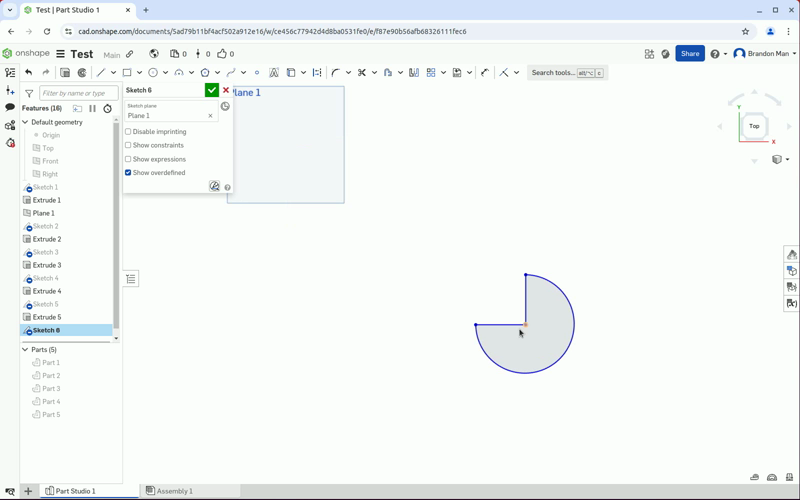
scroll(6)
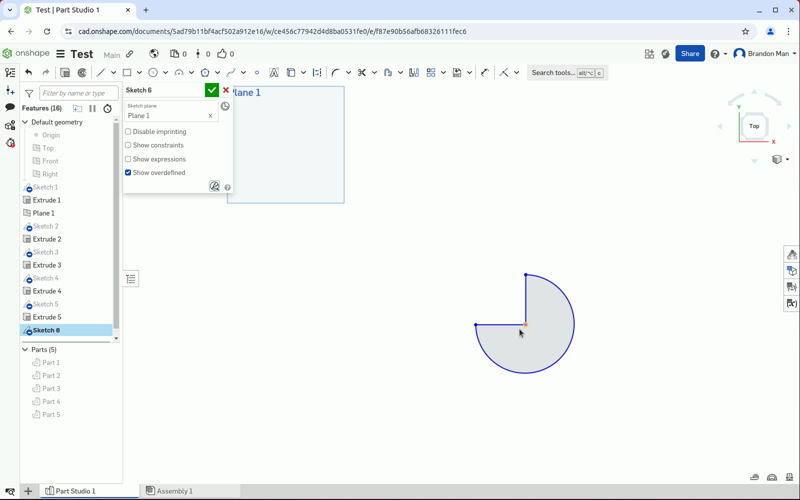
scroll(6)
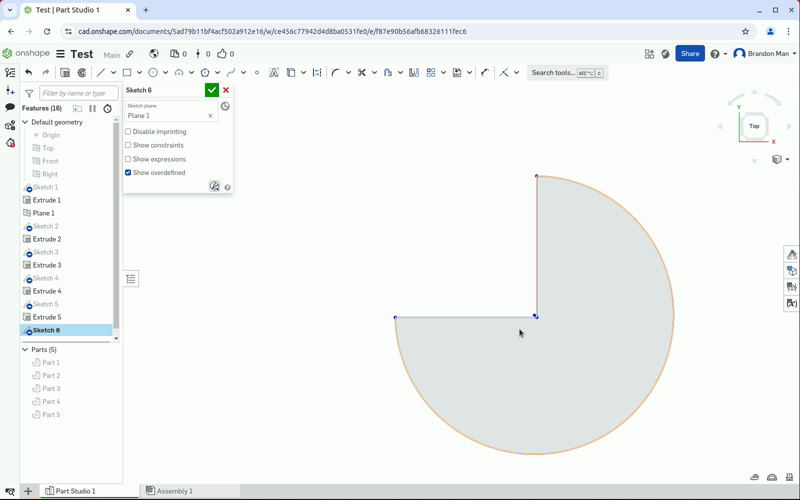
click(519, 328)
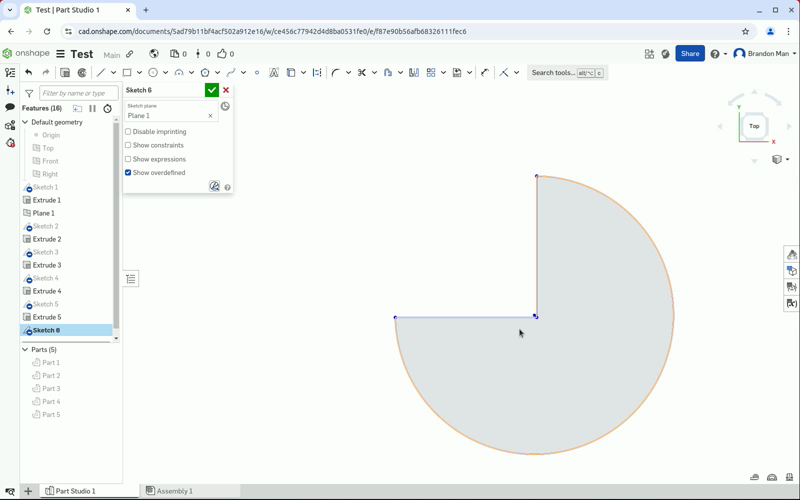
scroll(-6)
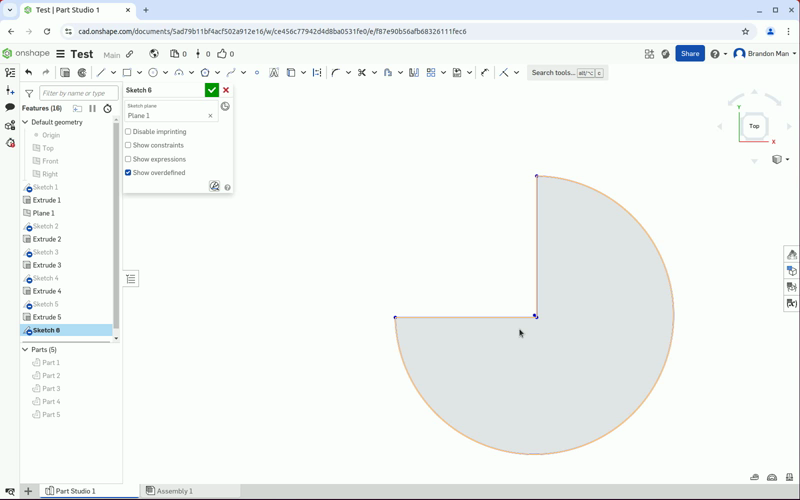
scroll(-6)
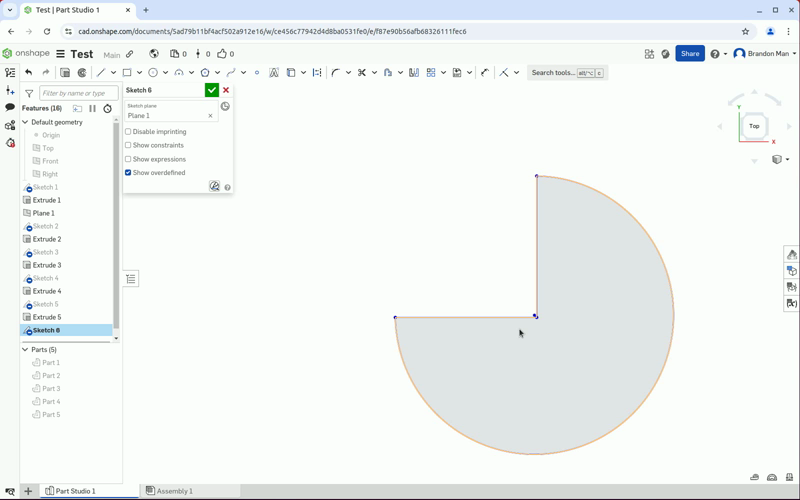
scroll(-6)
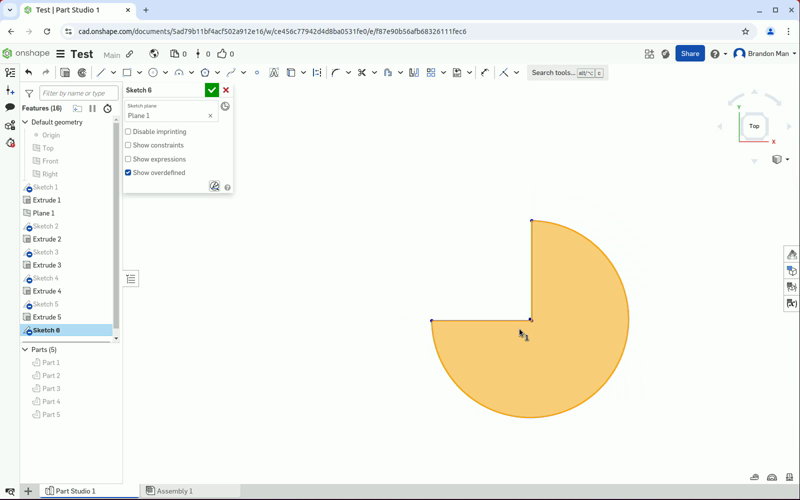
scroll(-6)
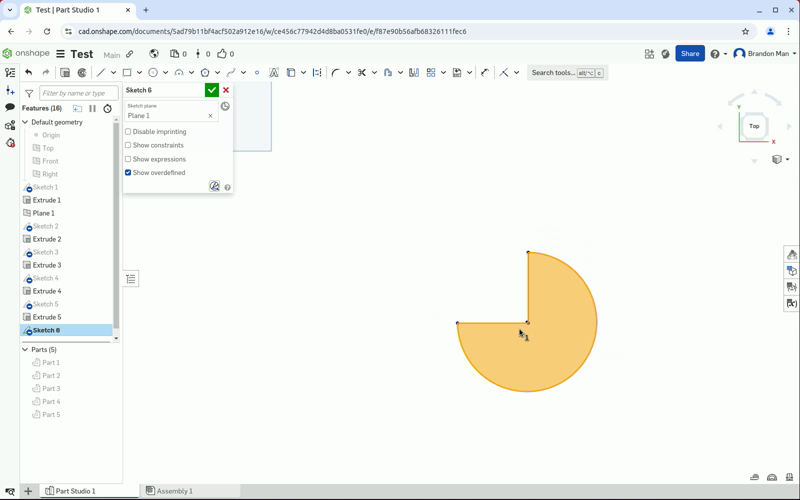
scroll(-6)
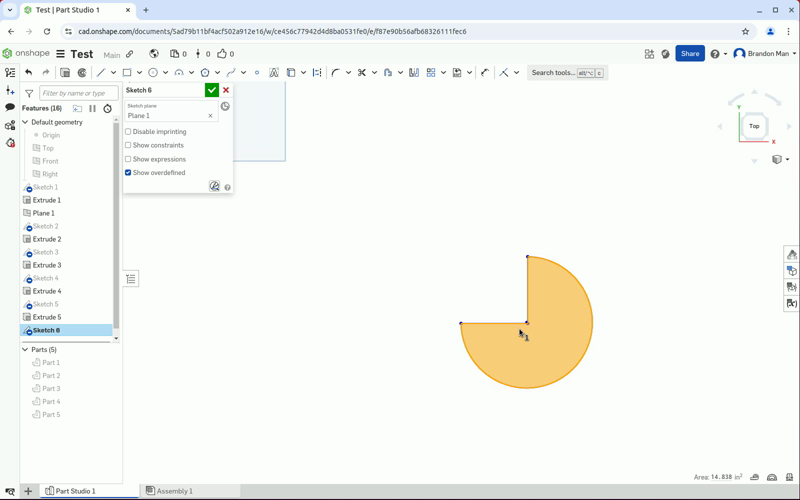
scroll(-6)
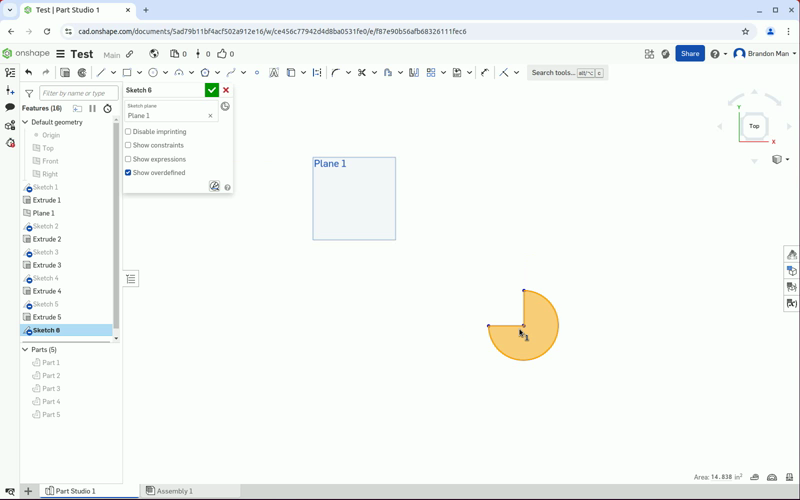
scroll(-6)
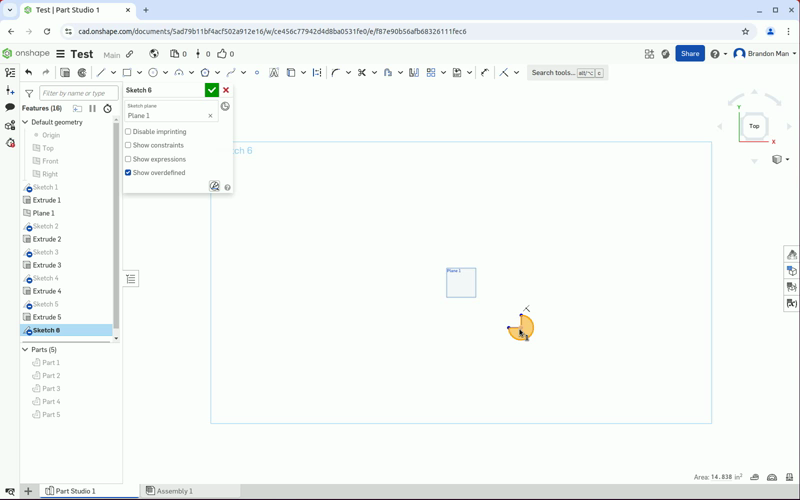
mouse_move(73, 352)
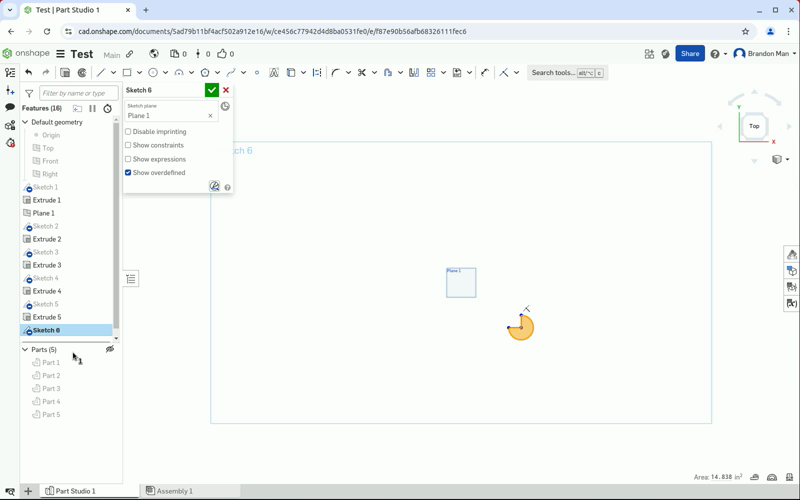
key(shift+y)
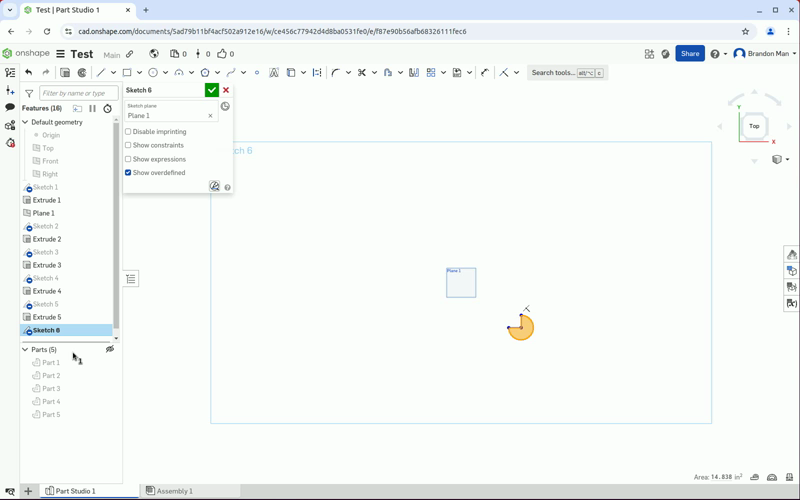
key(shift+e)
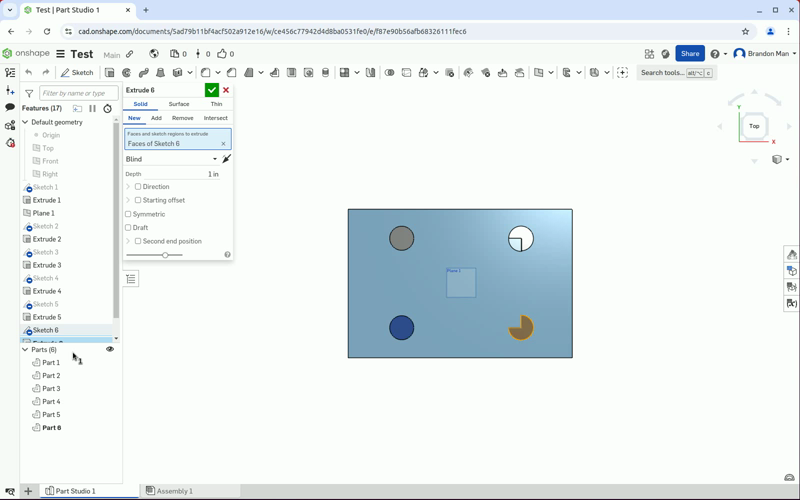
mouse_move(143, 106)
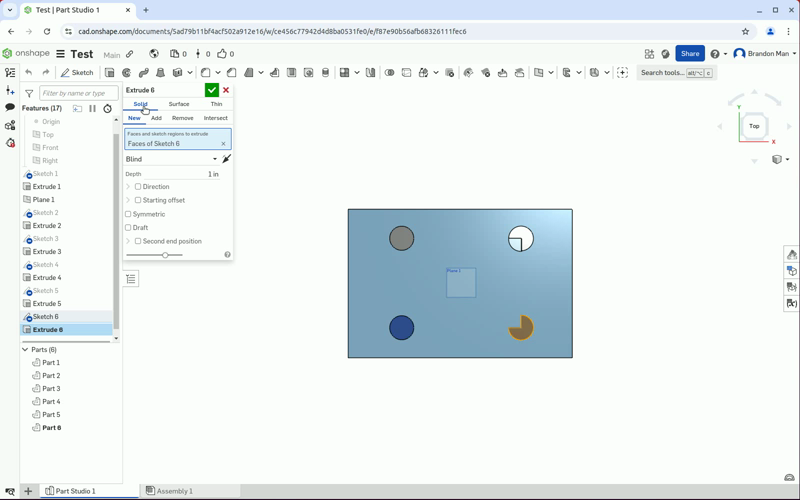
click(143, 106)
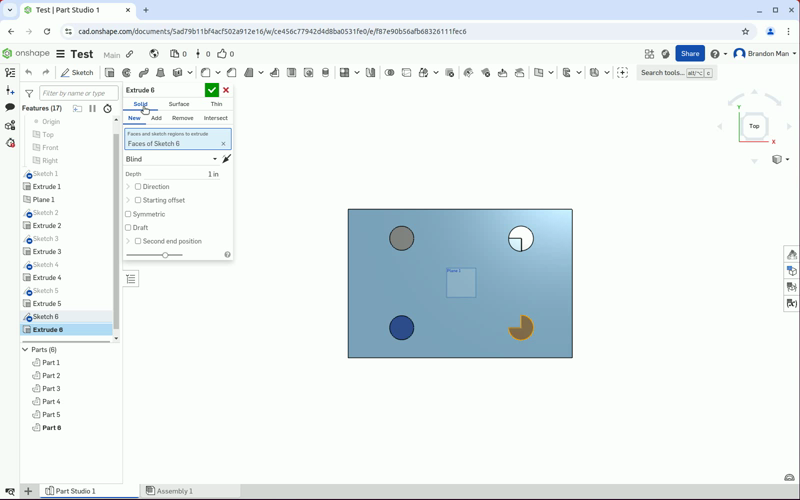
mouse_move(137, 120)
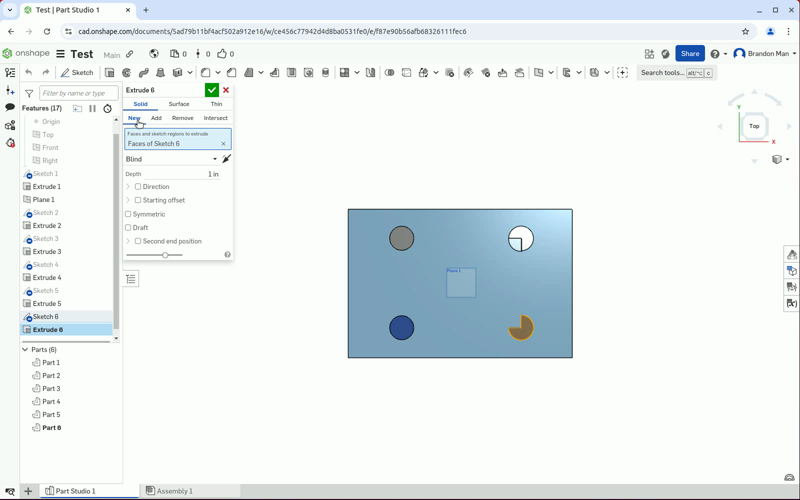
click(137, 120)
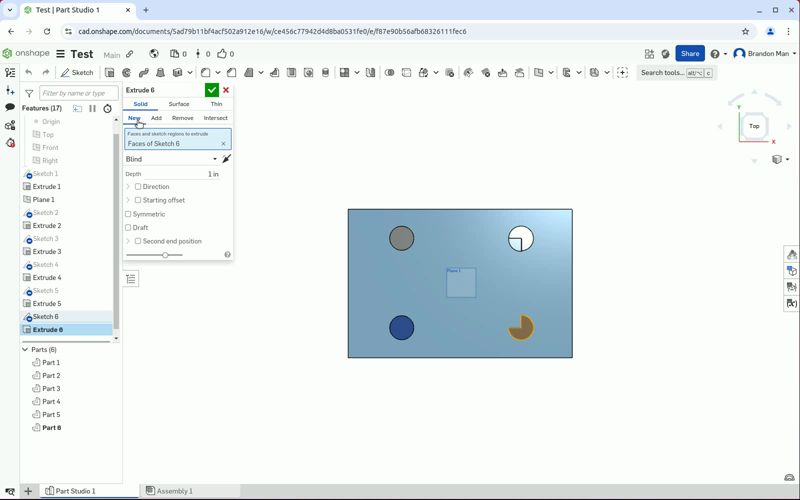
key(tab, 4)
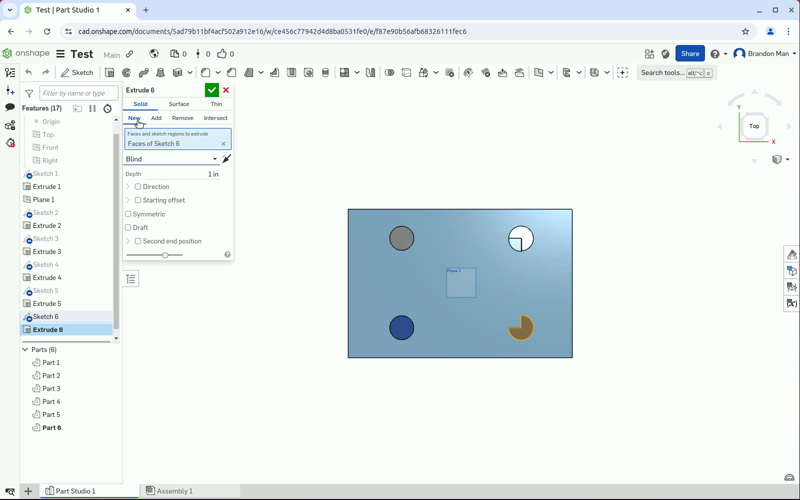
text(15.405)
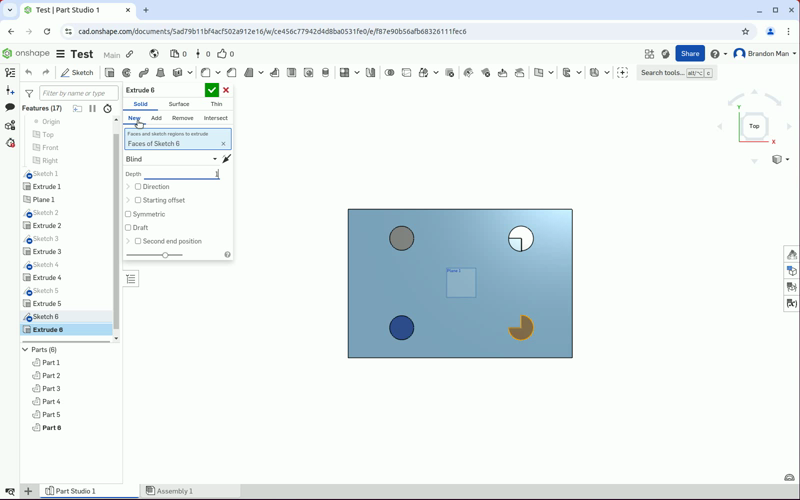
key(enter)
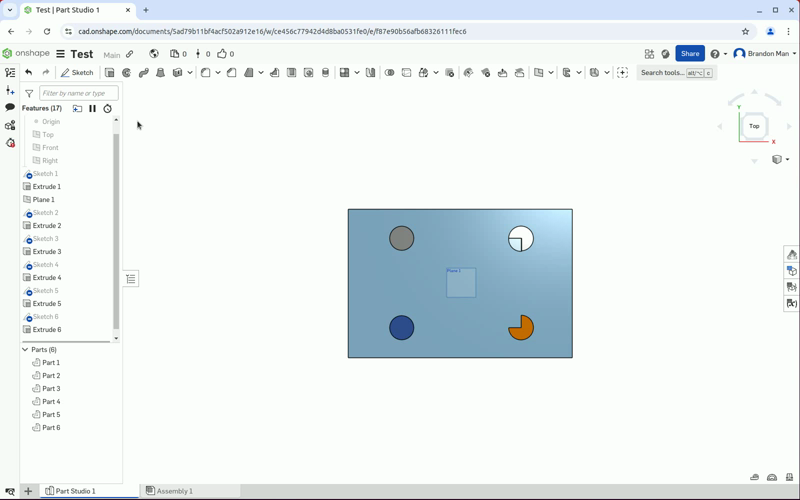
key(shift+h)
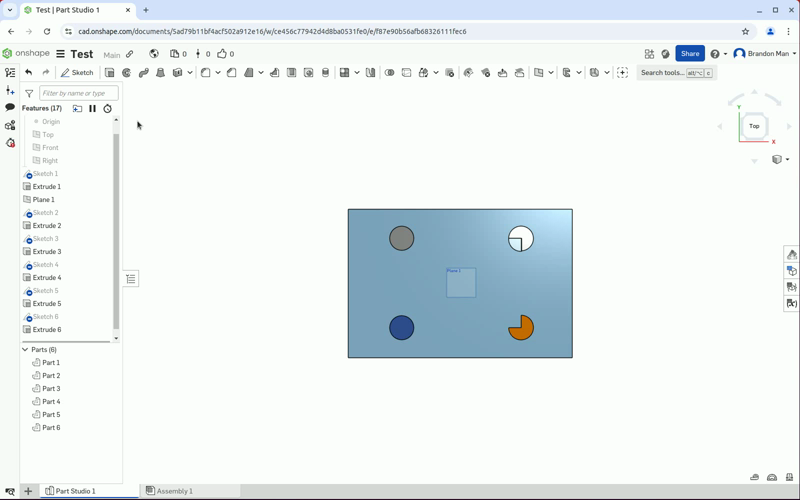
key(shift+h)
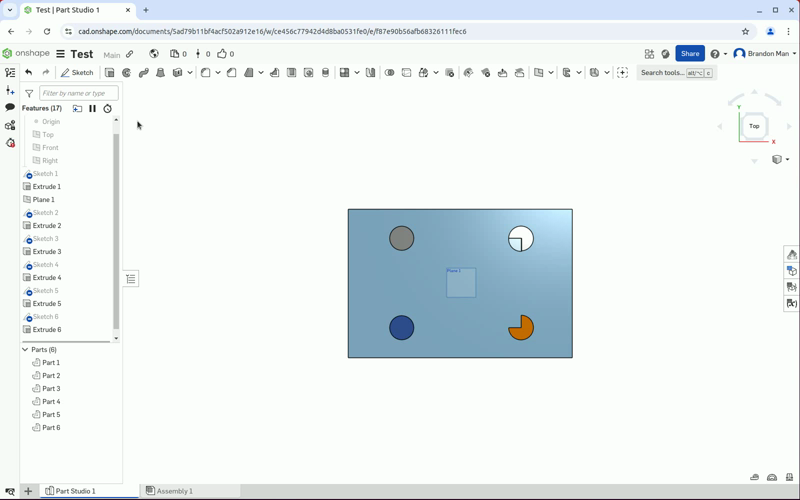
mouse_move(69, 176)
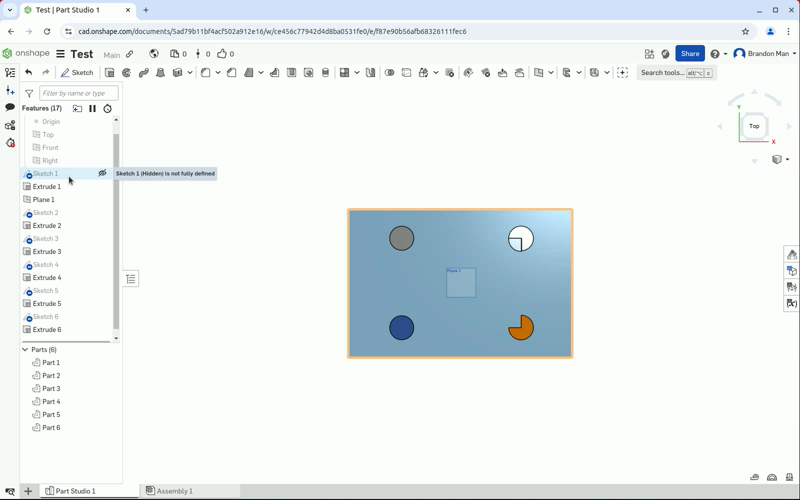
click(69, 176)
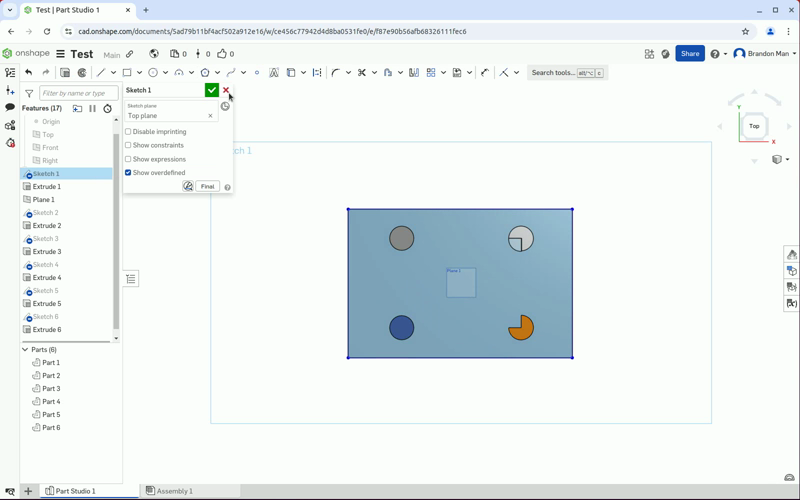
mouse_move(229, 92)
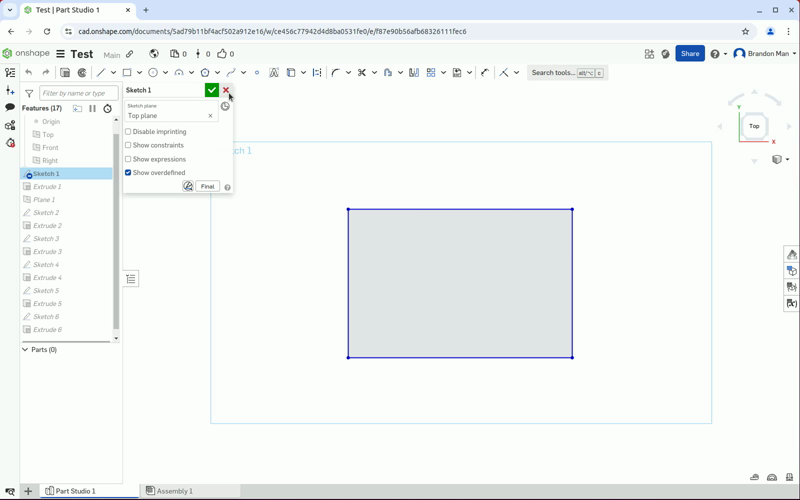
click(229, 92)
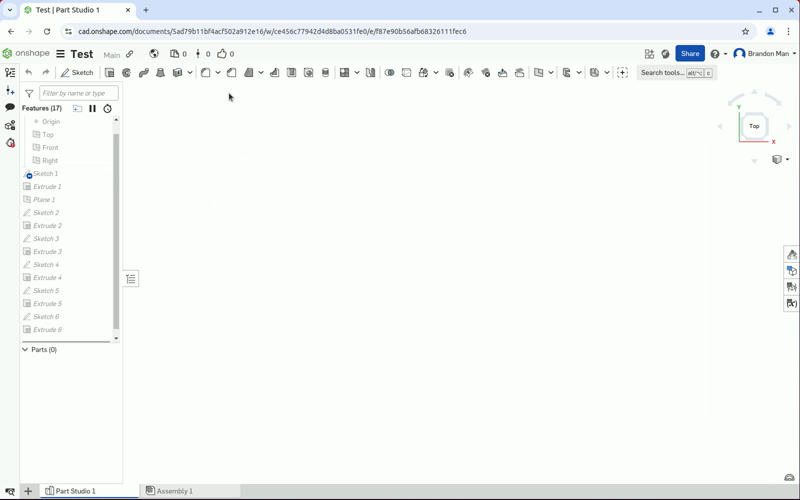
key(shift+s)
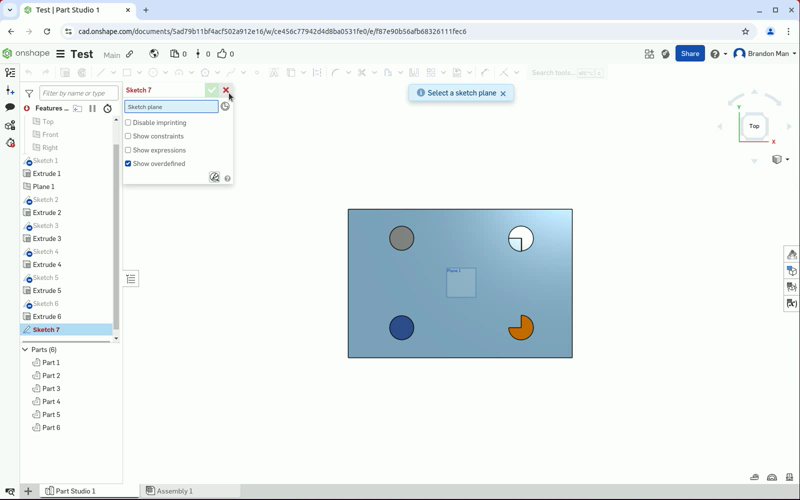
mouse_move(69, 189)
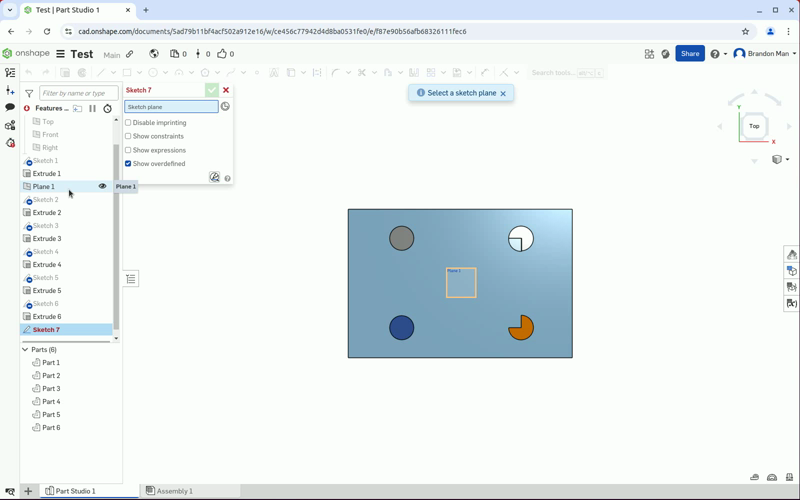
click(69, 189)
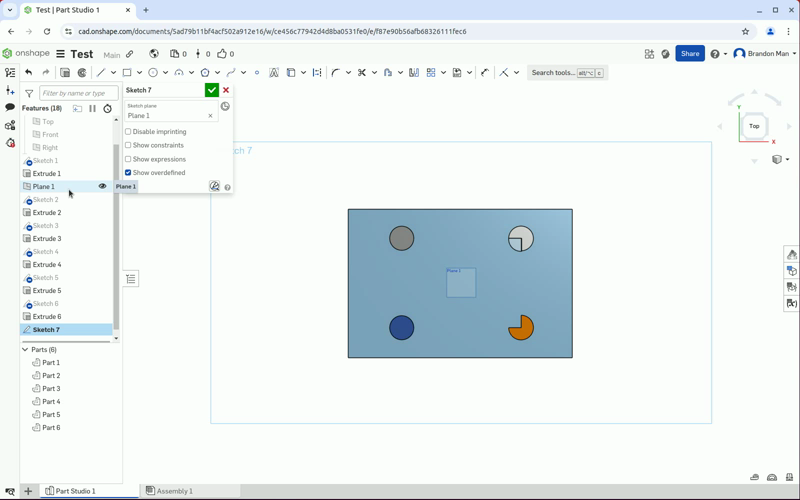
mouse_move(73, 352)
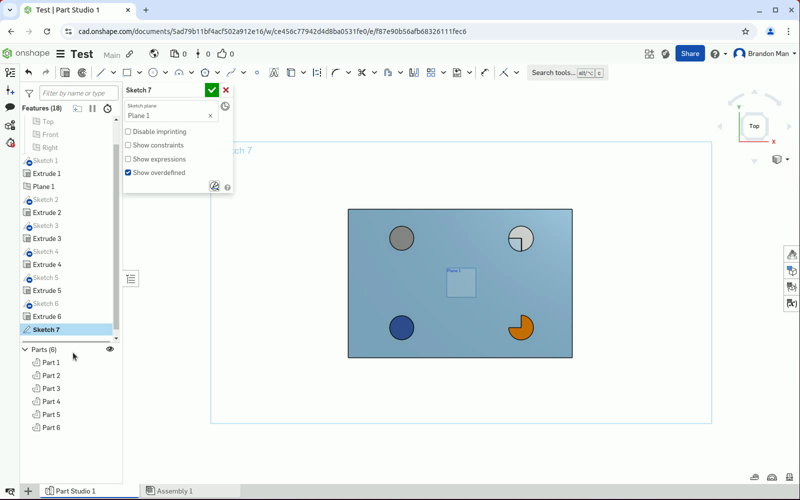
key(y)
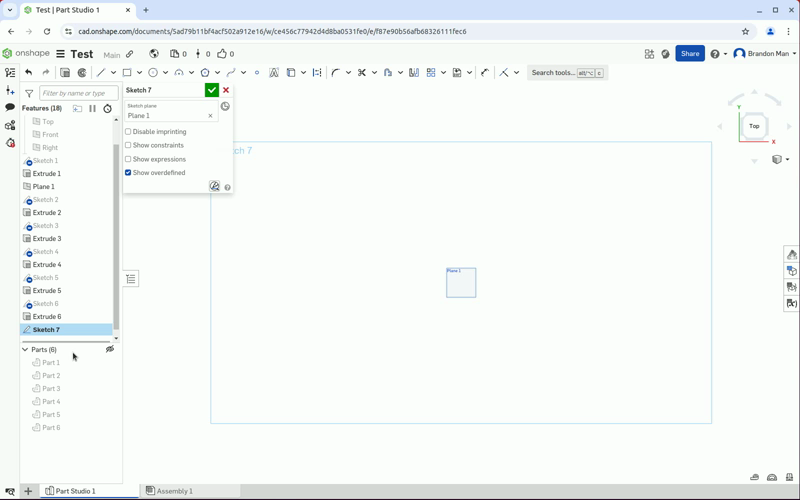
key(l)
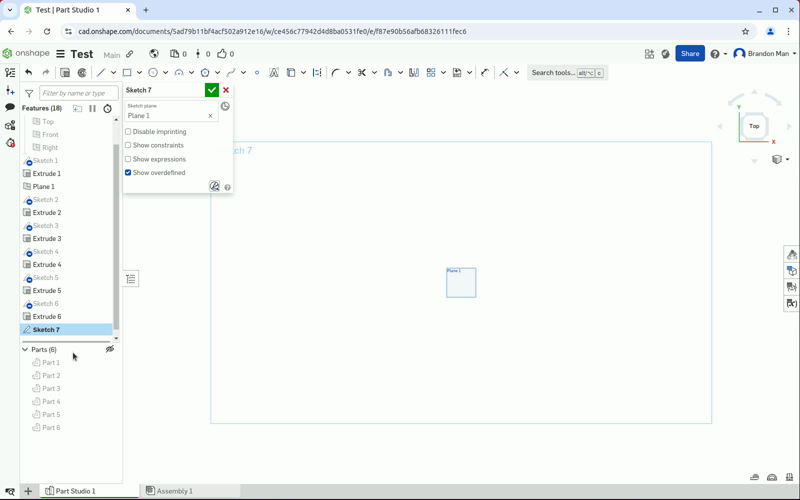
key_down(shift)
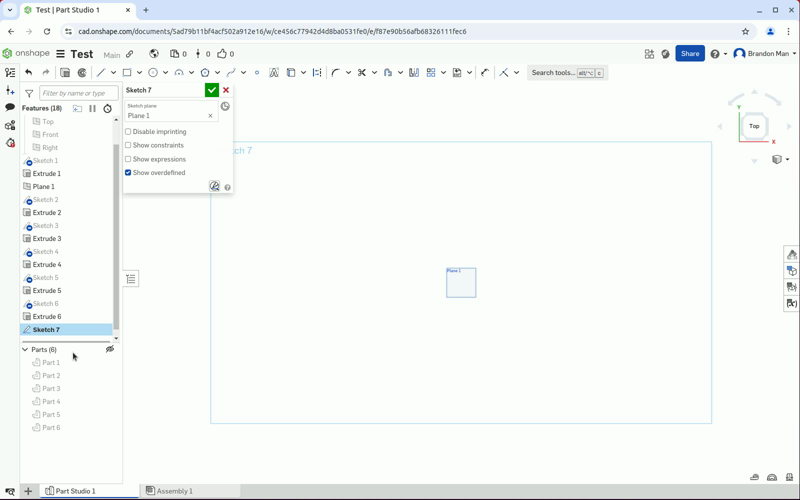
mouse_move(508, 327)
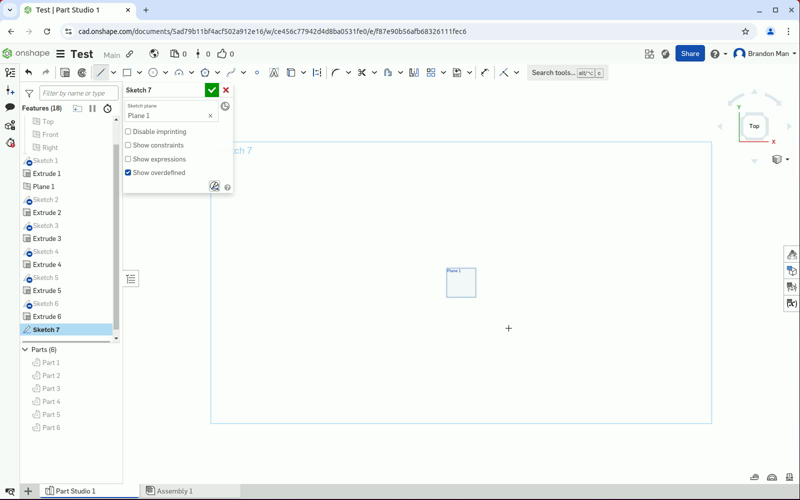
click(508, 327)
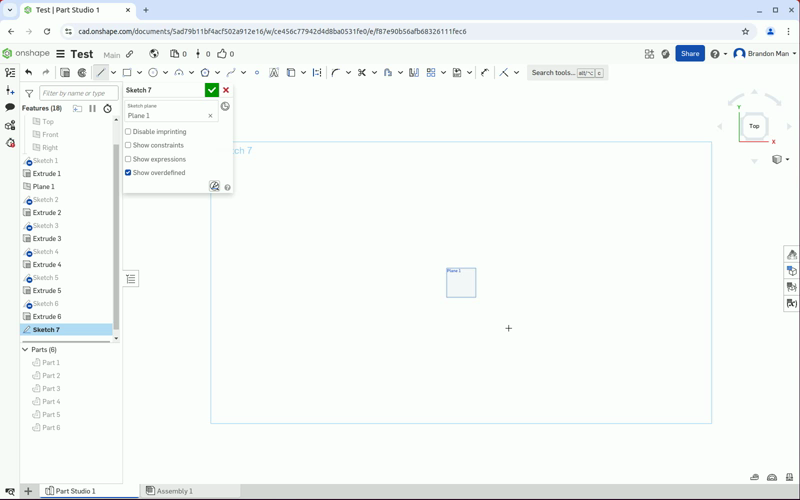
key_up(shift)
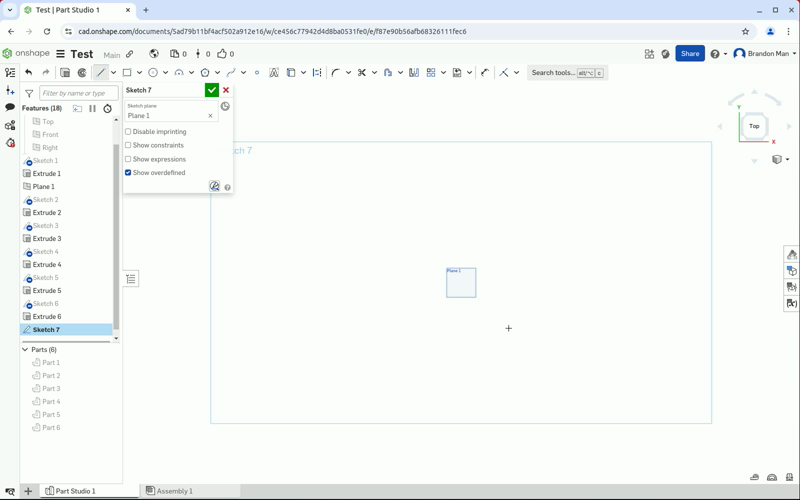
key_down(shift)
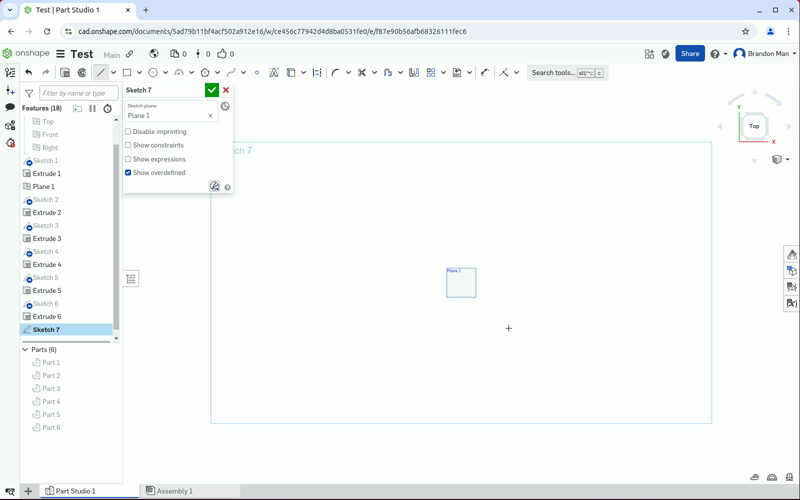
mouse_move(538, 327)
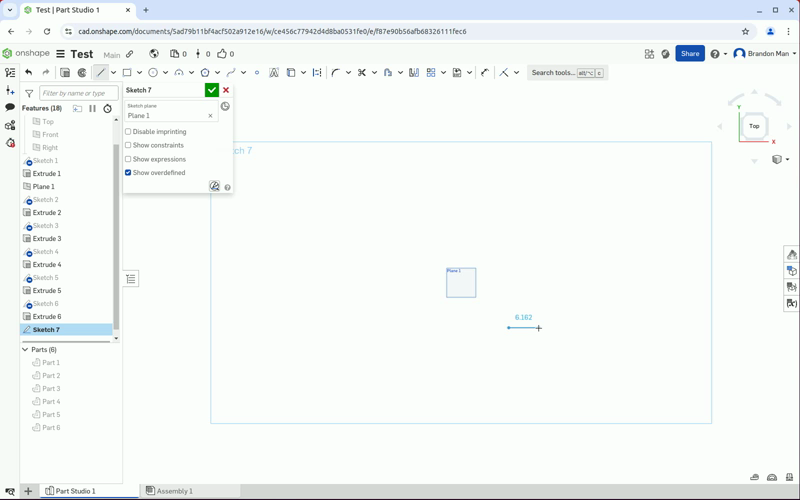
mouse_move(521, 327)
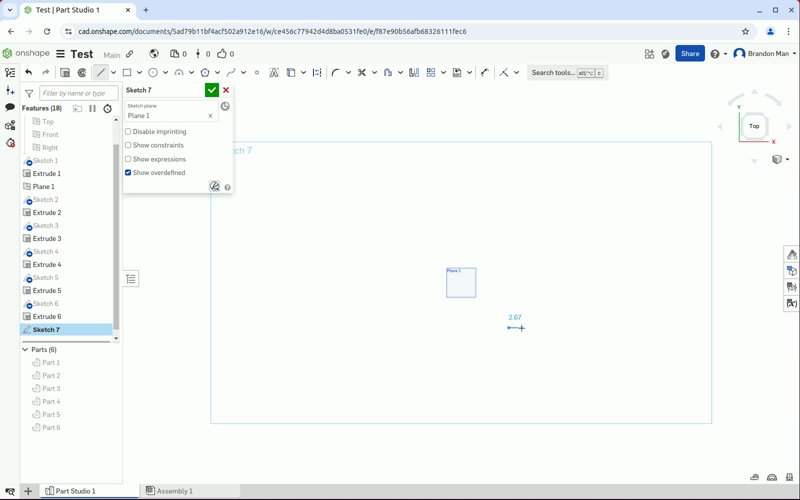
click(521, 327)
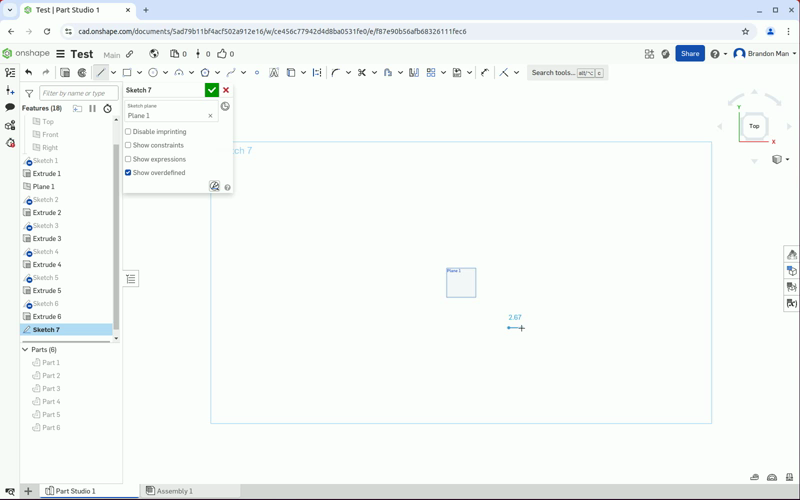
key_up(shift)
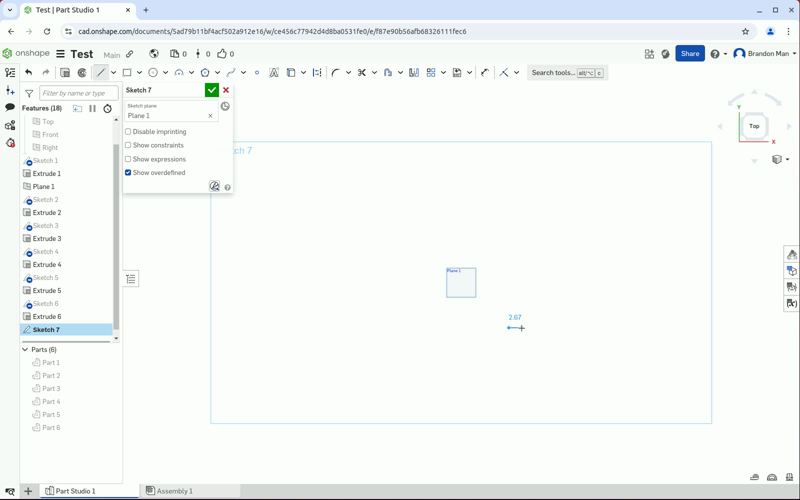
key_down(shift)
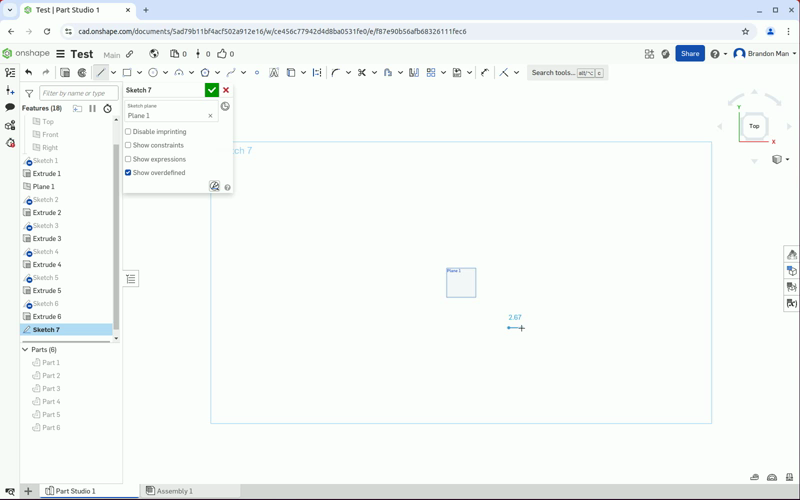
mouse_move(551, 327)
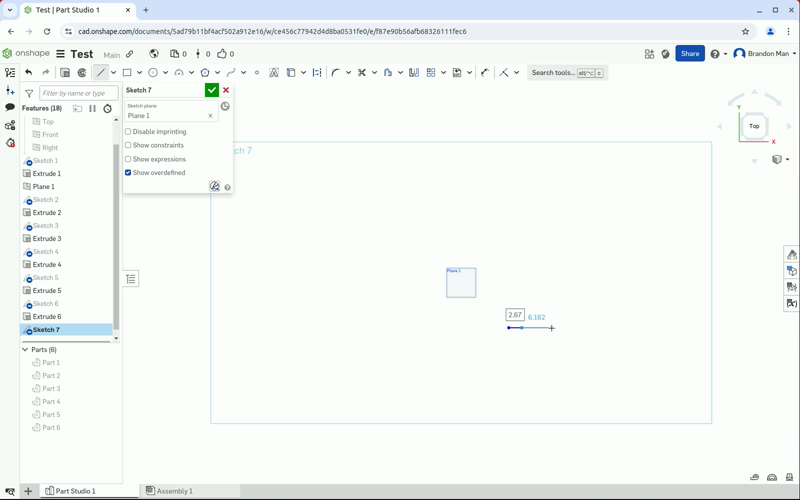
mouse_move(521, 314)
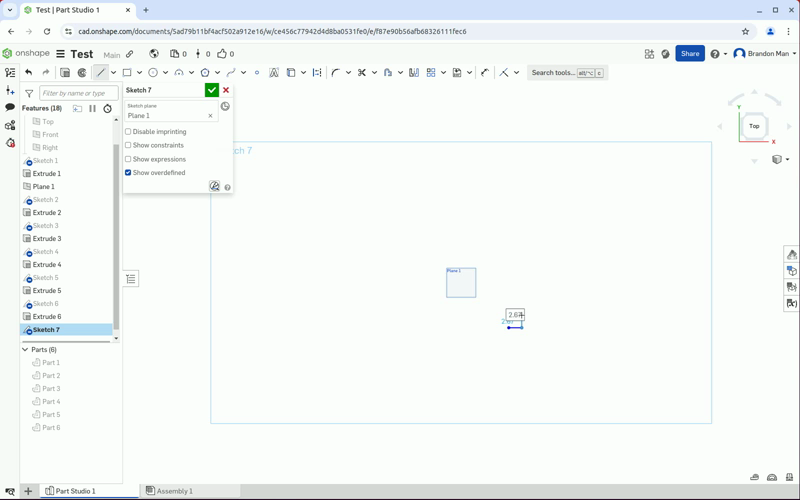
click(521, 314)
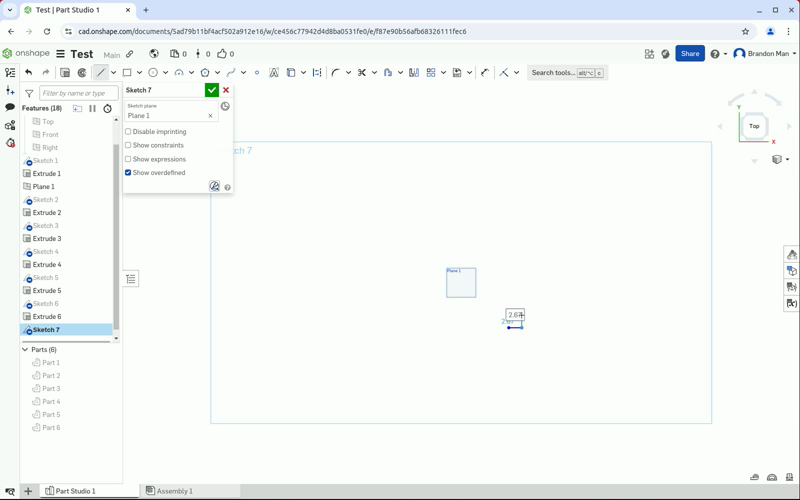
key_up(shift)
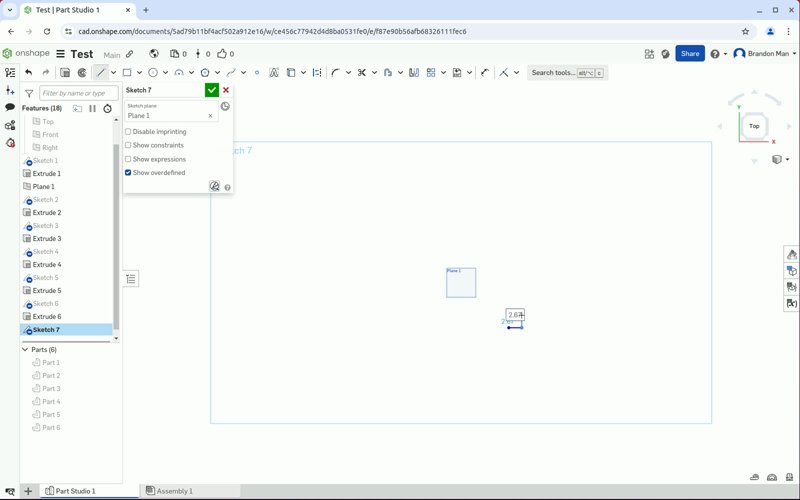
key(esc)
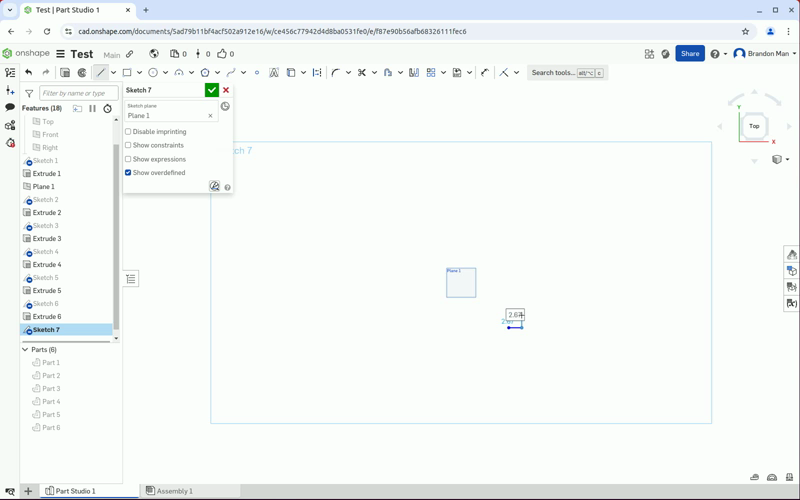
key(a)
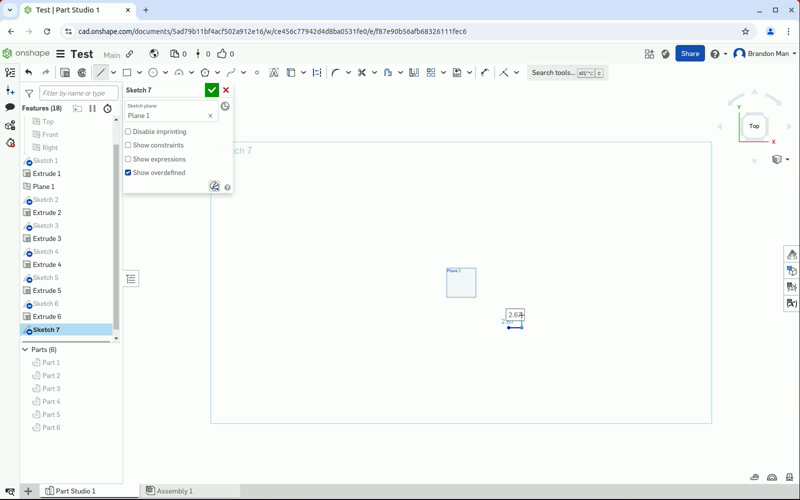
mouse_move(521, 314)
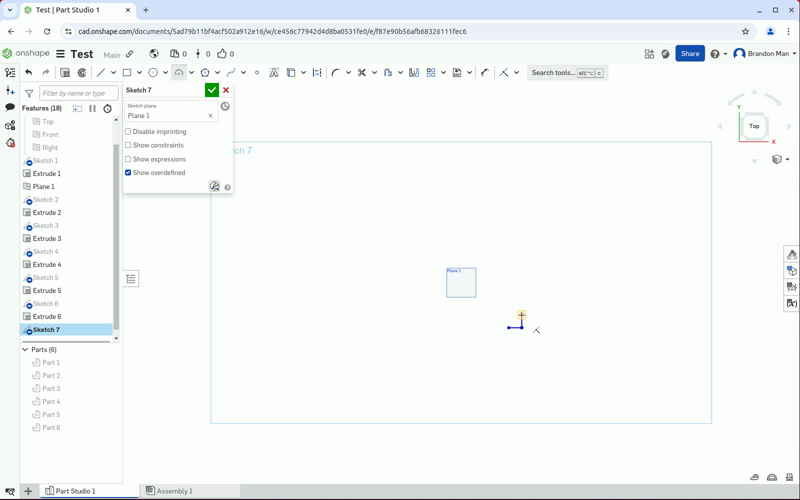
click(521, 314)
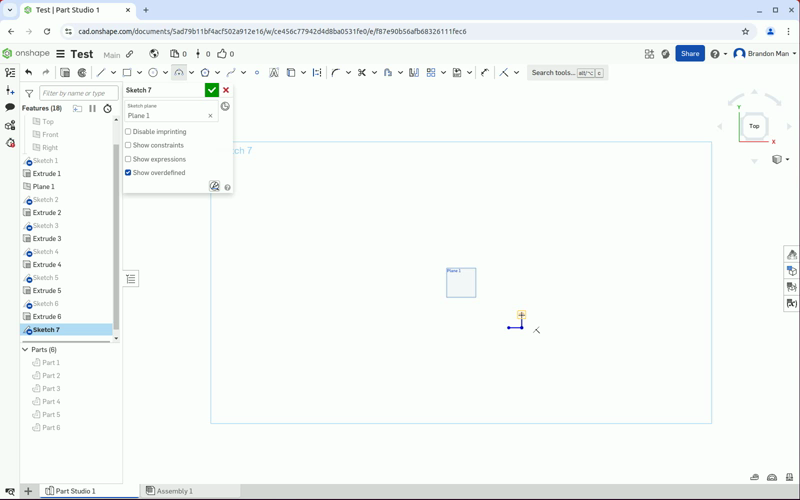
mouse_move(508, 327)
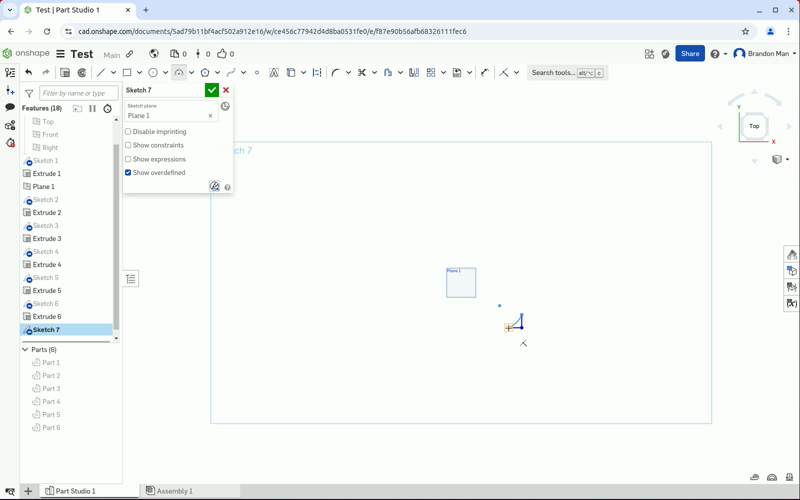
click(508, 327)
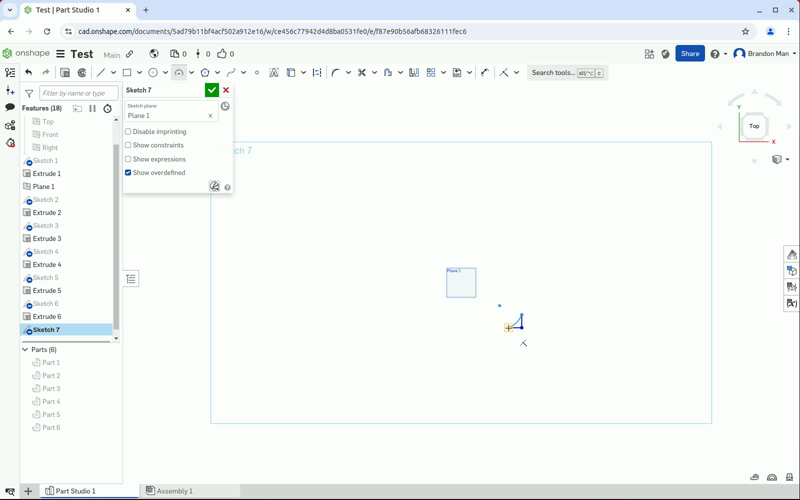
key_down(shift)
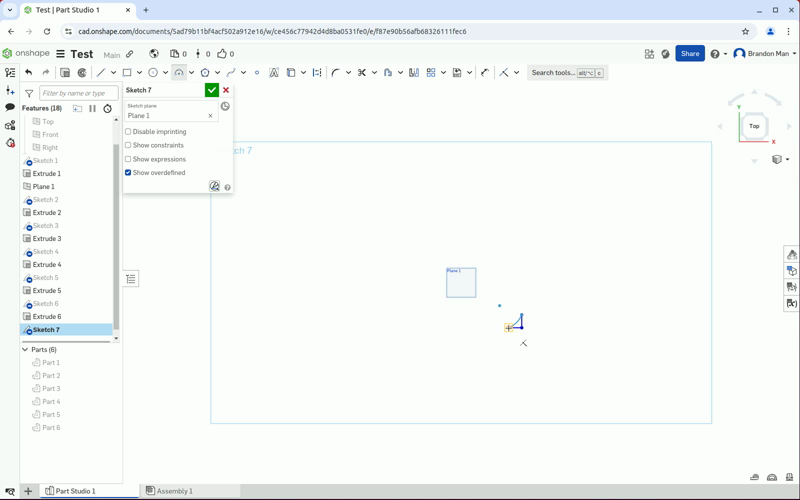
mouse_move(512, 318)
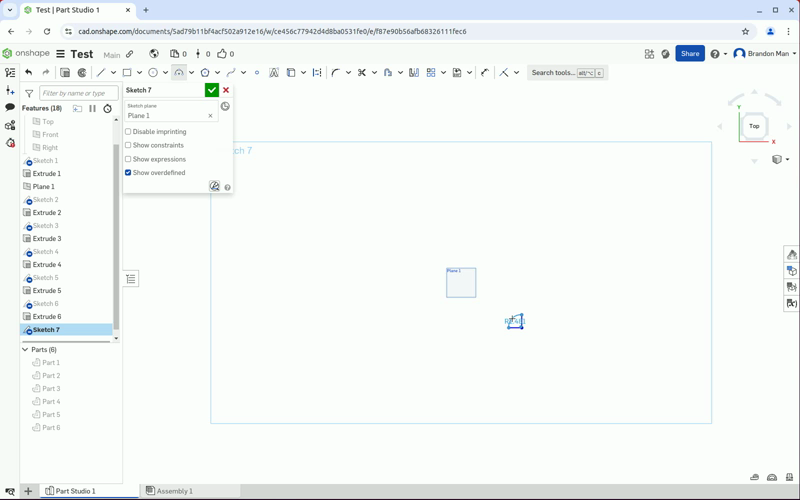
click(512, 318)
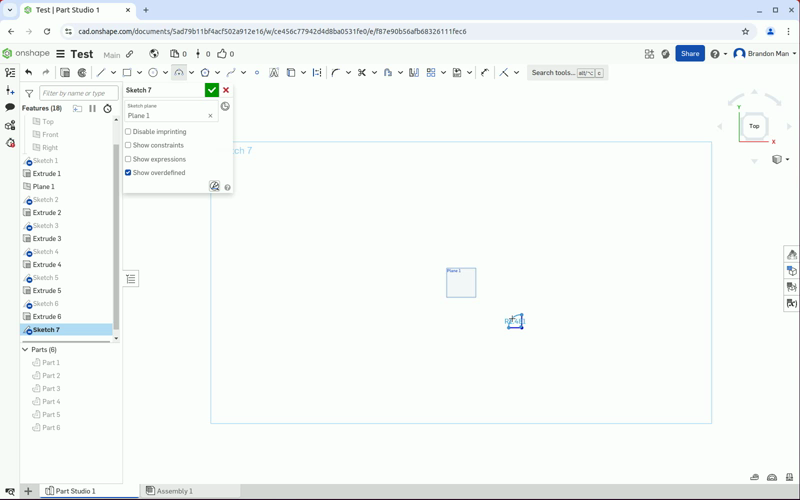
key_up(shift)
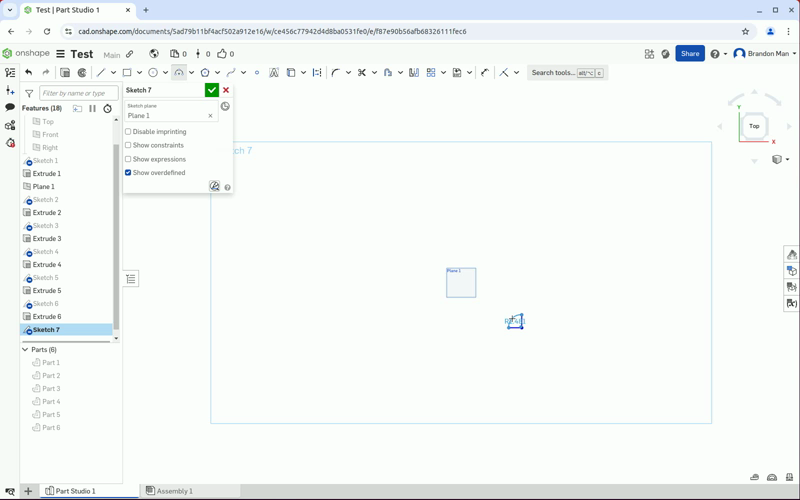
key(esc)
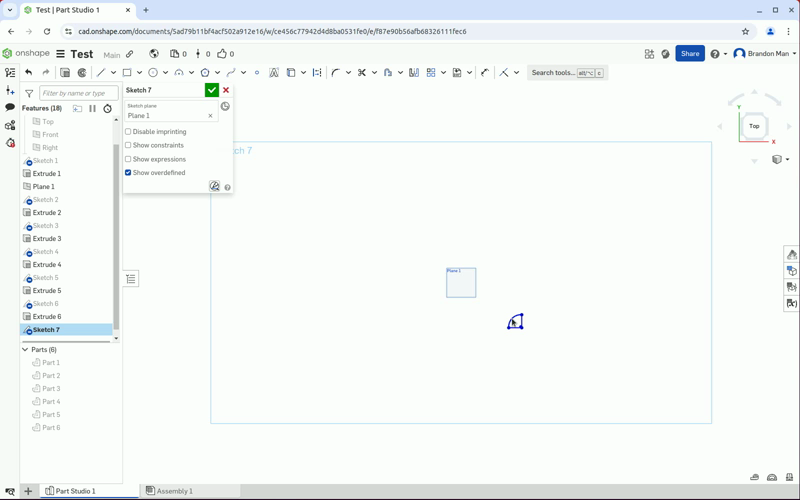
mouse_move(515, 320)
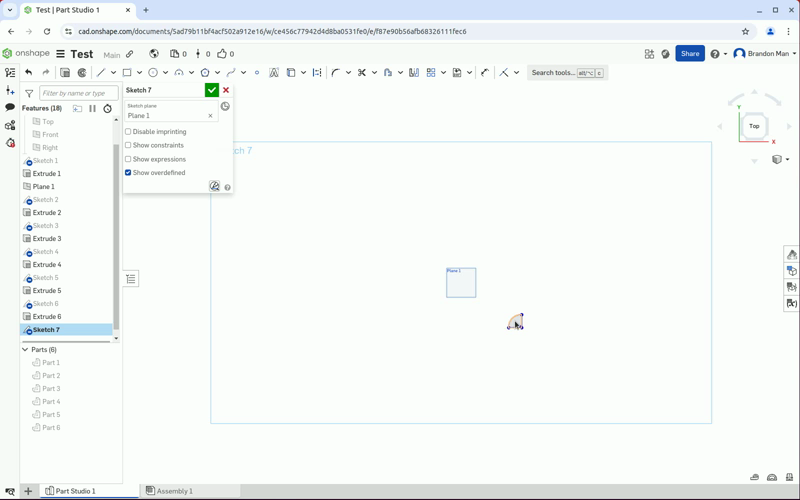
scroll(6)
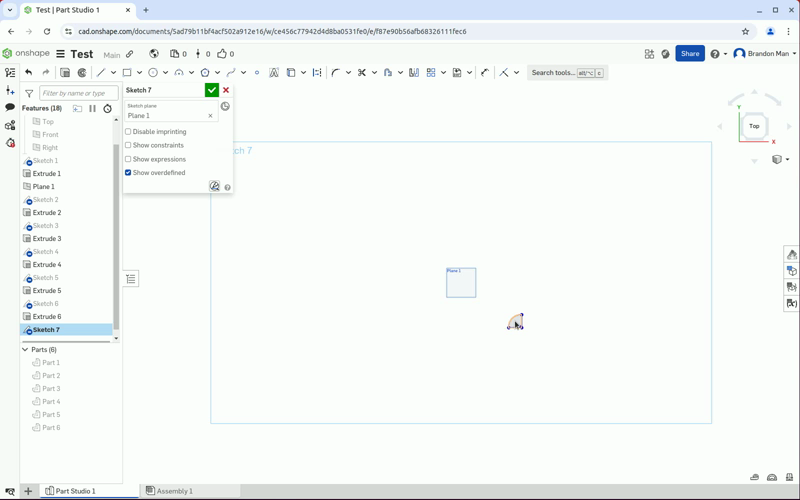
scroll(6)
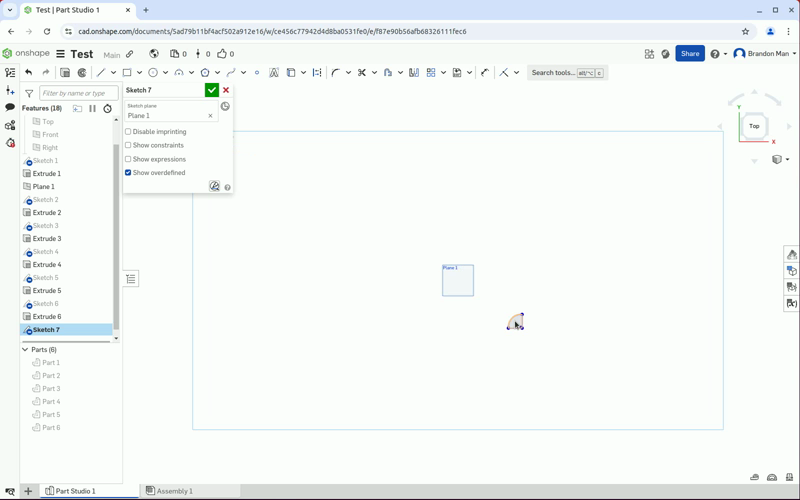
scroll(6)
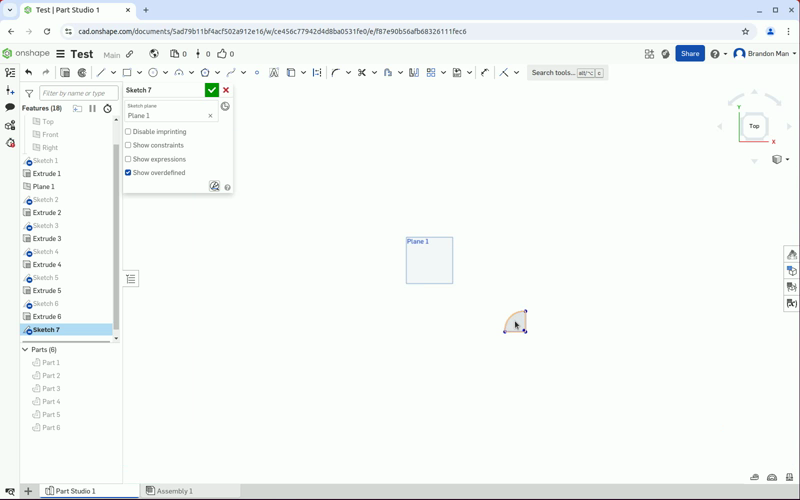
scroll(6)
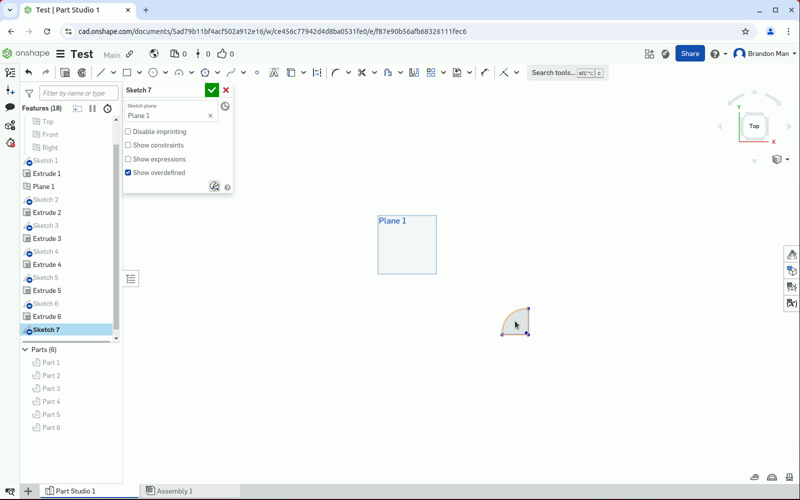
scroll(6)
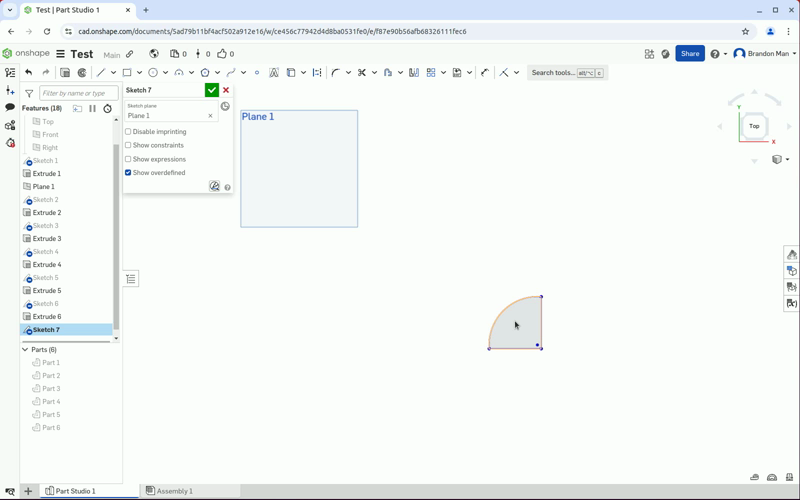
scroll(6)
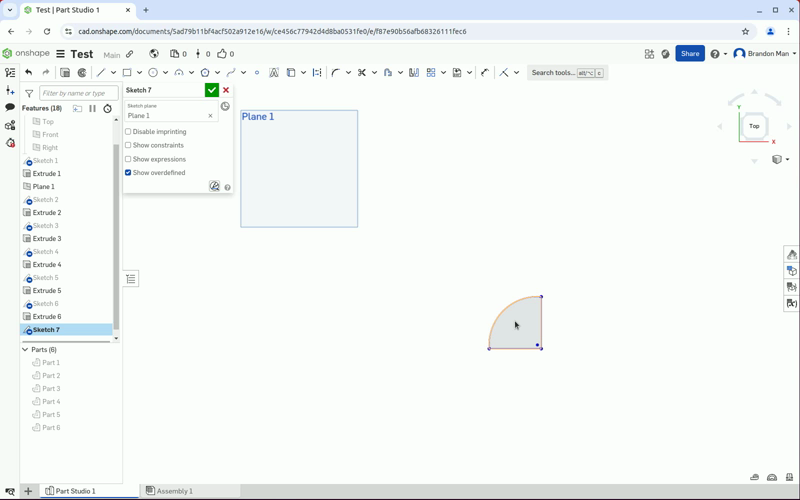
scroll(6)
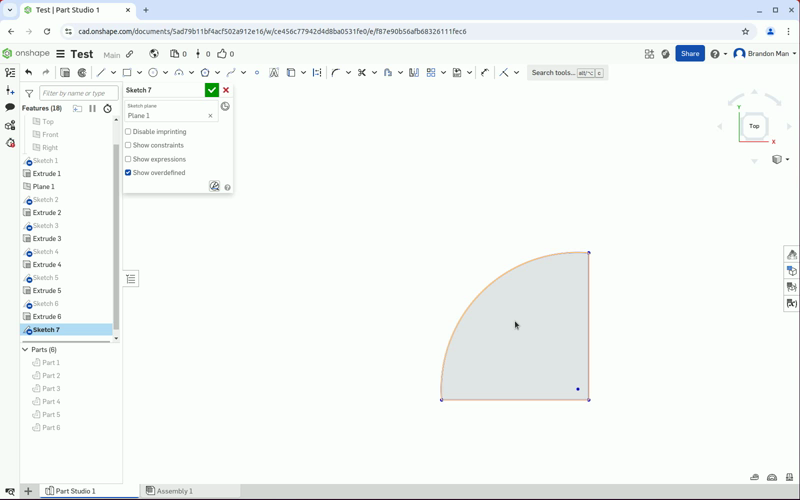
click(515, 320)
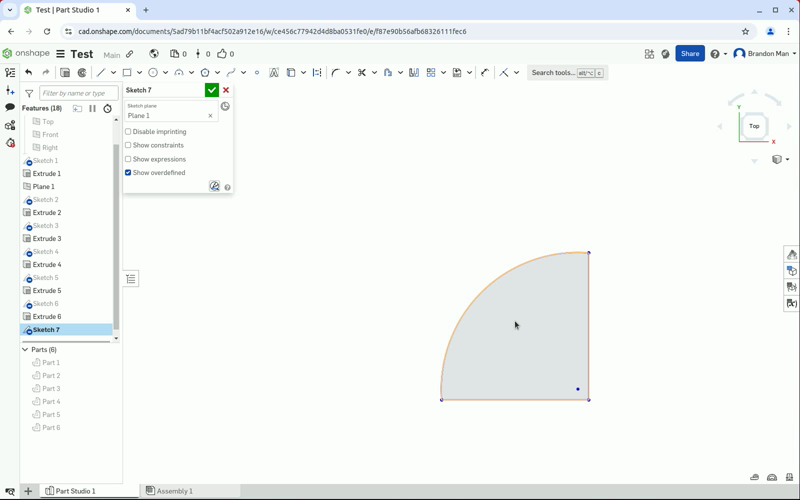
scroll(-6)
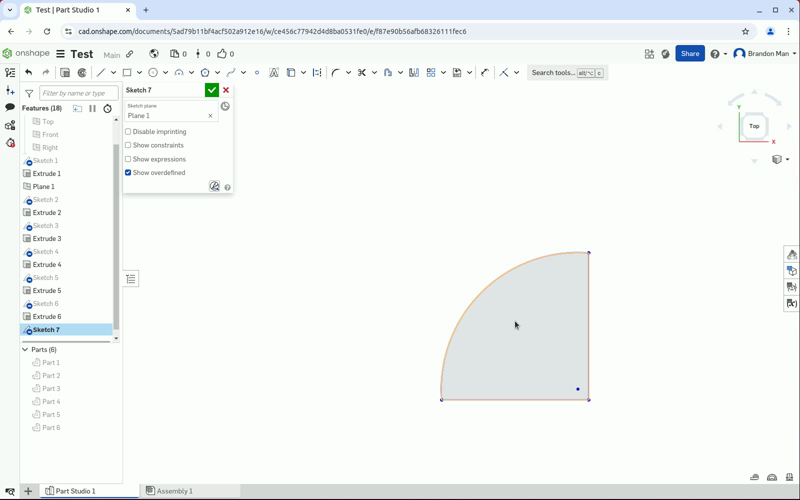
scroll(-6)
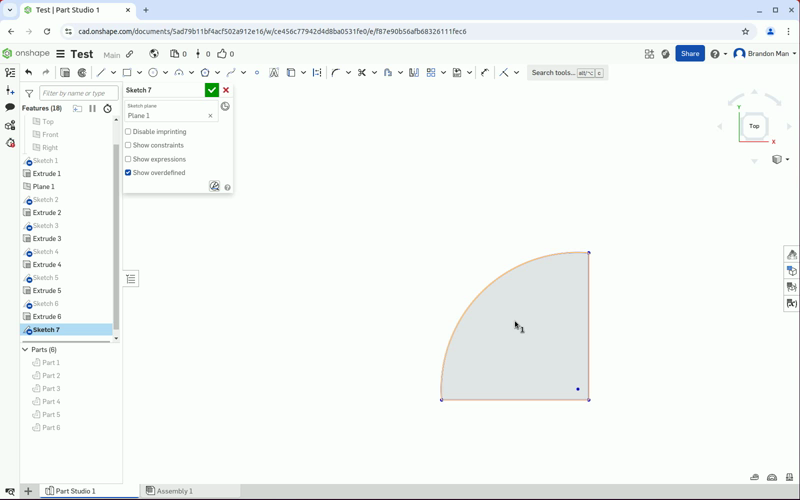
scroll(-6)
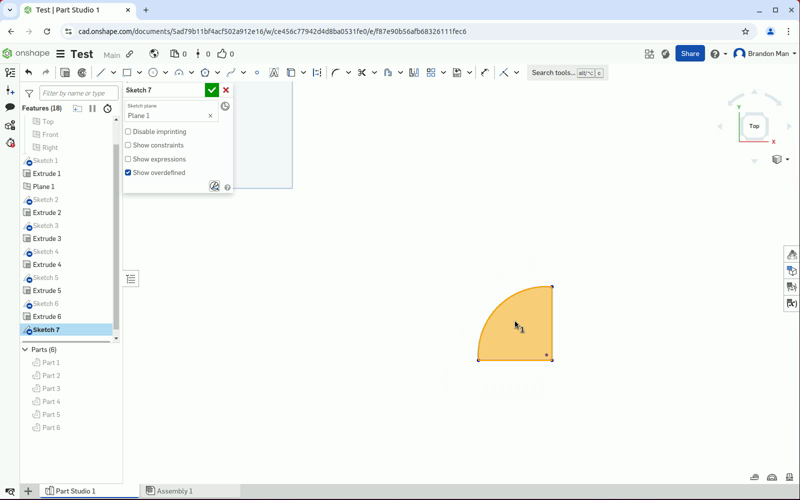
scroll(-6)
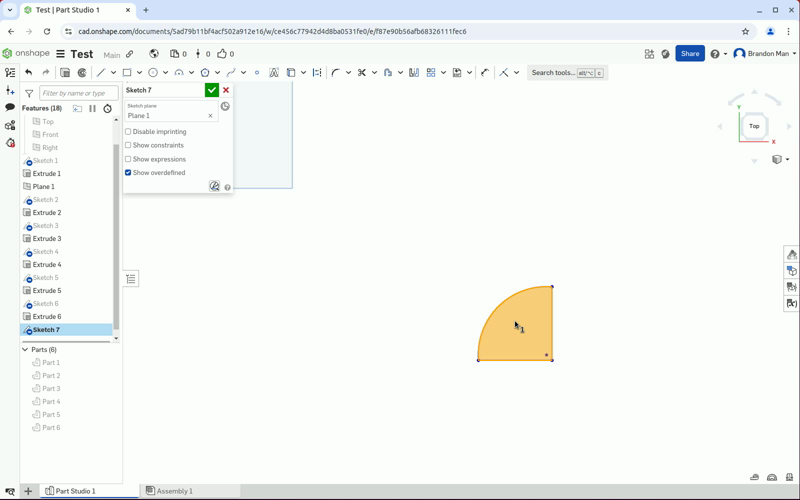
scroll(-6)
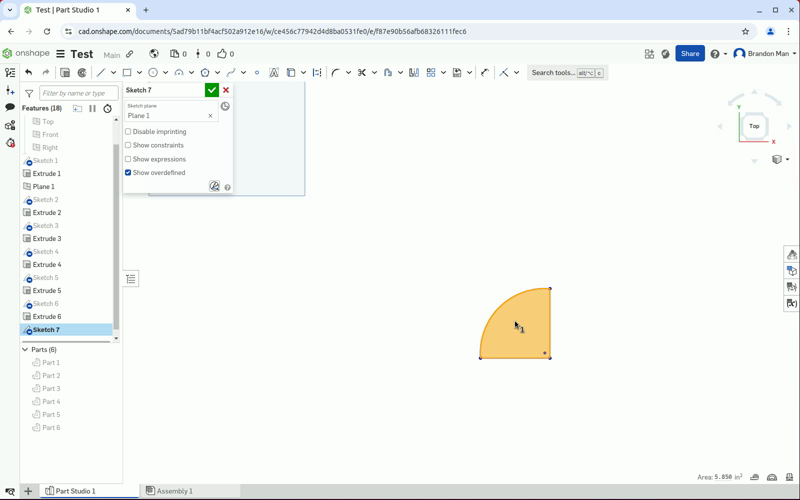
scroll(-6)
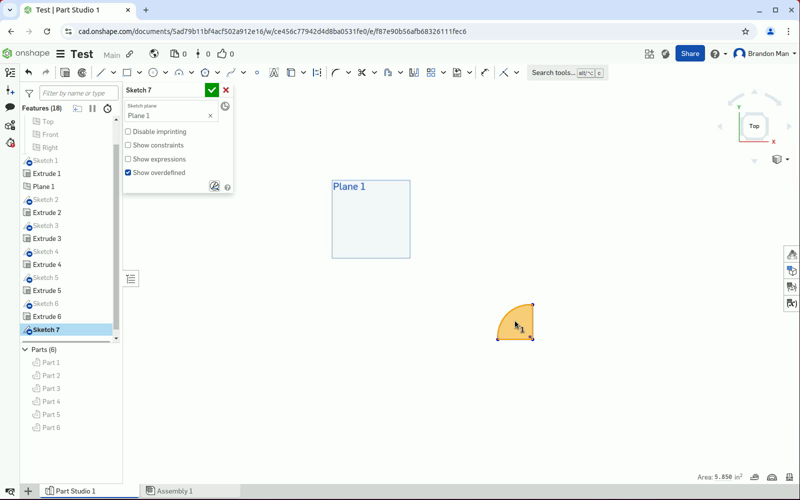
scroll(-6)
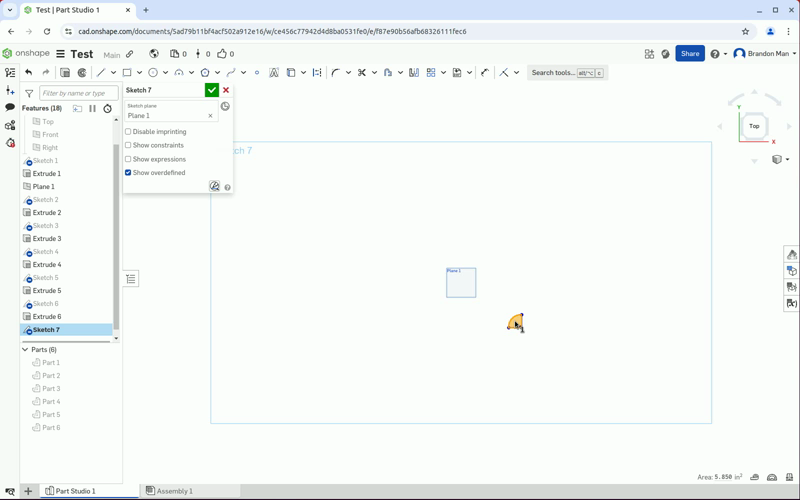
mouse_move(73, 352)
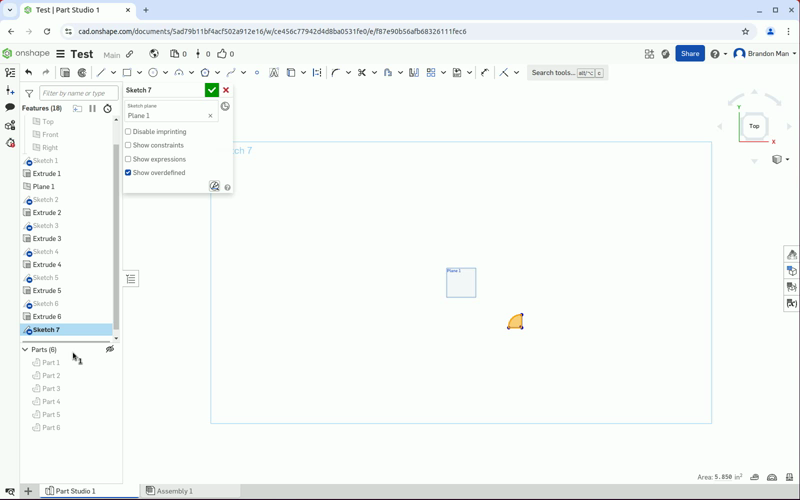
key(shift+y)
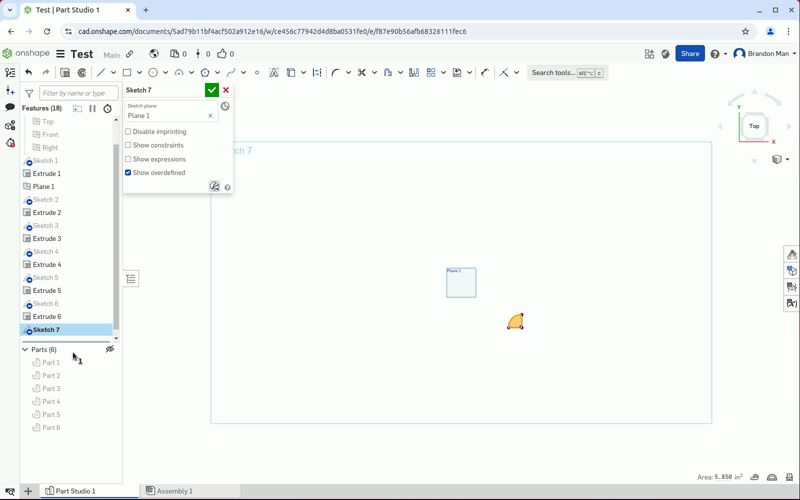
key(shift+e)
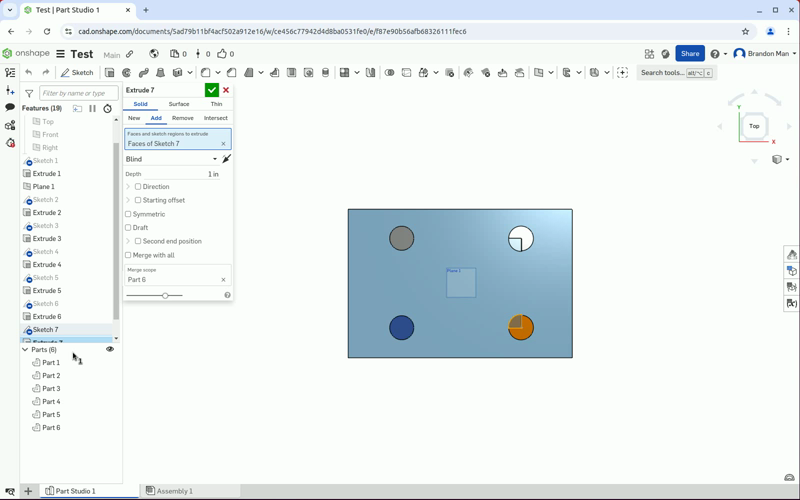
mouse_move(143, 106)
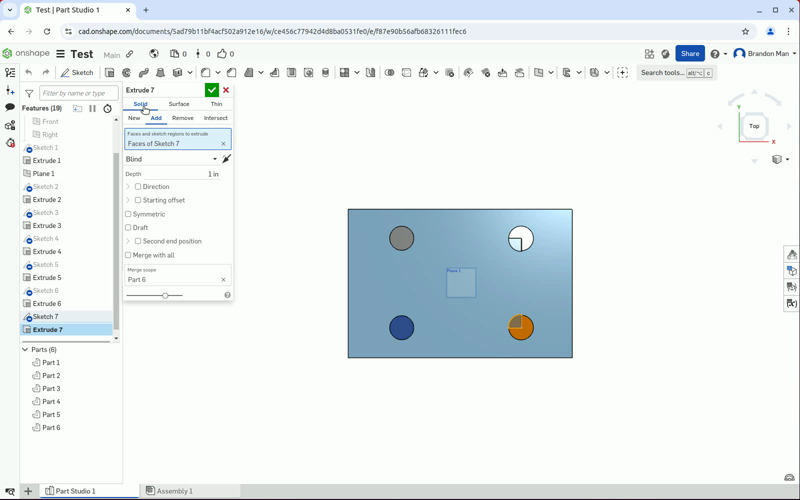
click(143, 106)
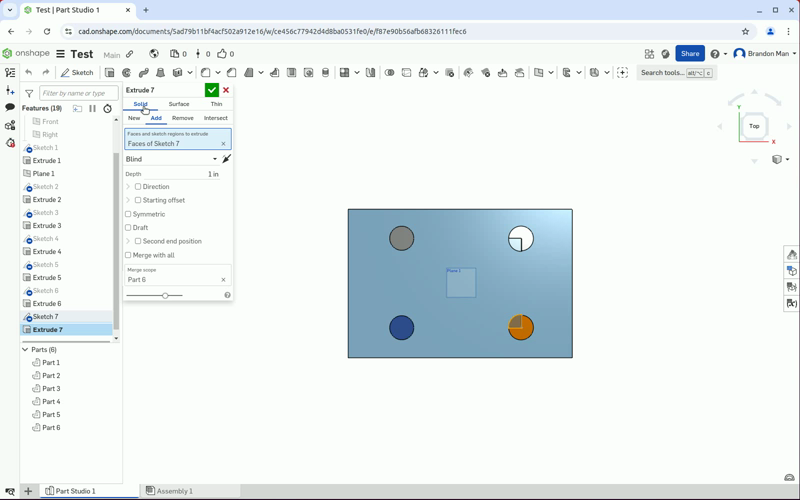
mouse_move(137, 120)
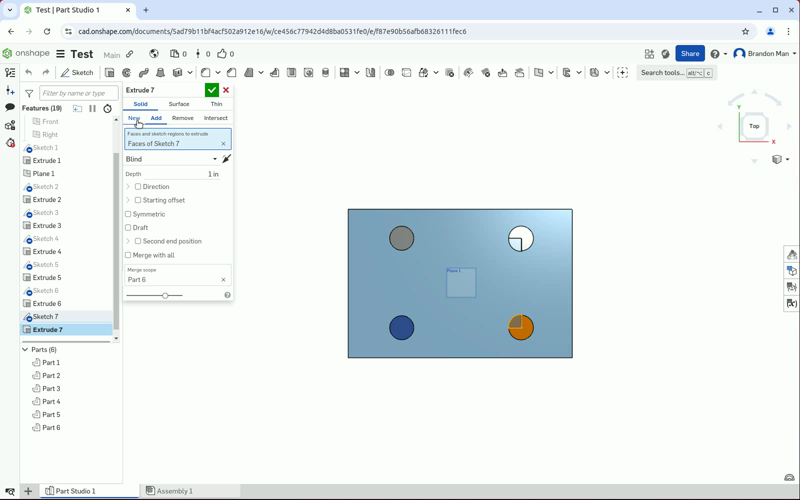
click(137, 120)
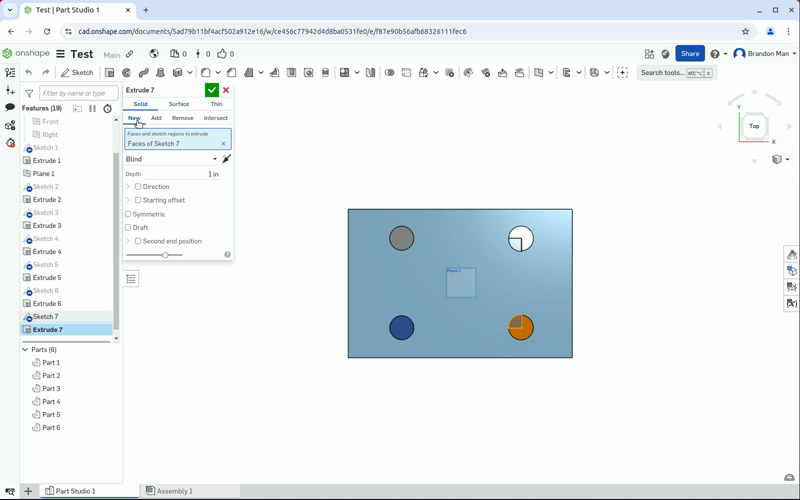
key(tab, 4)
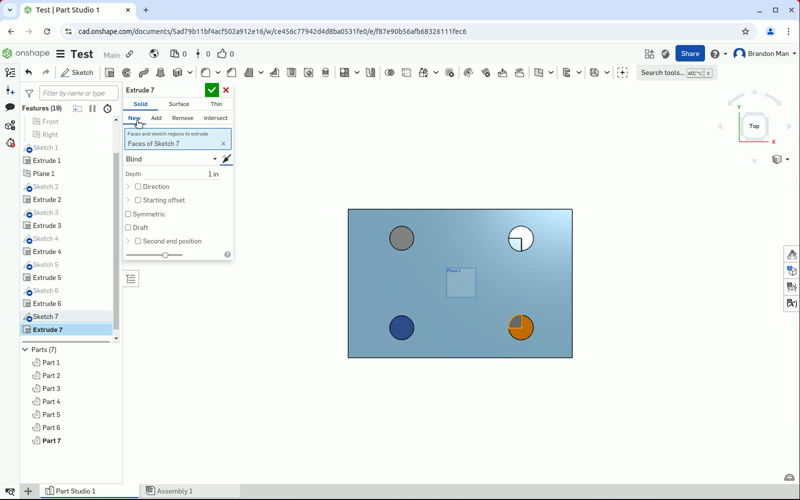
text(15.405)
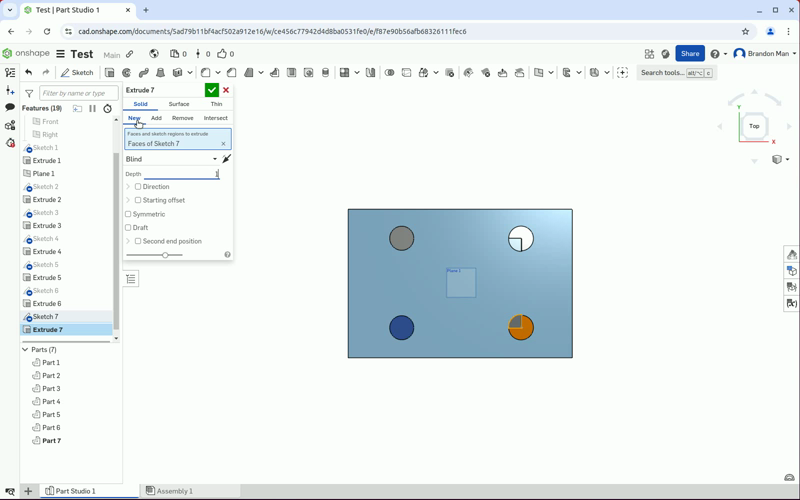
key(enter)
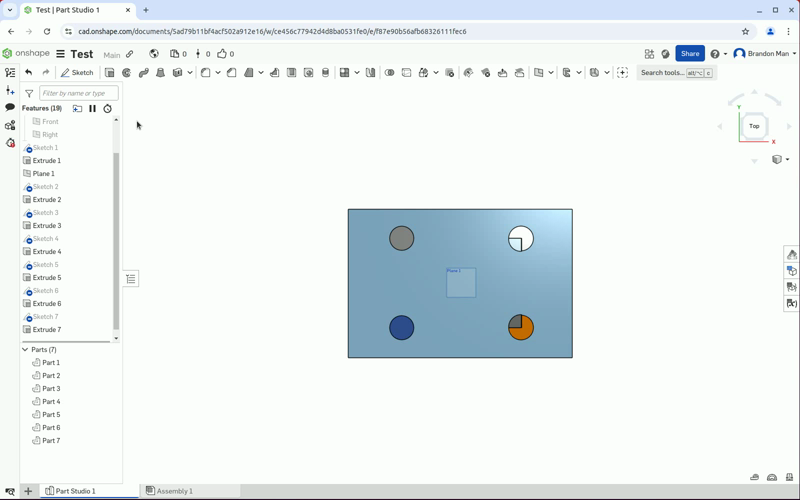
key(shift+h)
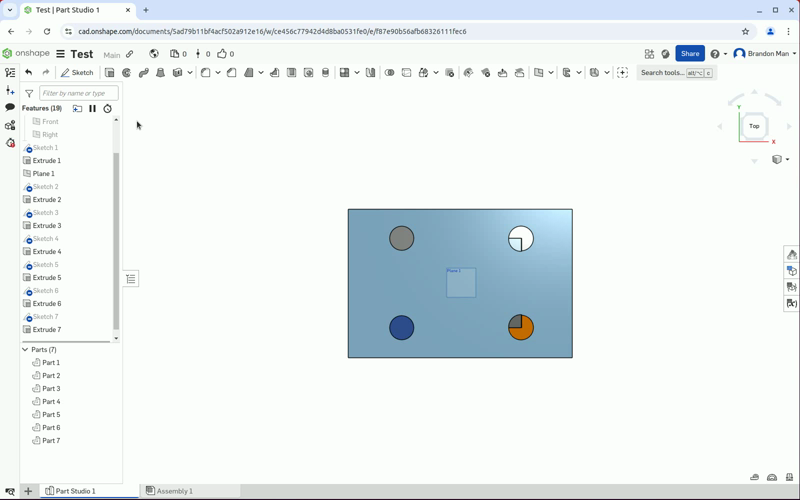
key(shift+h)
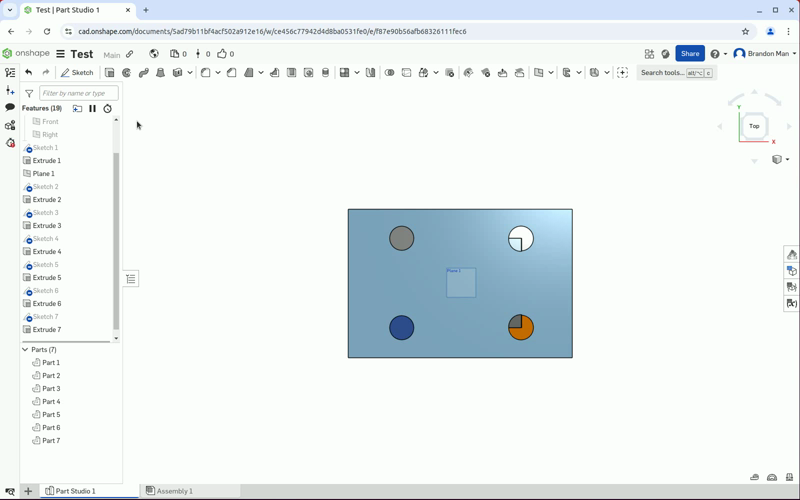
key(shift+7)
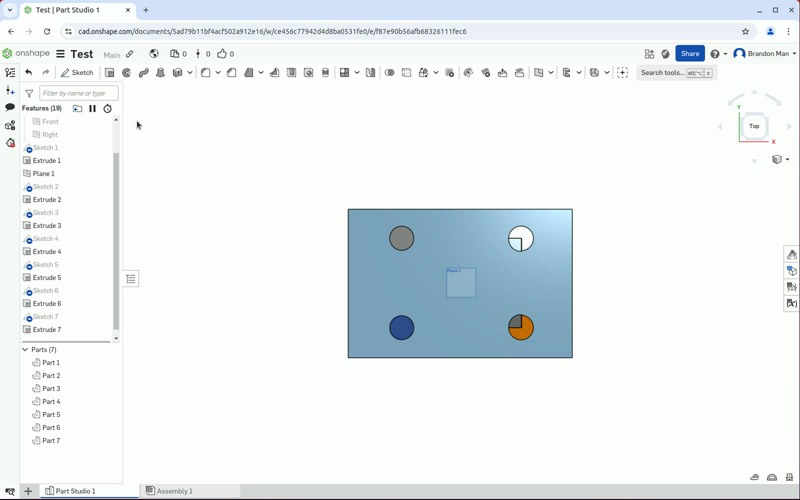
key(up, 3)
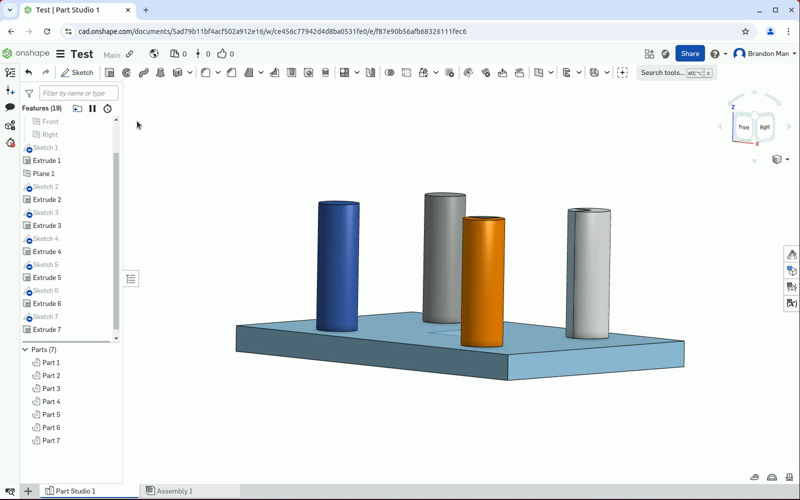
key(left, 3)
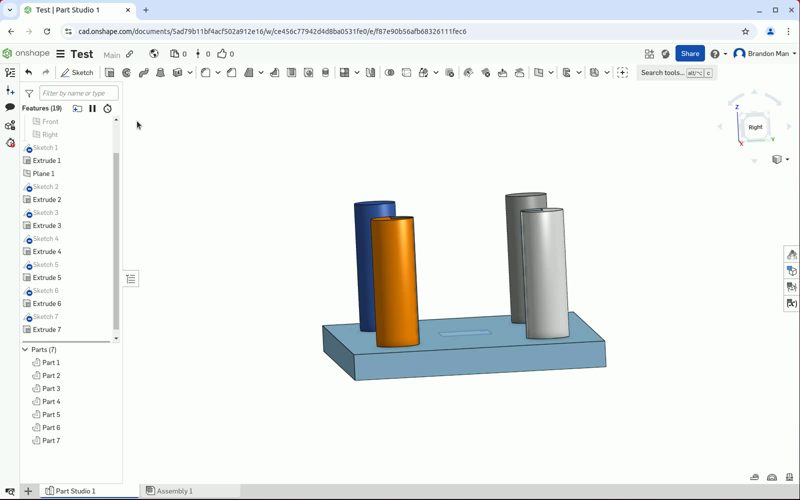
key(right, 3)
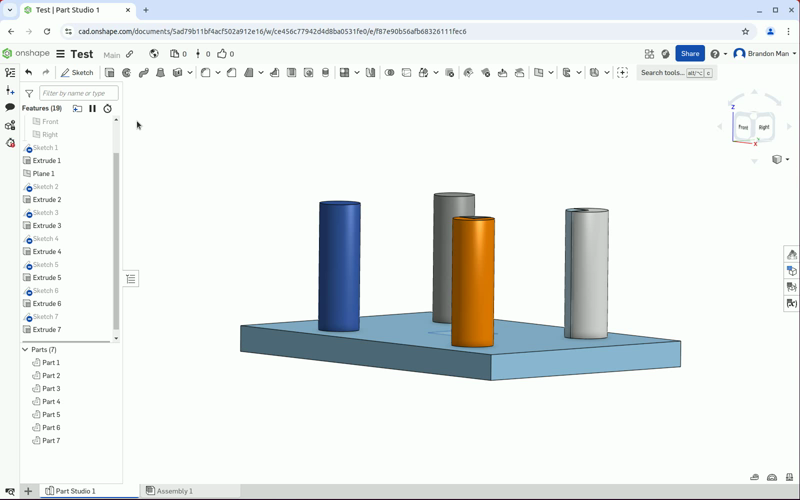
key(down, 3)
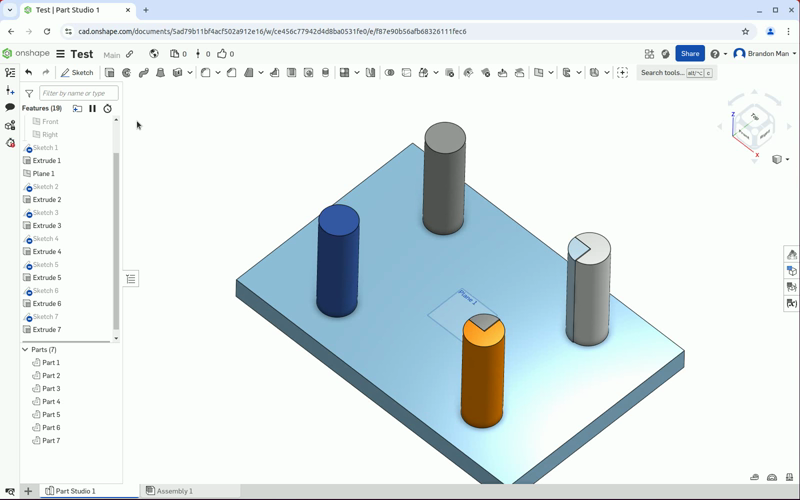
mouse_move(69, 150)
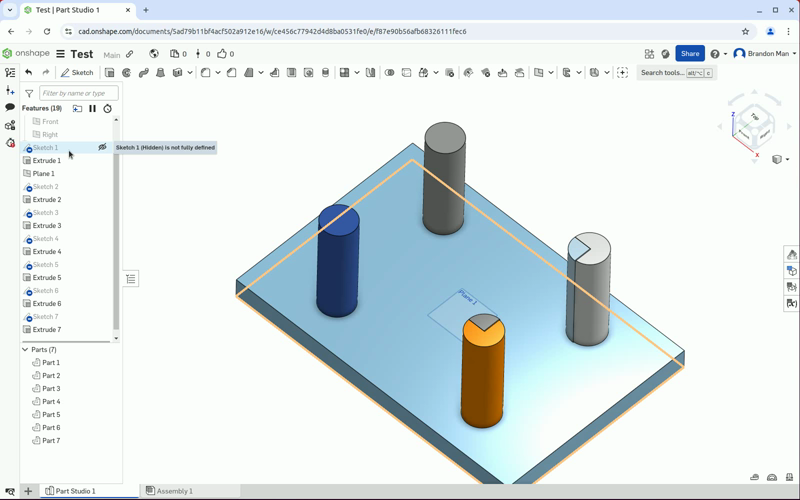
click(69, 150)